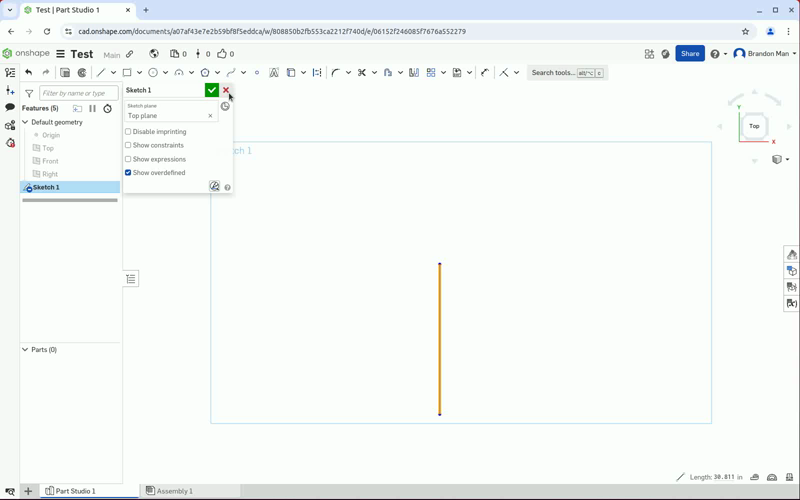
key(shift+h)
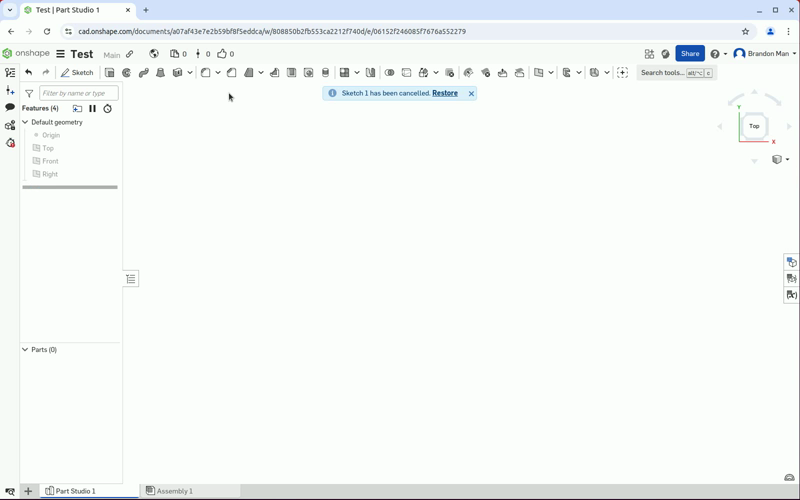
mouse_move(73, 352)
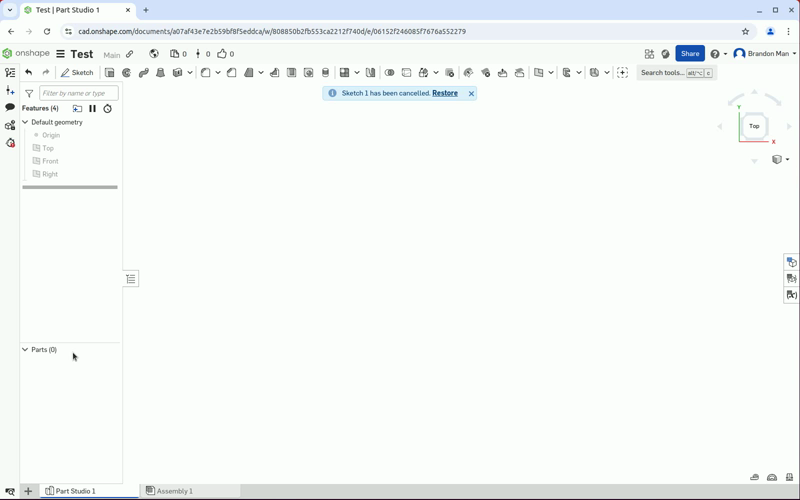
key(y)
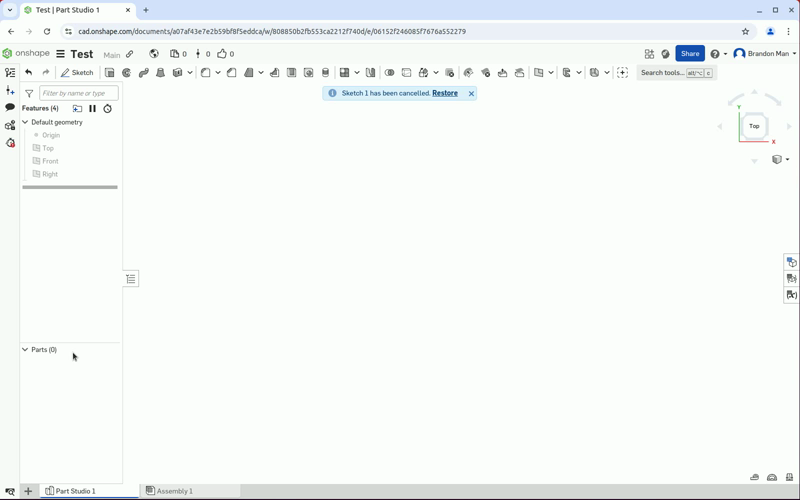
key(shift+p)
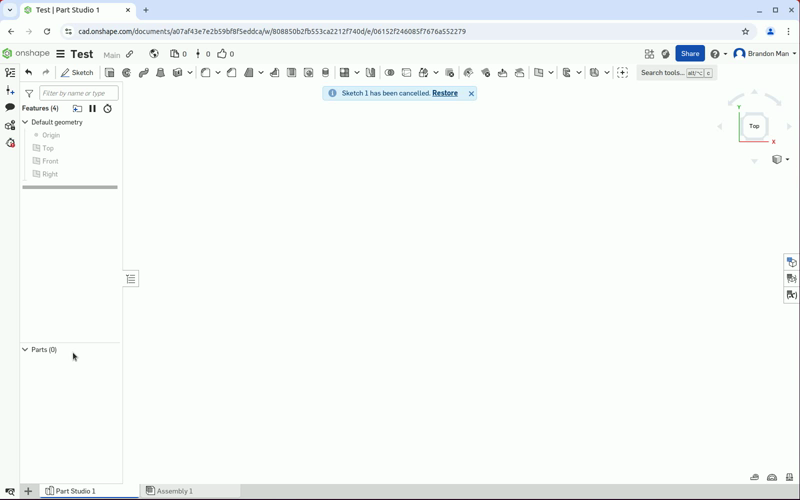
key(space)
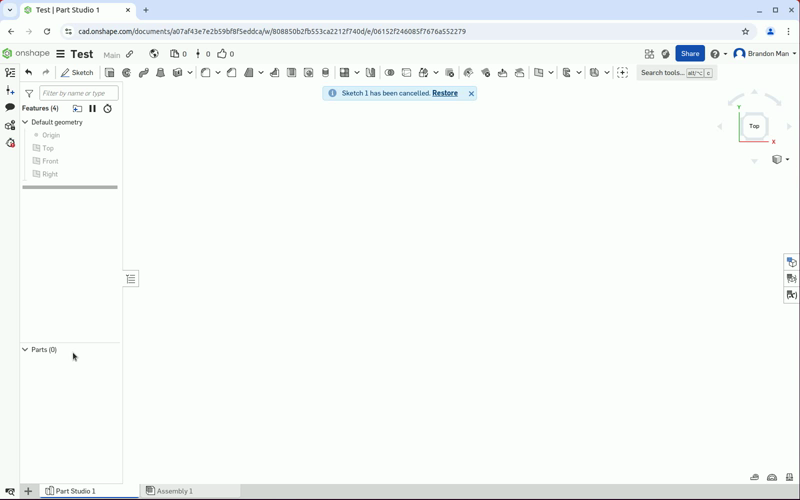
key_down(shift)
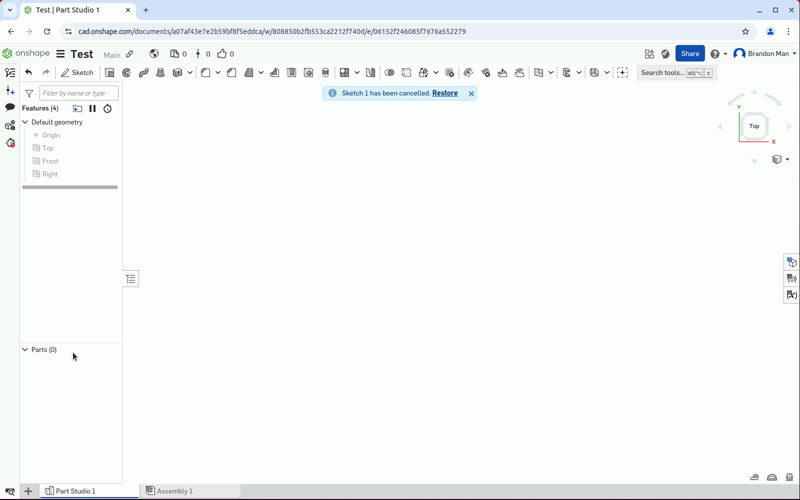
key(up)
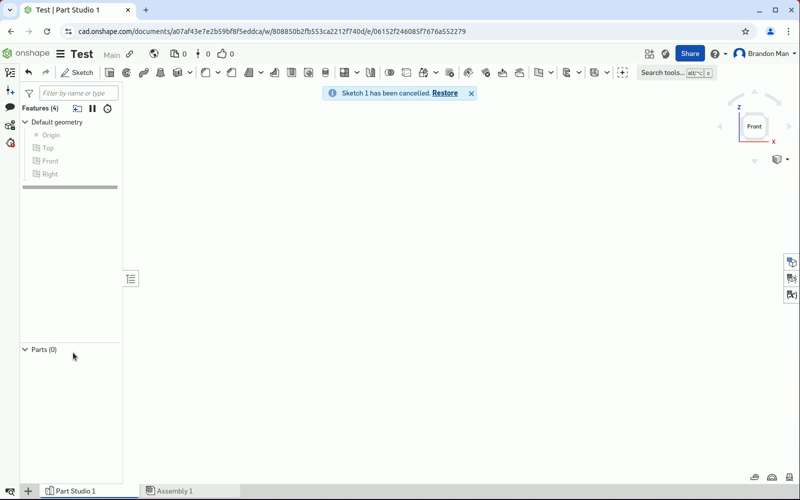
key_up(shift)
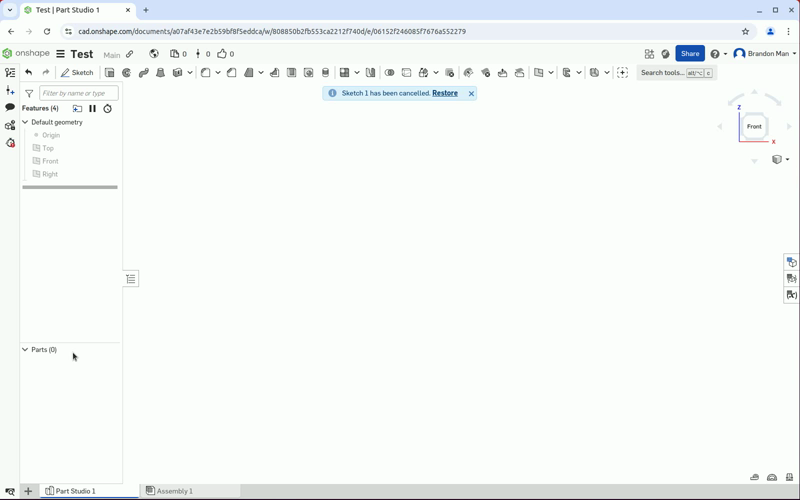
mouse_move(73, 352)
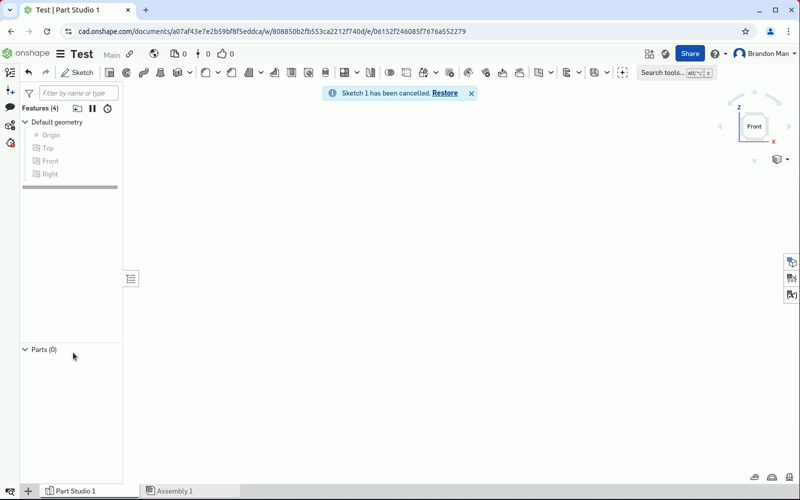
key(shift+y)
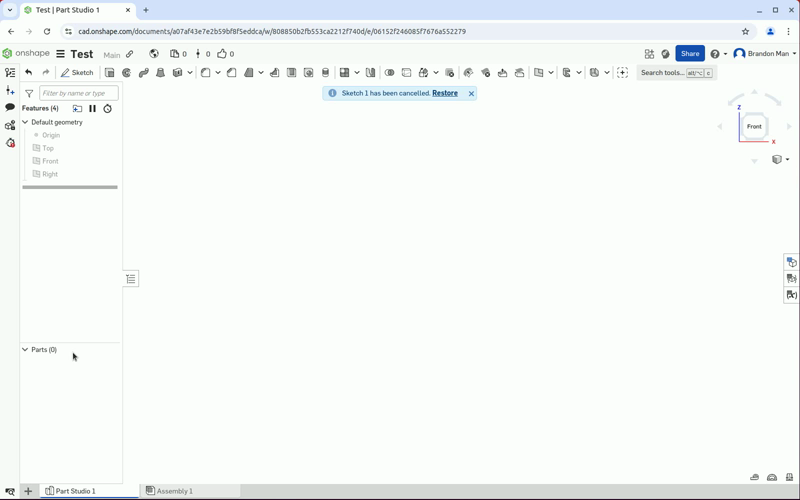
key(shift+s)
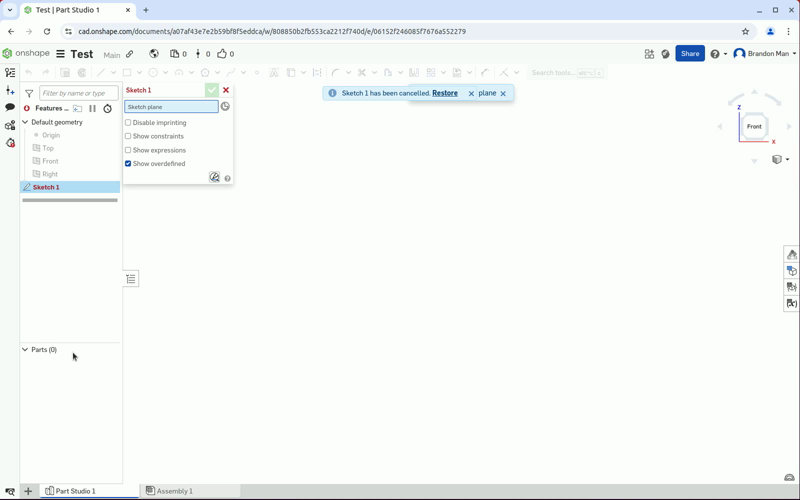
mouse_move(73, 163)
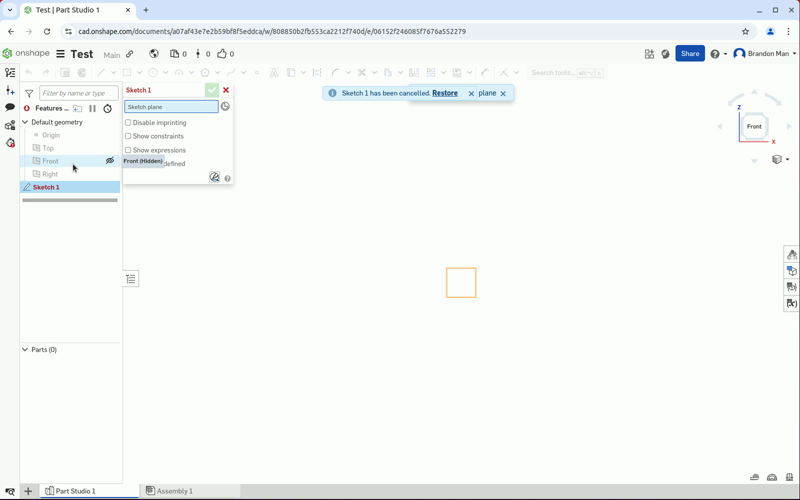
click(73, 163)
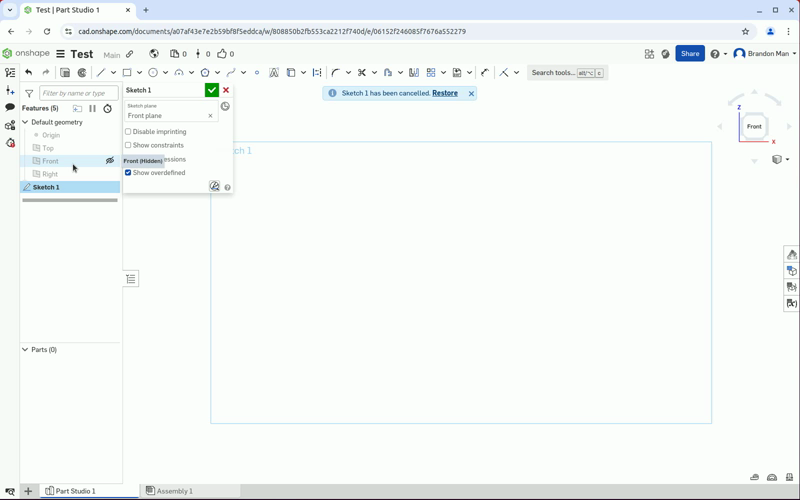
mouse_move(73, 352)
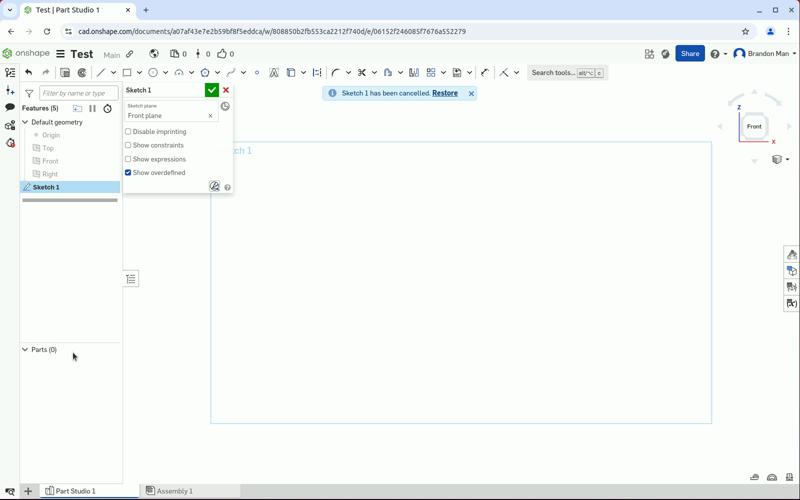
key(y)
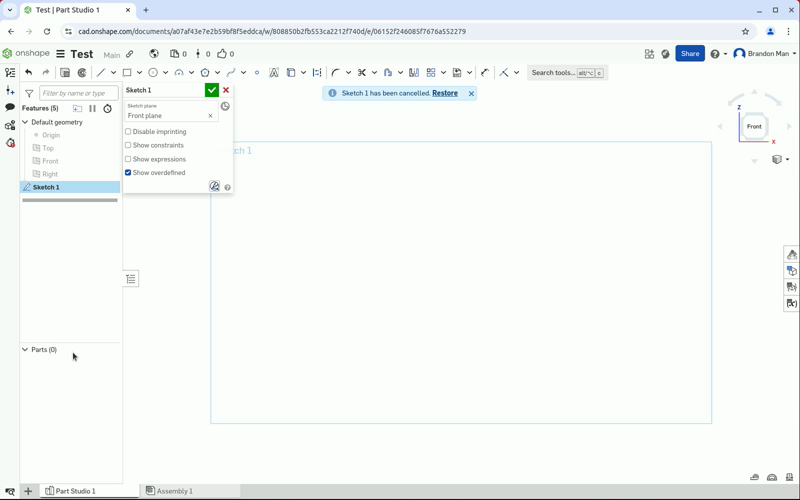
key(l)
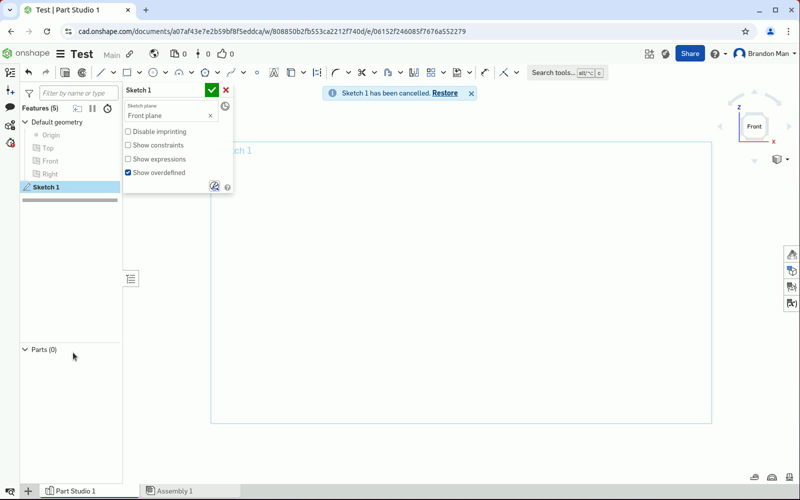
key_down(shift)
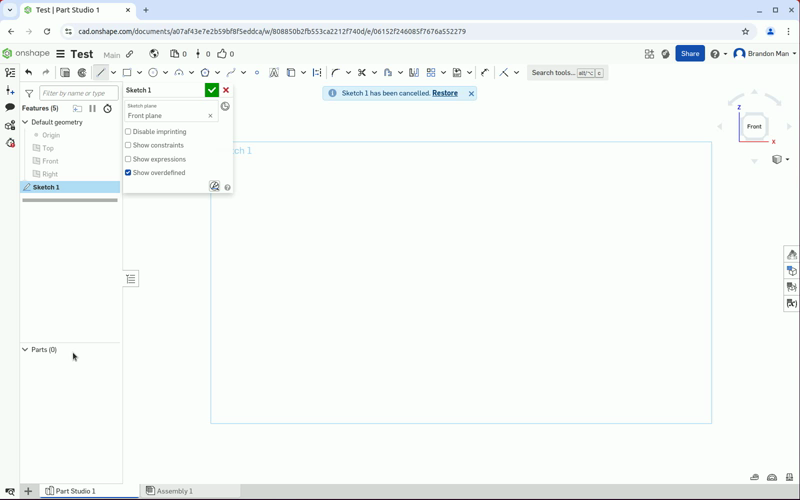
mouse_move(403, 374)
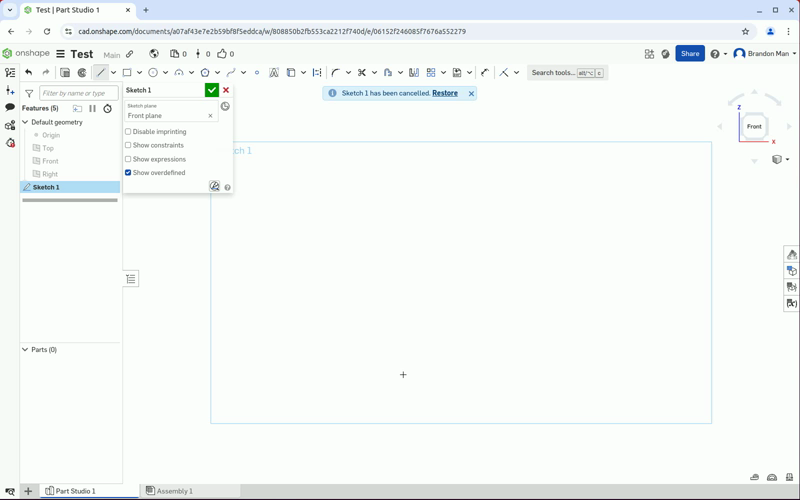
click(403, 374)
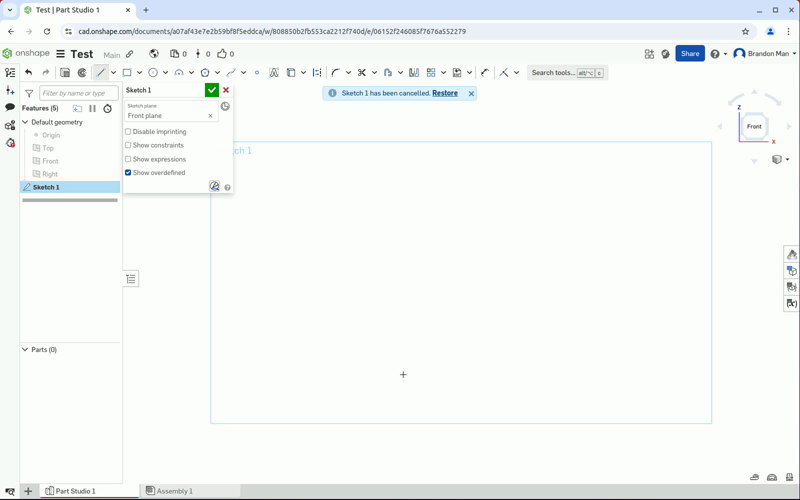
key_up(shift)
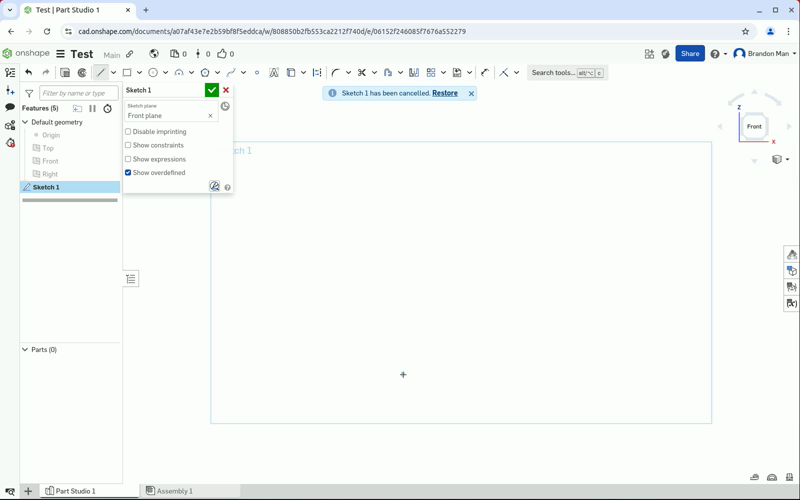
key_down(shift)
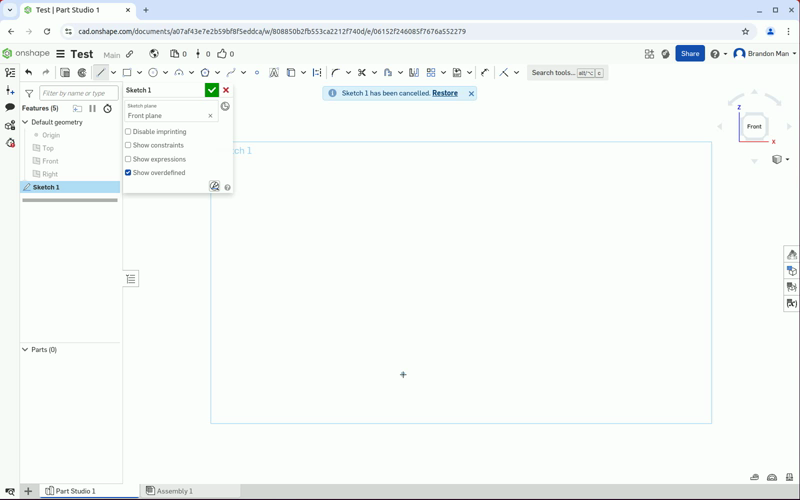
mouse_move(433, 374)
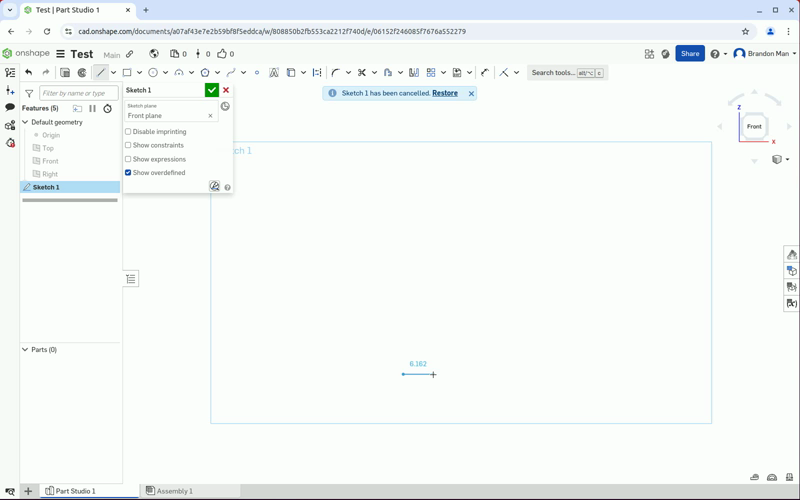
mouse_move(405, 375)
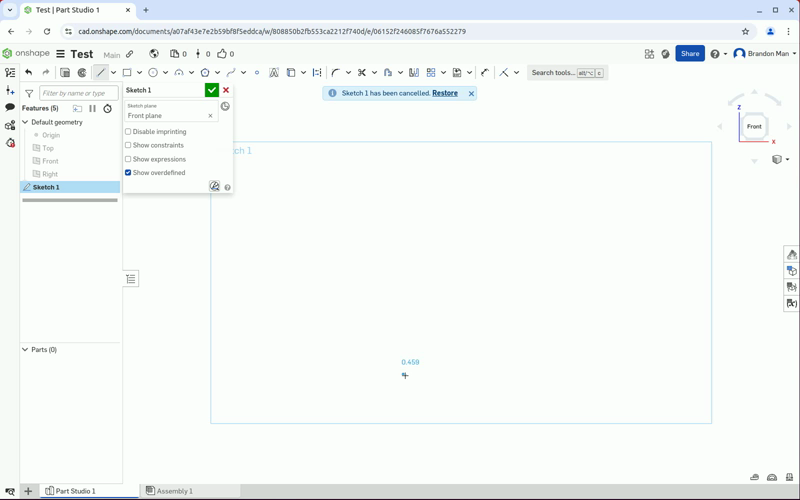
scroll(6)
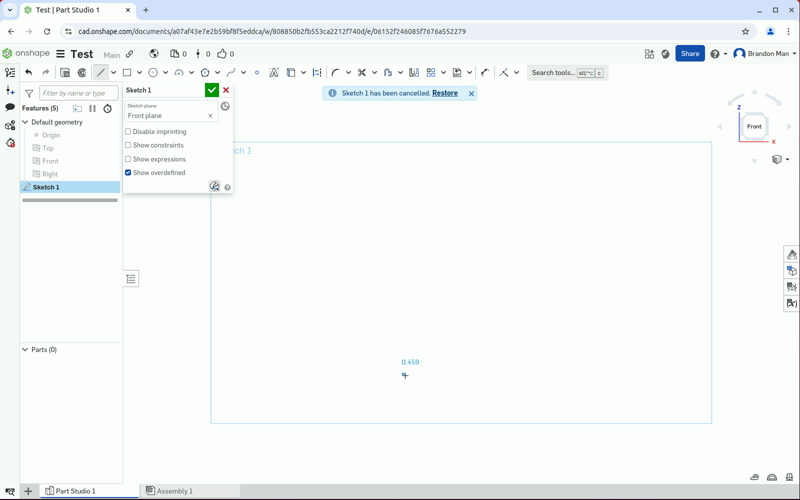
scroll(6)
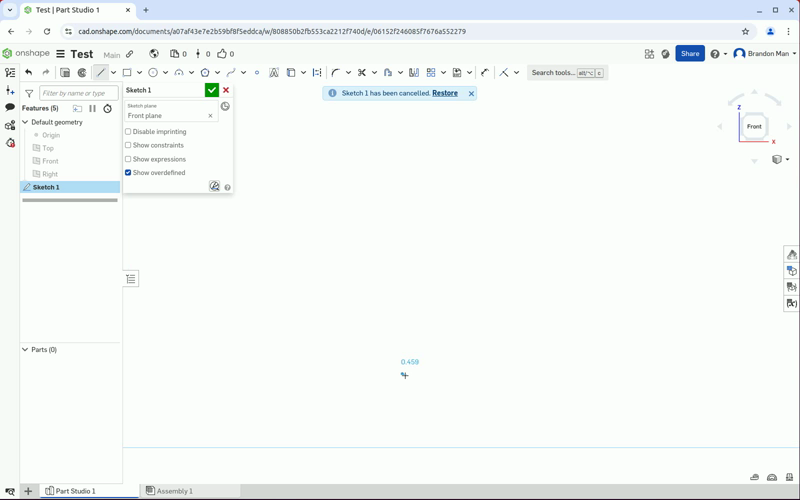
scroll(6)
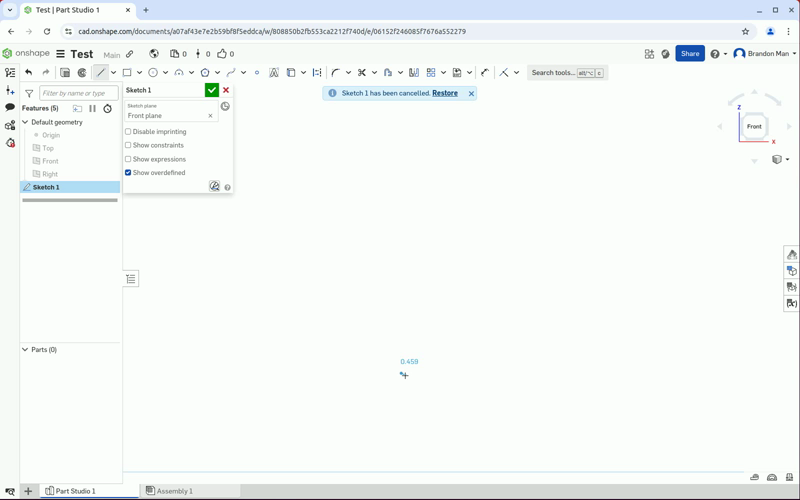
scroll(6)
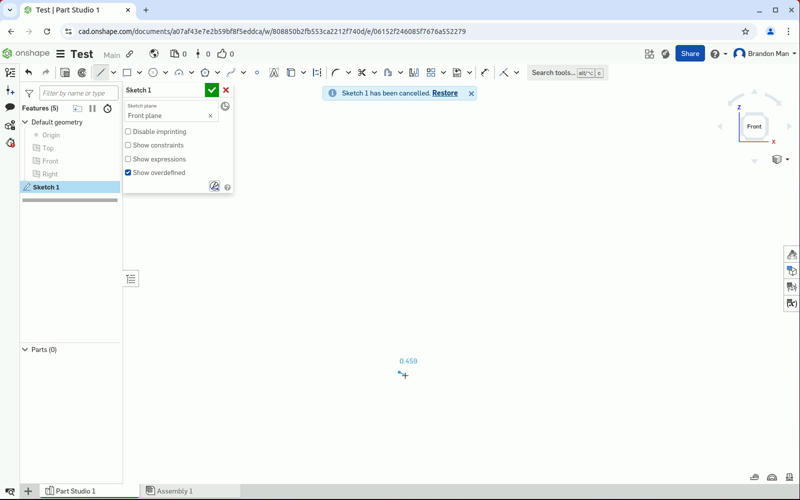
scroll(6)
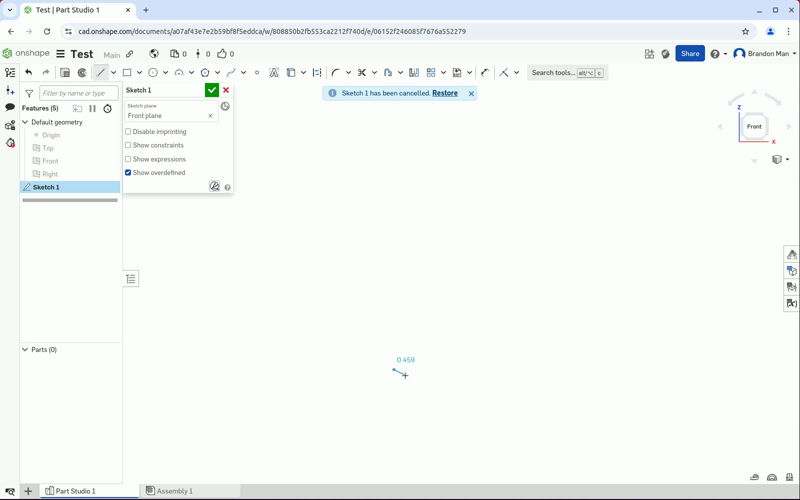
scroll(6)
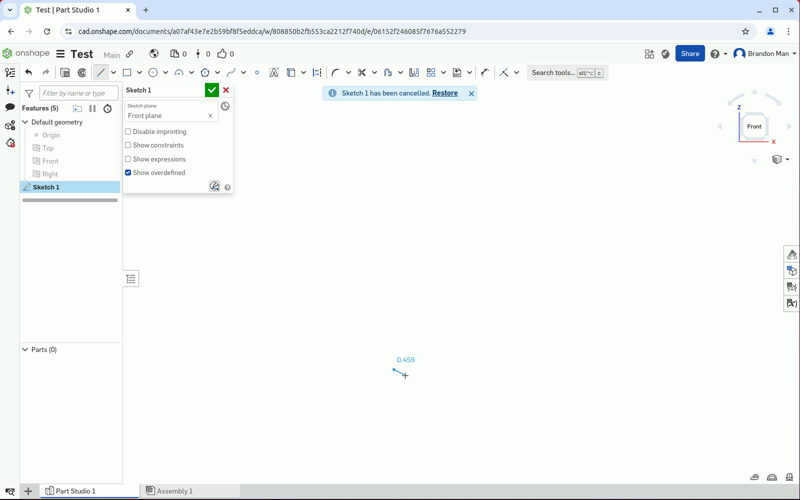
scroll(6)
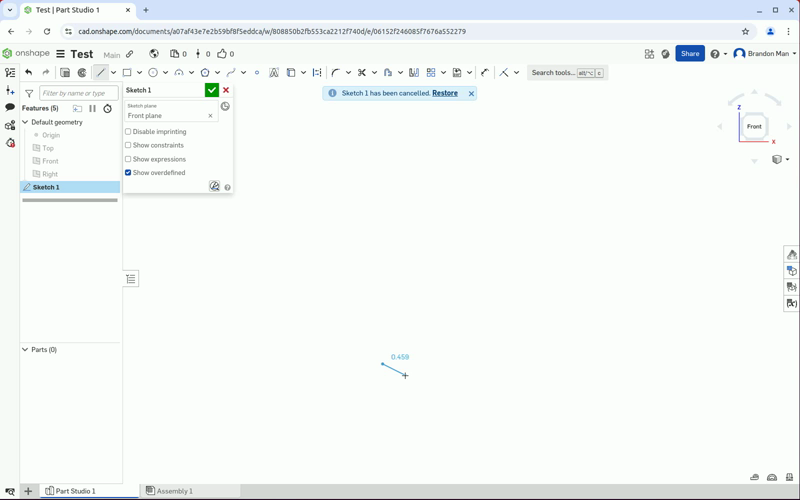
click(405, 375)
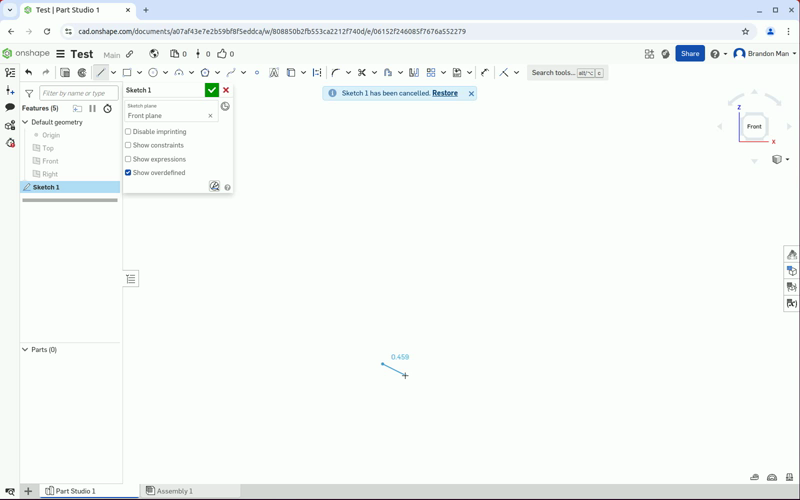
scroll(-6)
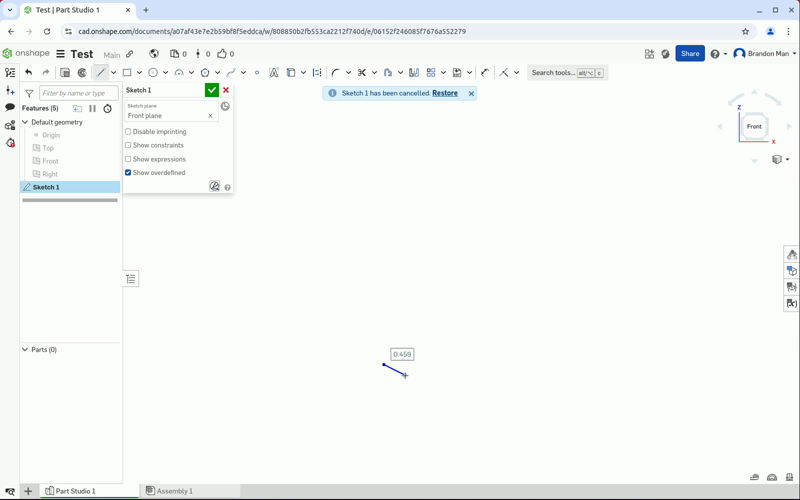
scroll(-6)
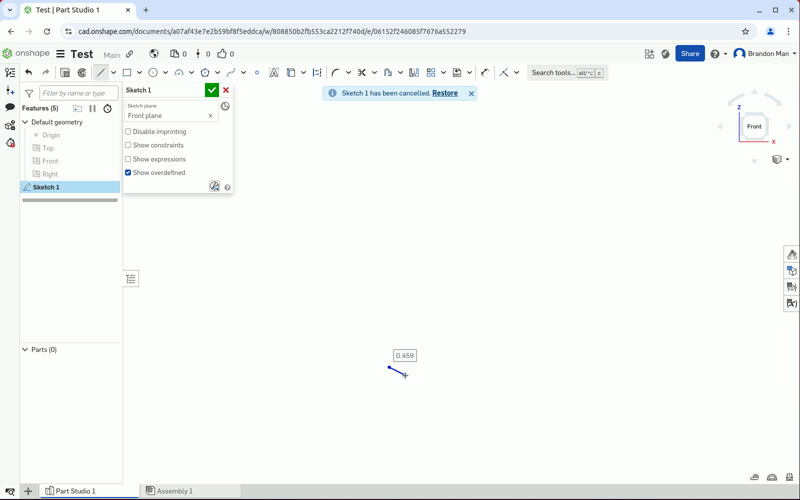
scroll(-6)
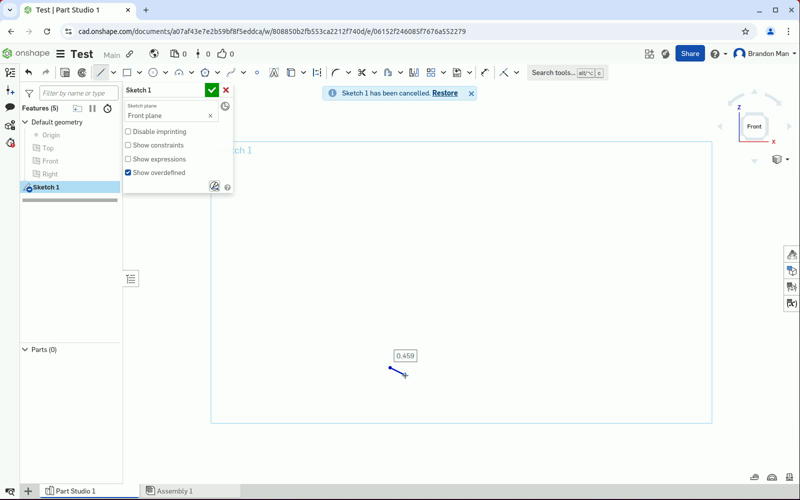
scroll(-6)
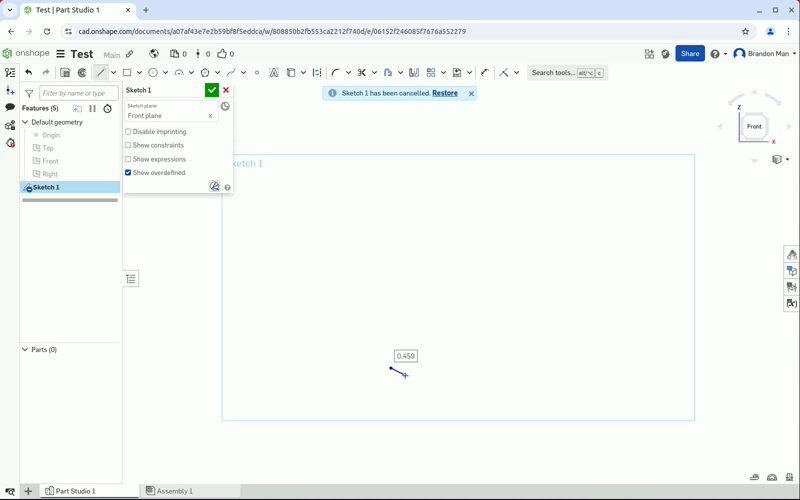
scroll(-6)
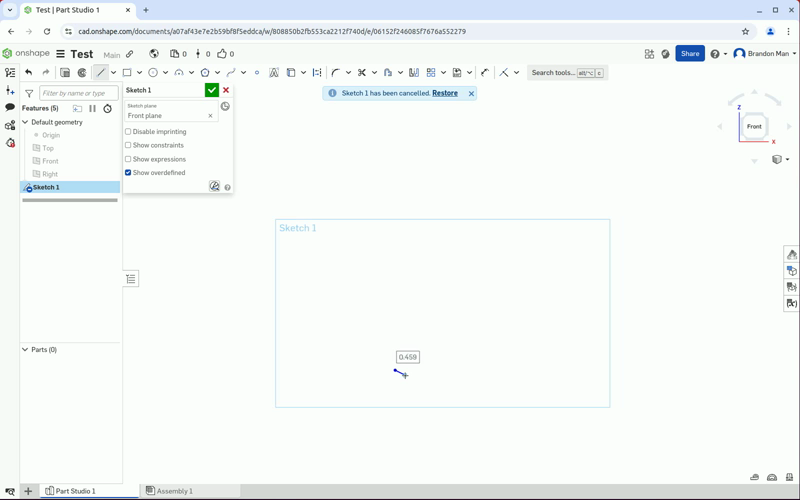
scroll(-6)
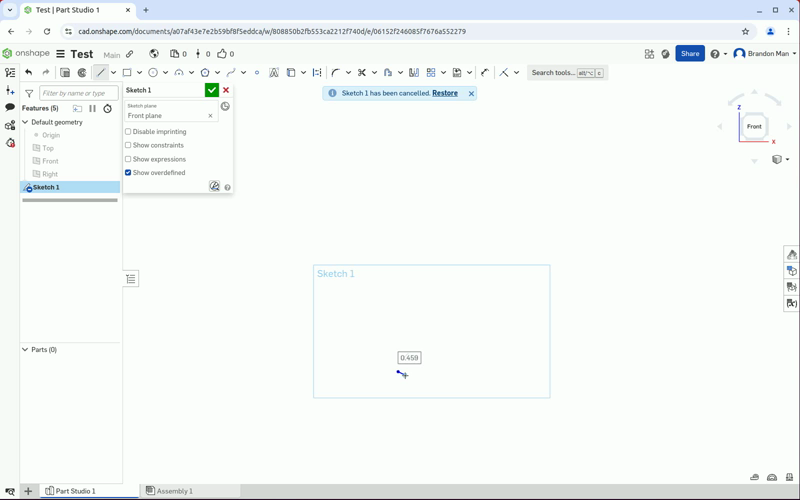
scroll(-6)
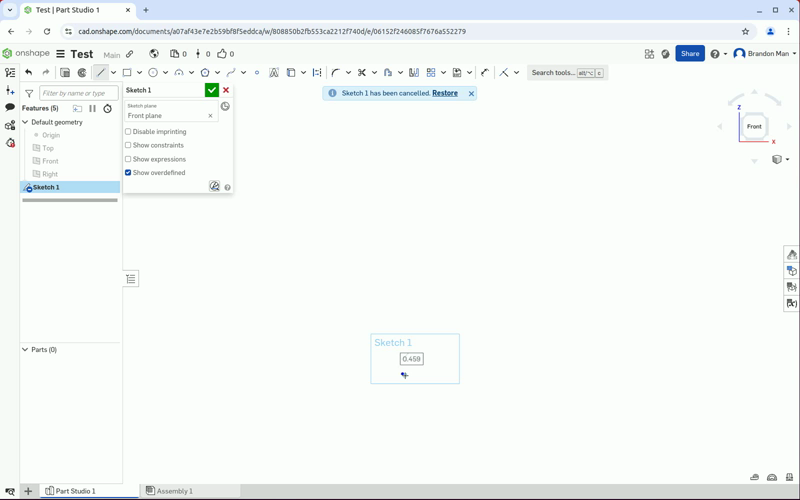
key_up(shift)
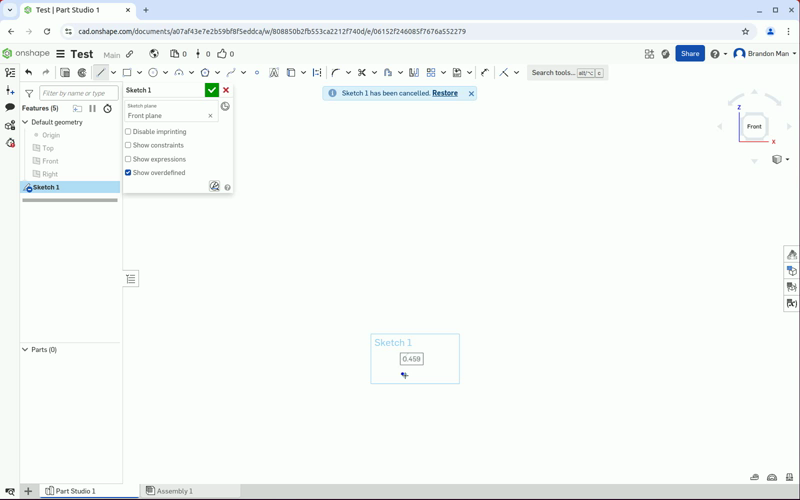
key_down(shift)
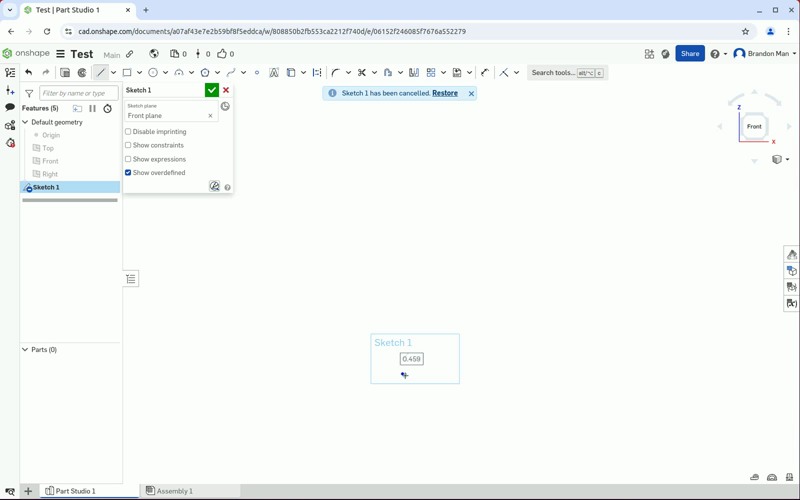
mouse_move(455, 287)
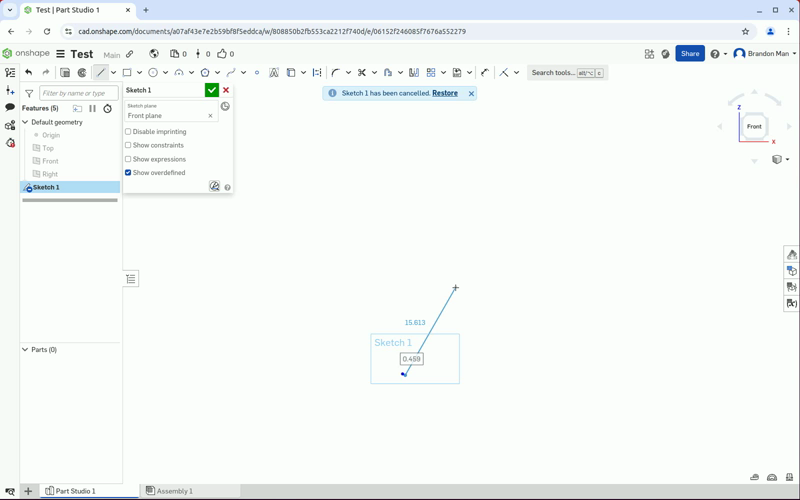
click(455, 287)
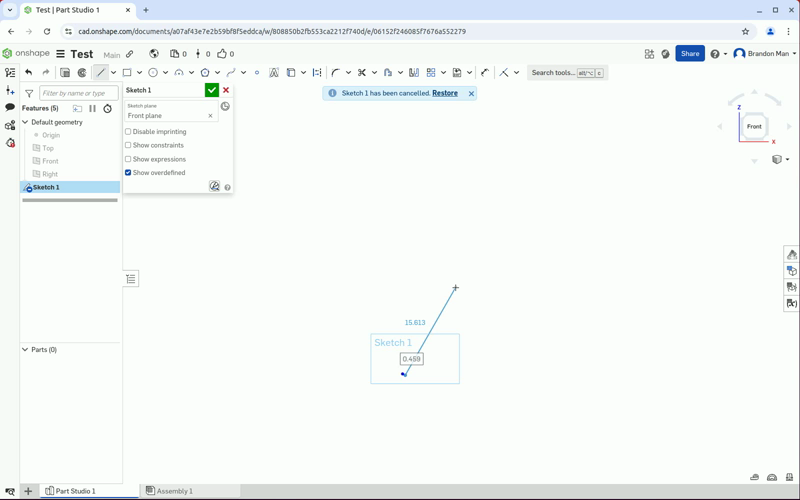
key_up(shift)
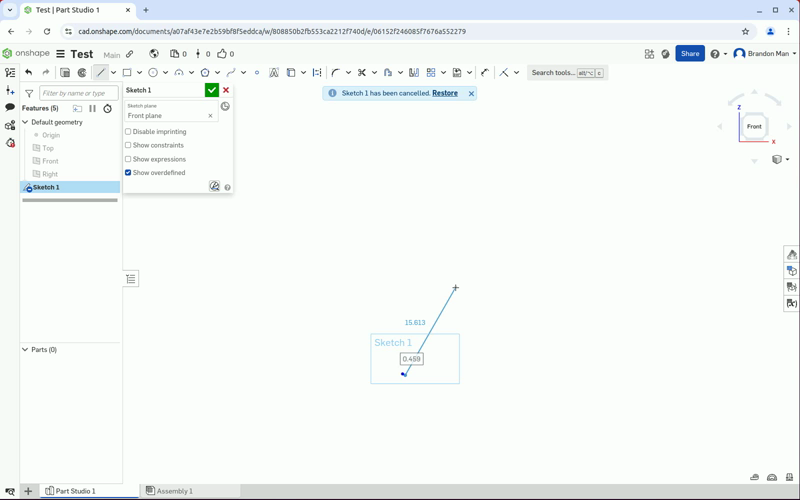
key_down(shift)
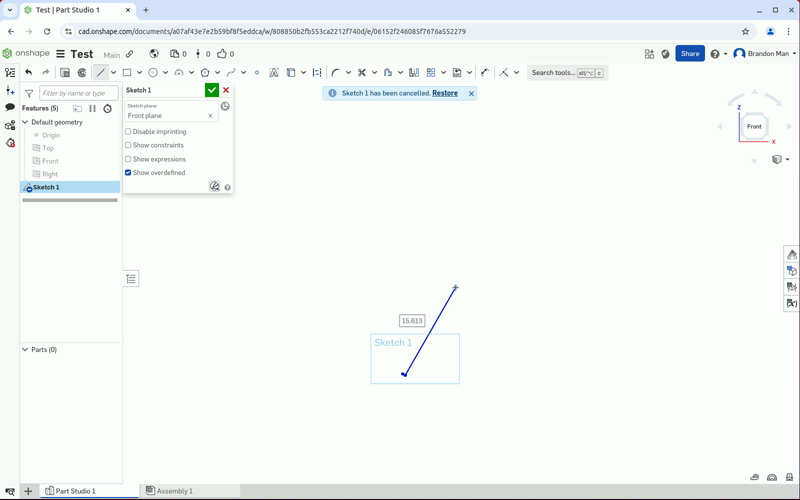
mouse_move(485, 287)
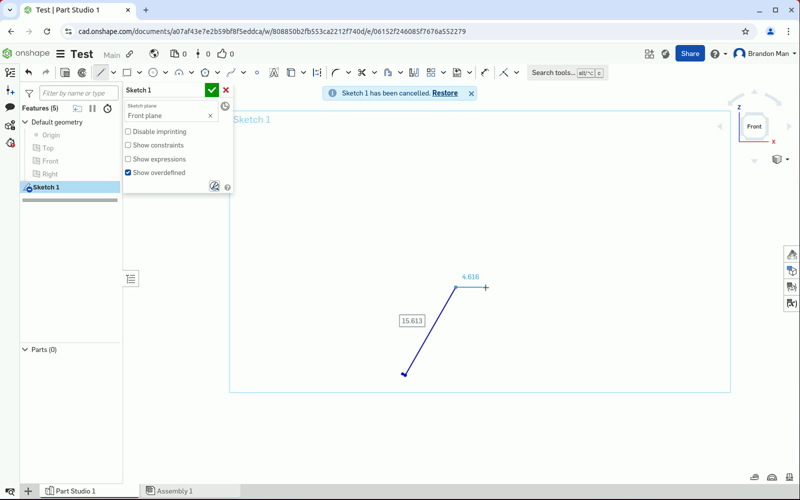
mouse_move(456, 285)
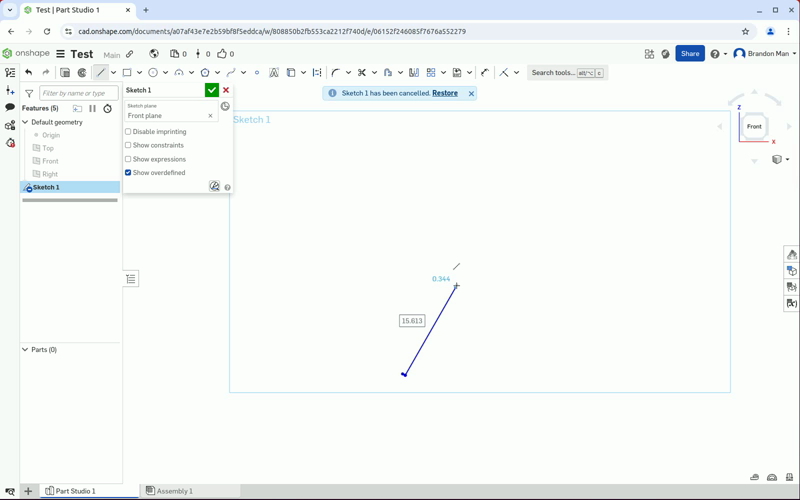
scroll(6)
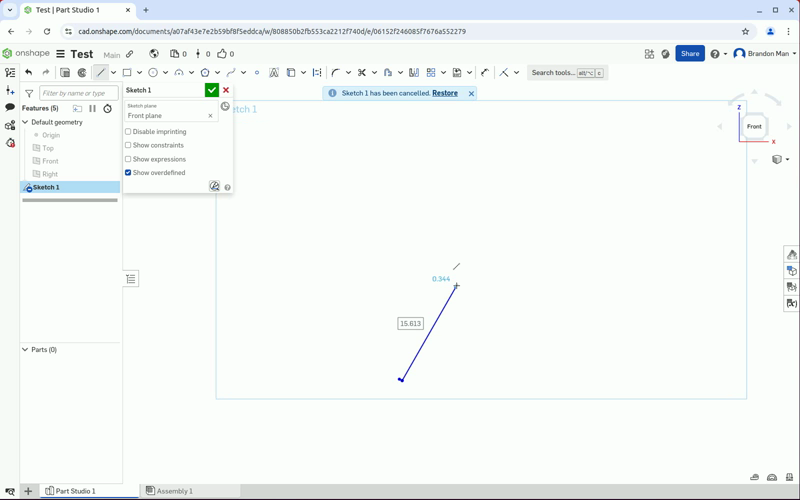
scroll(6)
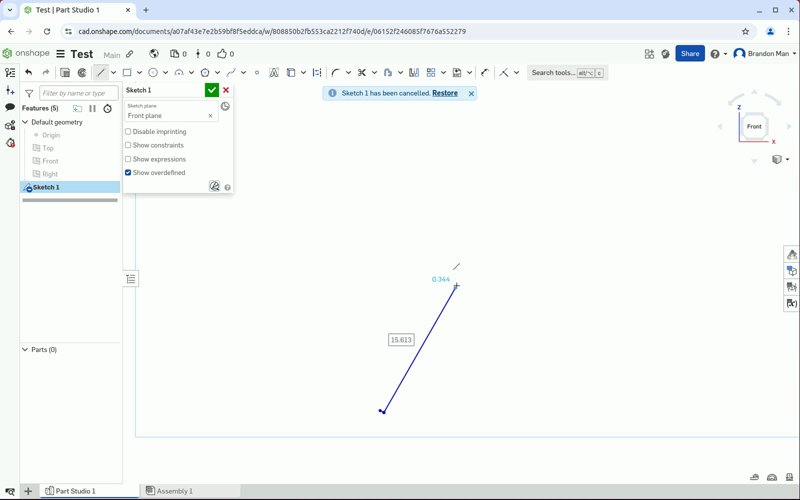
scroll(6)
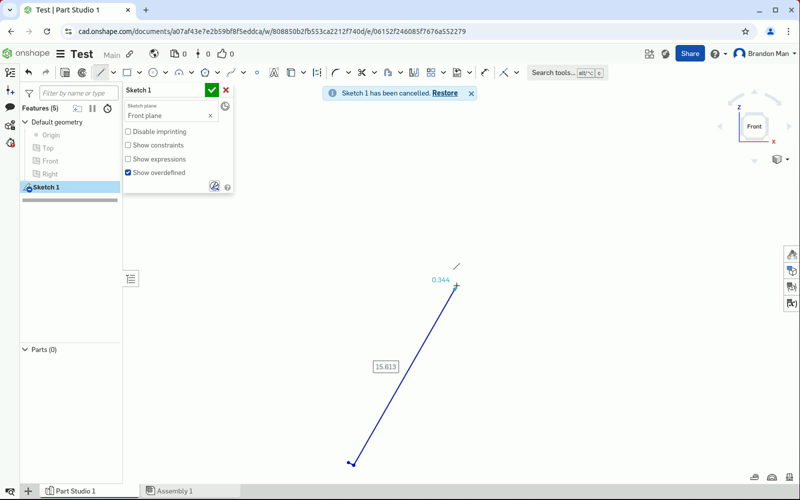
scroll(6)
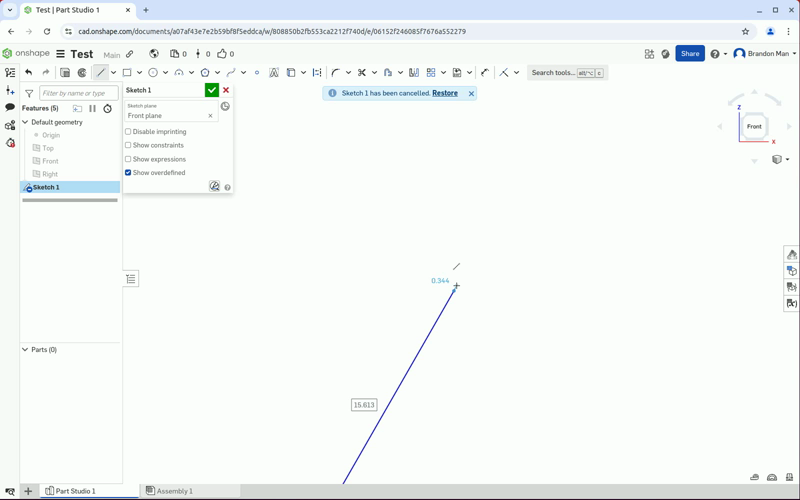
scroll(6)
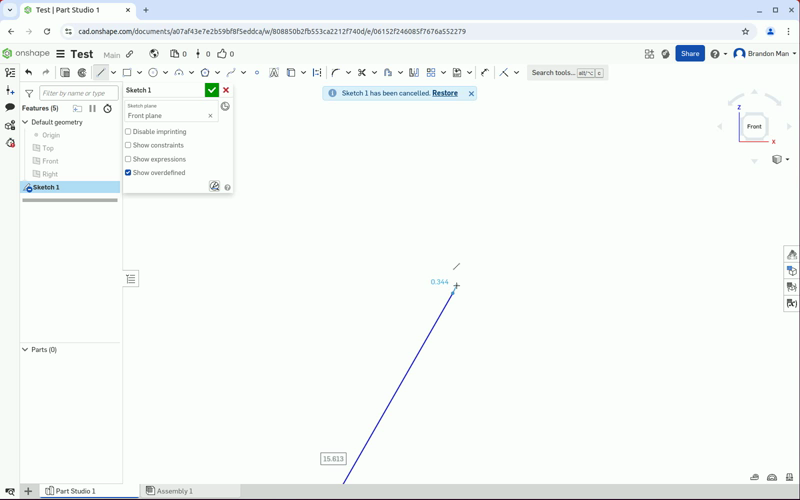
scroll(6)
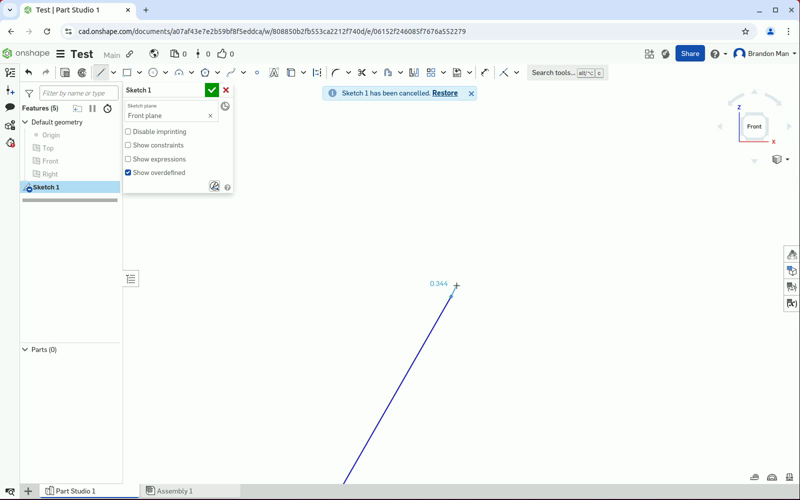
scroll(6)
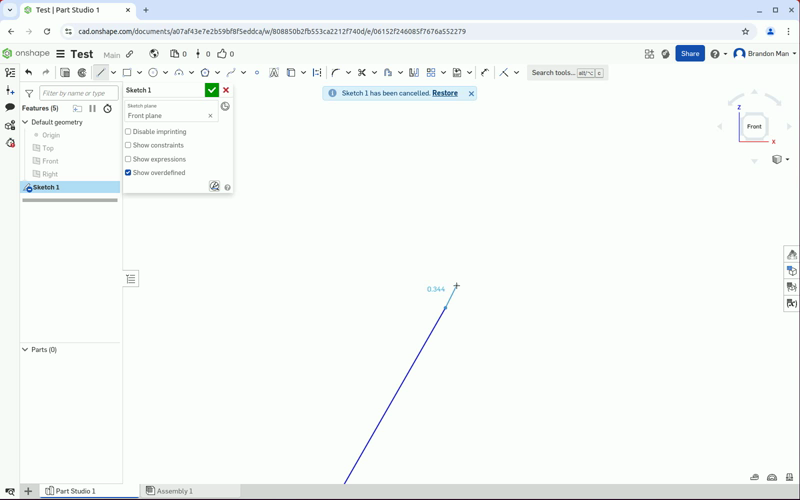
click(456, 285)
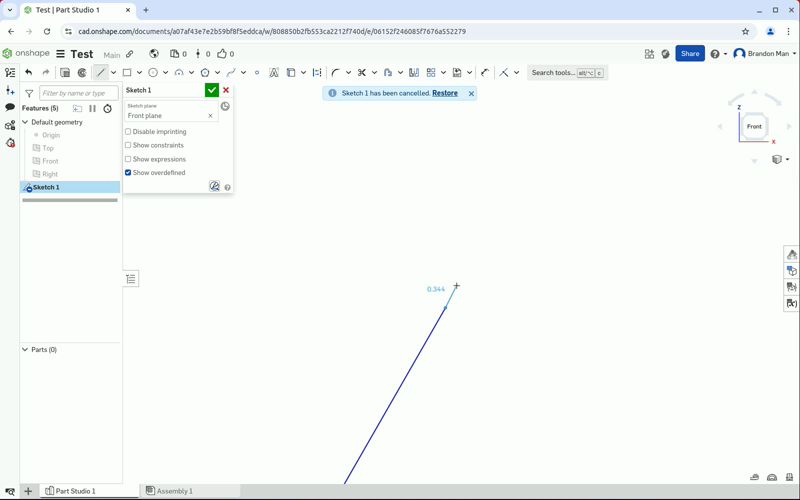
scroll(-6)
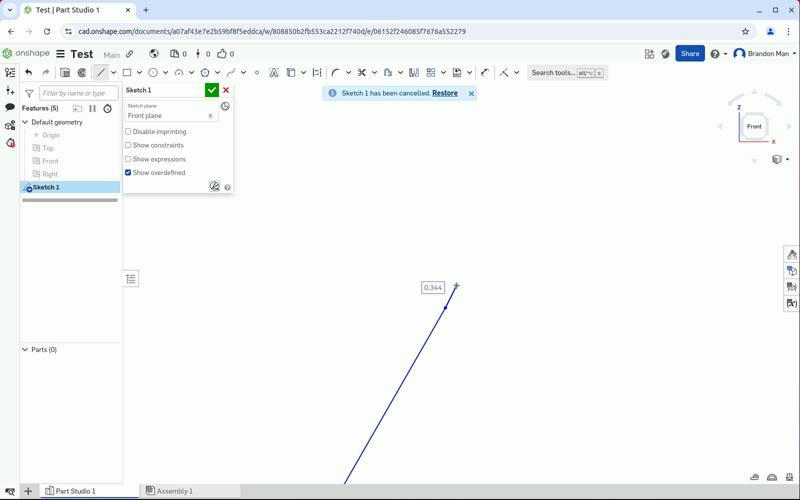
scroll(-6)
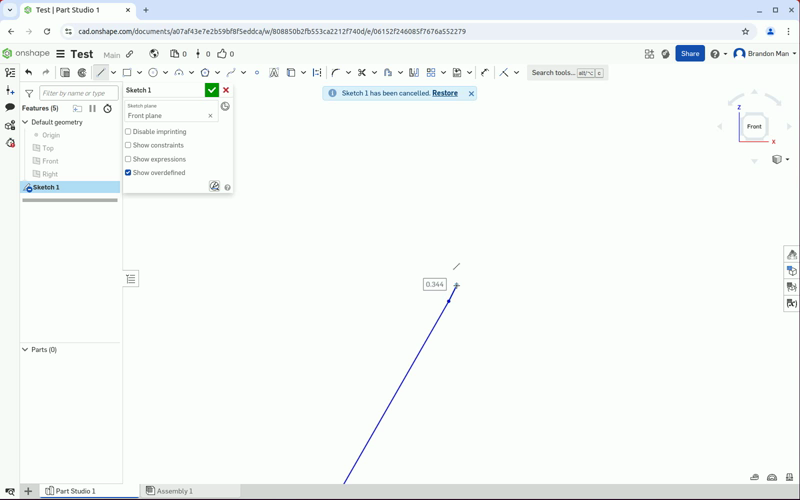
scroll(-6)
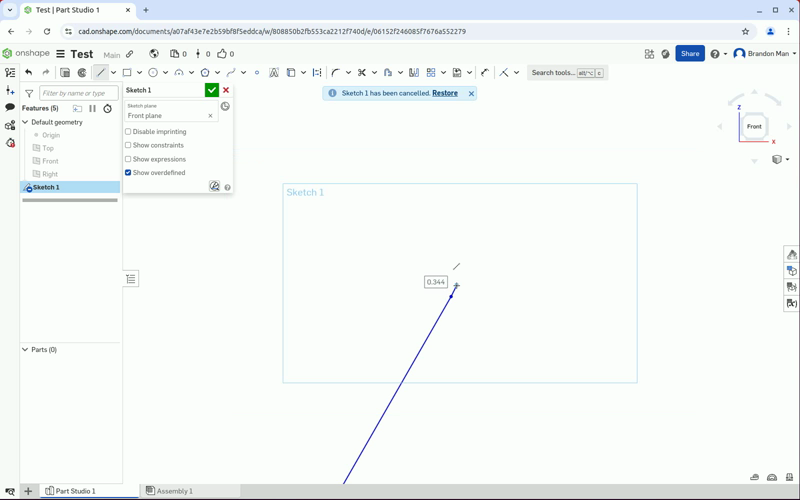
scroll(-6)
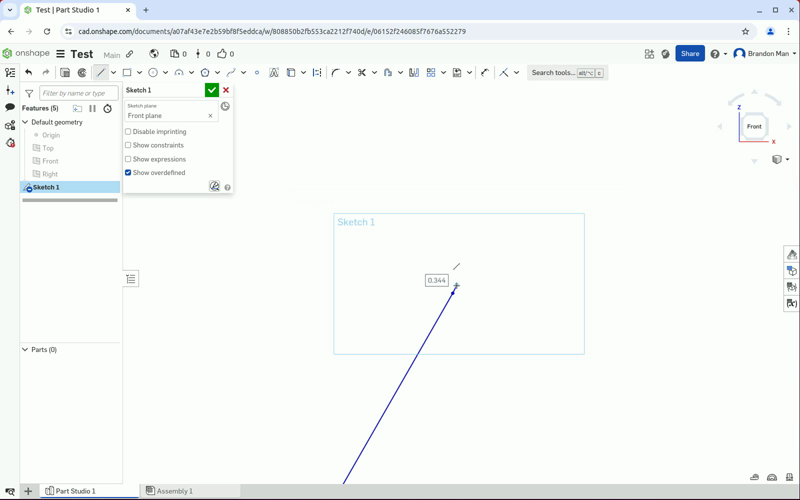
scroll(-6)
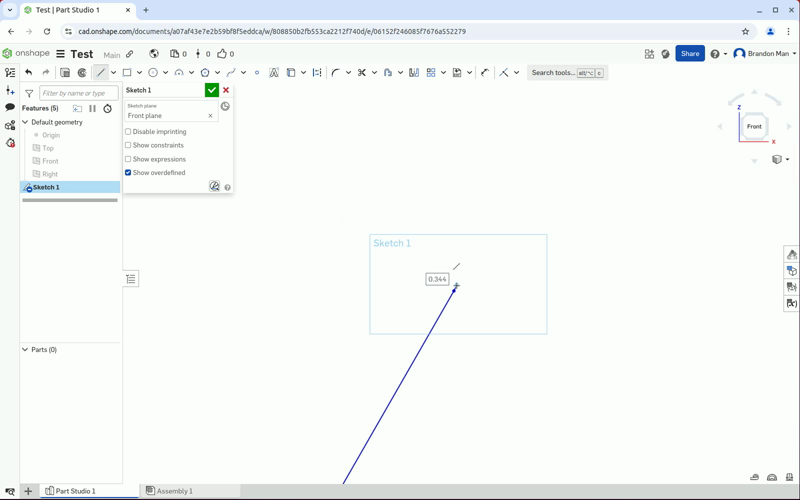
scroll(-6)
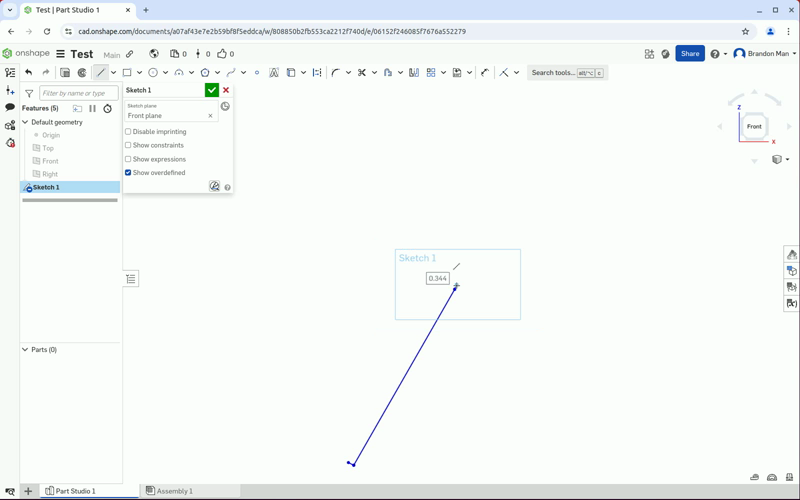
scroll(-6)
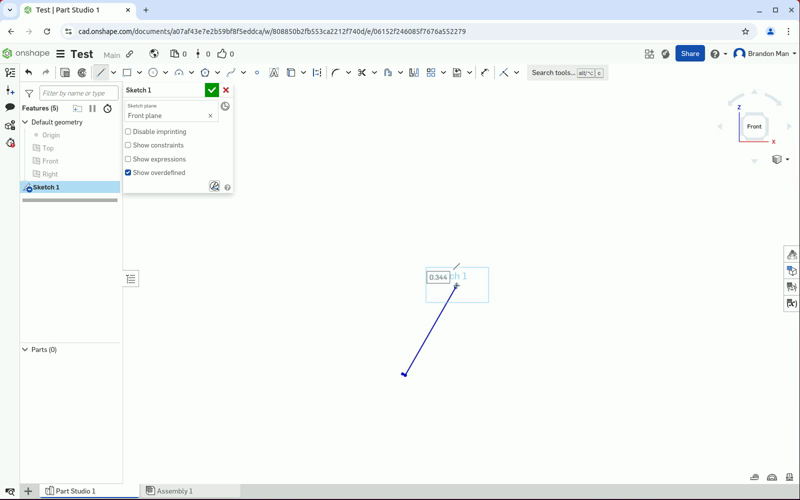
key_up(shift)
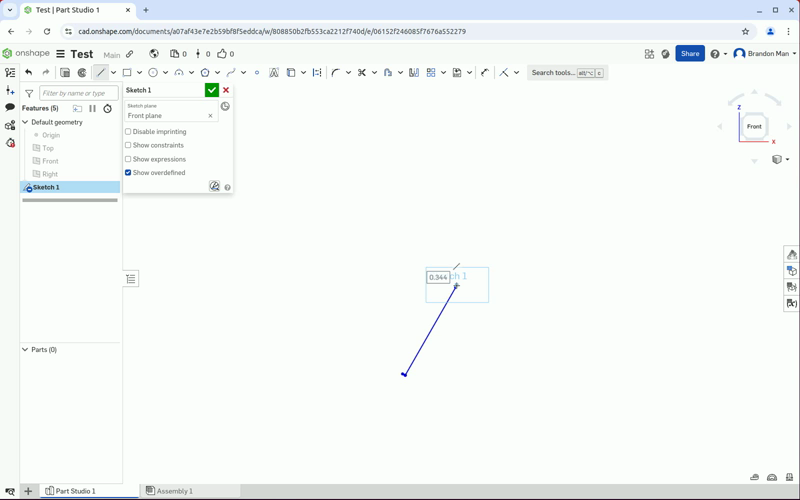
key_down(shift)
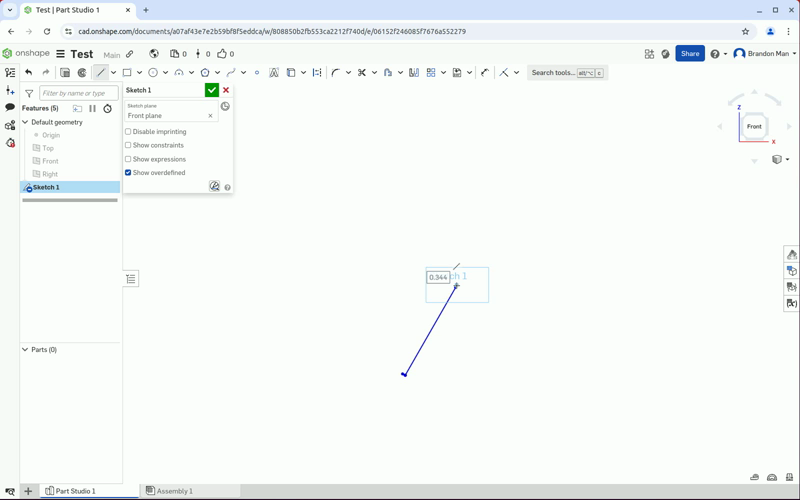
mouse_move(486, 285)
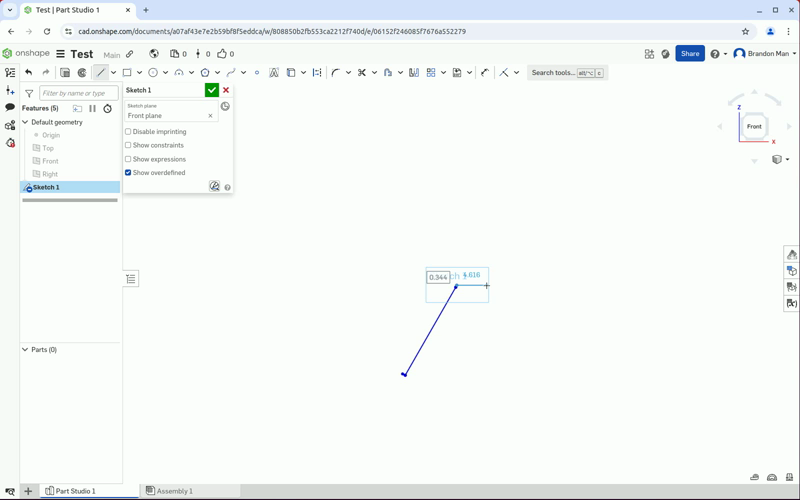
mouse_move(460, 279)
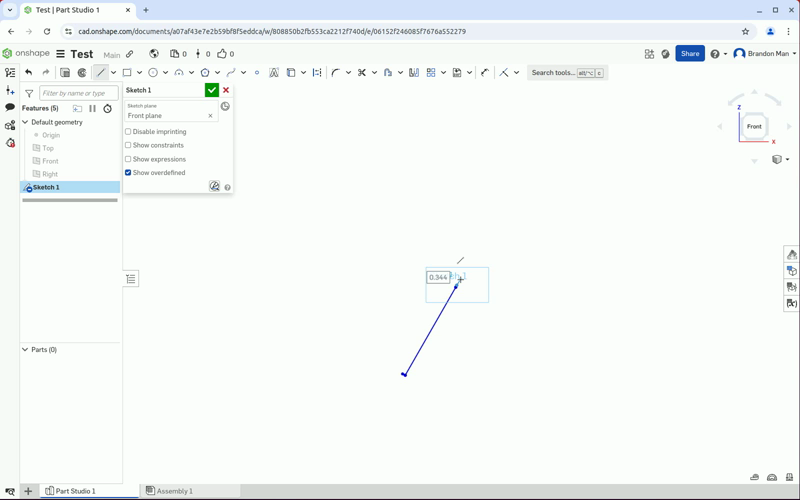
scroll(6)
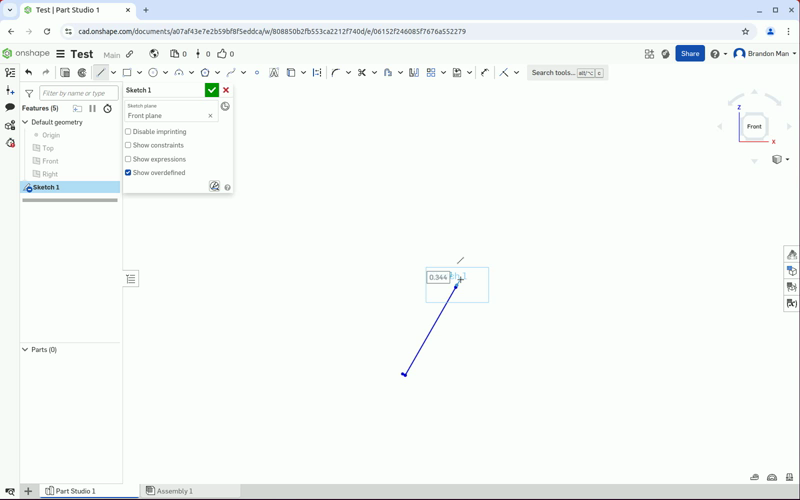
scroll(6)
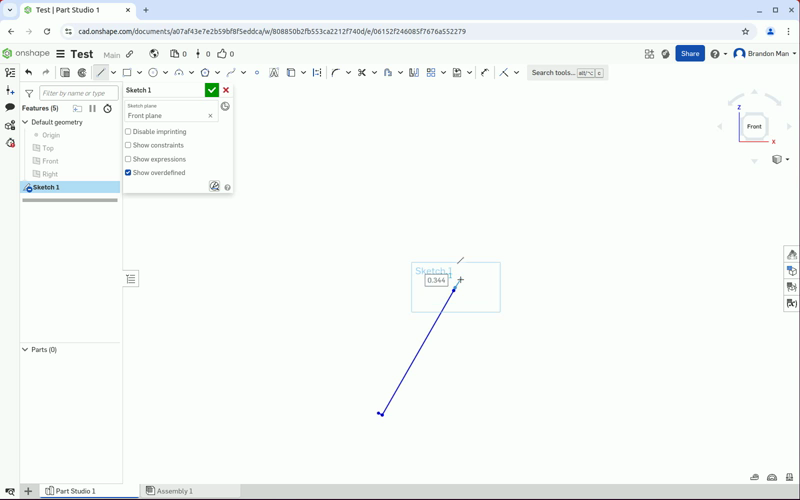
scroll(6)
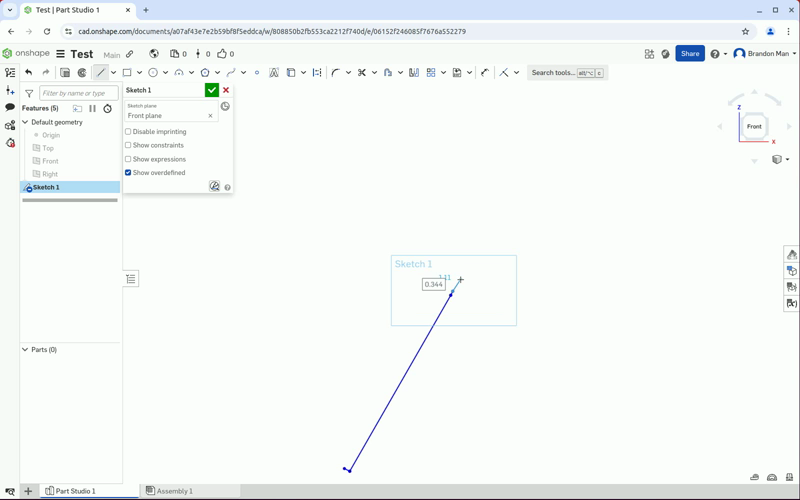
scroll(6)
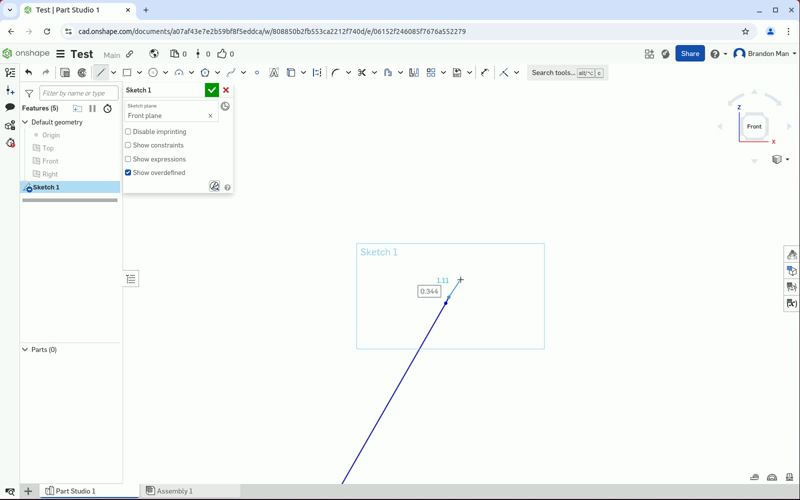
scroll(6)
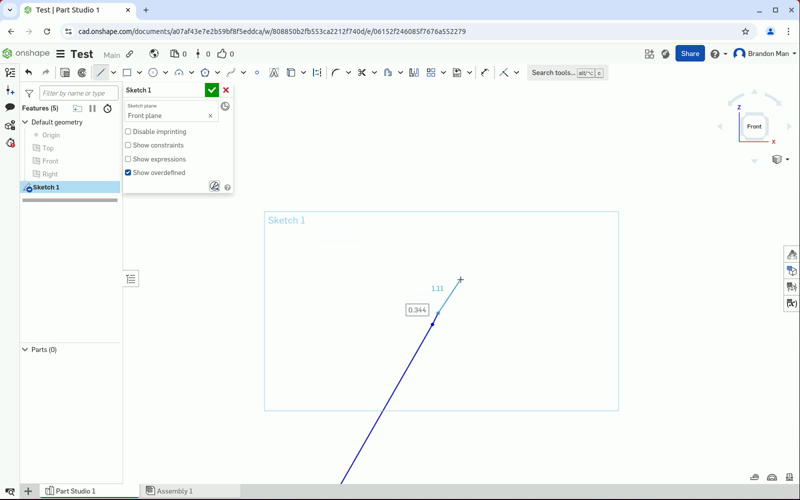
scroll(6)
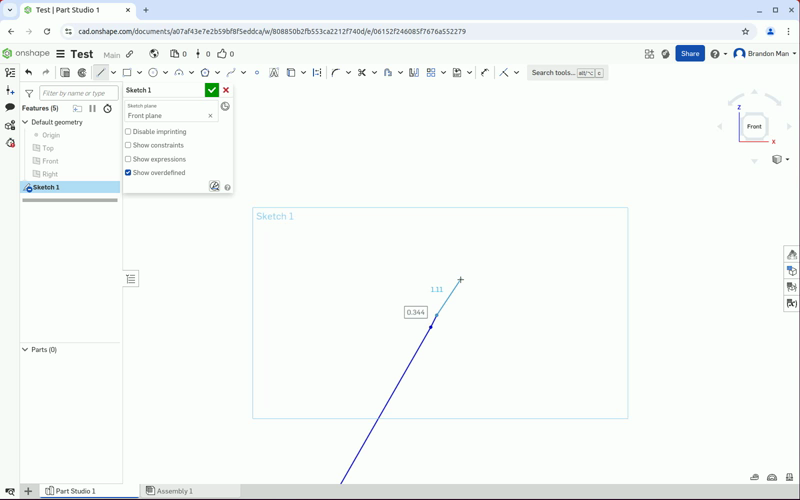
scroll(6)
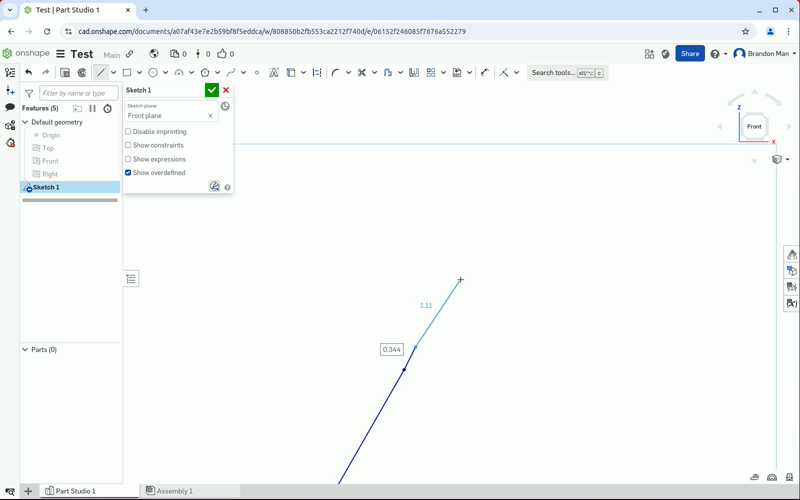
click(460, 279)
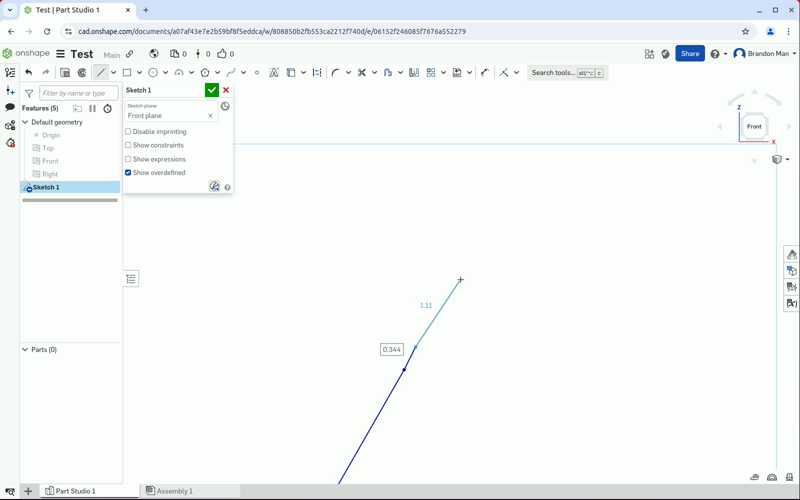
scroll(-6)
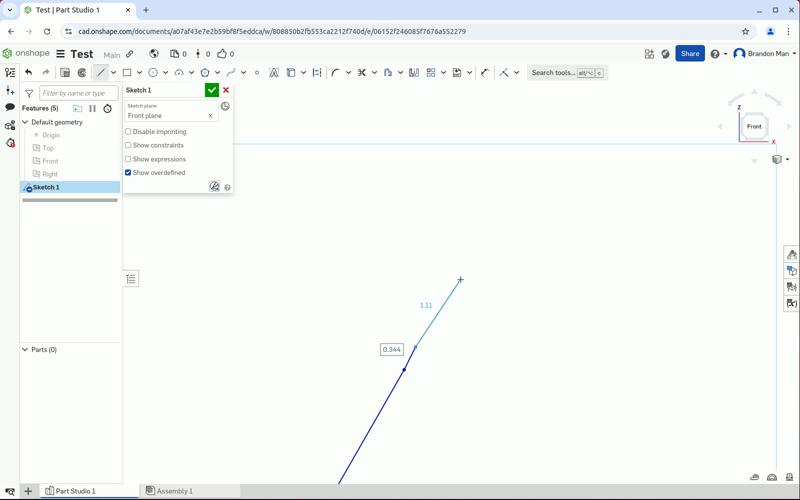
scroll(-6)
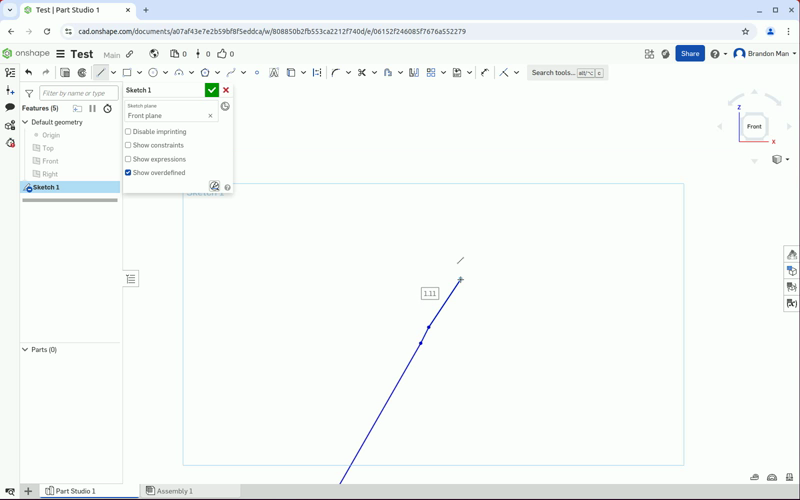
scroll(-6)
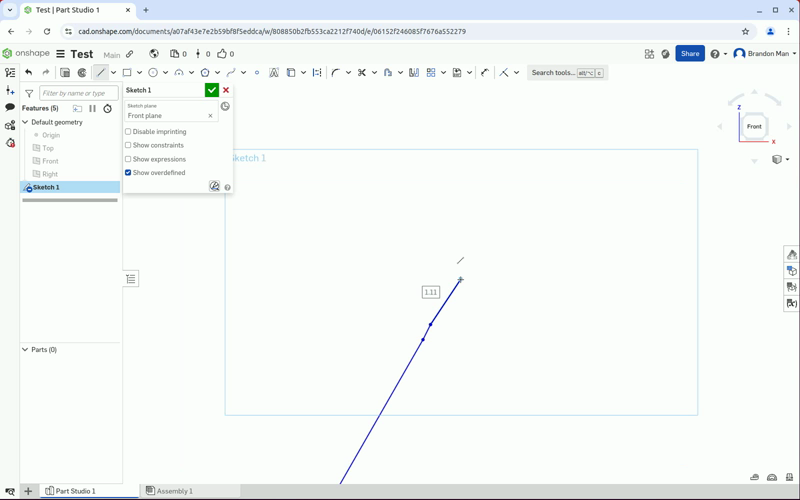
scroll(-6)
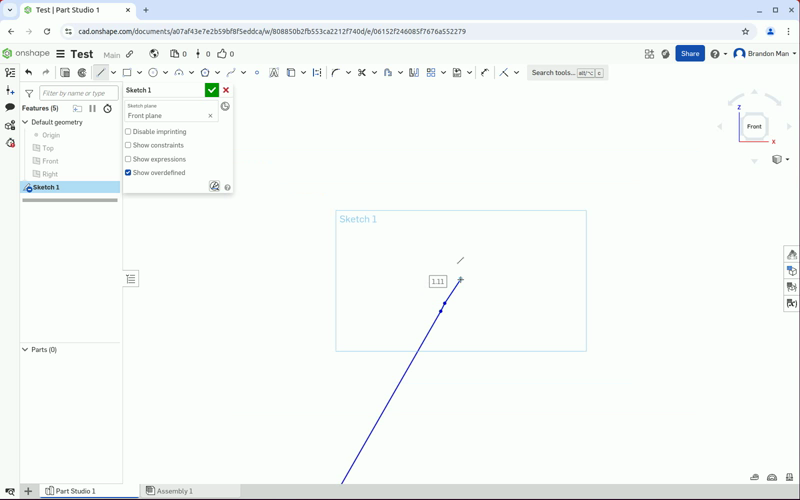
scroll(-6)
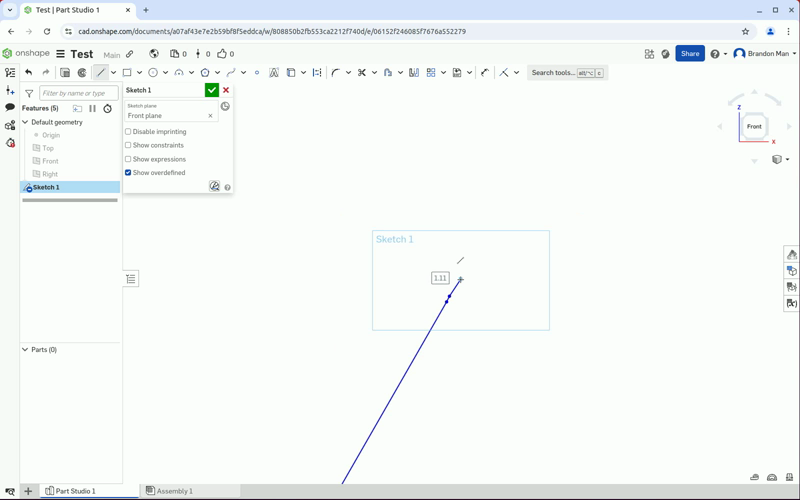
scroll(-6)
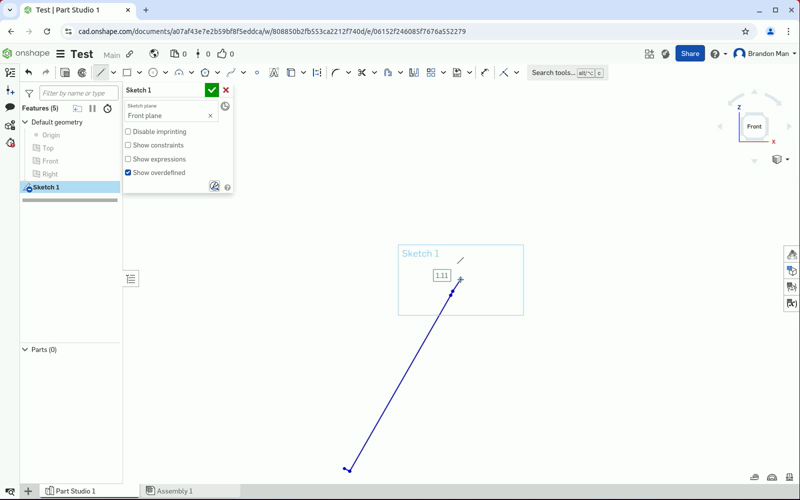
scroll(-6)
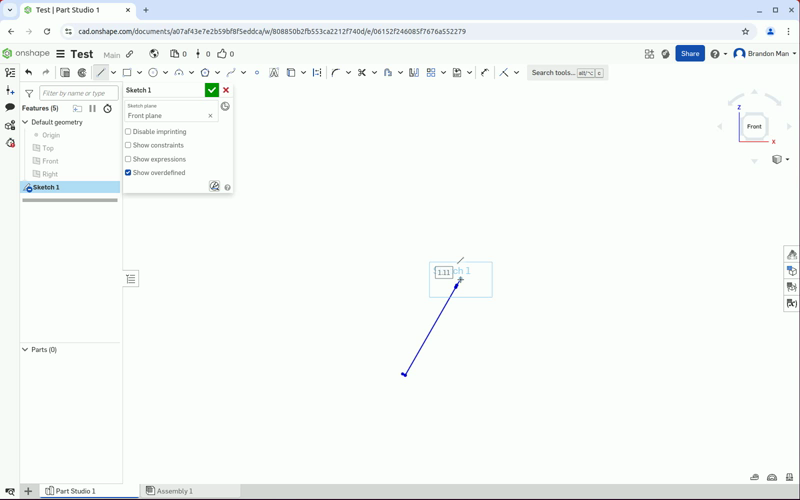
key_up(shift)
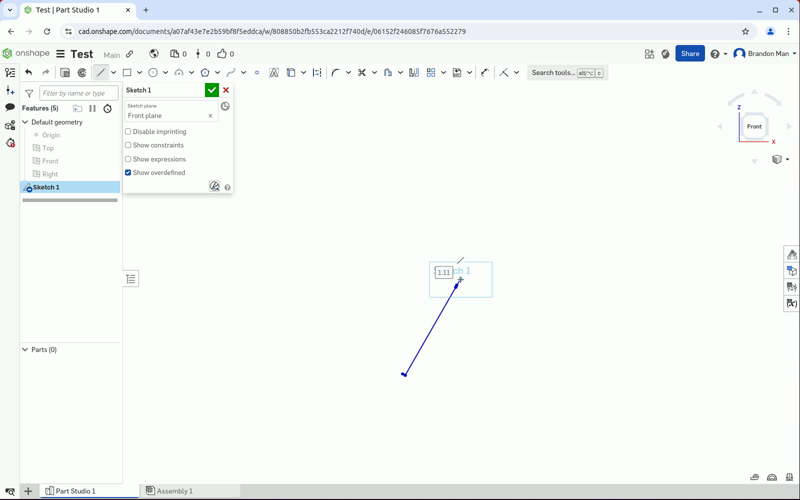
key_down(shift)
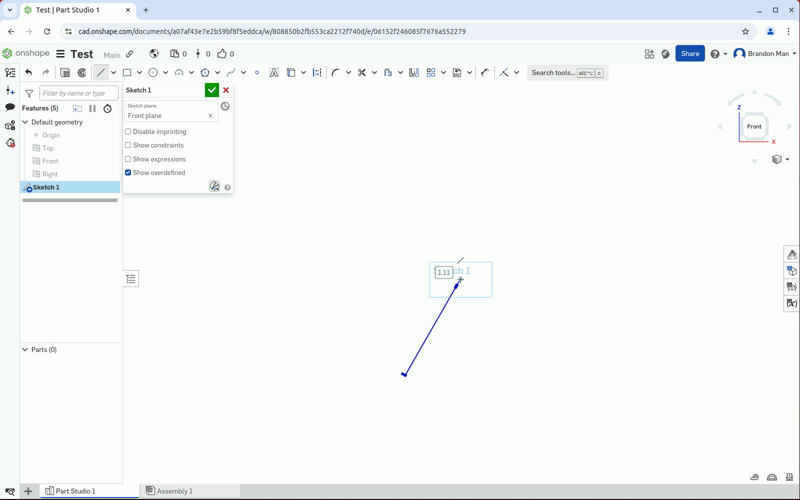
mouse_move(490, 279)
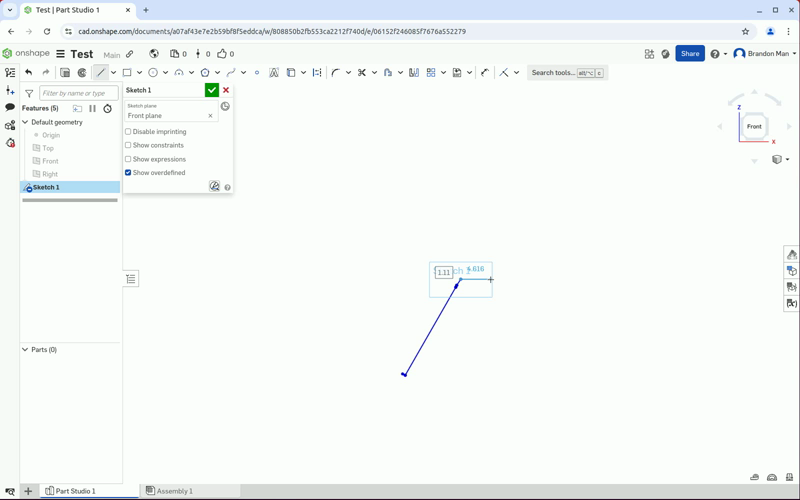
mouse_move(459, 276)
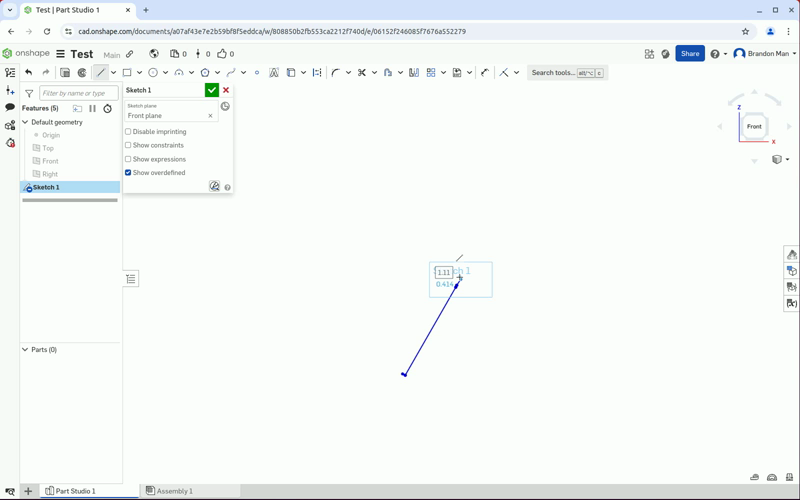
scroll(6)
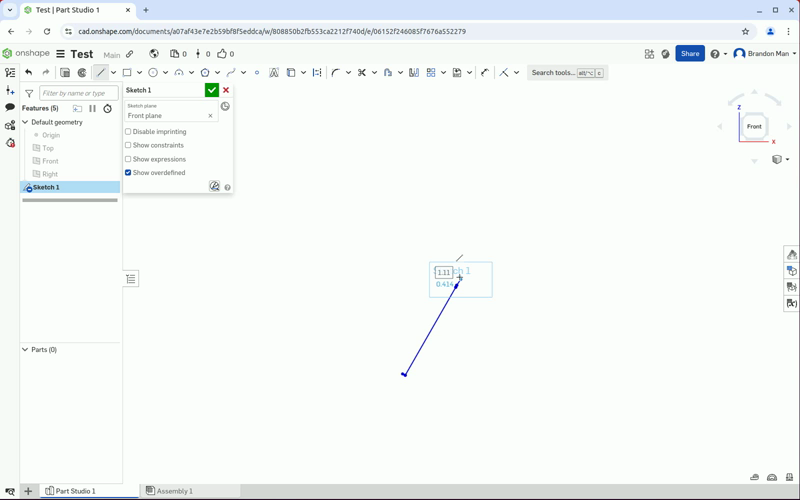
scroll(6)
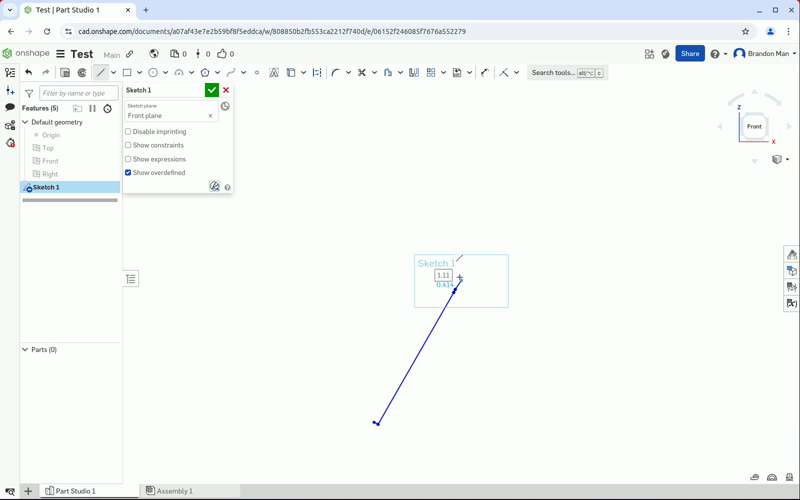
scroll(6)
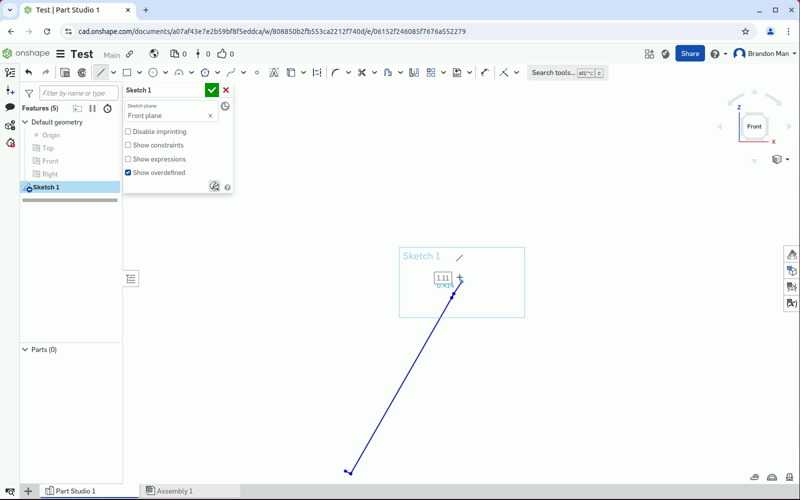
scroll(6)
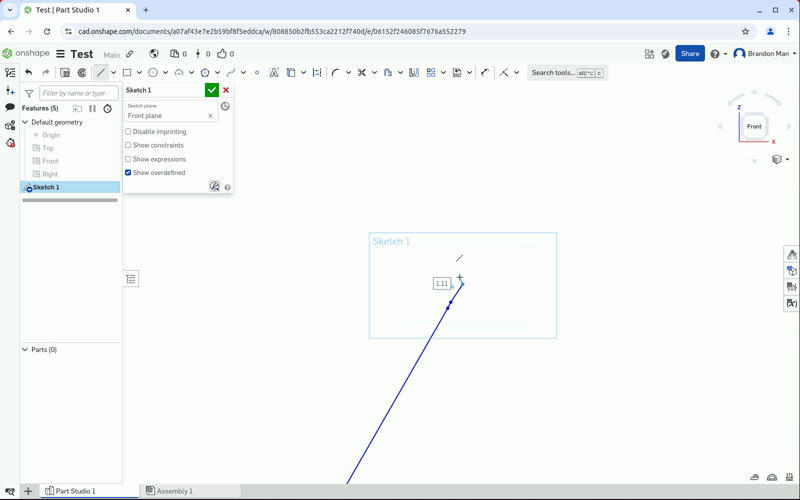
scroll(6)
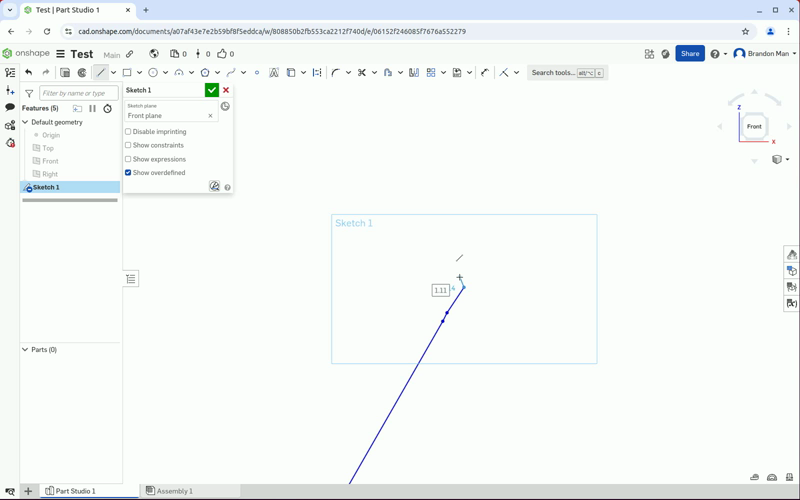
scroll(6)
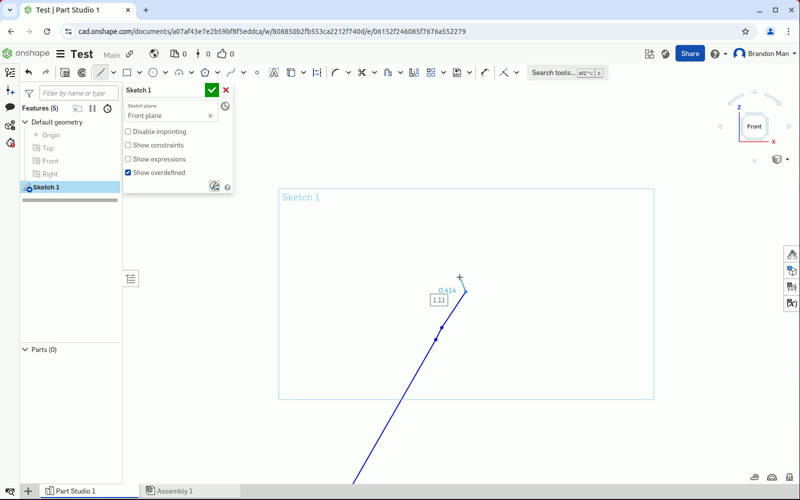
scroll(6)
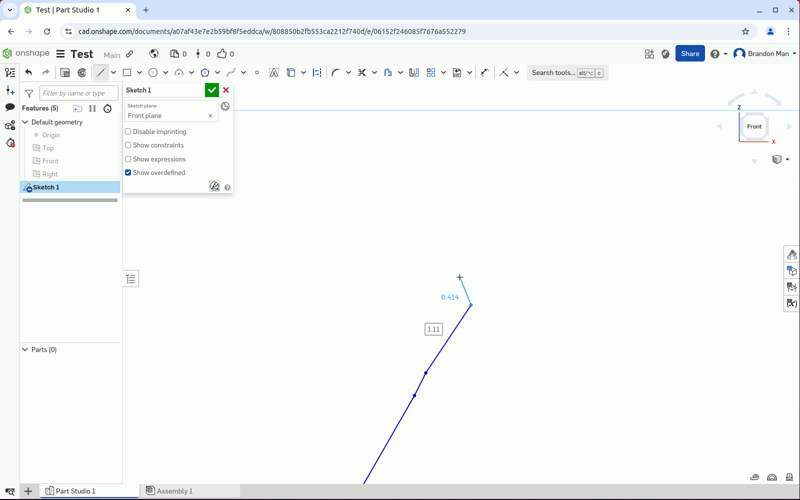
click(459, 276)
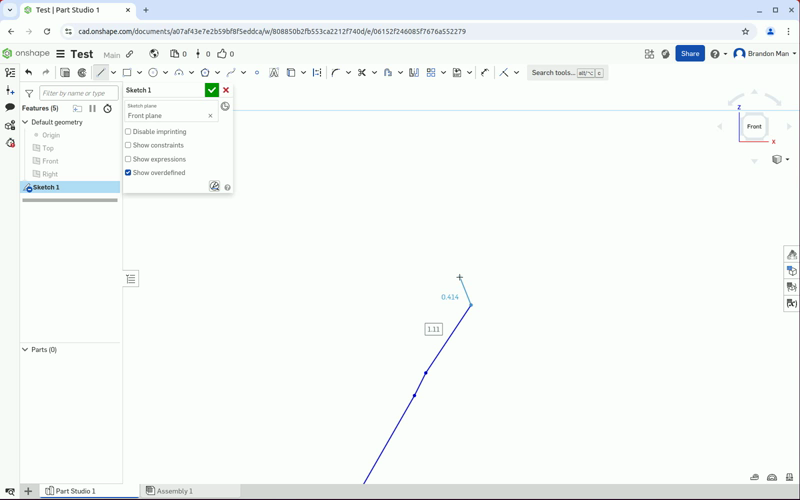
scroll(-6)
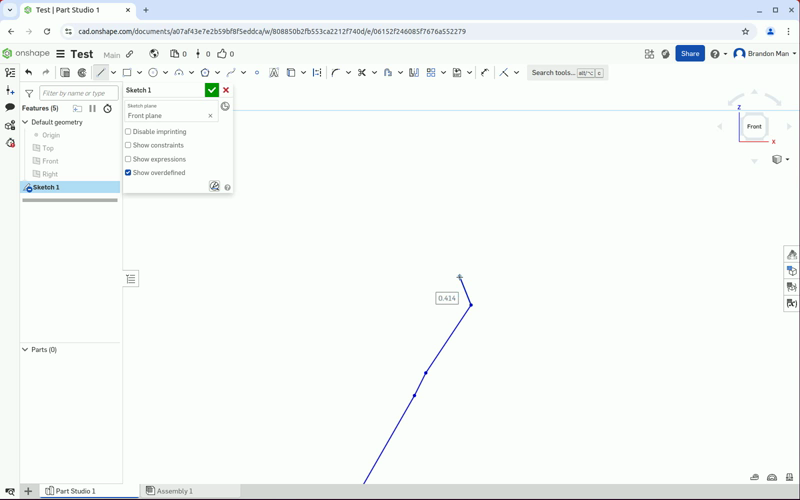
scroll(-6)
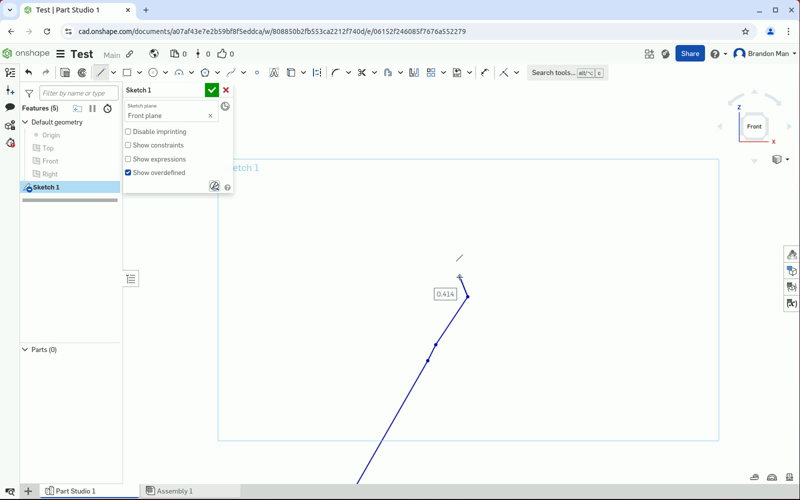
scroll(-6)
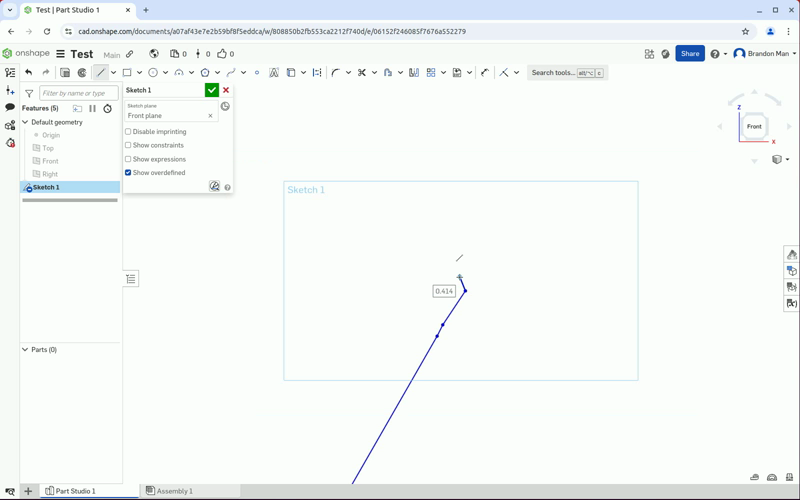
scroll(-6)
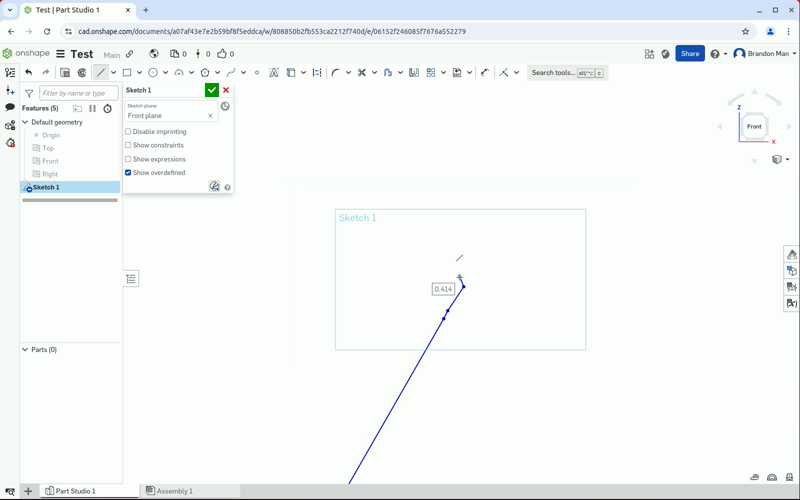
scroll(-6)
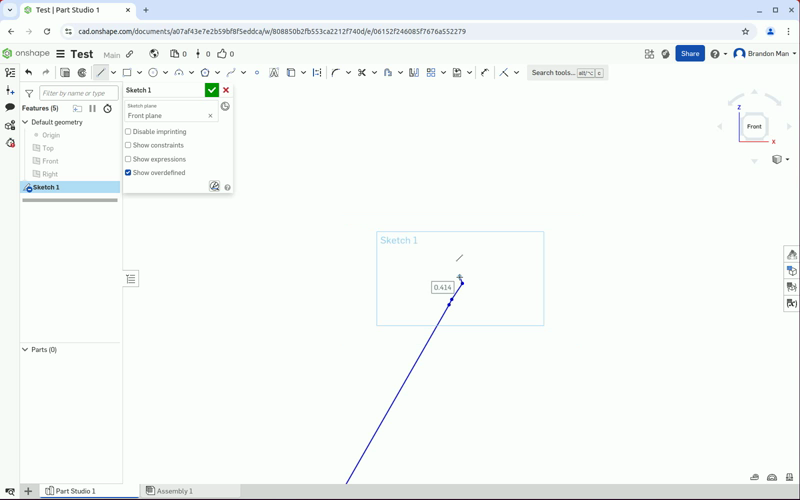
scroll(-6)
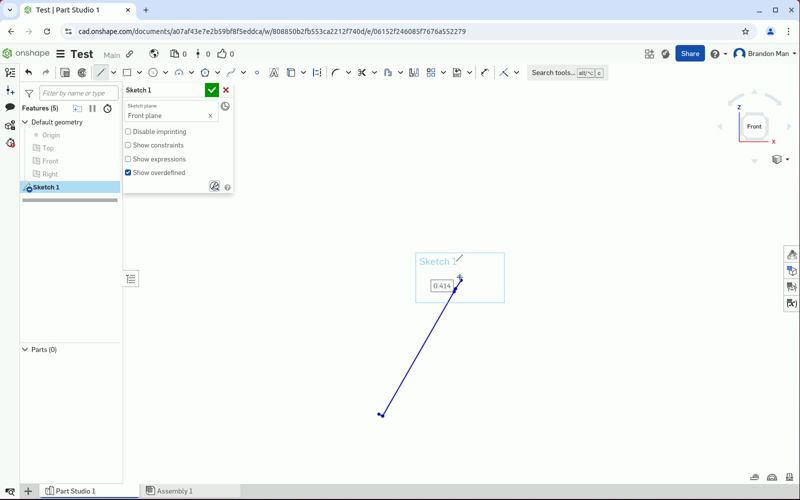
scroll(-6)
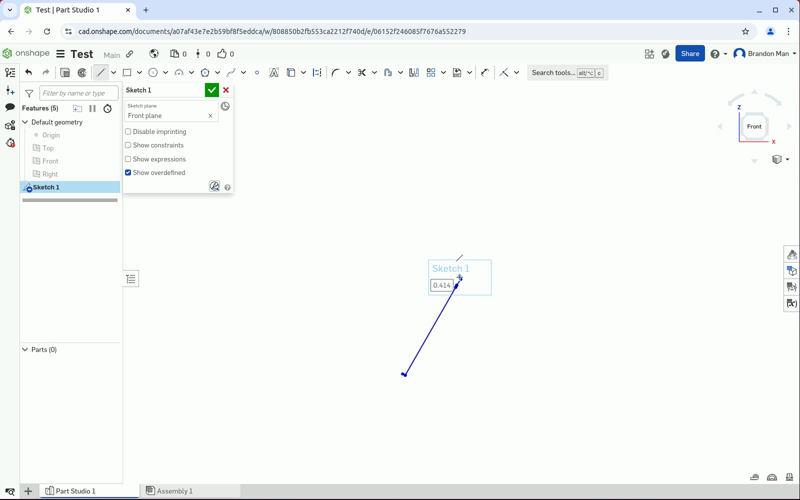
key_up(shift)
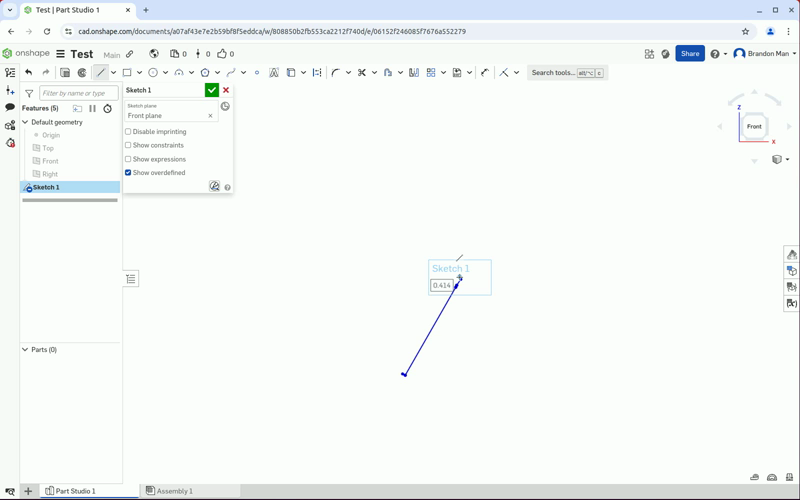
key_down(shift)
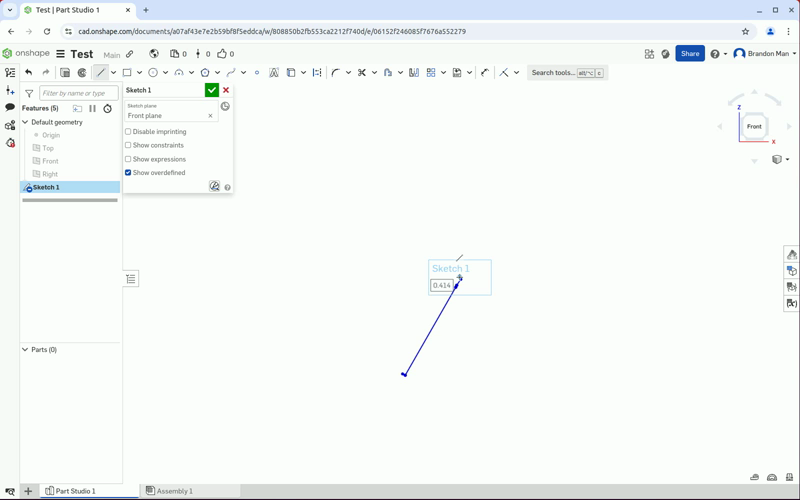
mouse_move(403, 374)
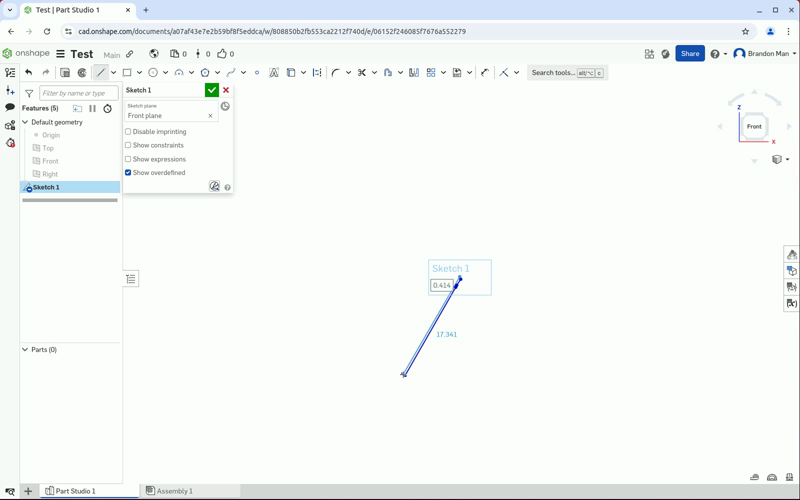
scroll(6)
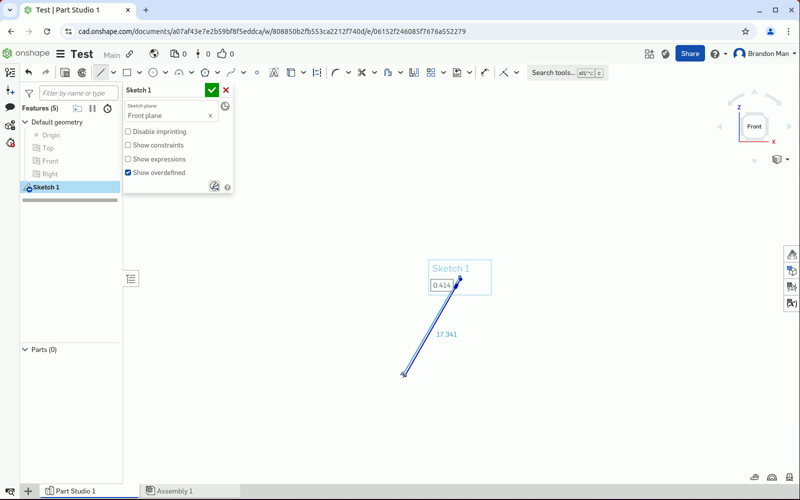
scroll(6)
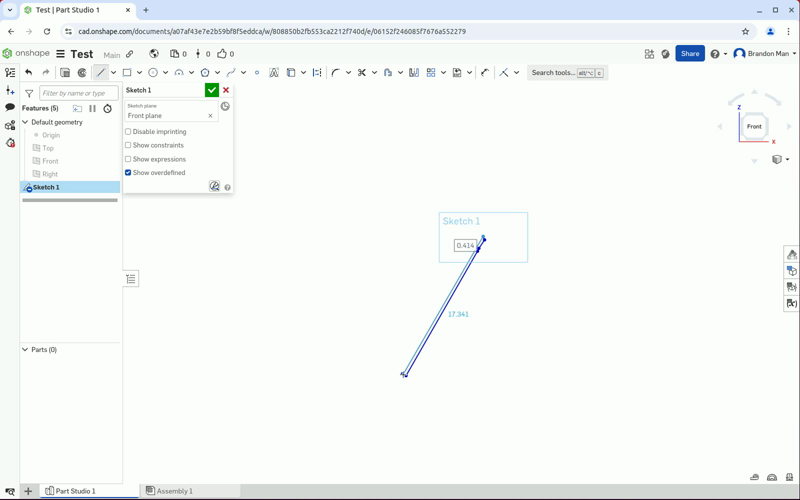
scroll(6)
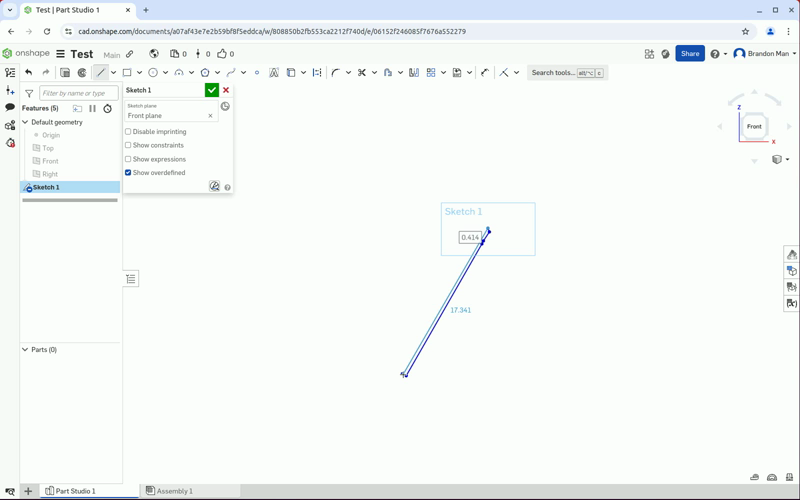
scroll(6)
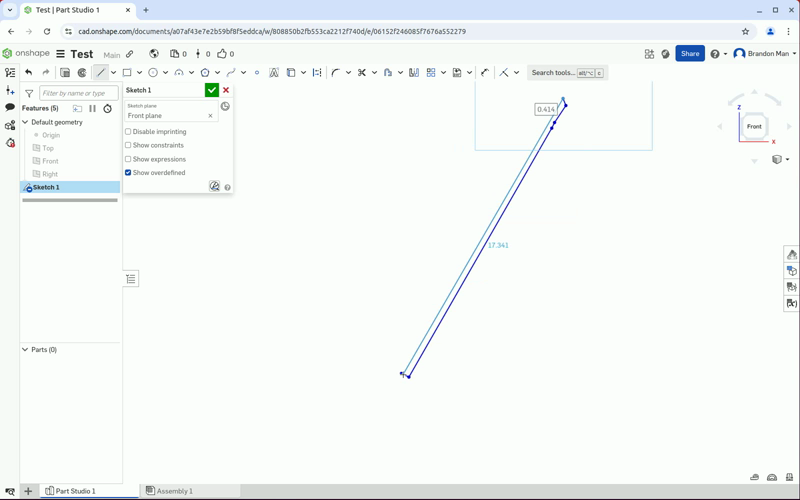
scroll(6)
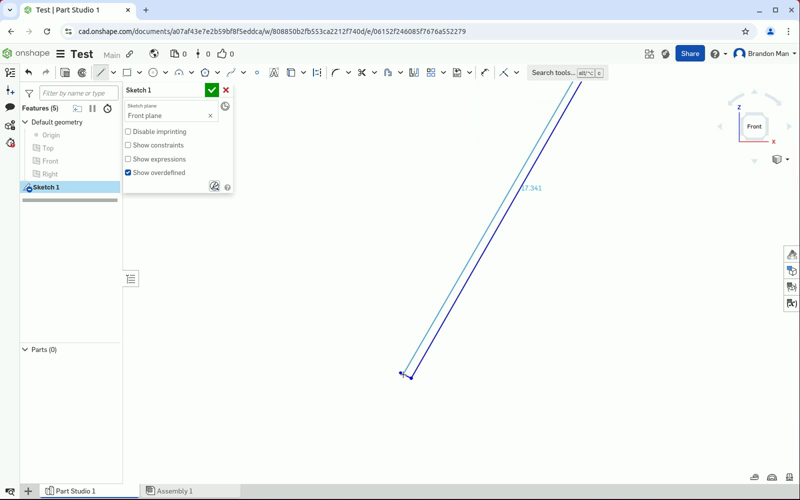
scroll(6)
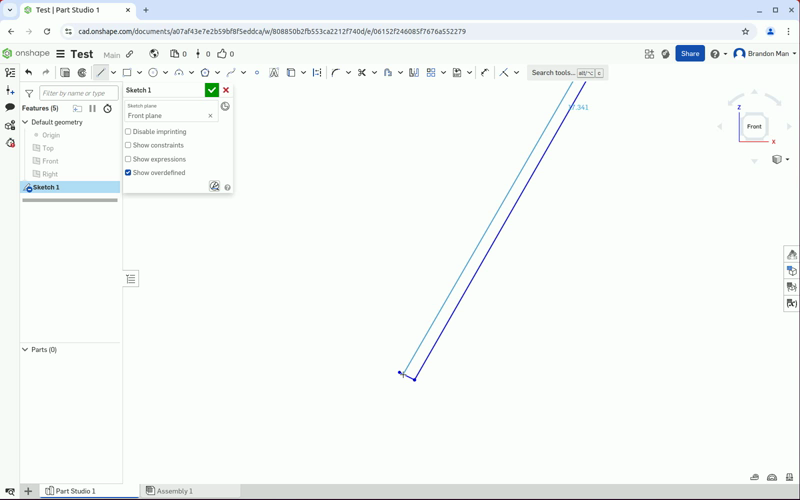
scroll(6)
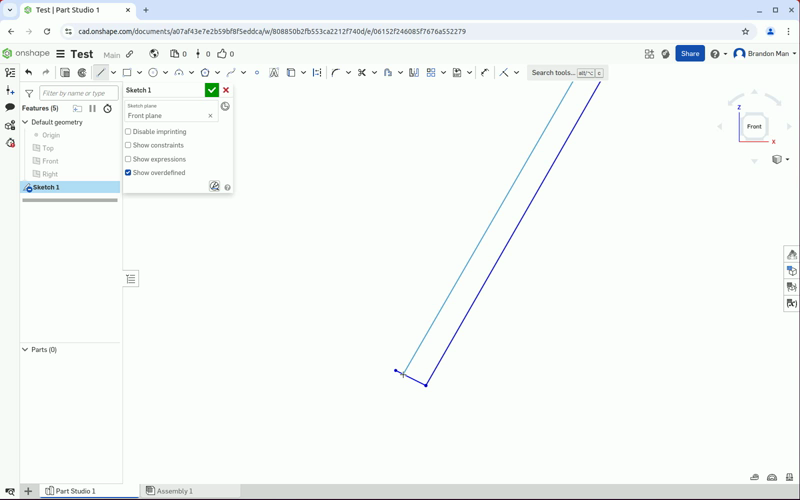
key_up(shift)
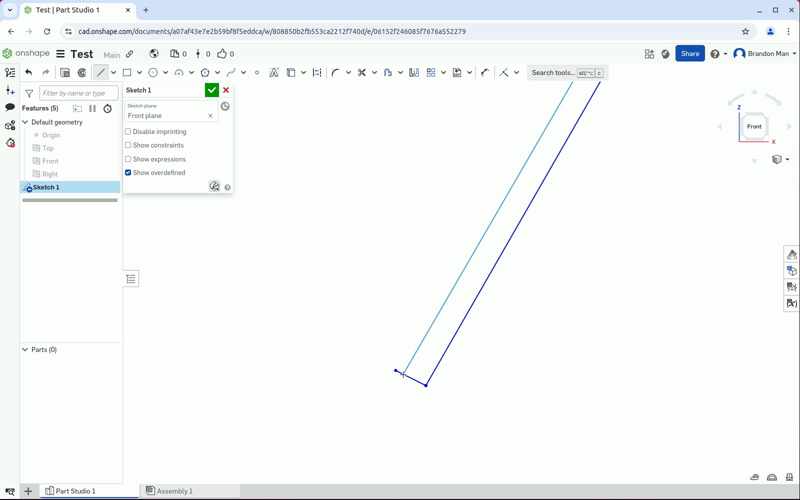
click(403, 374)
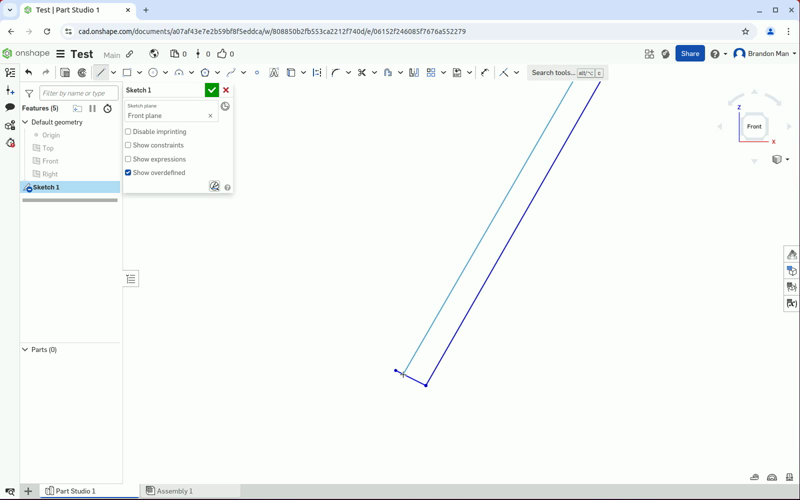
scroll(-6)
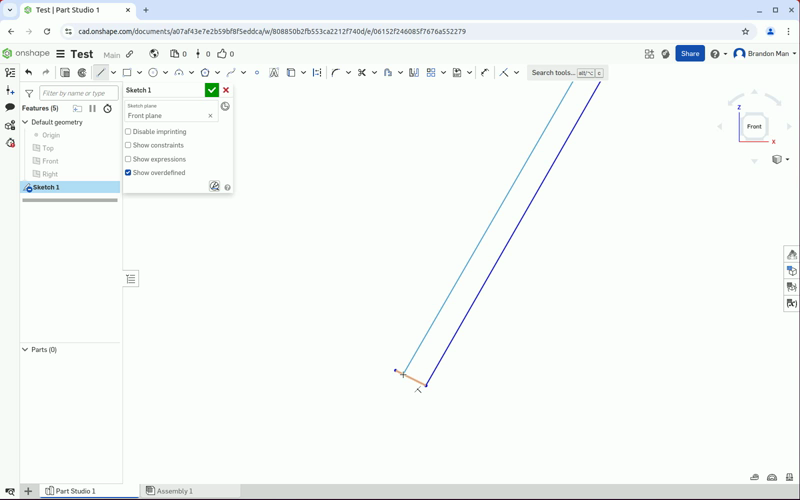
scroll(-6)
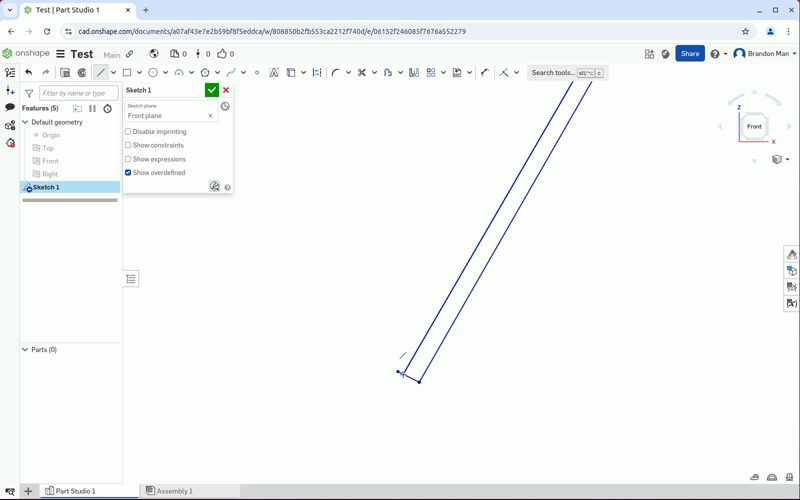
scroll(-6)
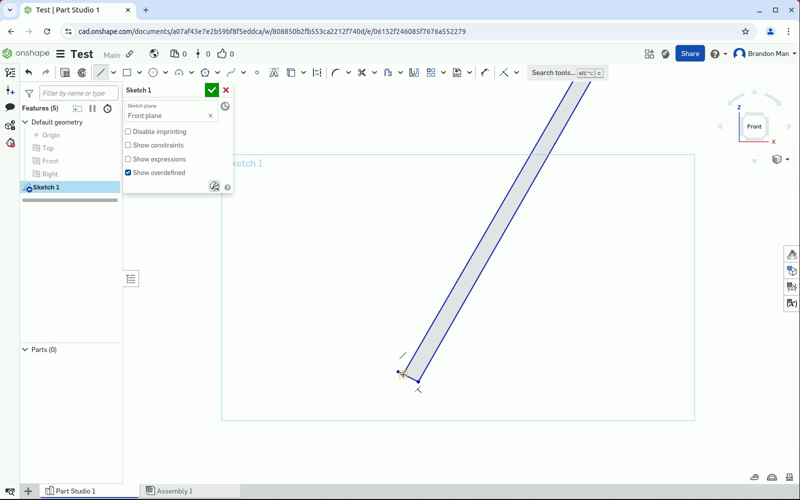
scroll(-6)
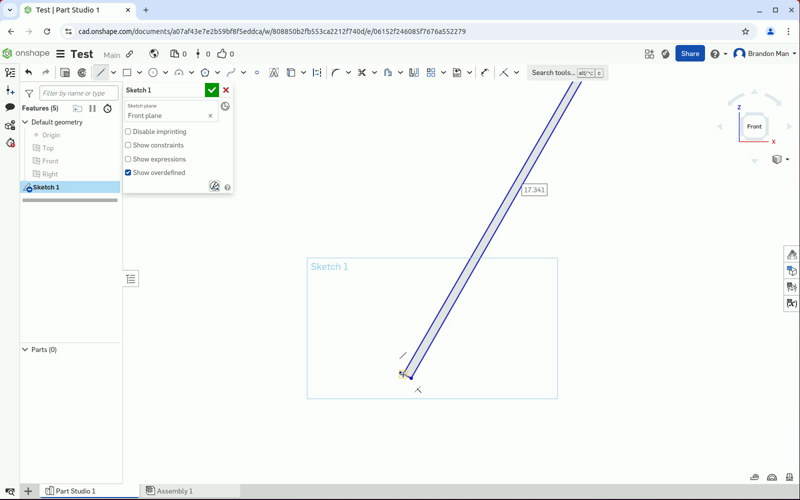
scroll(-6)
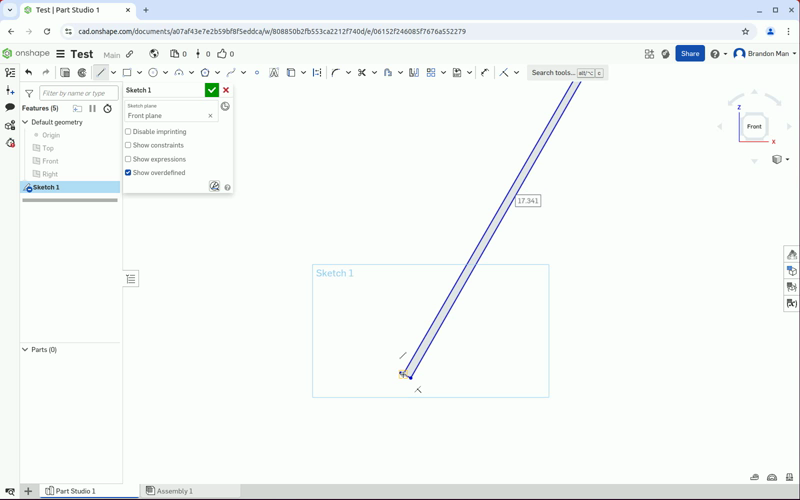
scroll(-6)
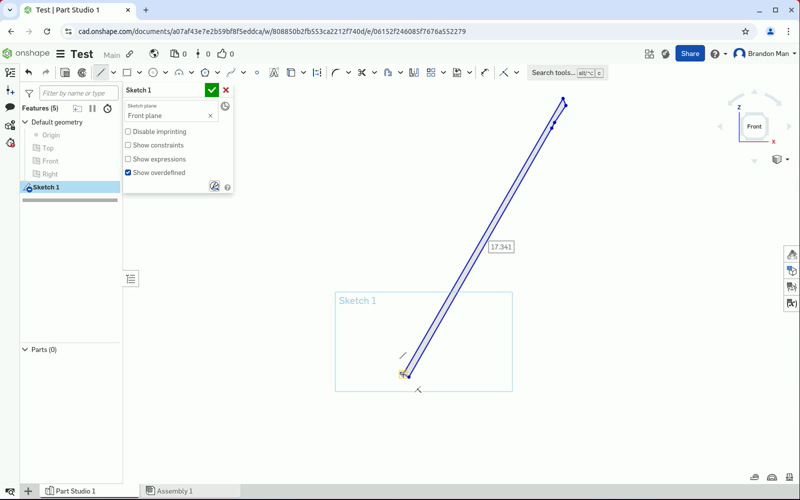
scroll(-6)
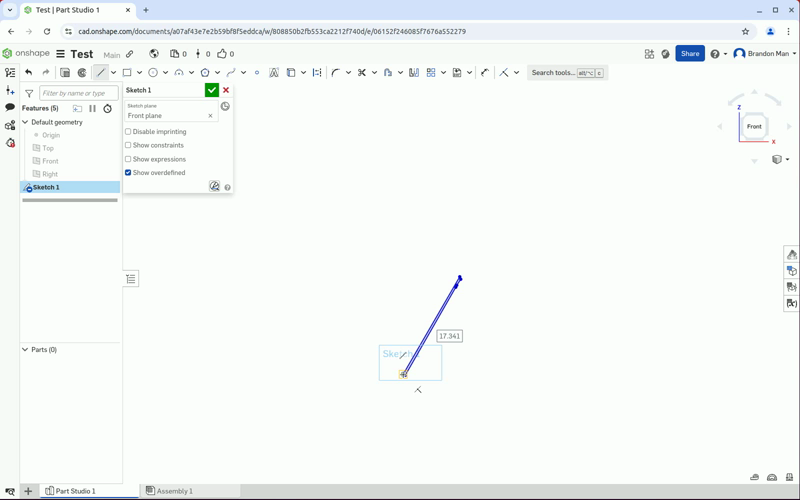
key(esc)
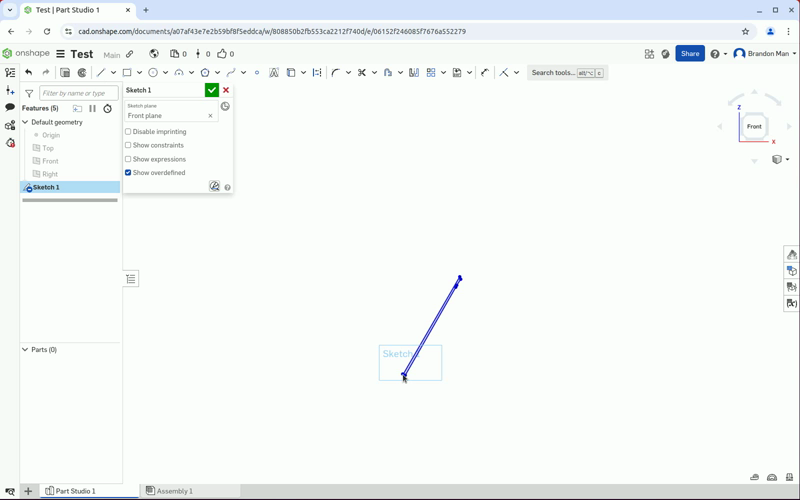
mouse_move(407, 370)
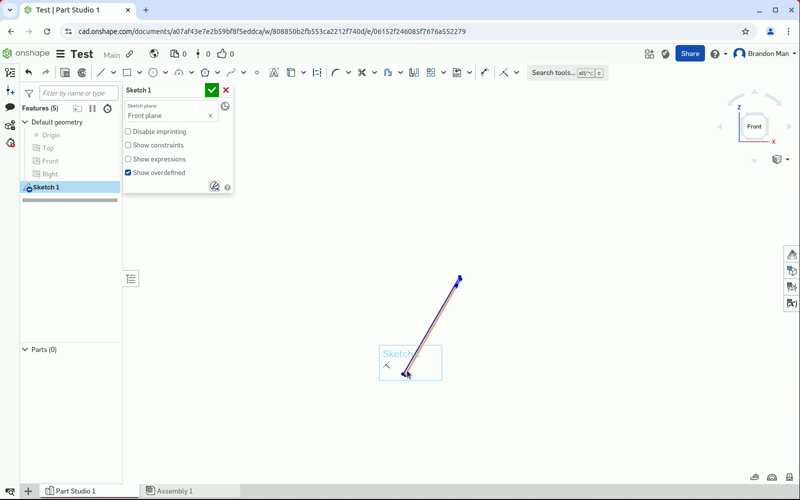
scroll(6)
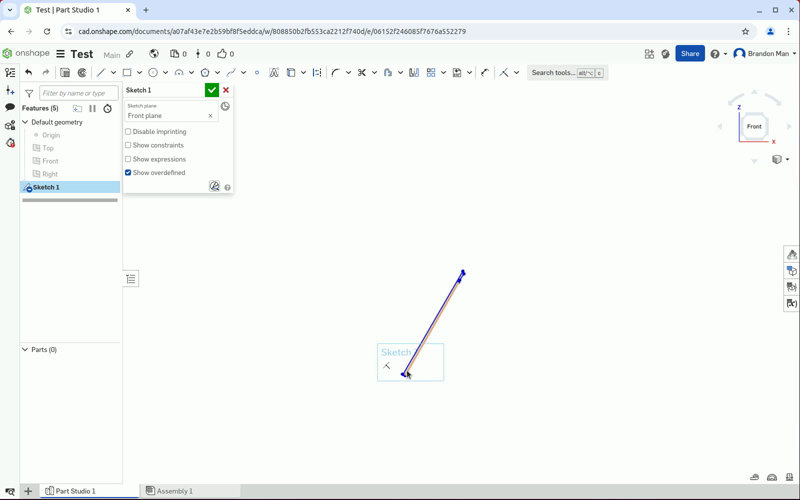
scroll(6)
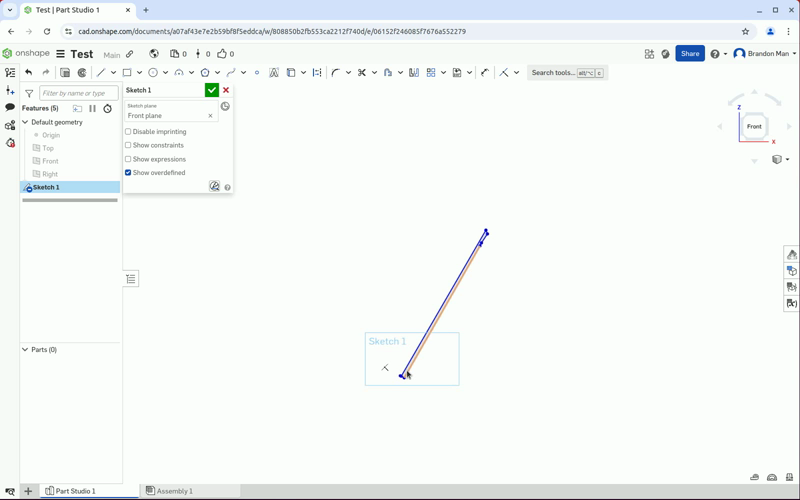
scroll(6)
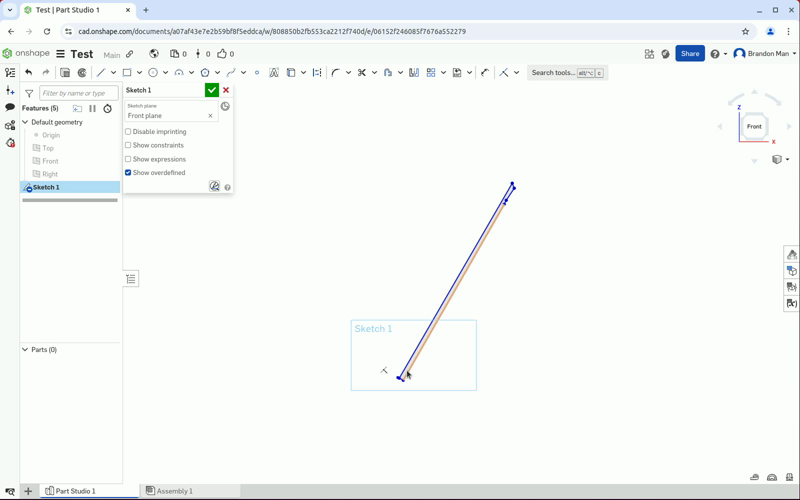
scroll(6)
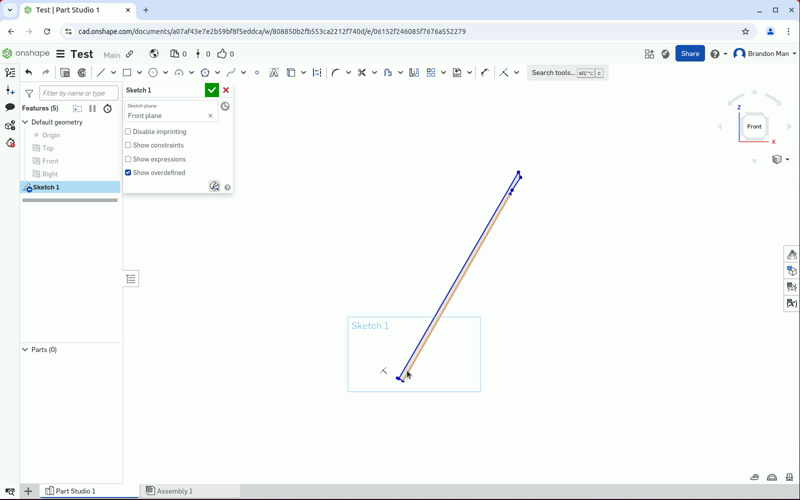
scroll(6)
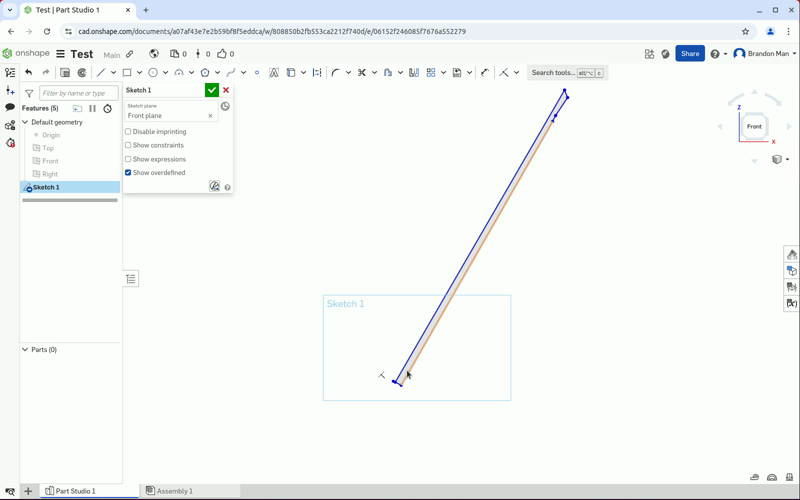
scroll(6)
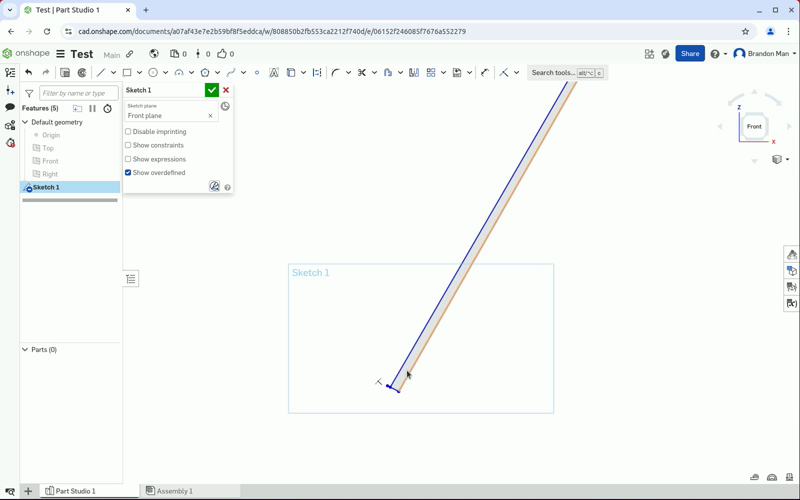
scroll(6)
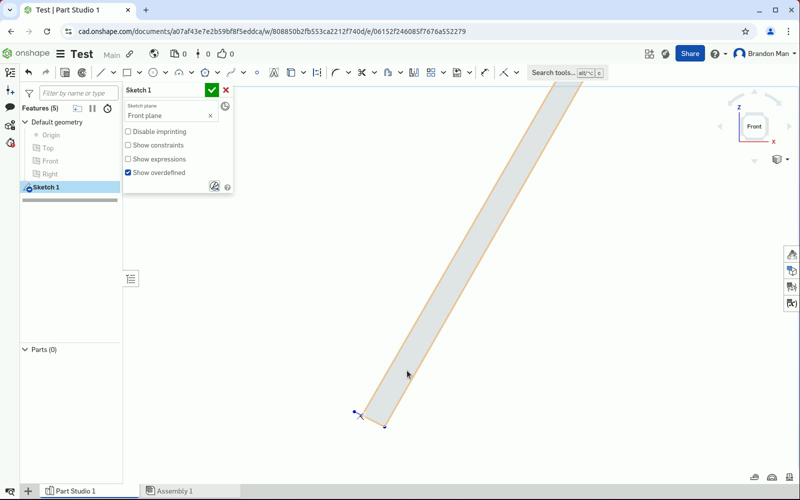
click(407, 370)
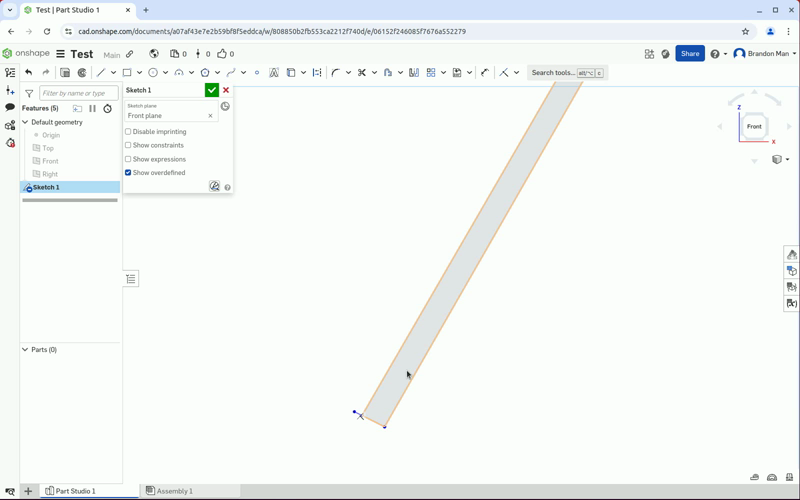
scroll(-6)
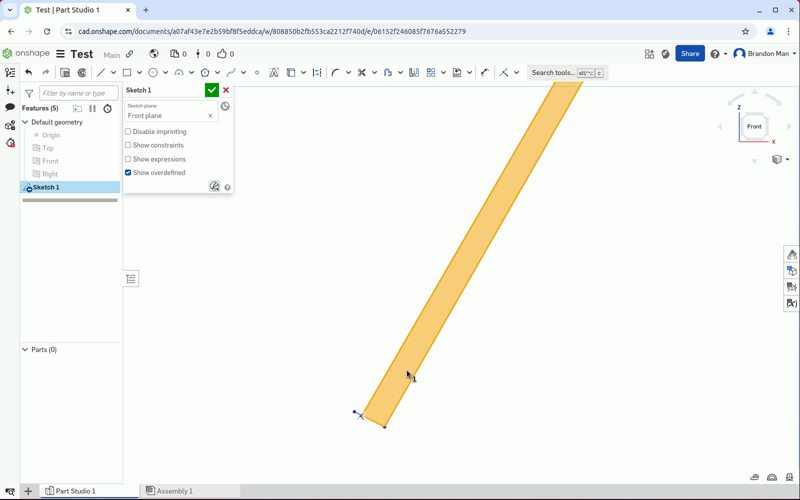
scroll(-6)
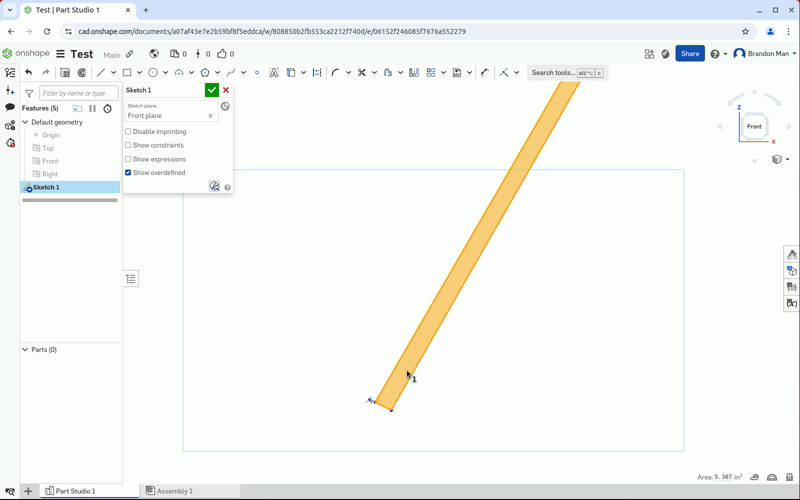
scroll(-6)
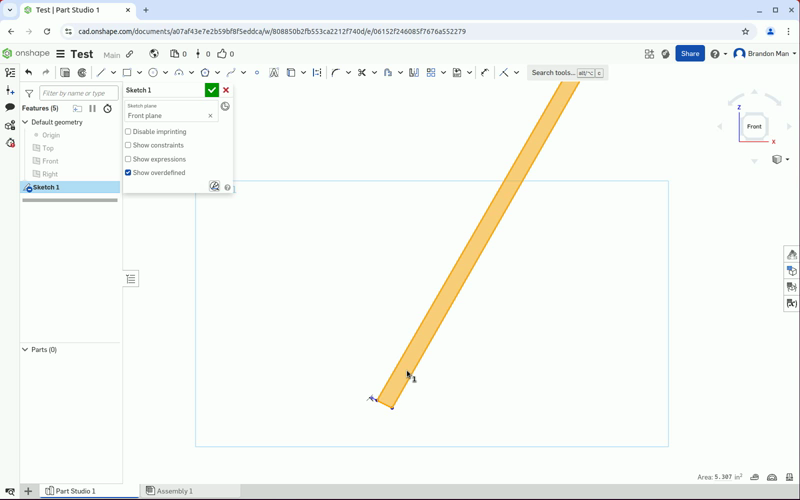
scroll(-6)
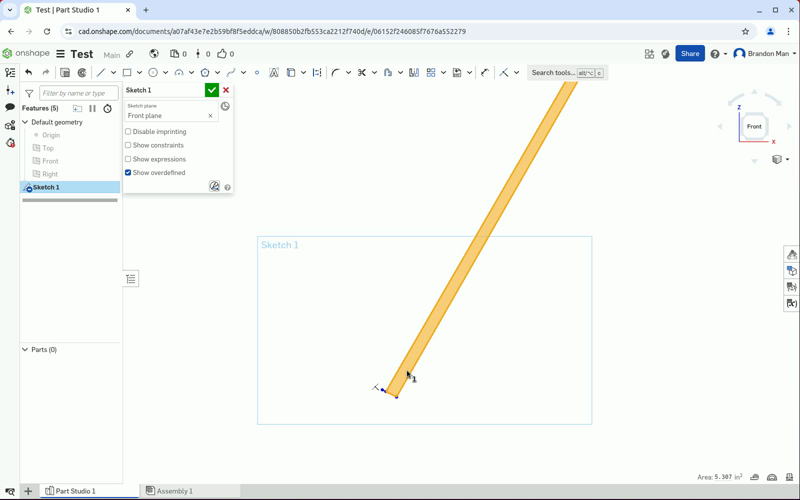
scroll(-6)
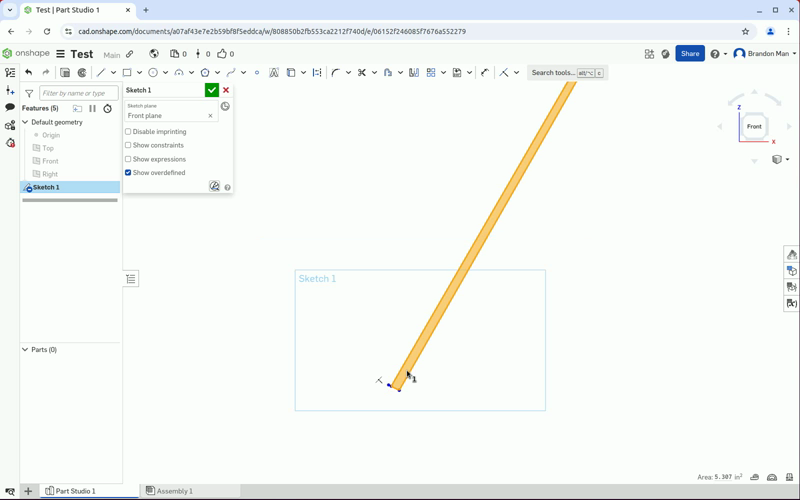
scroll(-6)
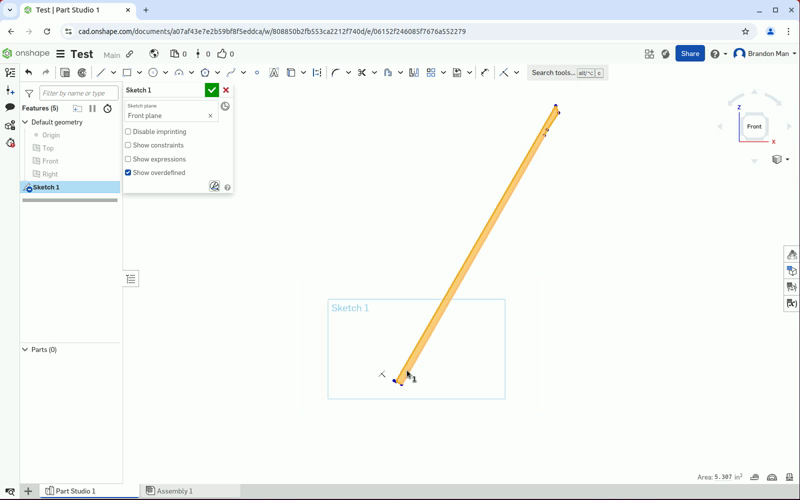
scroll(-6)
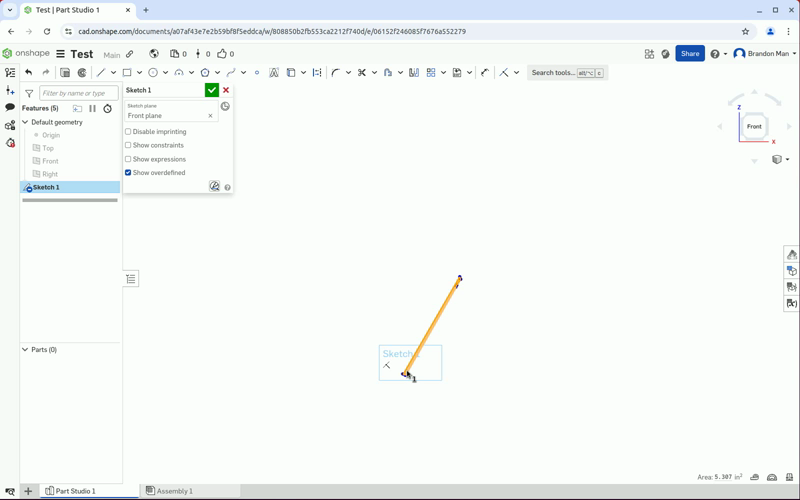
mouse_move(73, 352)
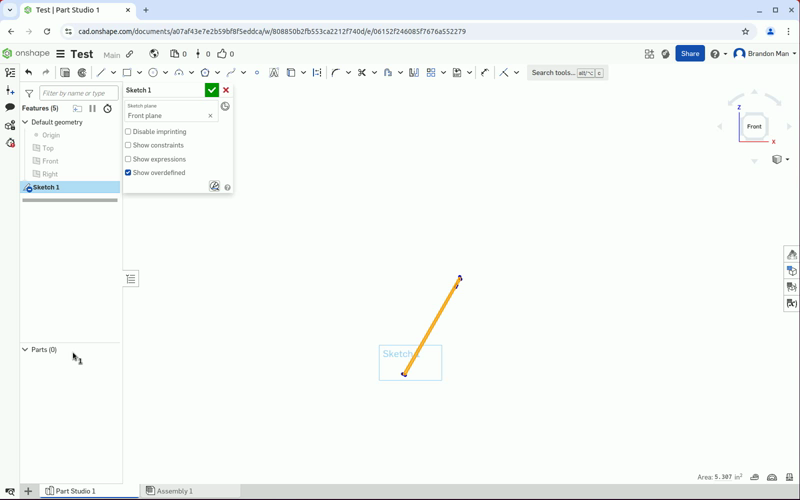
key(shift+y)
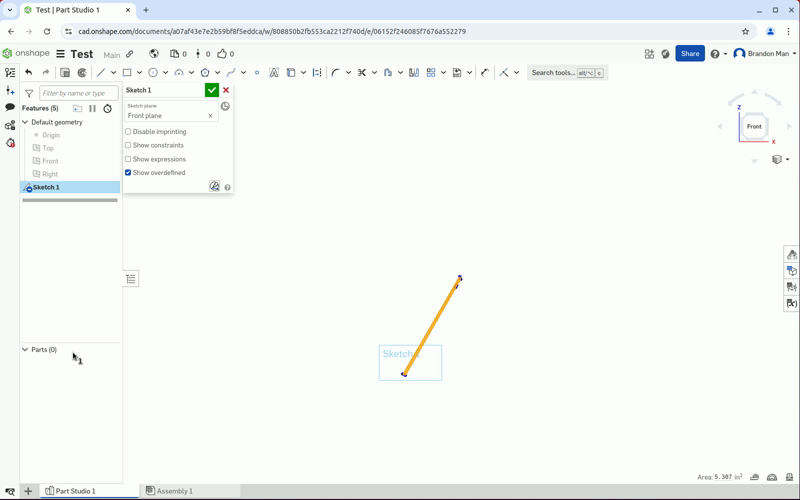
key(shift+e)
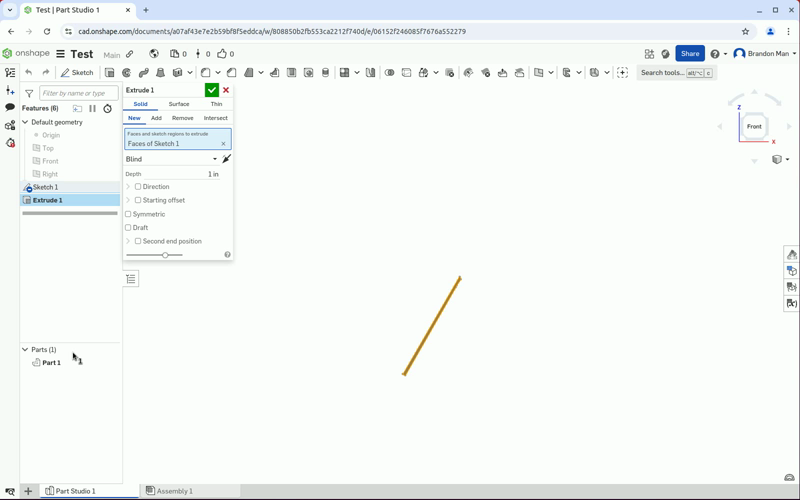
mouse_move(143, 106)
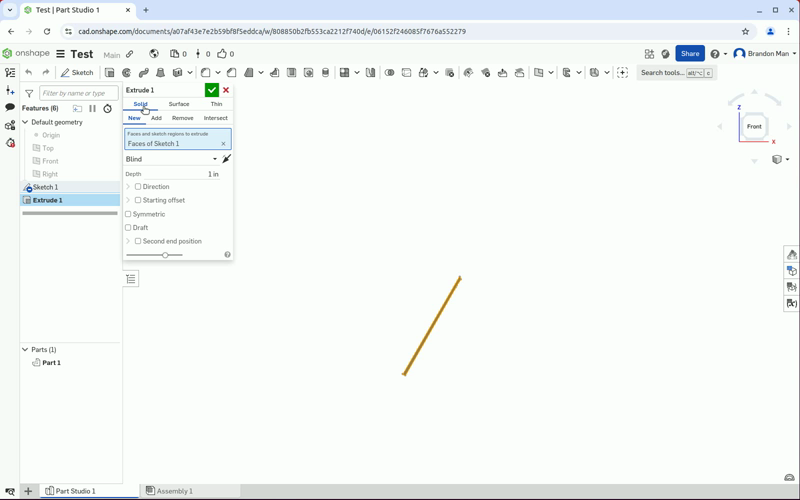
click(143, 106)
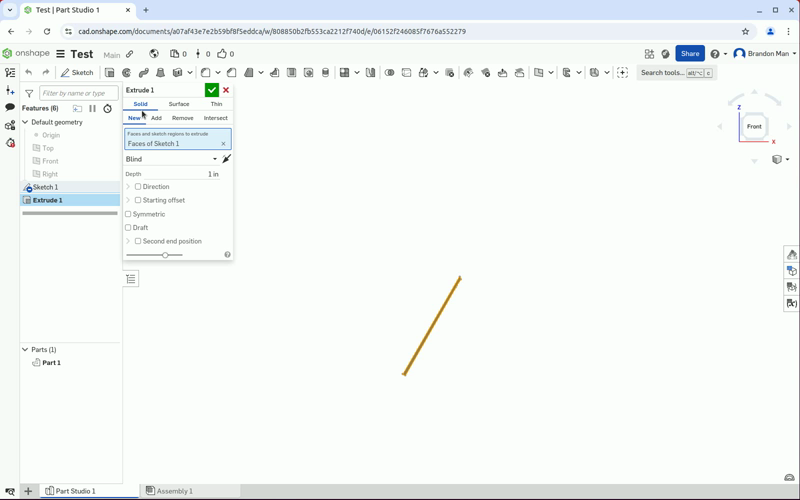
mouse_move(137, 120)
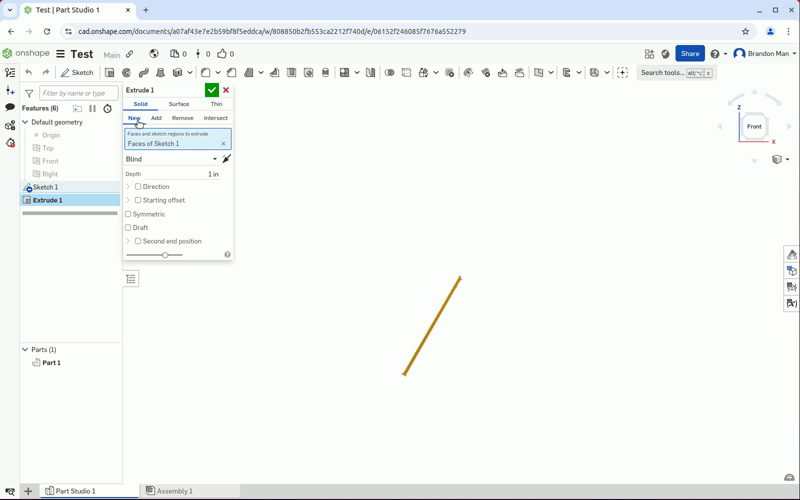
click(137, 120)
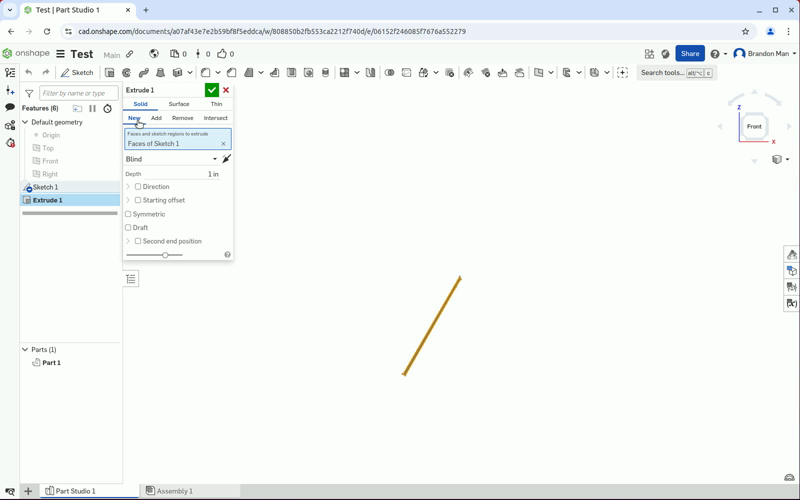
key(tab, 4)
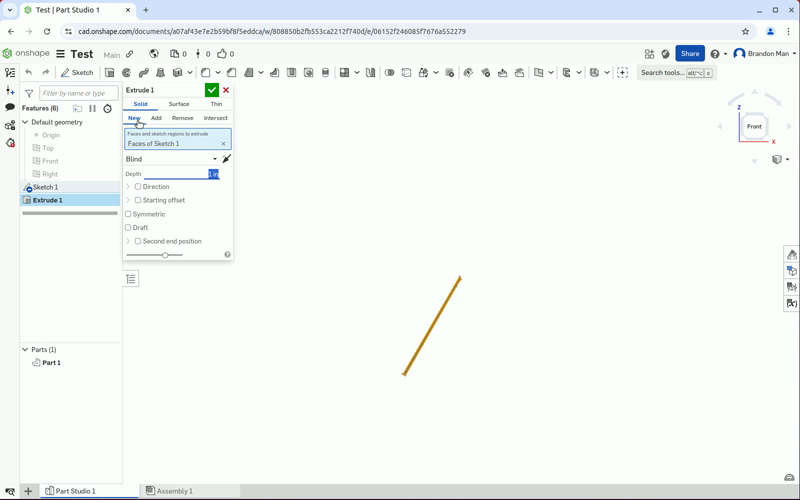
text(23.108)
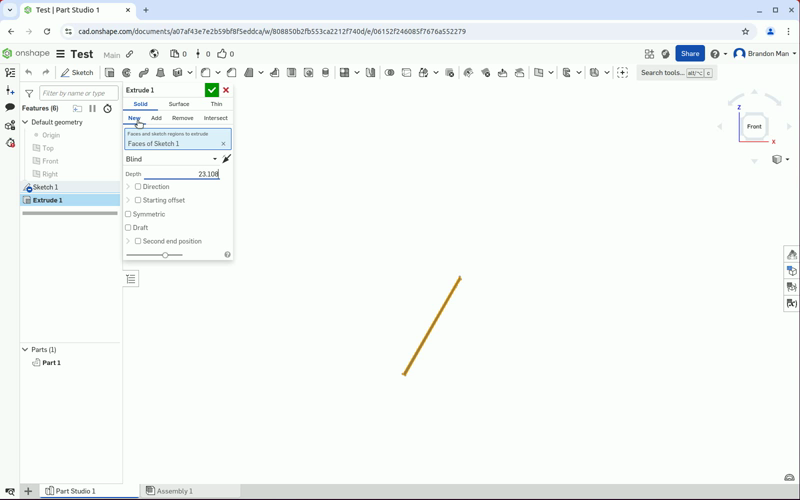
key(enter)
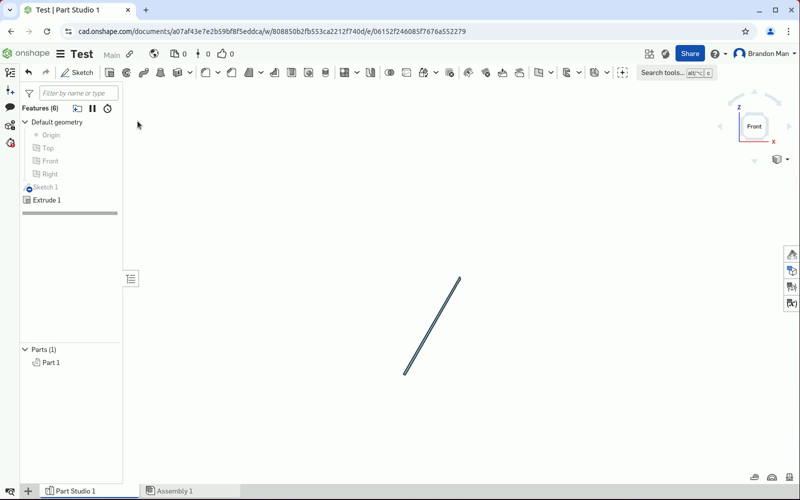
key(shift+h)
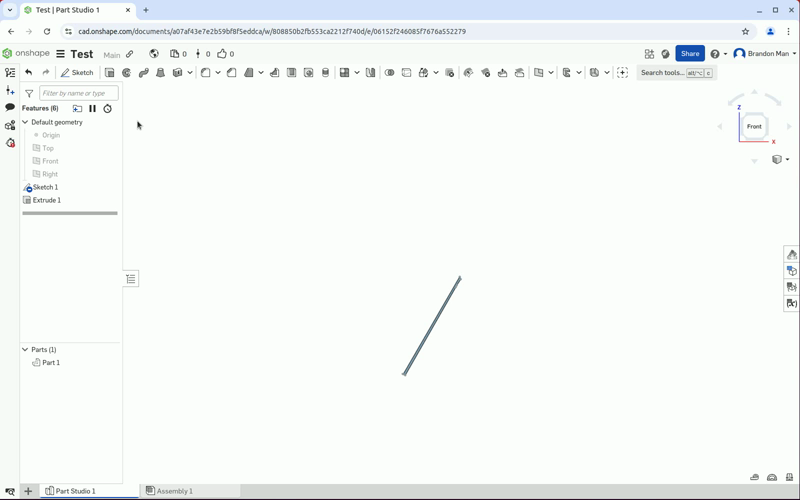
key(shift+h)
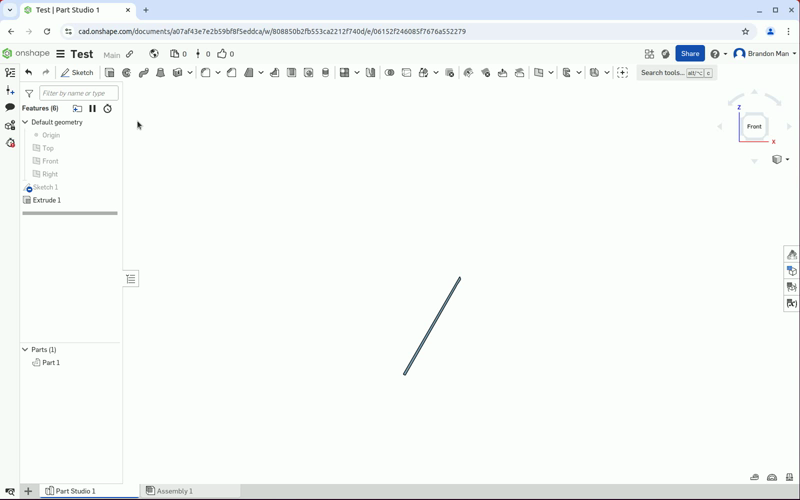
mouse_move(73, 189)
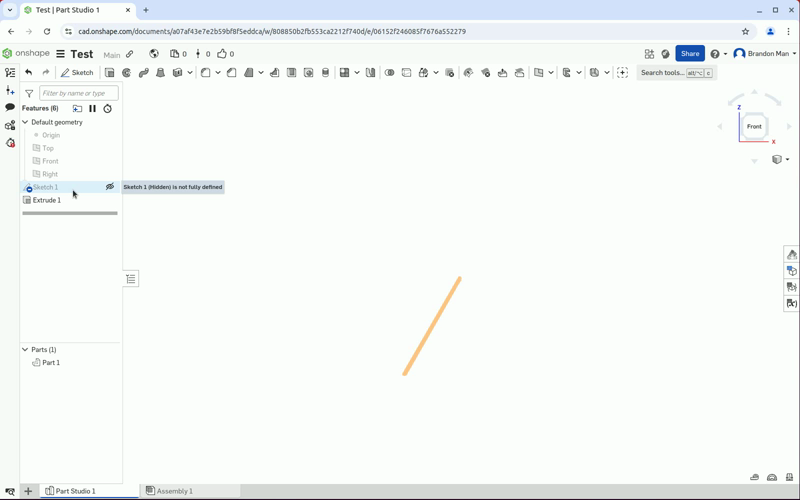
click(73, 189)
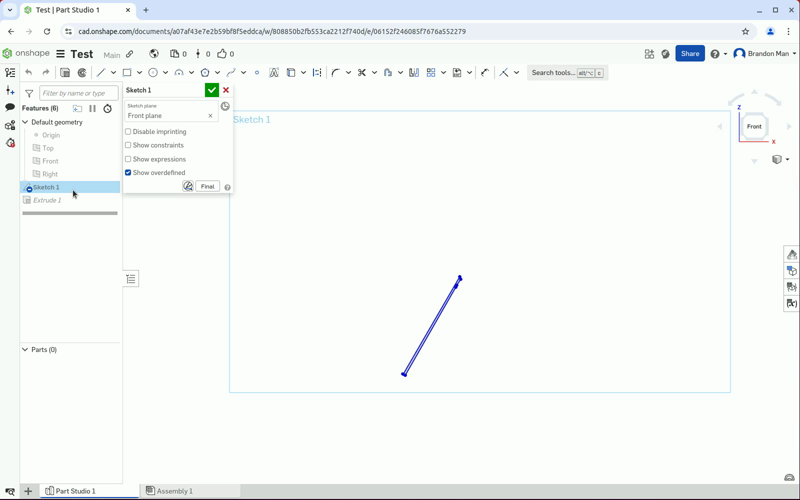
mouse_move(229, 92)
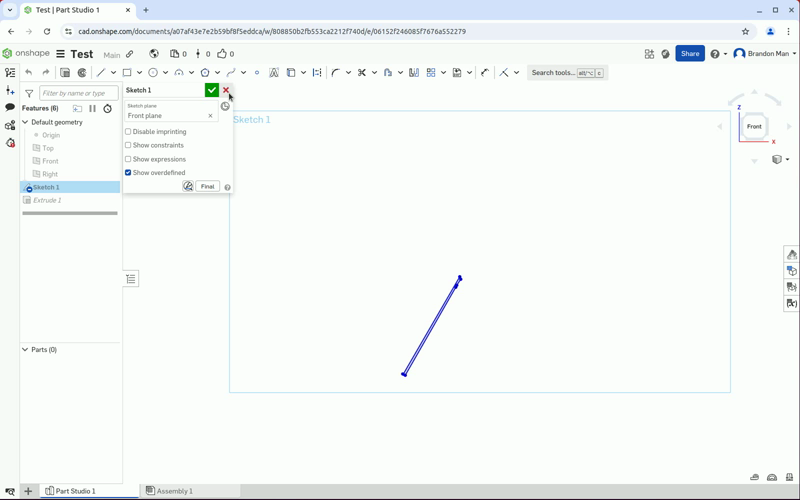
click(229, 92)
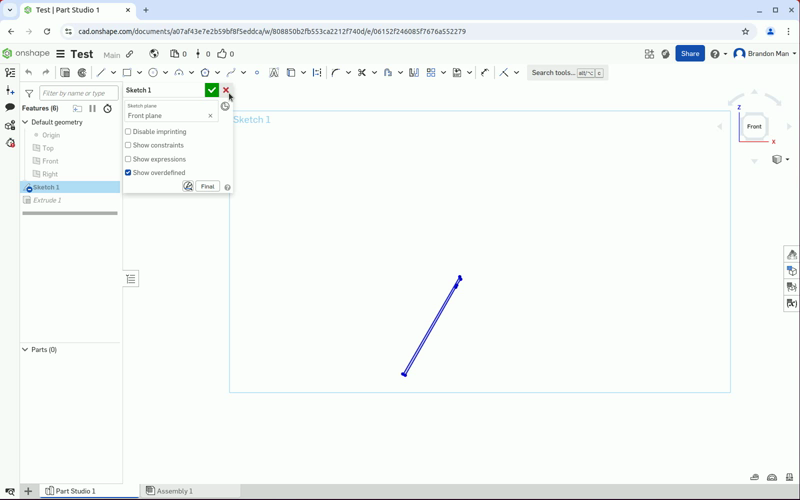
key(shift+s)
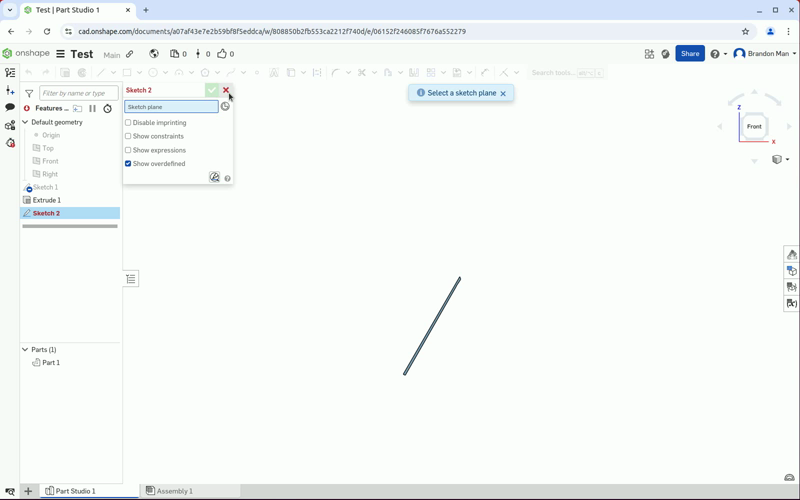
mouse_move(73, 163)
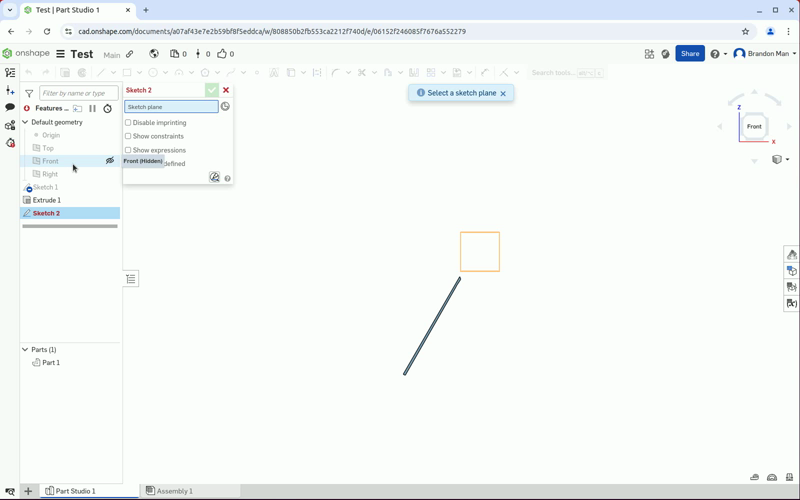
click(73, 163)
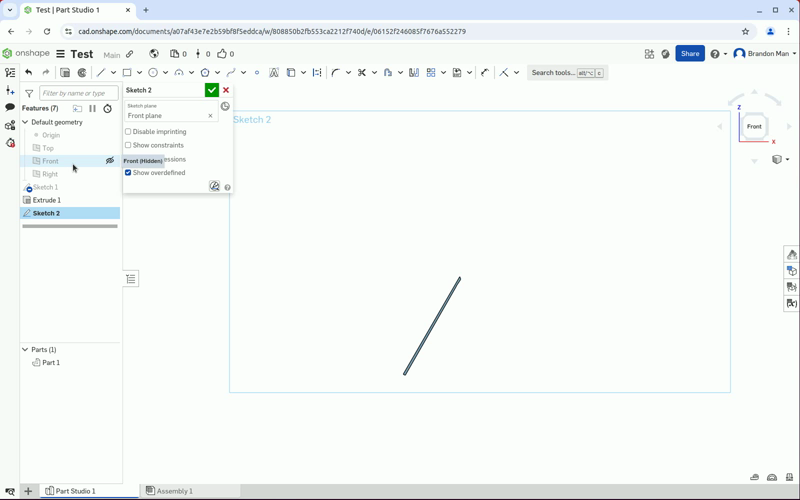
mouse_move(73, 352)
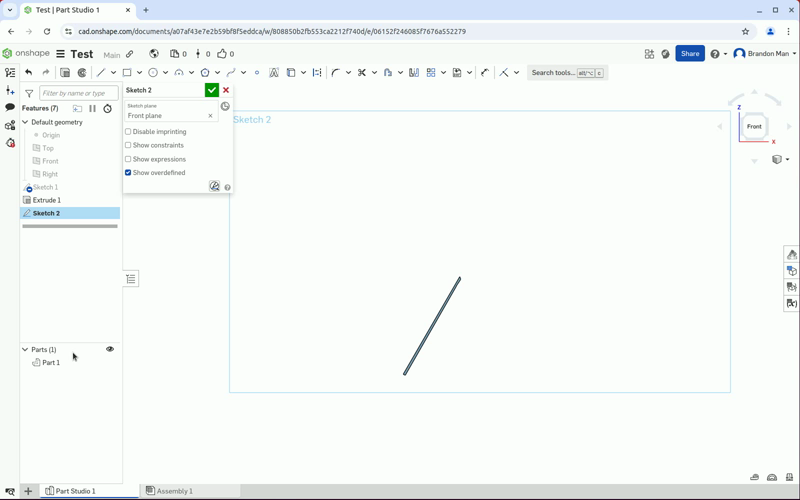
key(y)
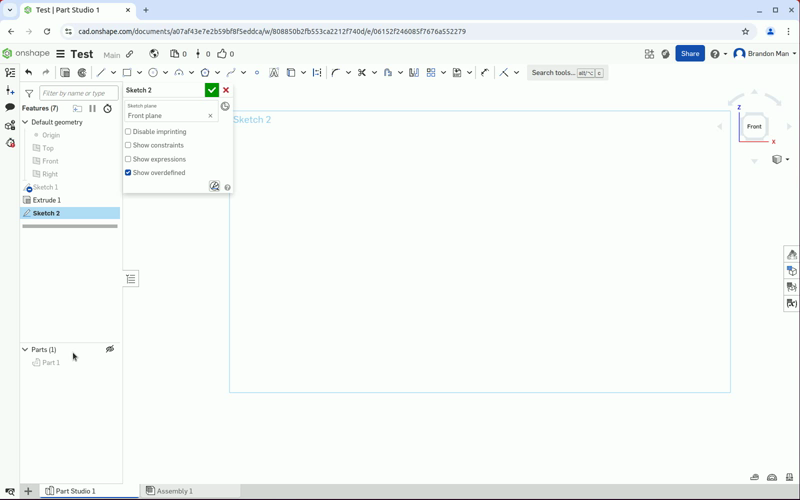
key(l)
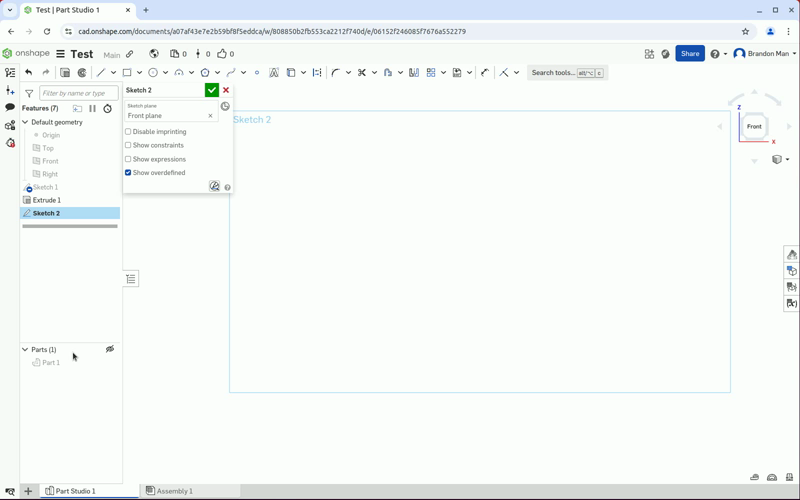
key_down(shift)
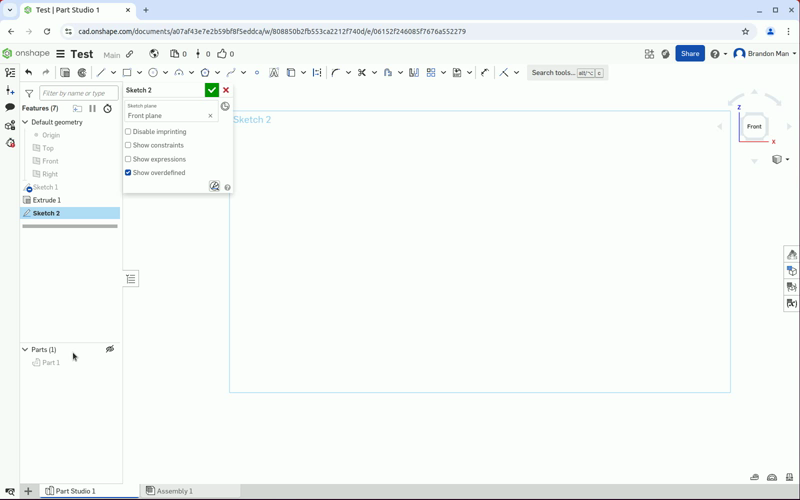
mouse_move(407, 187)
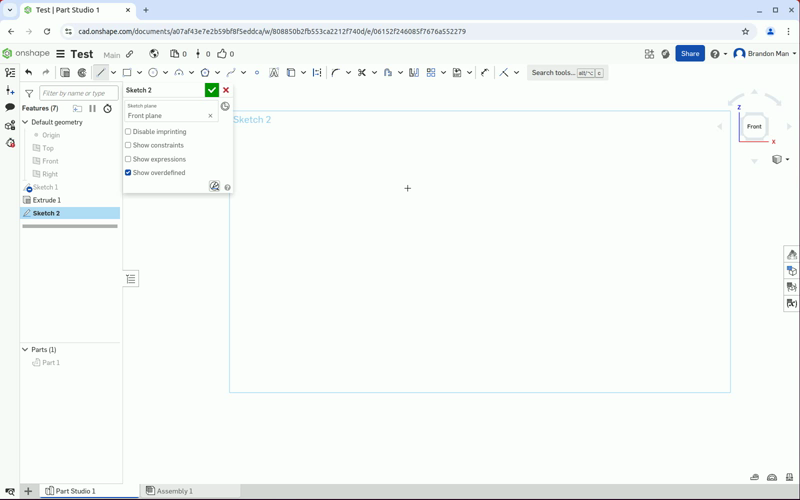
click(407, 187)
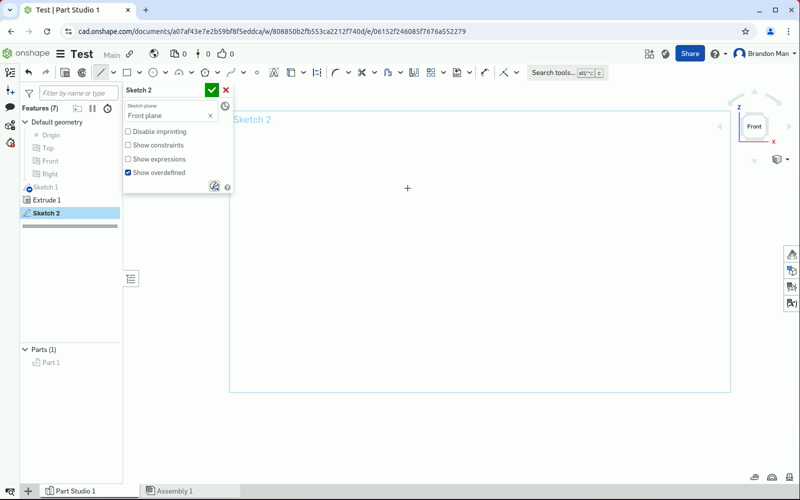
key_up(shift)
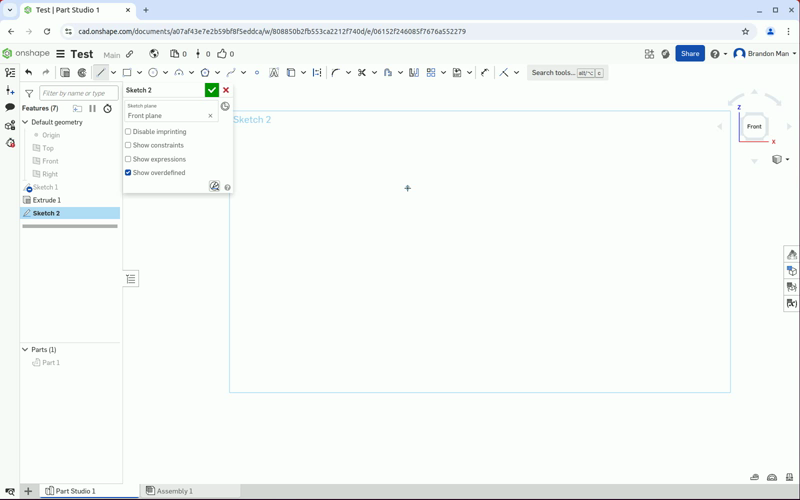
key_down(shift)
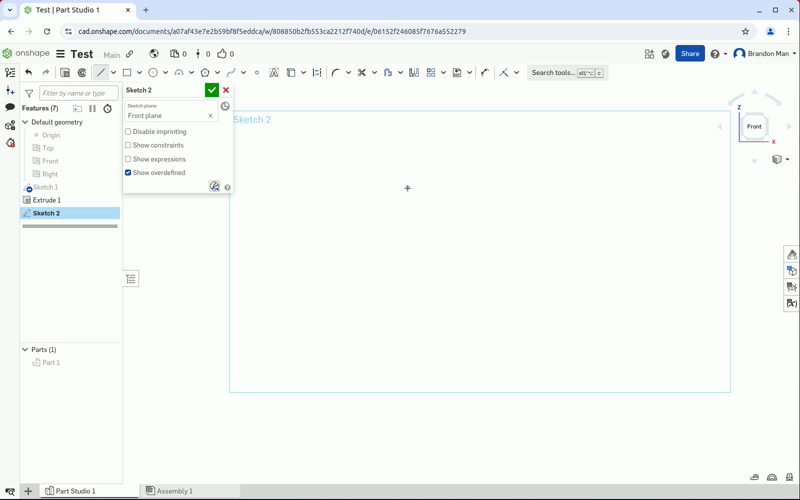
mouse_move(459, 277)
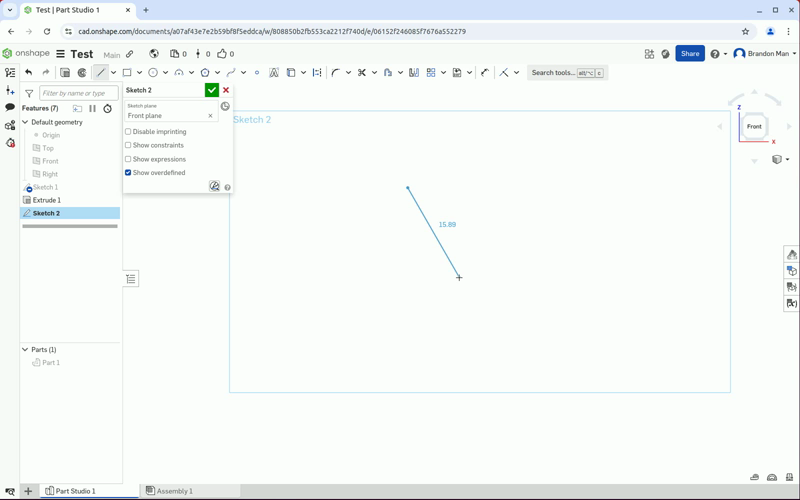
click(459, 277)
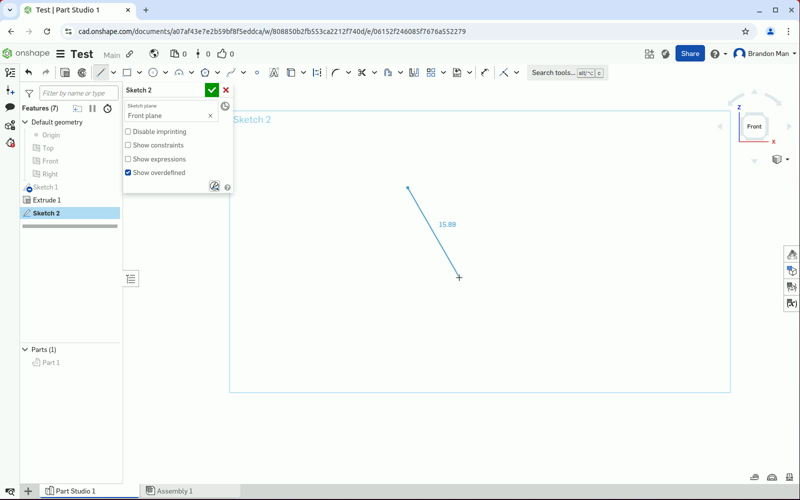
key_up(shift)
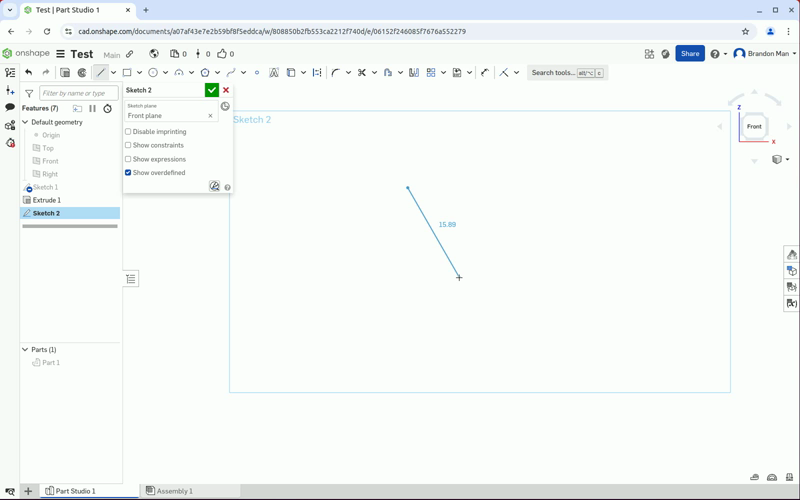
key_down(shift)
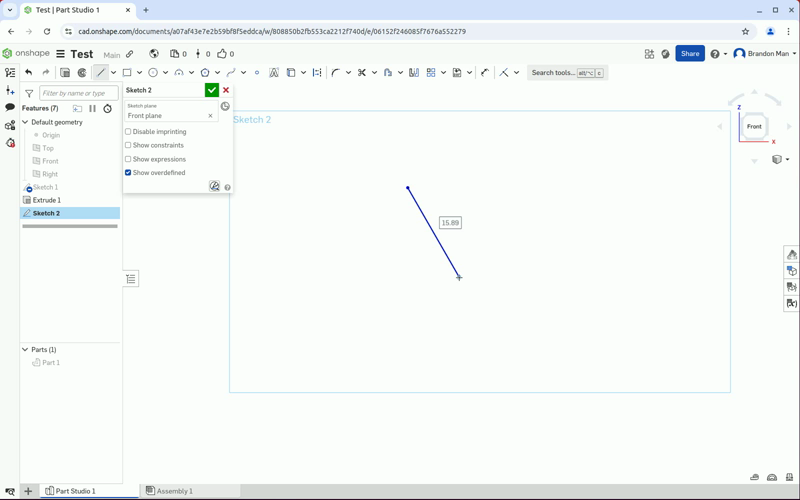
mouse_move(489, 277)
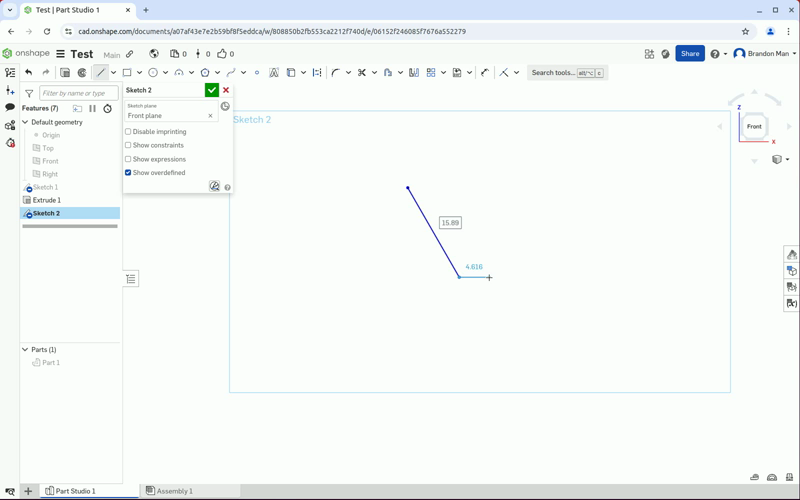
mouse_move(460, 278)
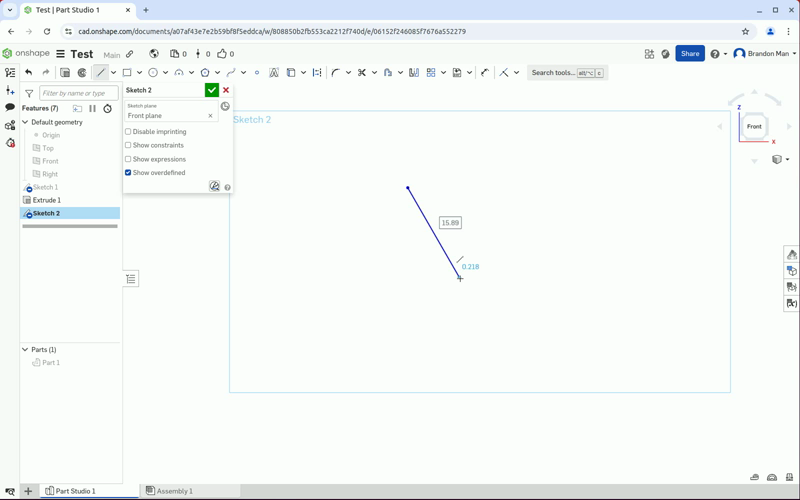
scroll(6)
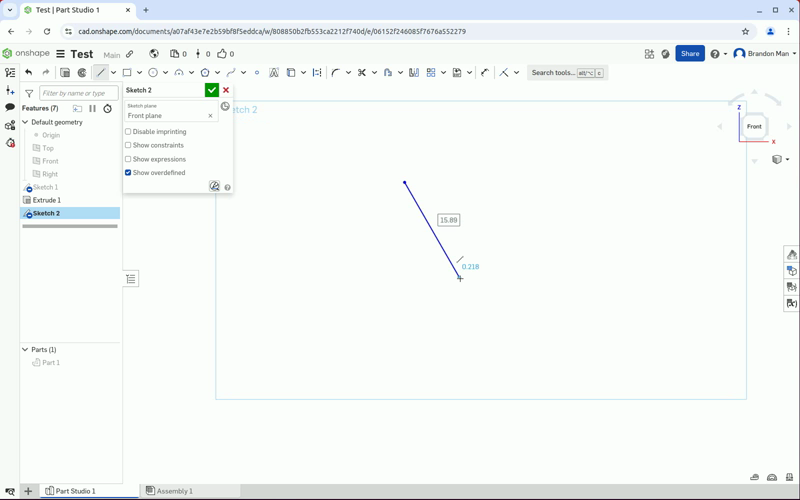
scroll(6)
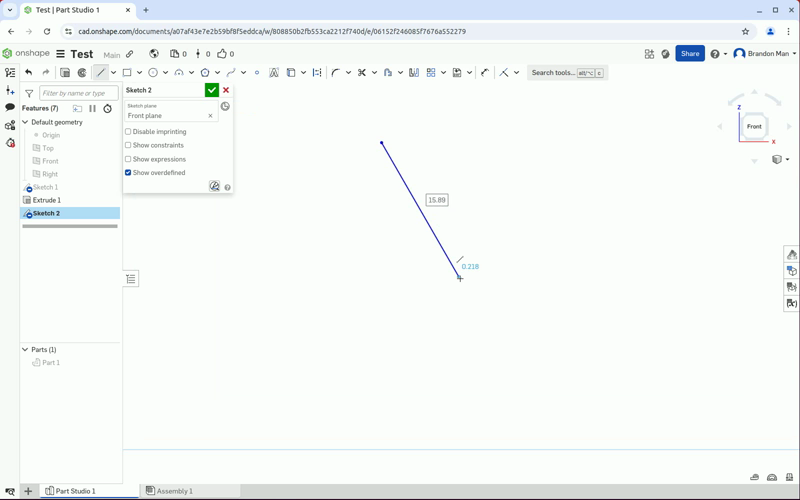
scroll(6)
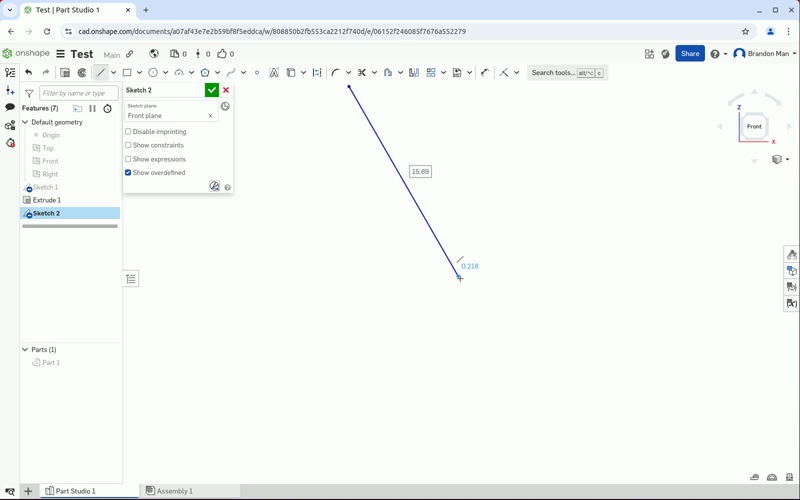
scroll(6)
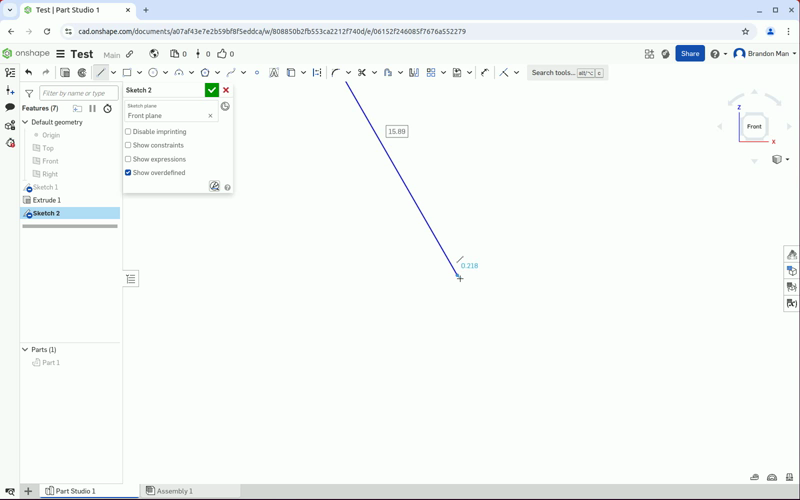
scroll(6)
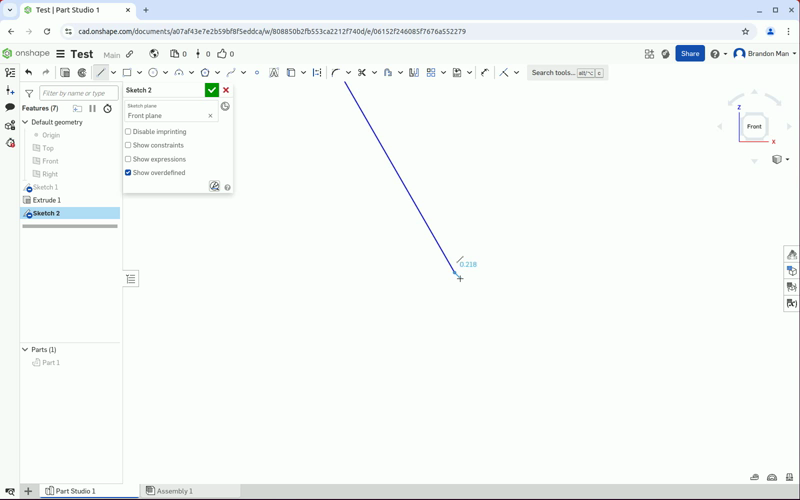
scroll(6)
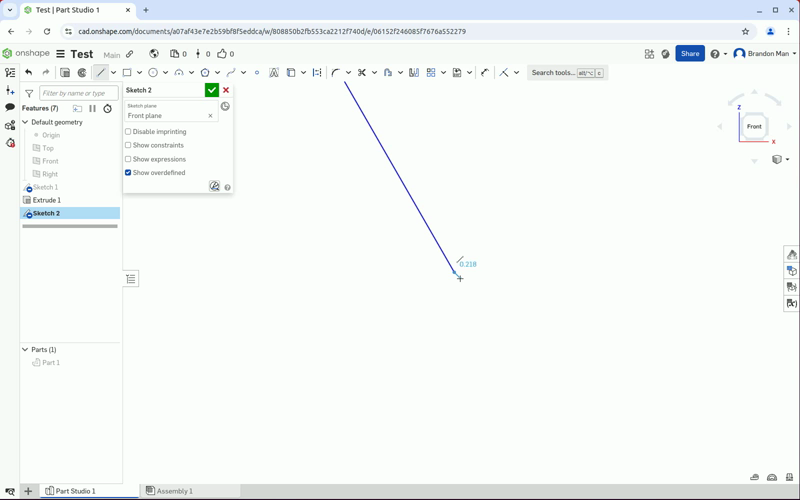
scroll(6)
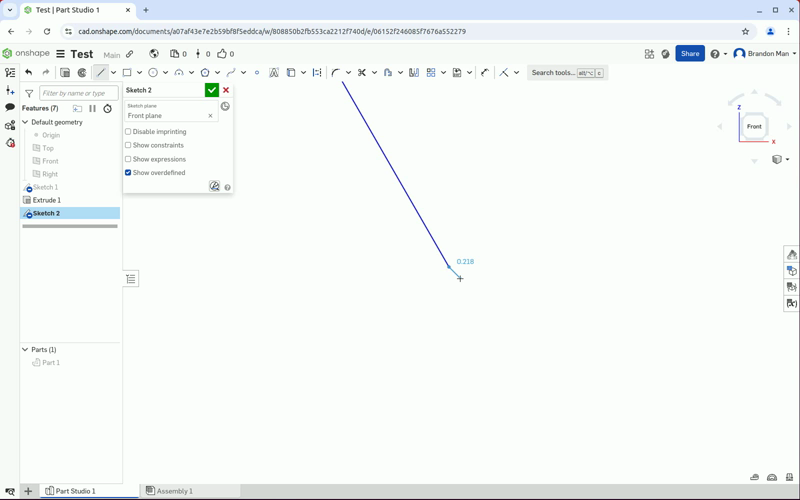
click(460, 278)
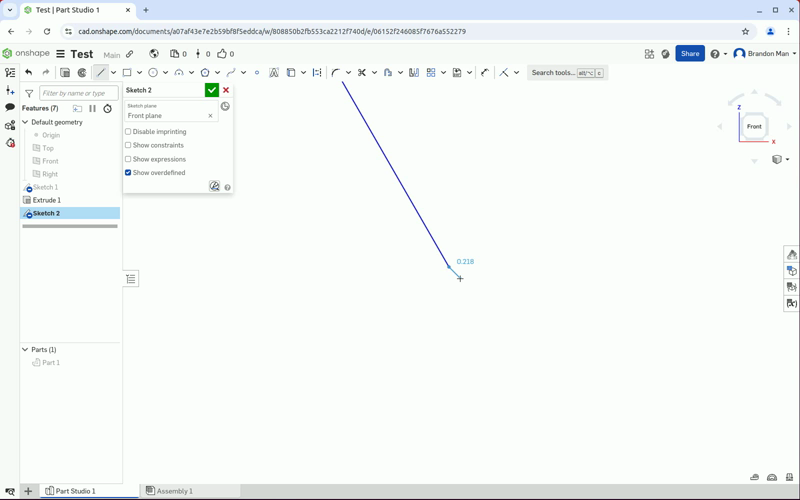
scroll(-6)
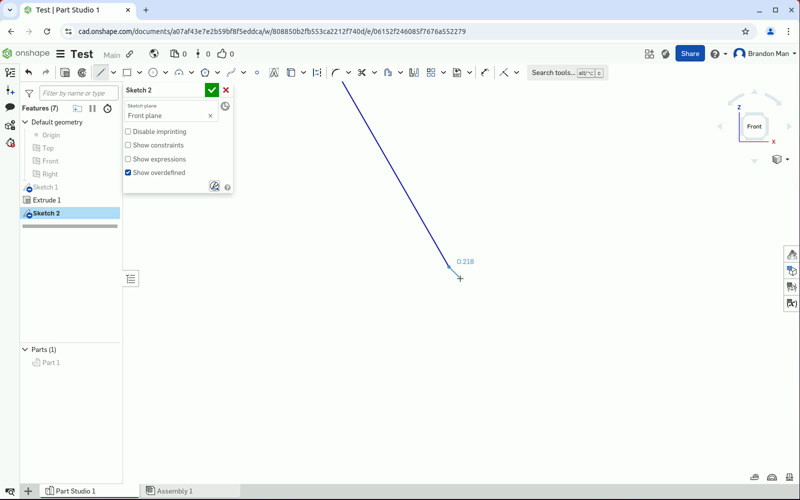
scroll(-6)
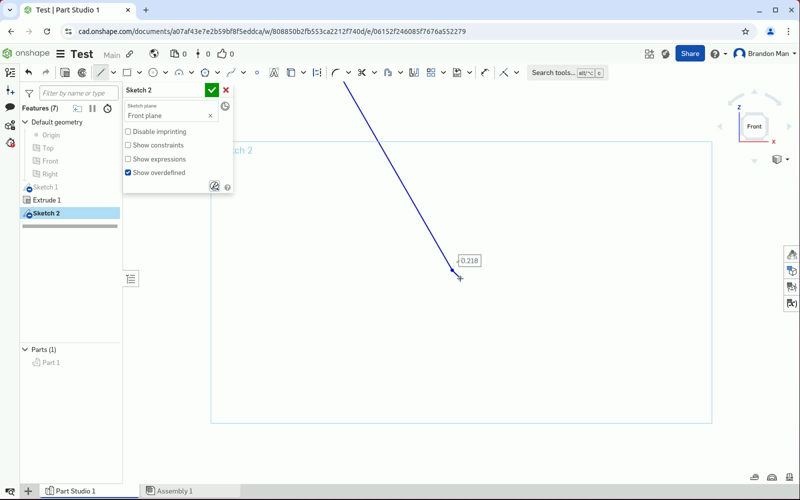
scroll(-6)
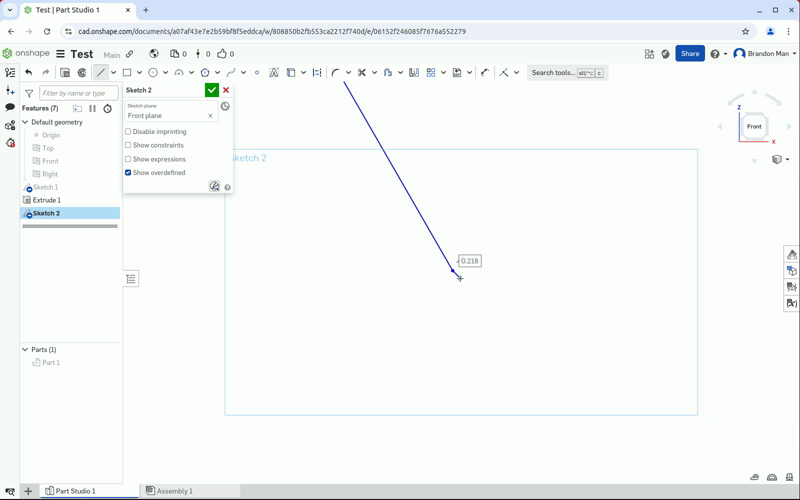
scroll(-6)
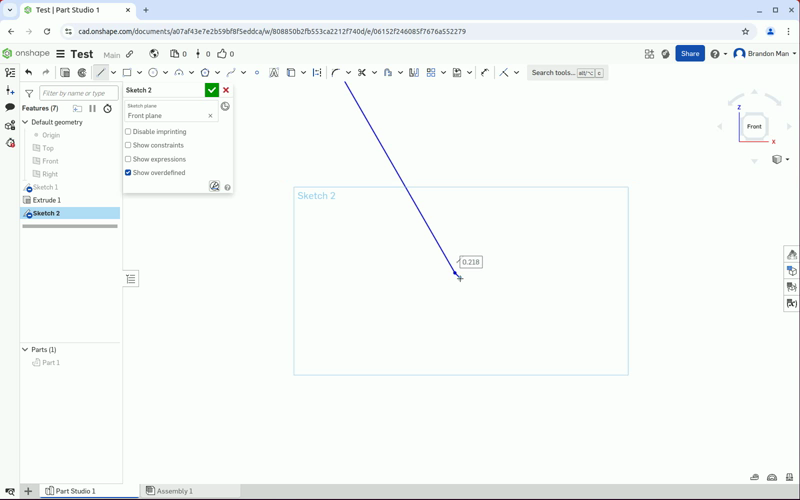
scroll(-6)
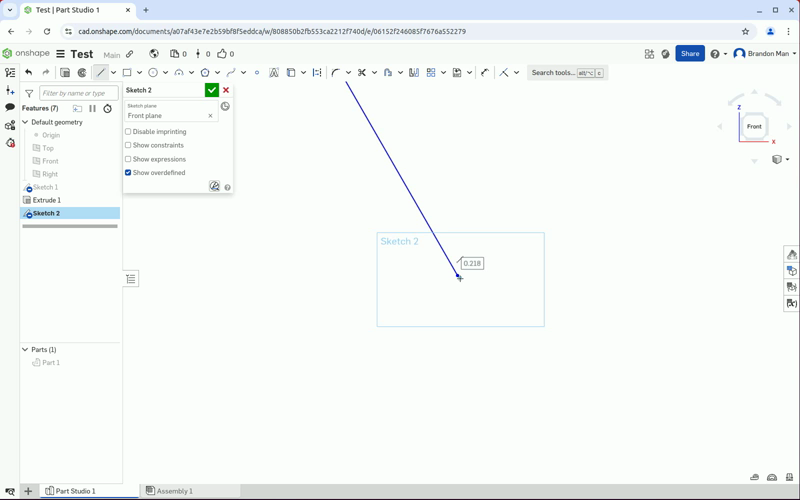
scroll(-6)
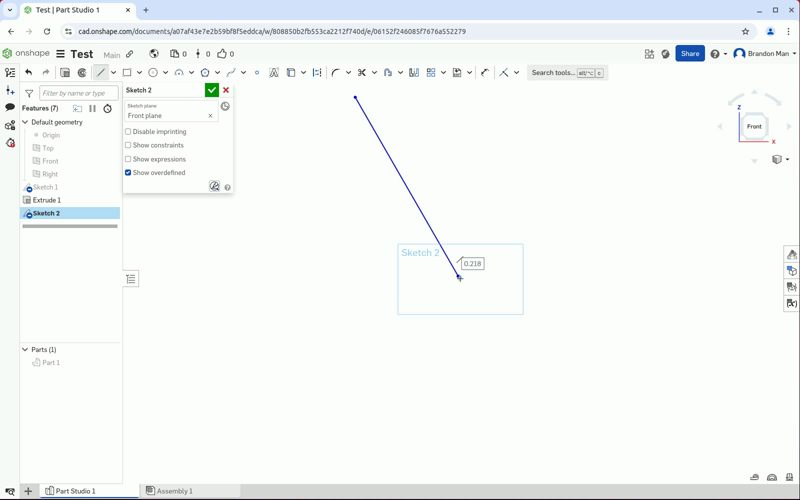
scroll(-6)
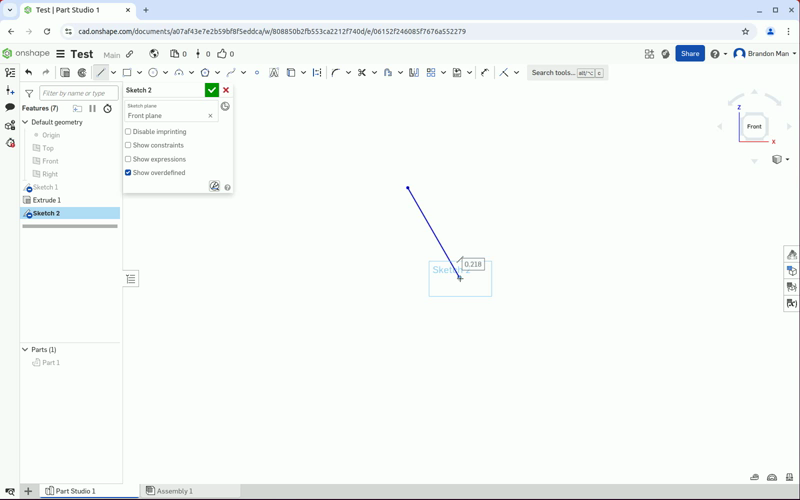
key_up(shift)
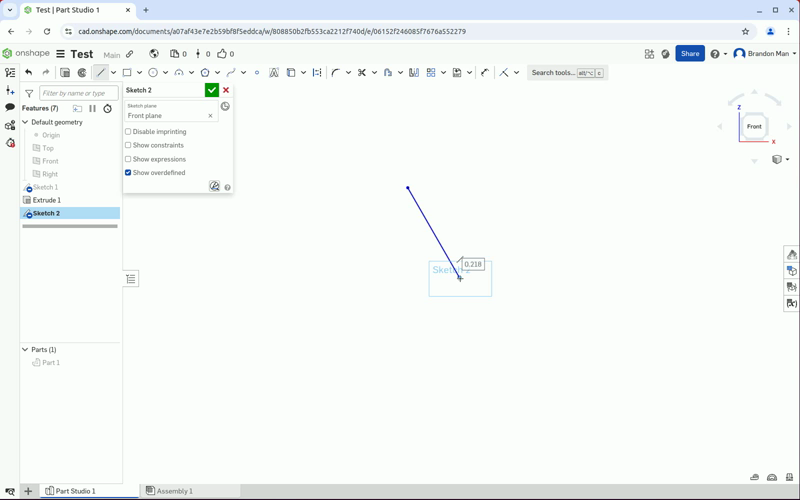
key_down(shift)
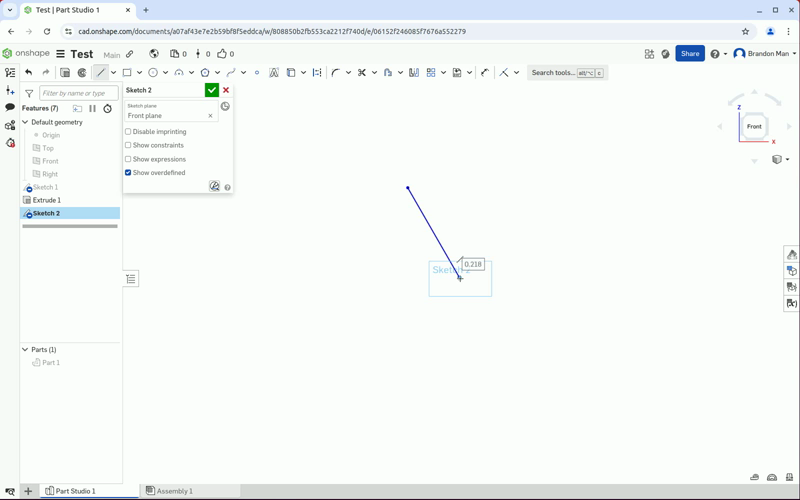
mouse_move(490, 278)
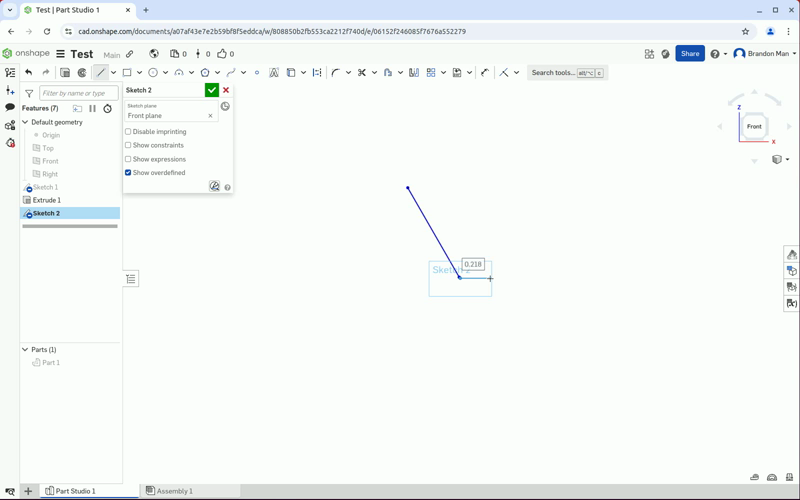
mouse_move(464, 285)
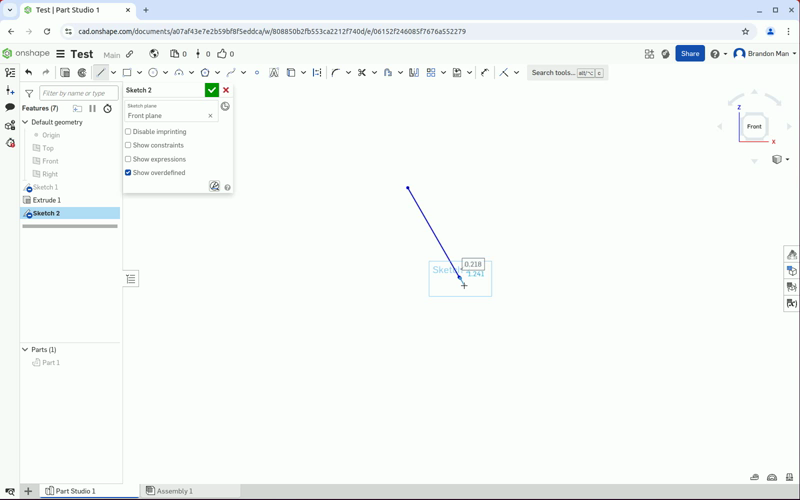
click(464, 285)
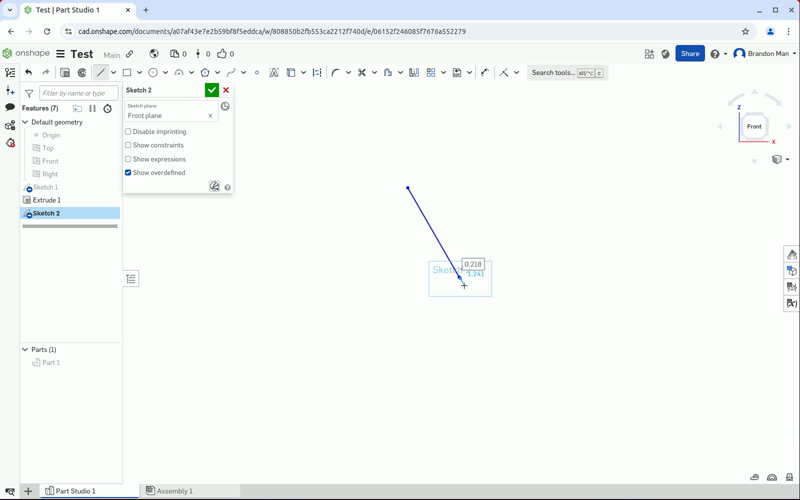
key_up(shift)
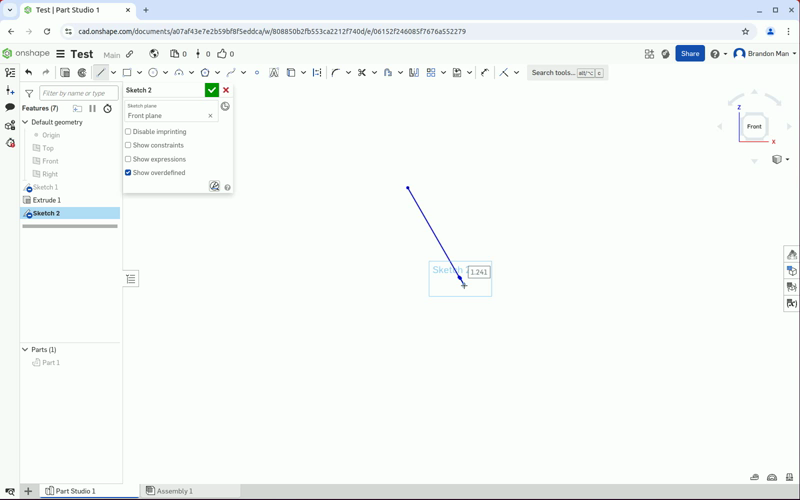
key_down(shift)
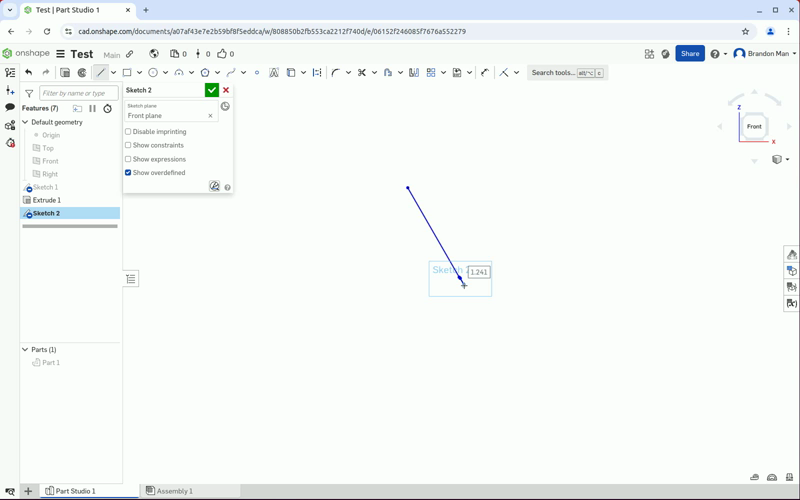
mouse_move(494, 285)
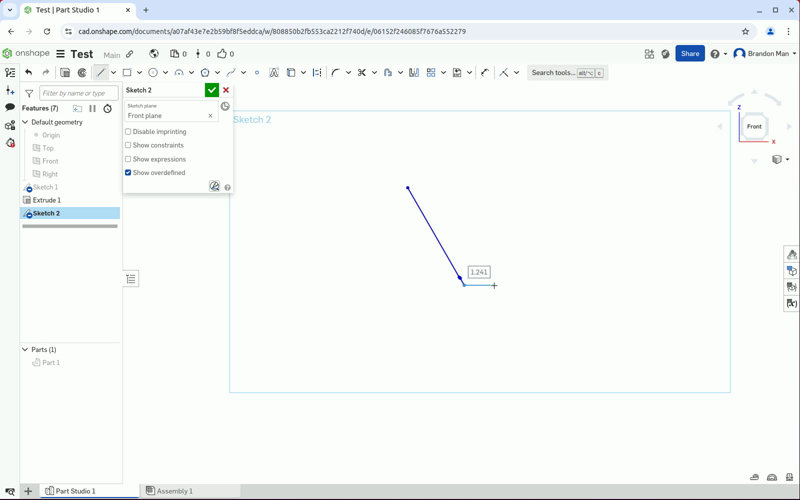
mouse_move(466, 284)
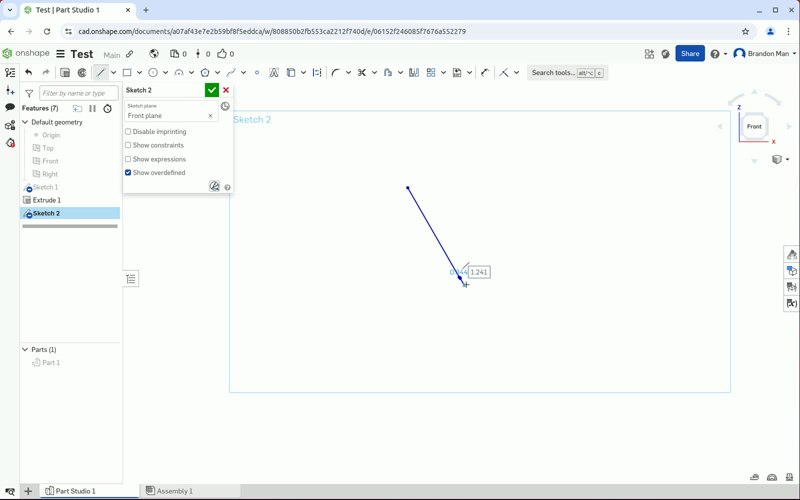
scroll(6)
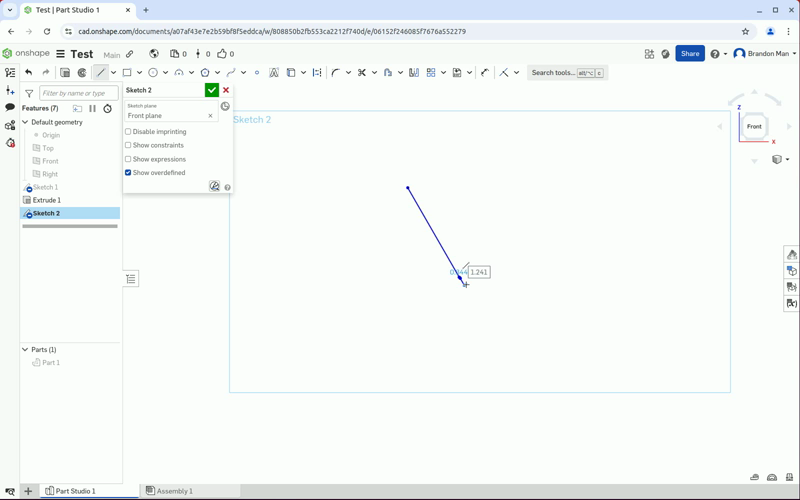
scroll(6)
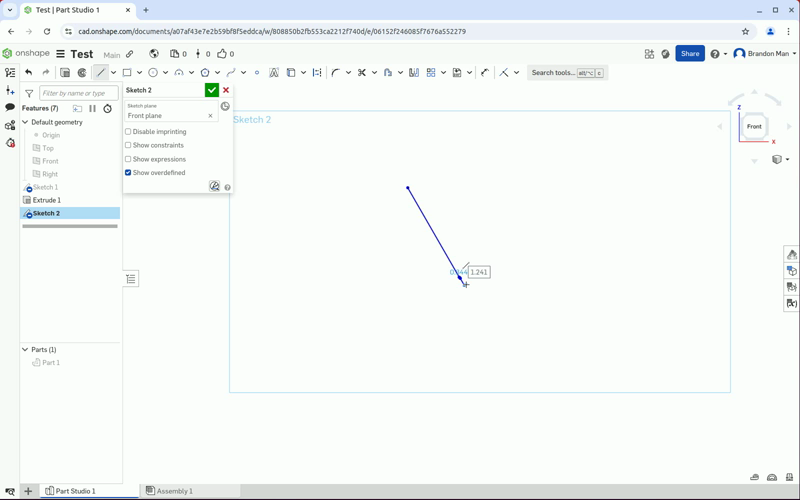
scroll(6)
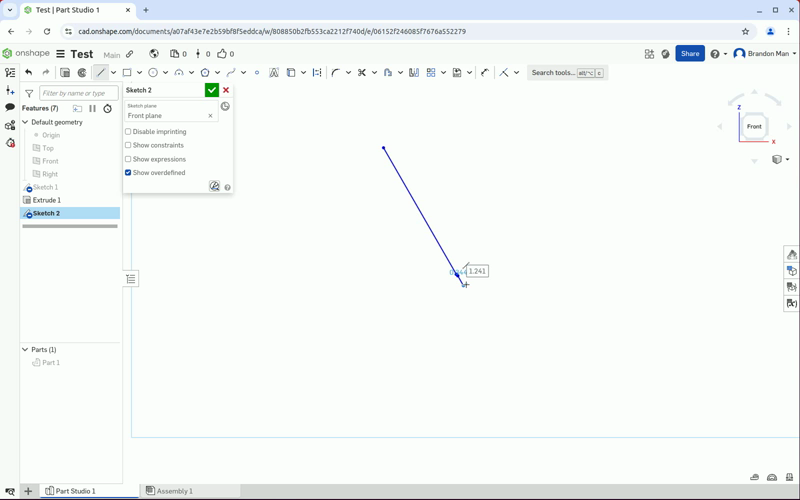
scroll(6)
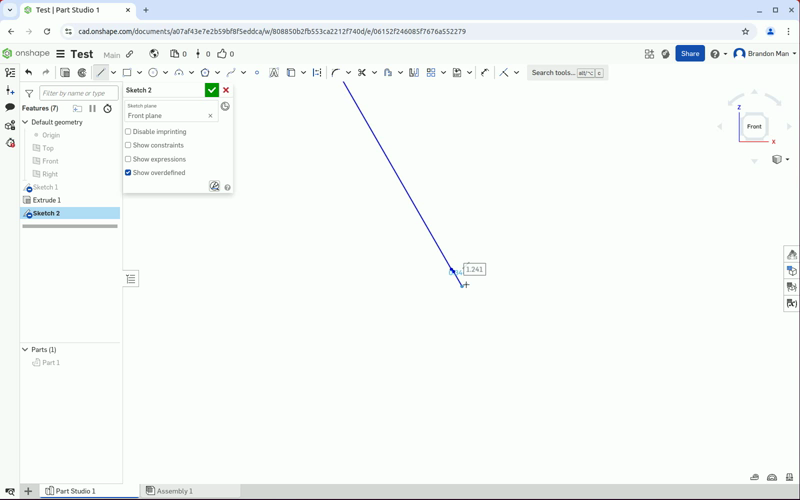
scroll(6)
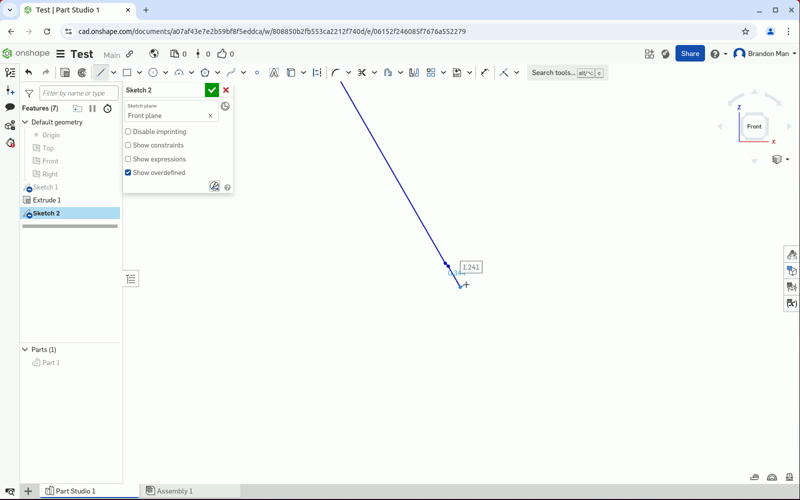
scroll(6)
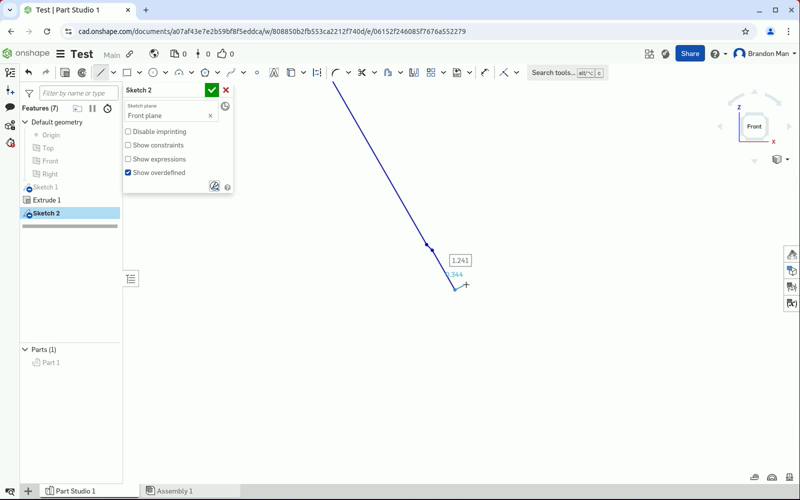
scroll(6)
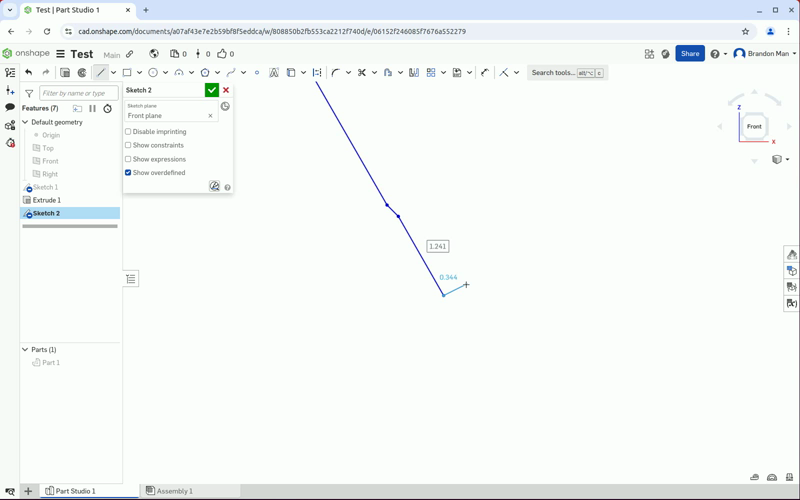
click(466, 284)
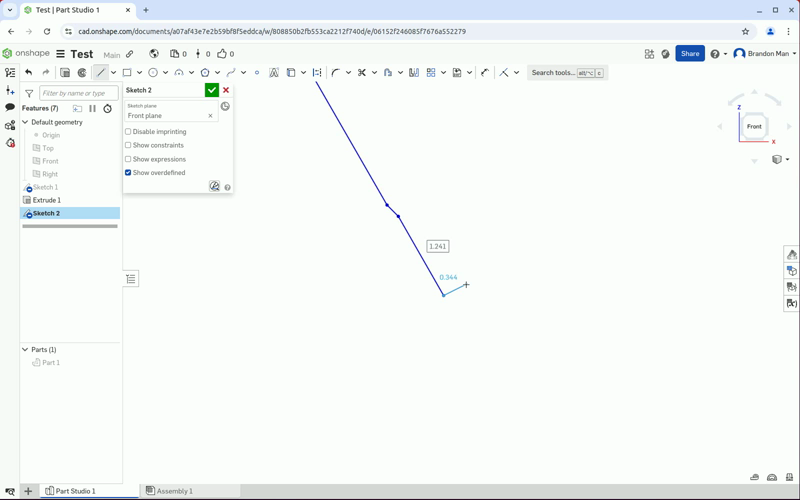
scroll(-6)
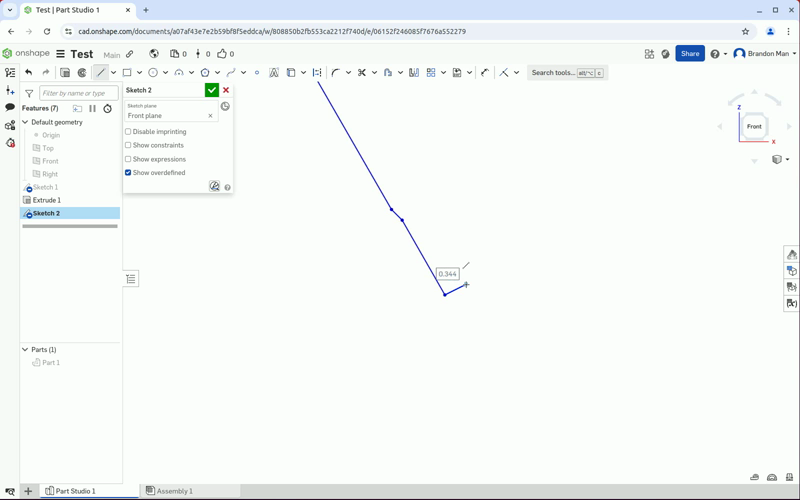
scroll(-6)
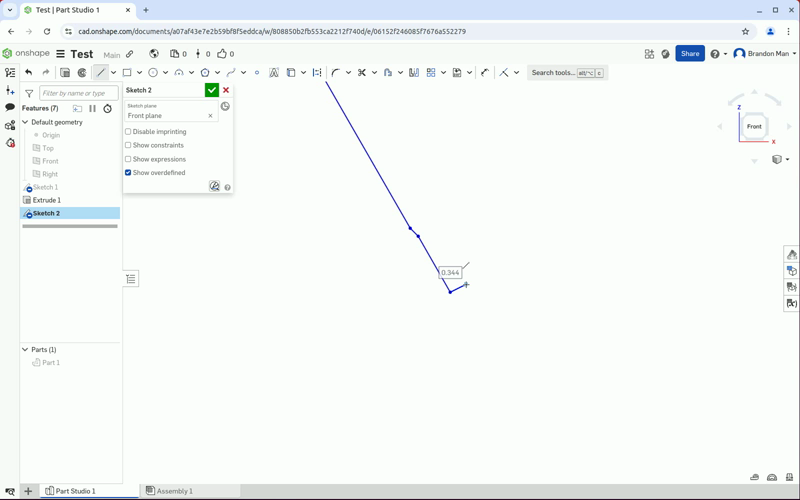
scroll(-6)
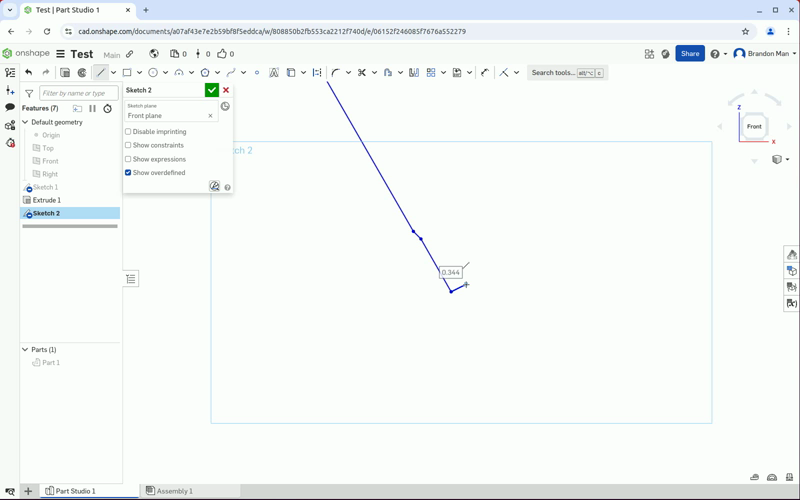
scroll(-6)
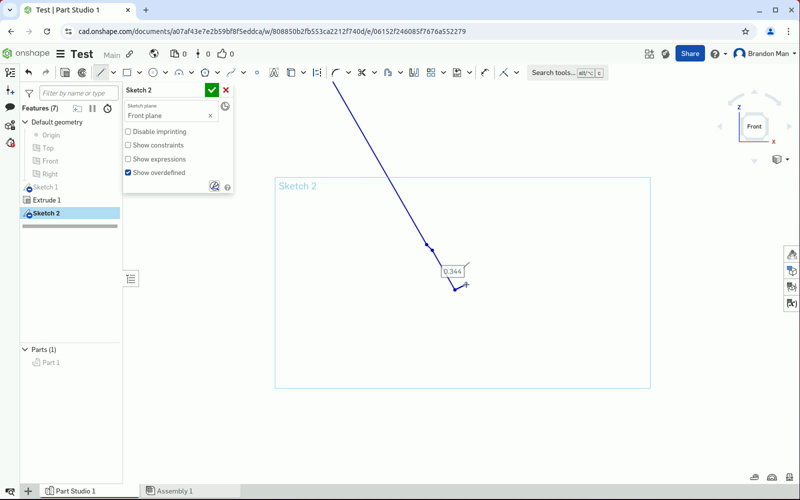
scroll(-6)
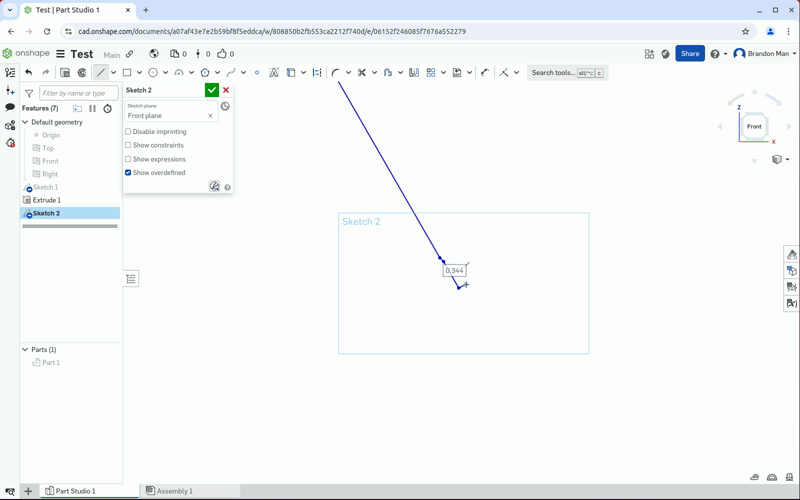
scroll(-6)
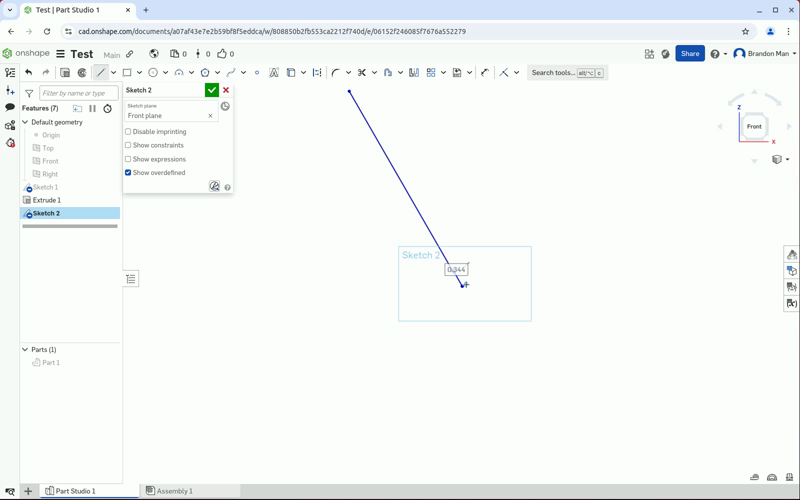
scroll(-6)
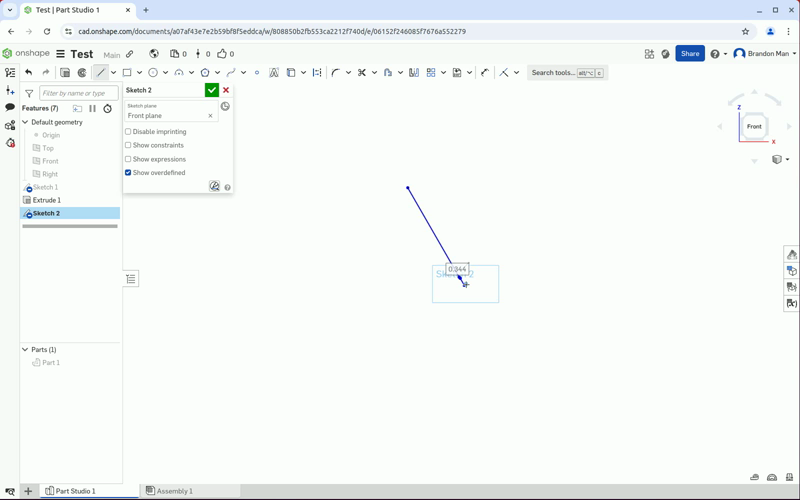
key_up(shift)
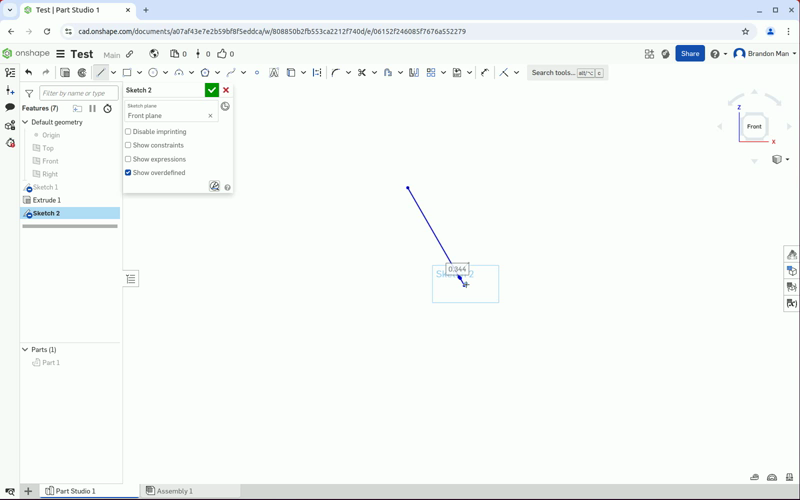
key_down(shift)
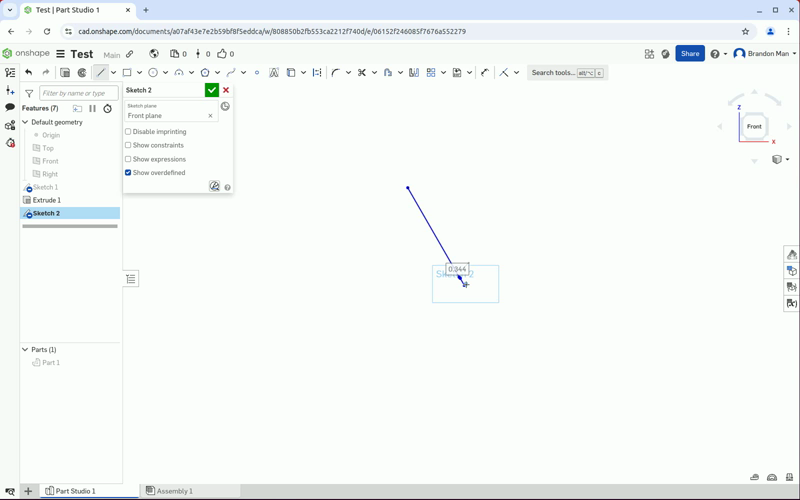
mouse_move(410, 186)
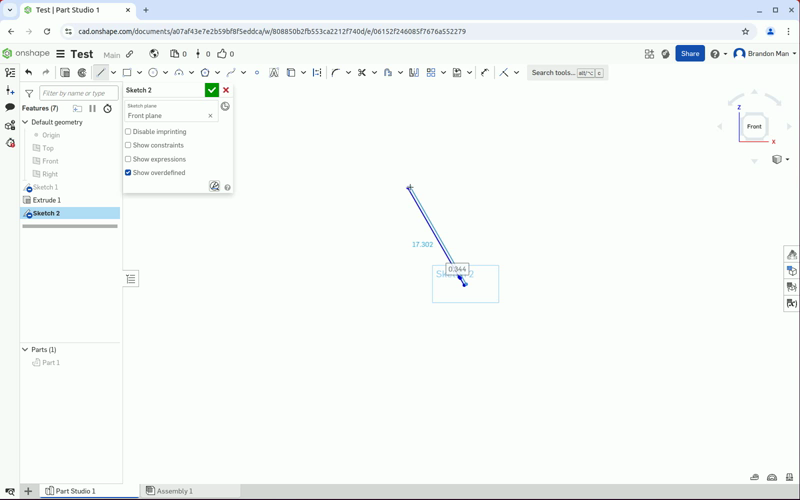
scroll(6)
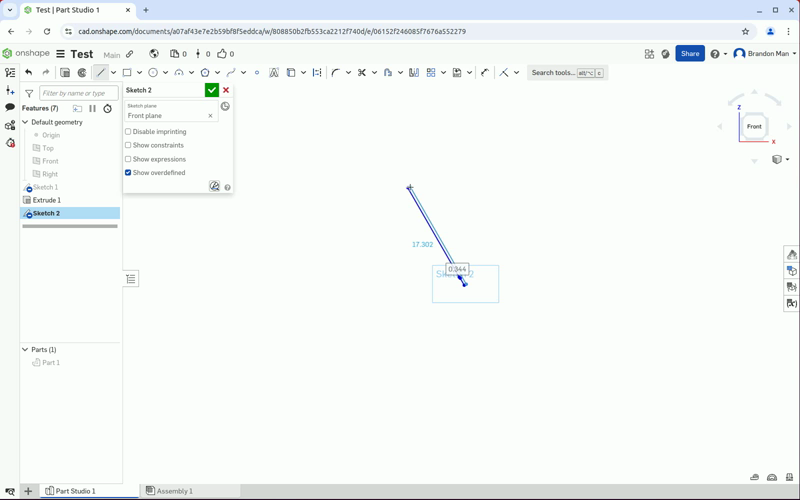
scroll(6)
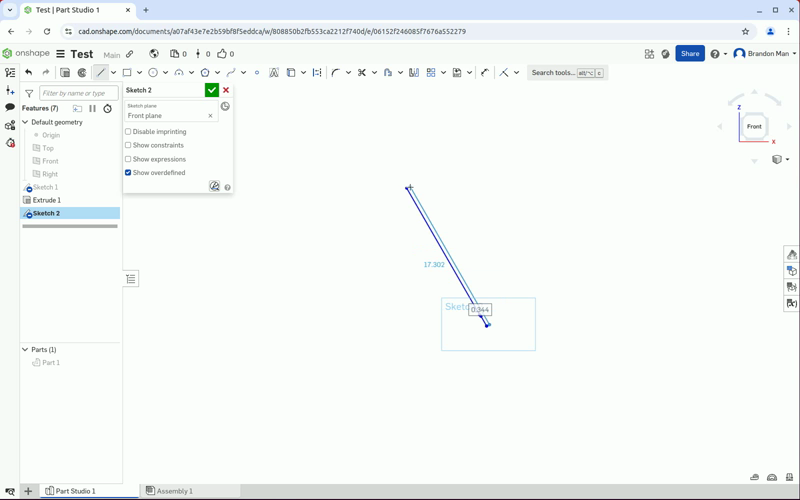
scroll(6)
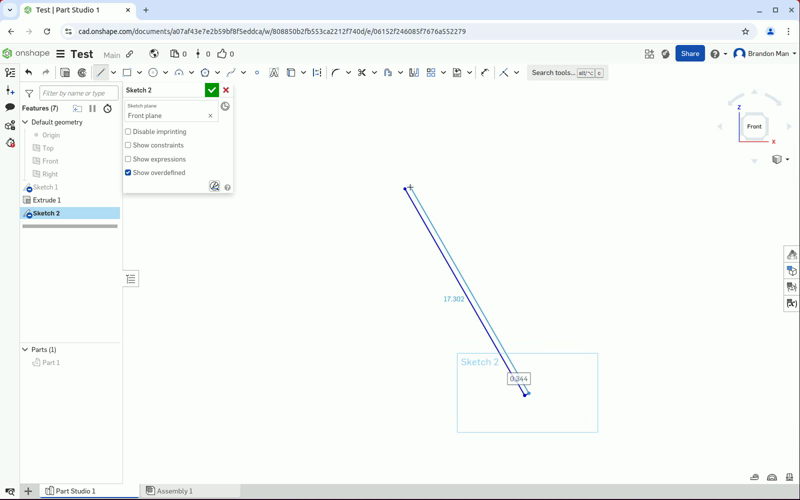
scroll(6)
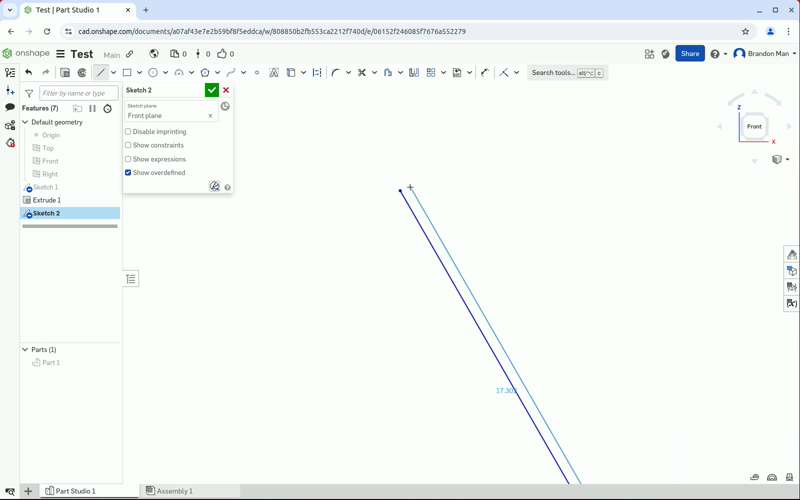
scroll(6)
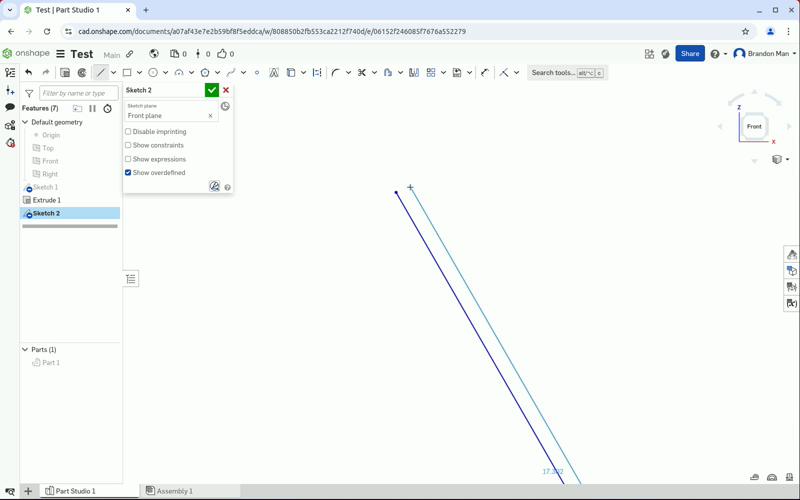
scroll(6)
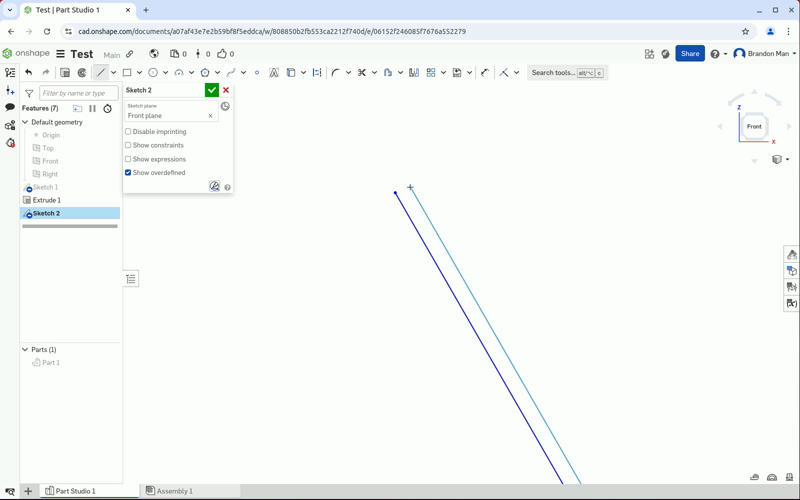
scroll(6)
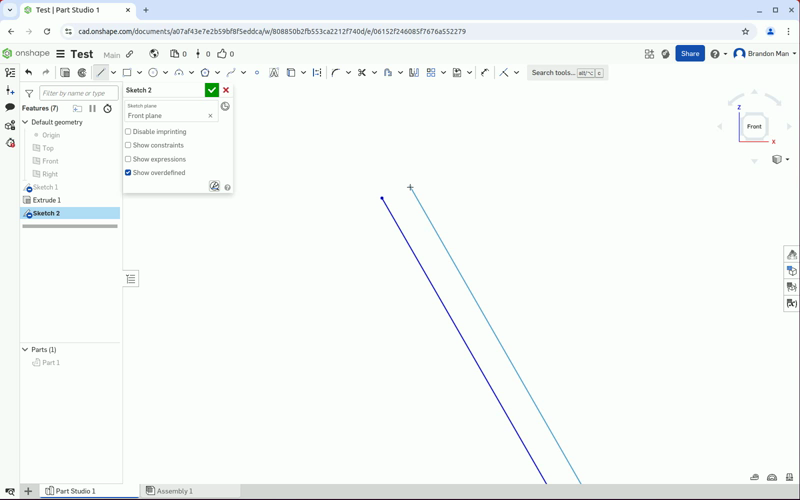
click(410, 186)
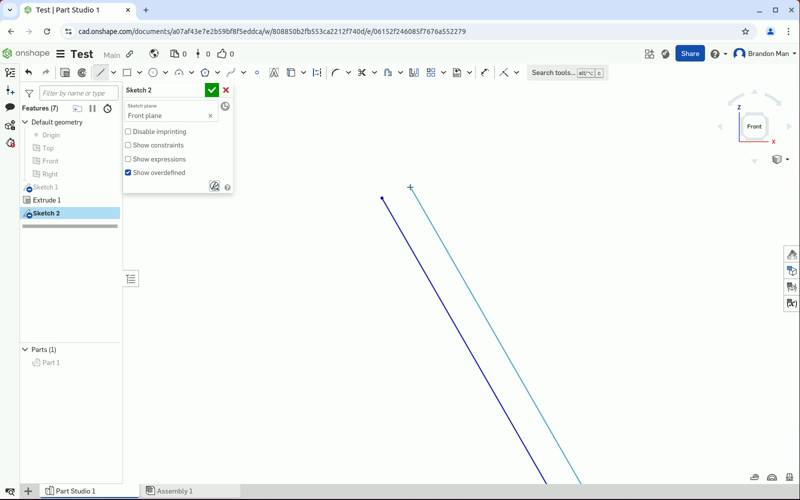
scroll(-6)
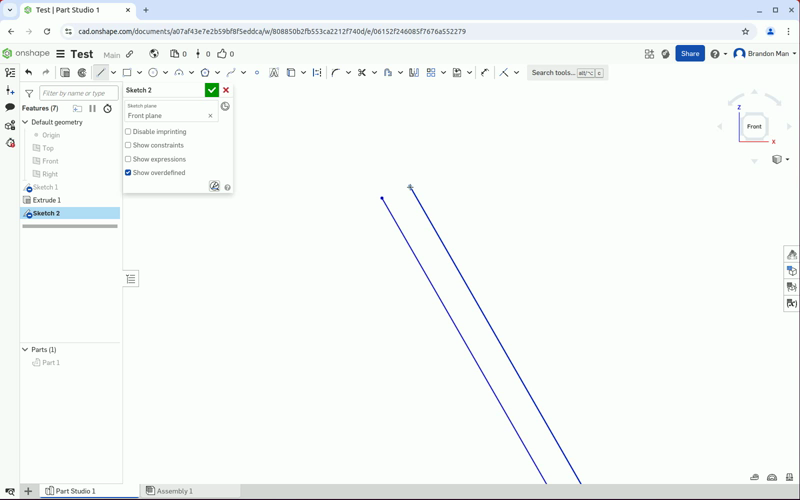
scroll(-6)
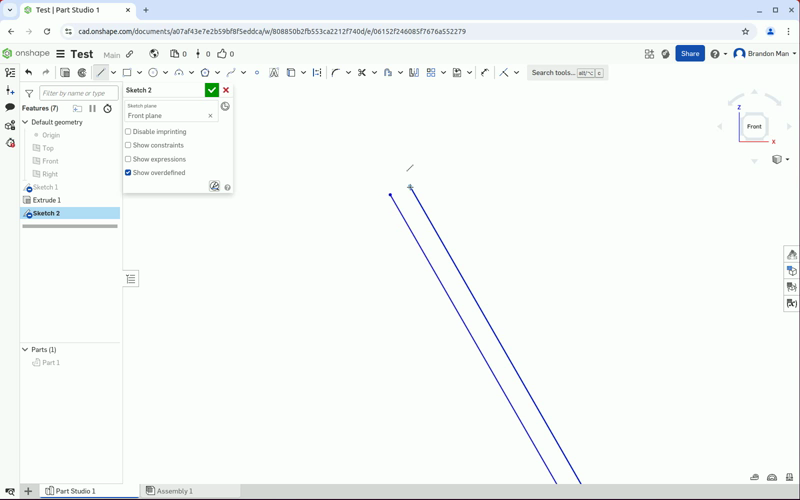
scroll(-6)
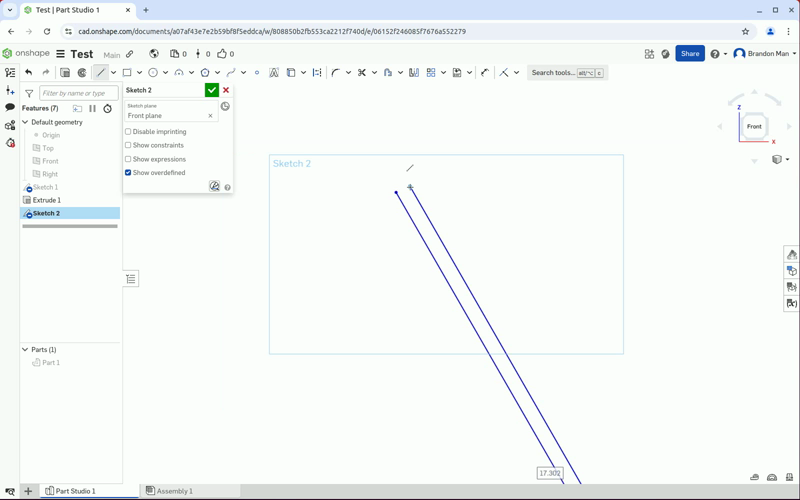
scroll(-6)
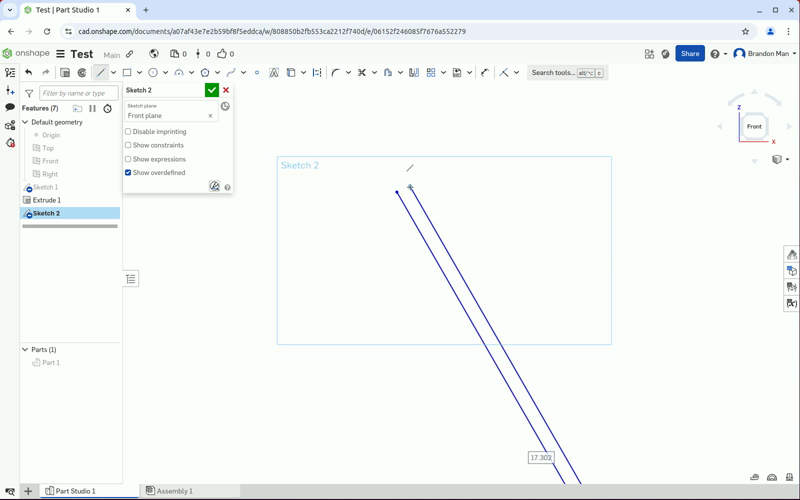
scroll(-6)
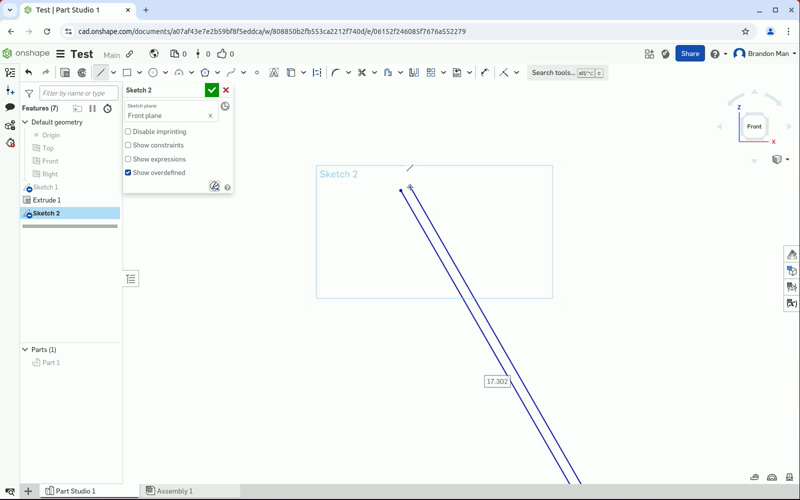
scroll(-6)
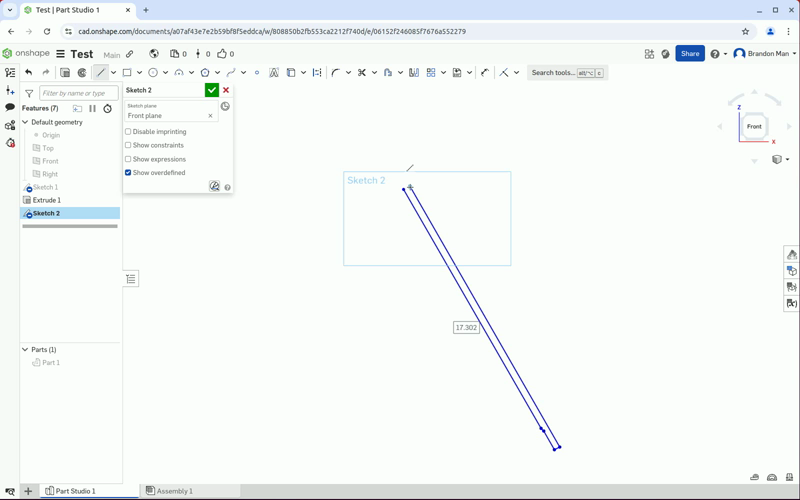
scroll(-6)
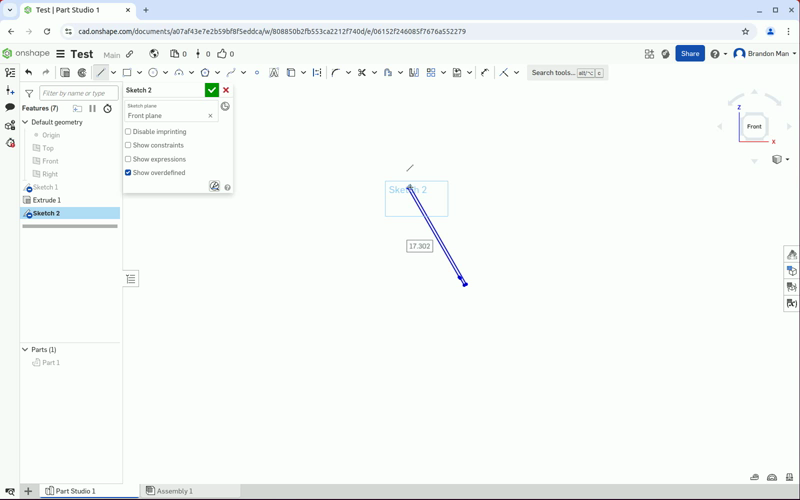
key_up(shift)
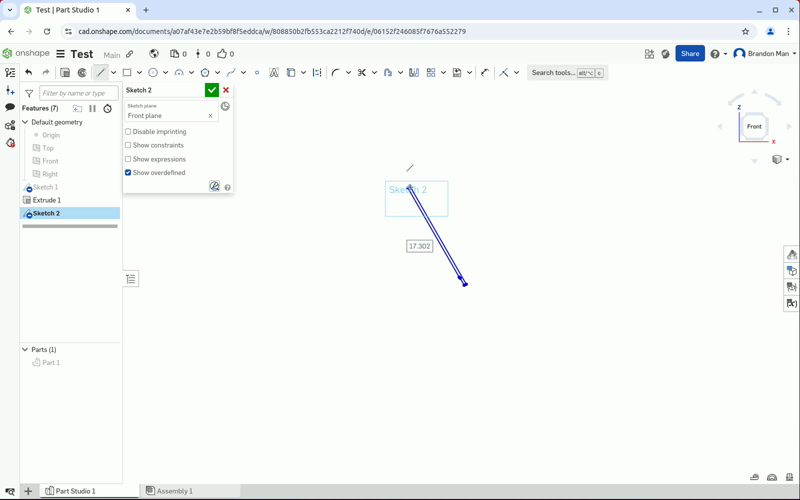
mouse_move(440, 186)
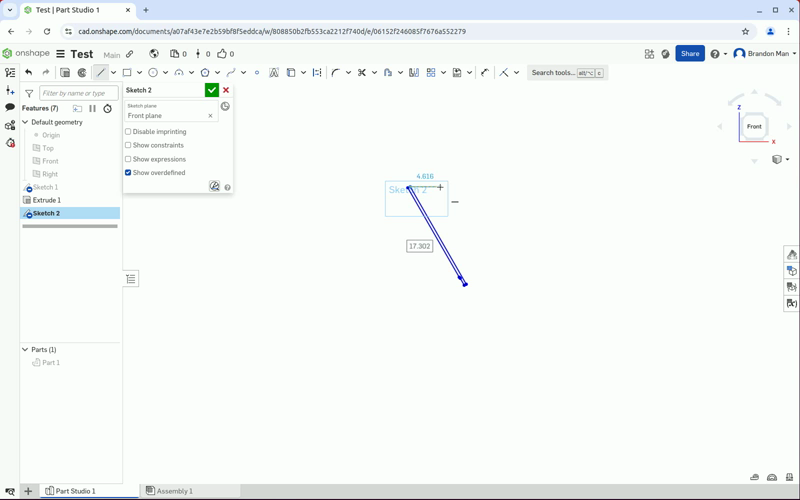
key_down(shift)
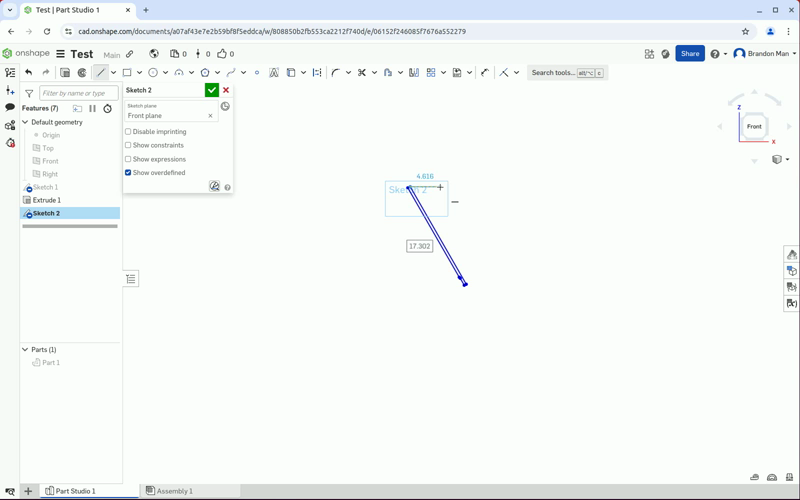
mouse_move(407, 187)
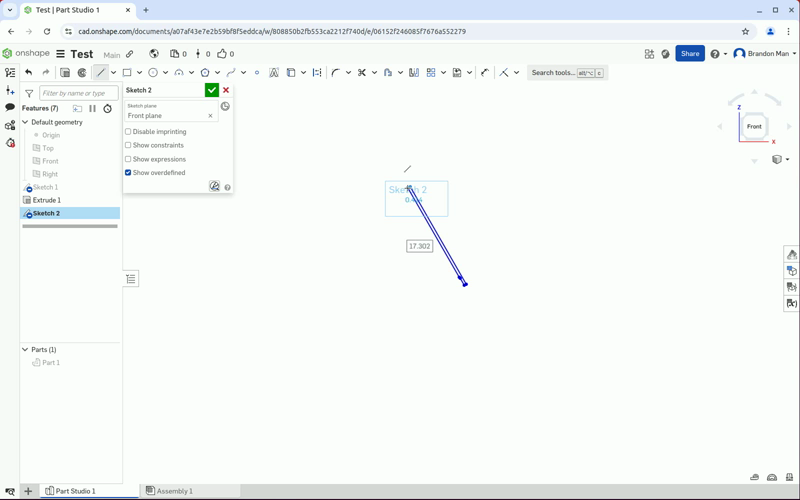
scroll(6)
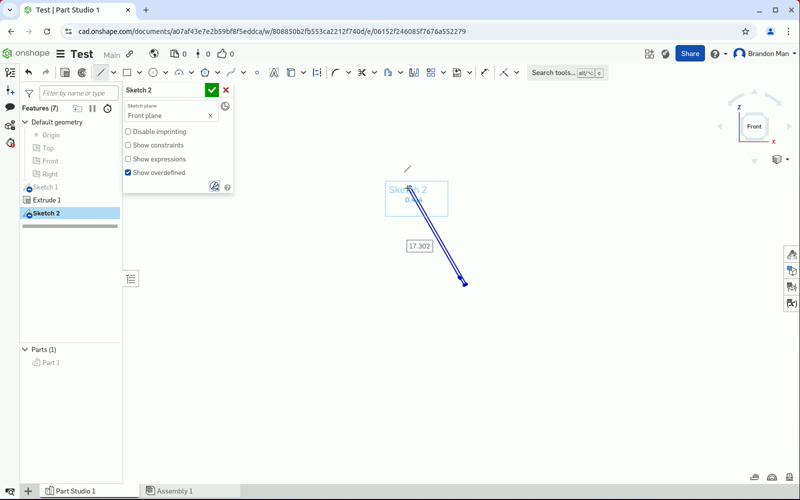
scroll(6)
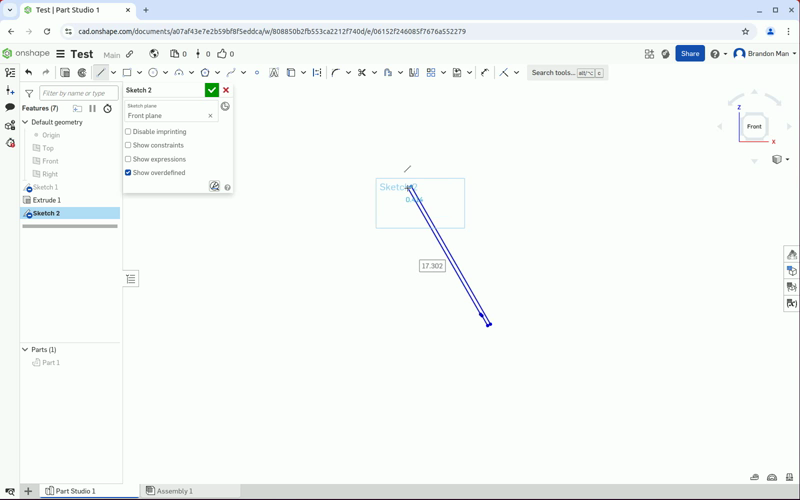
scroll(6)
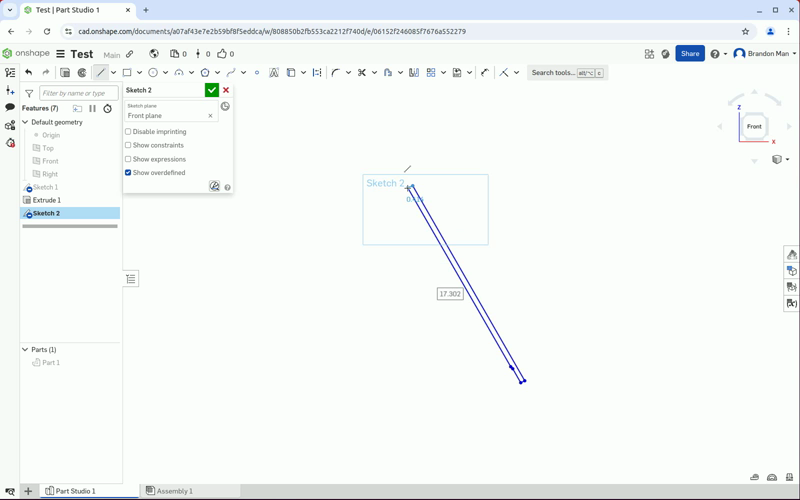
scroll(6)
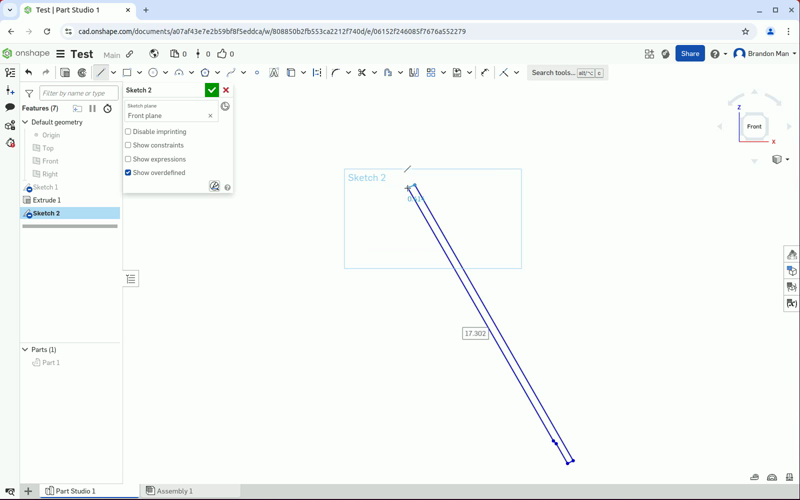
scroll(6)
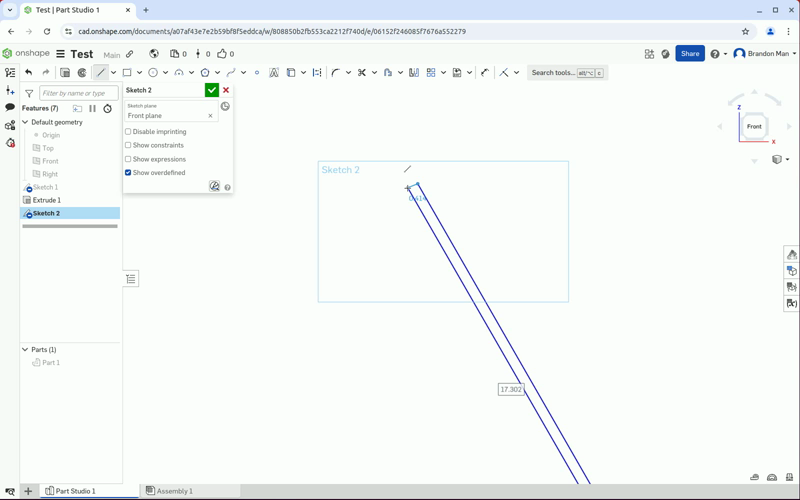
scroll(6)
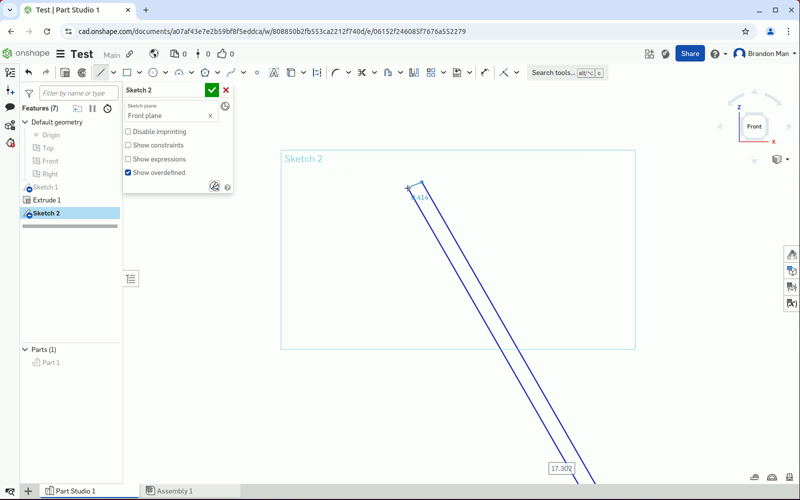
scroll(6)
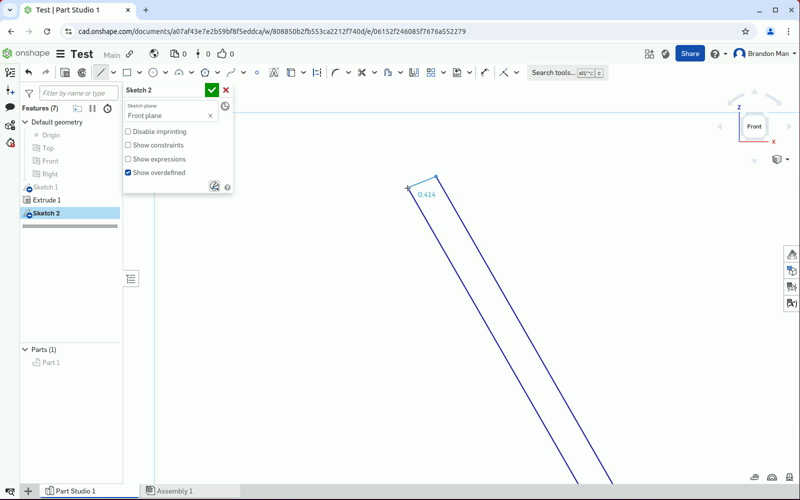
key_up(shift)
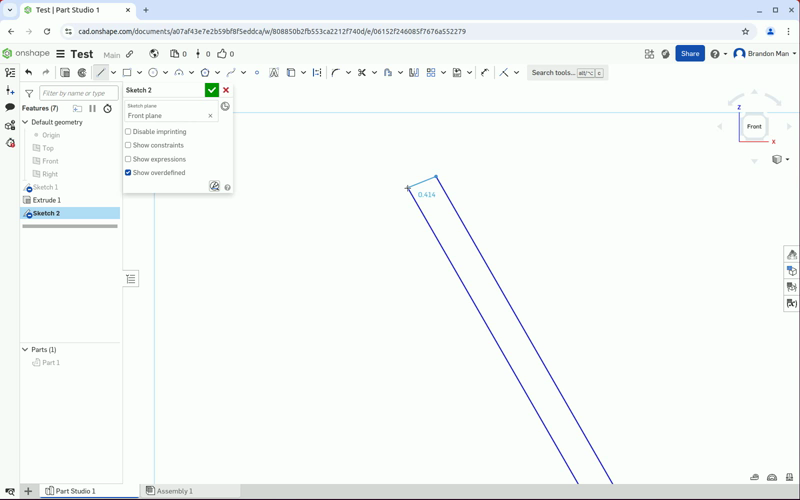
click(407, 187)
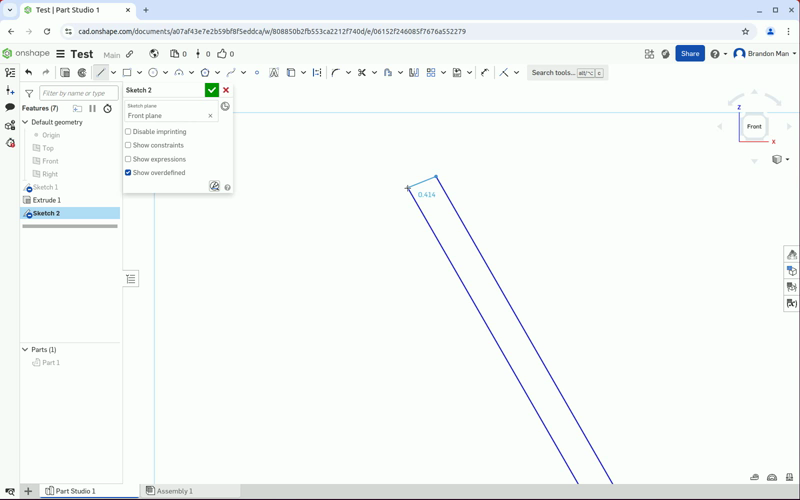
scroll(-6)
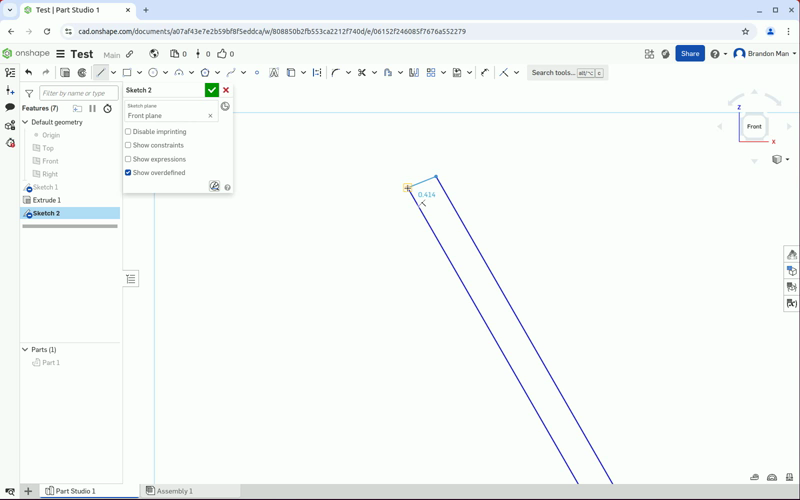
scroll(-6)
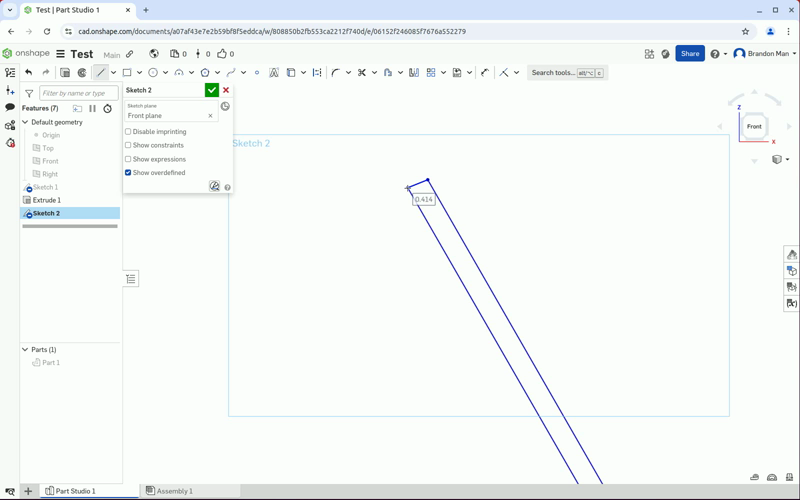
scroll(-6)
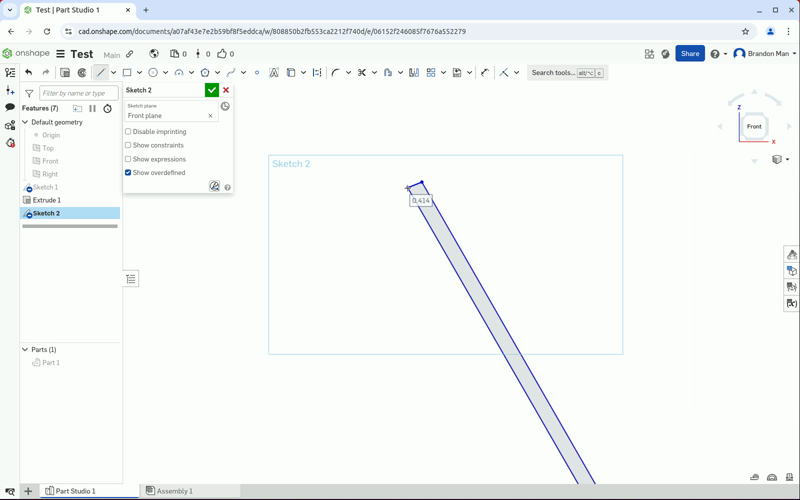
scroll(-6)
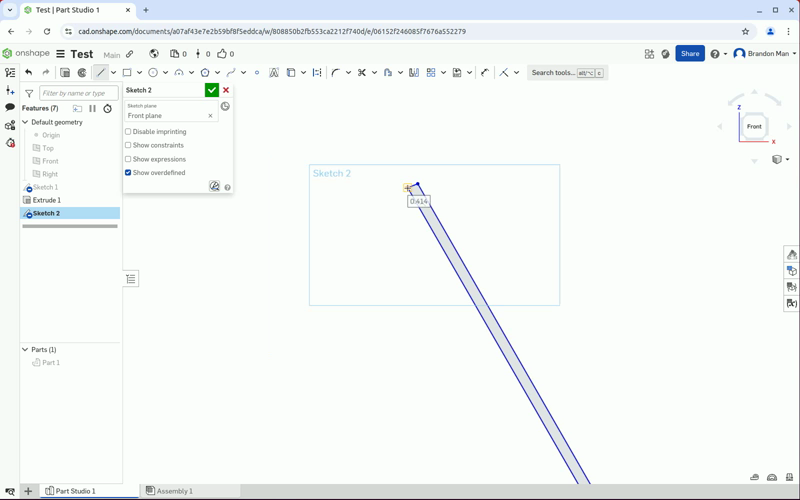
scroll(-6)
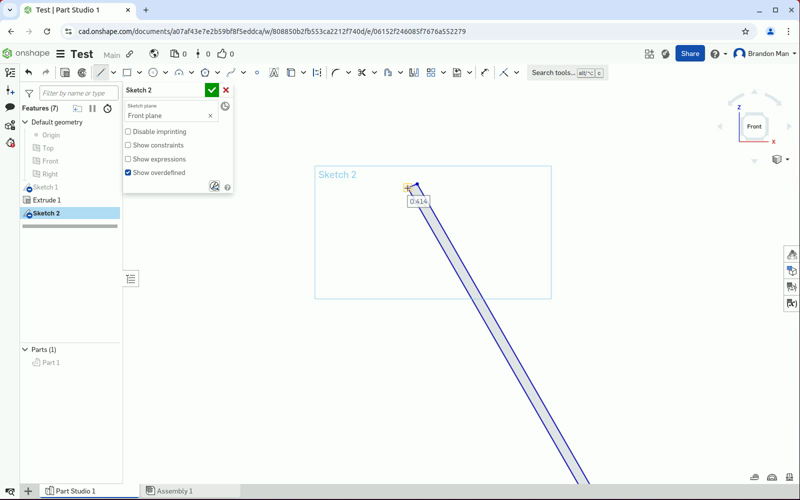
scroll(-6)
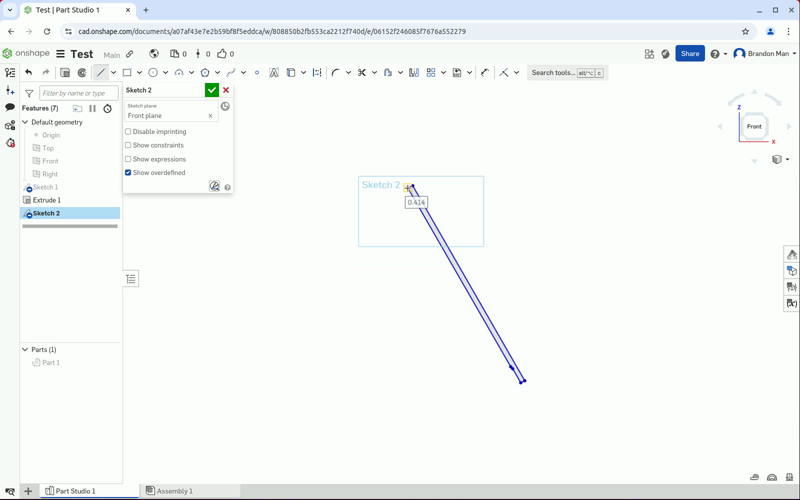
scroll(-6)
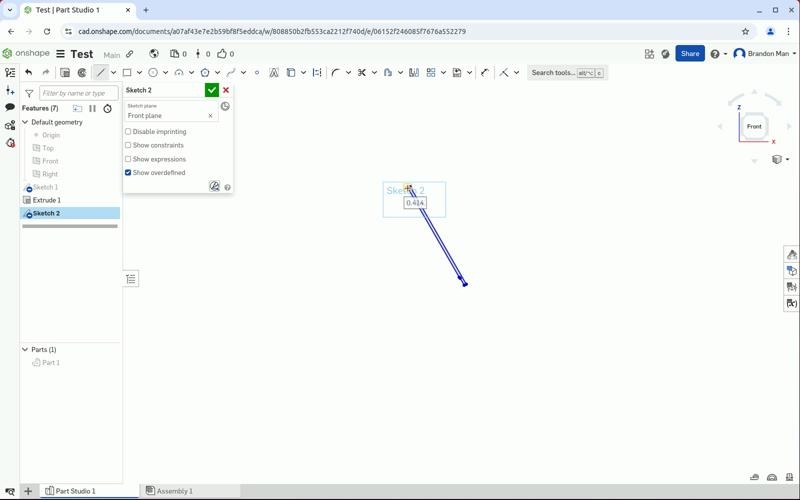
key(esc)
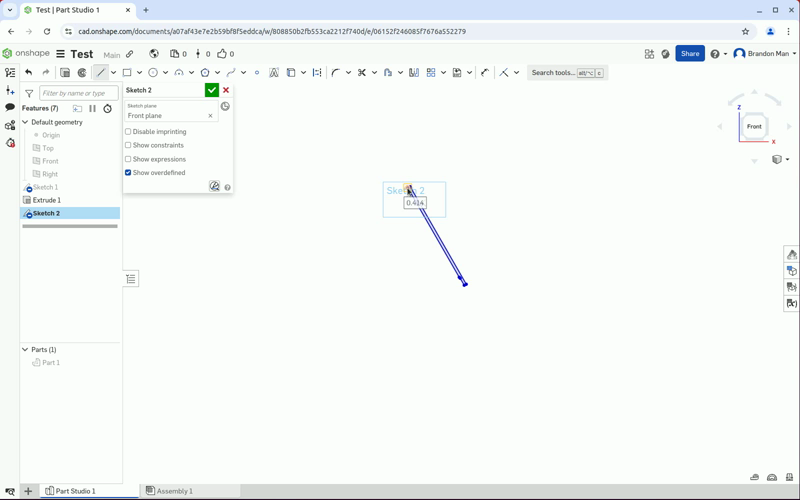
mouse_move(464, 284)
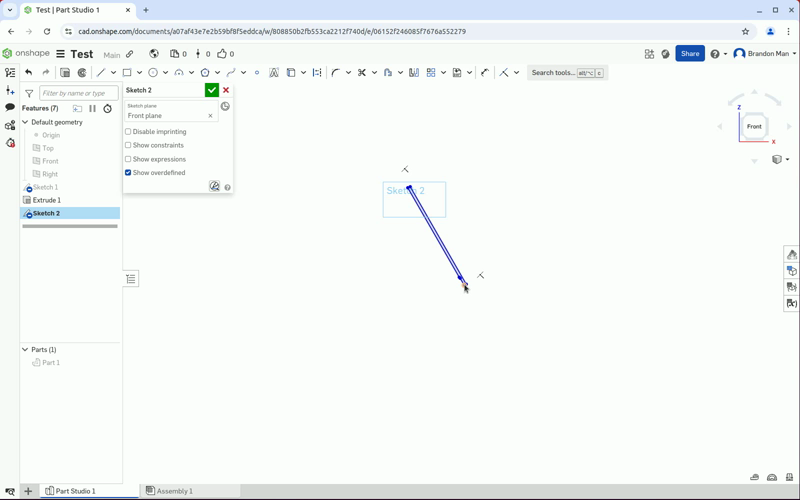
scroll(6)
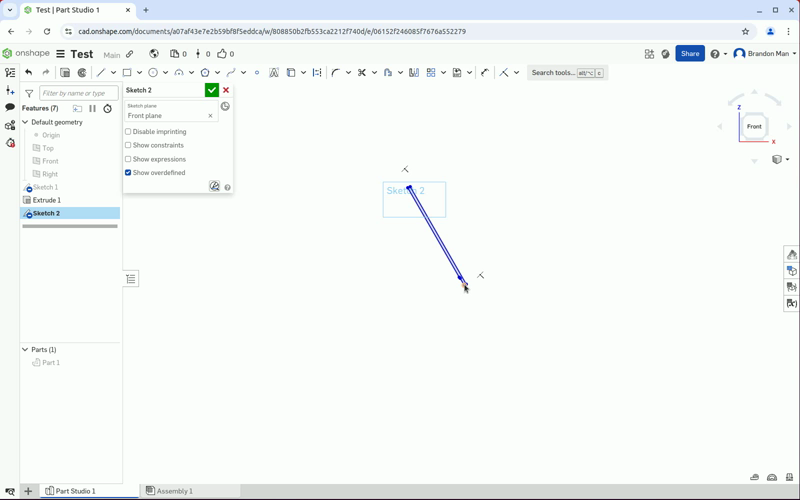
scroll(6)
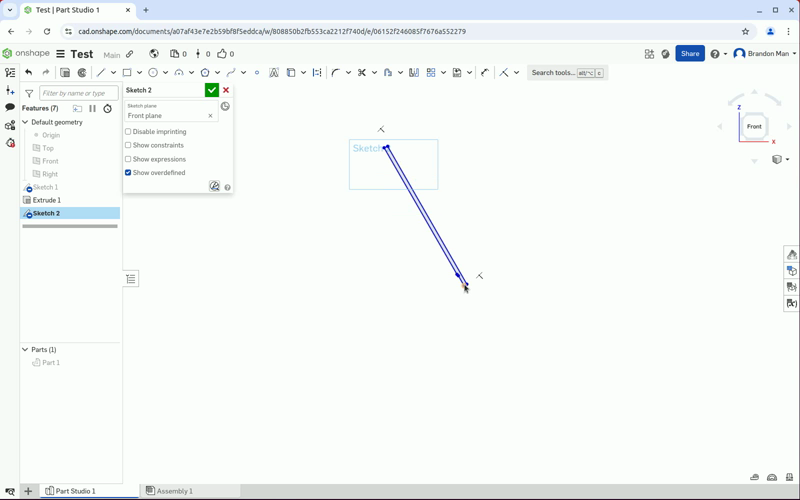
scroll(6)
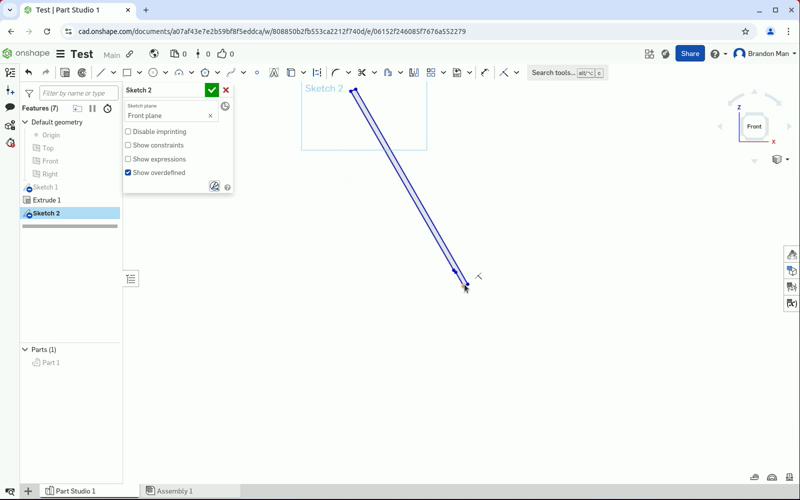
scroll(6)
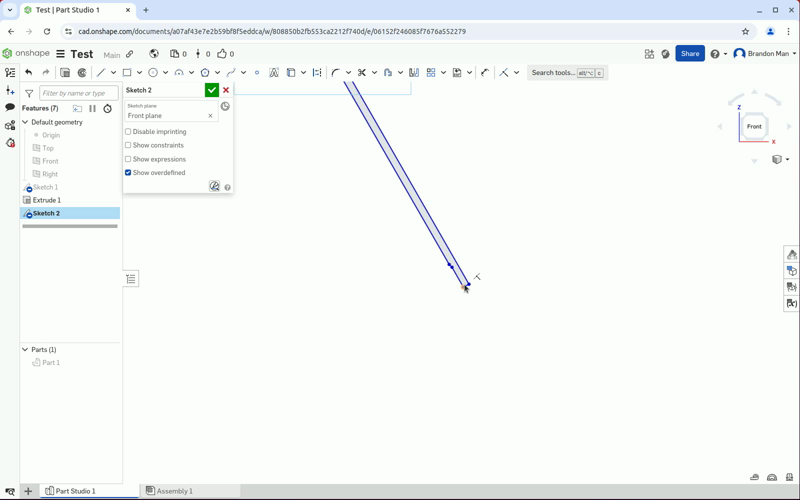
scroll(6)
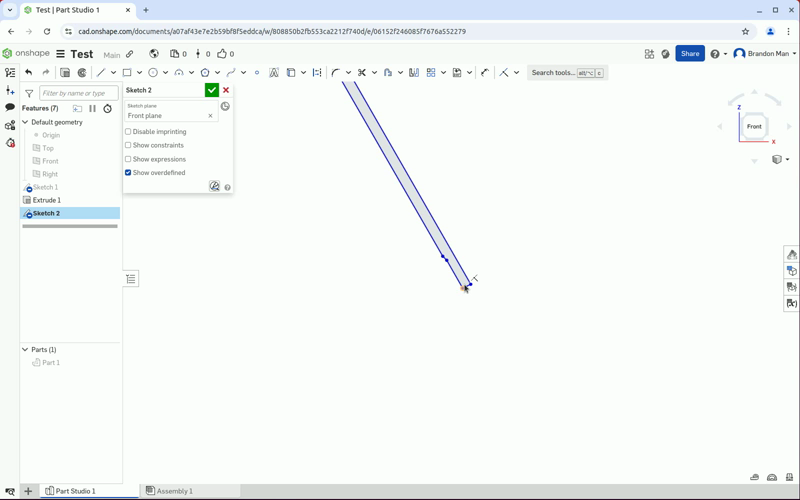
scroll(6)
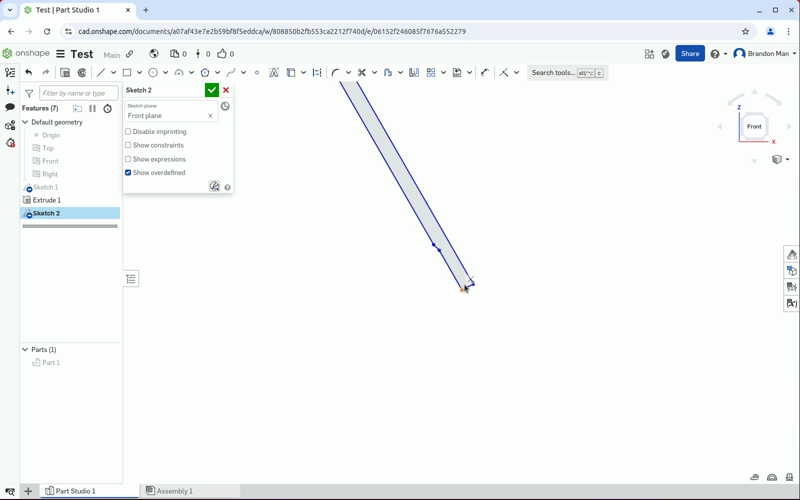
scroll(6)
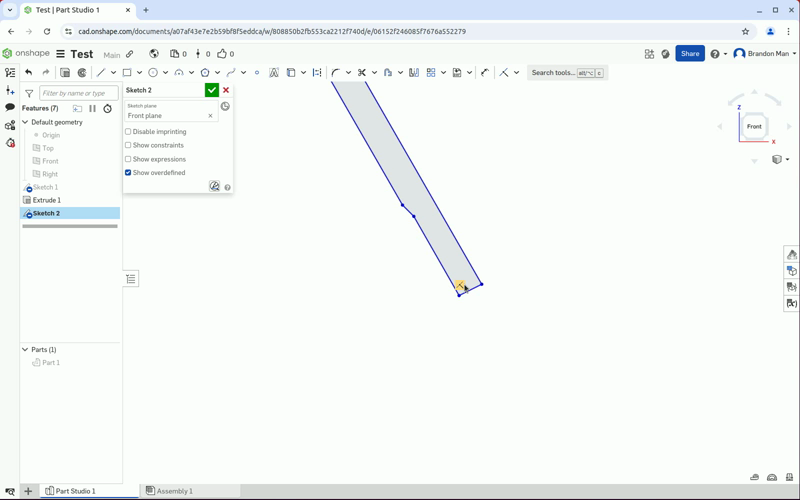
click(464, 284)
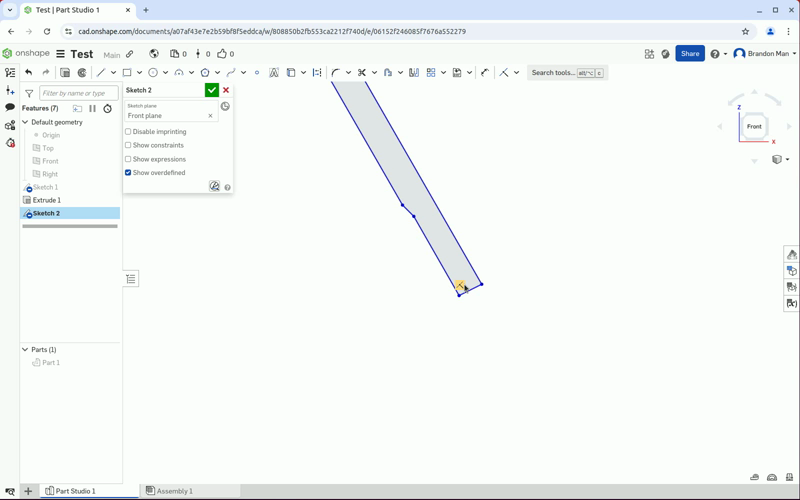
scroll(-6)
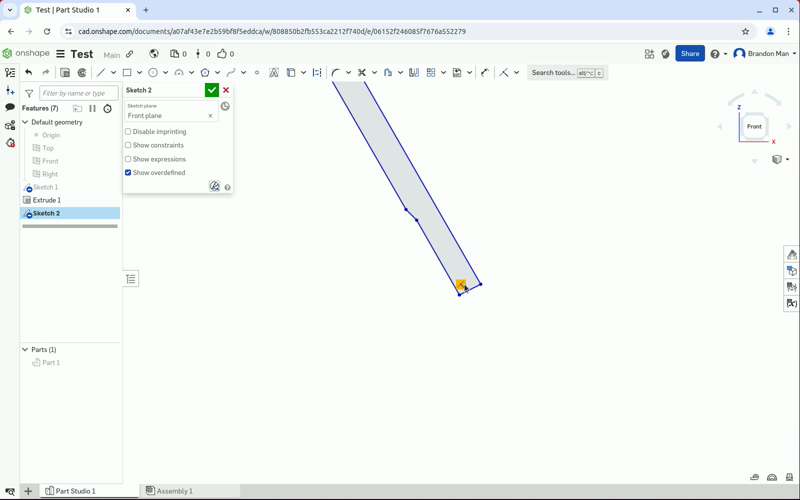
scroll(-6)
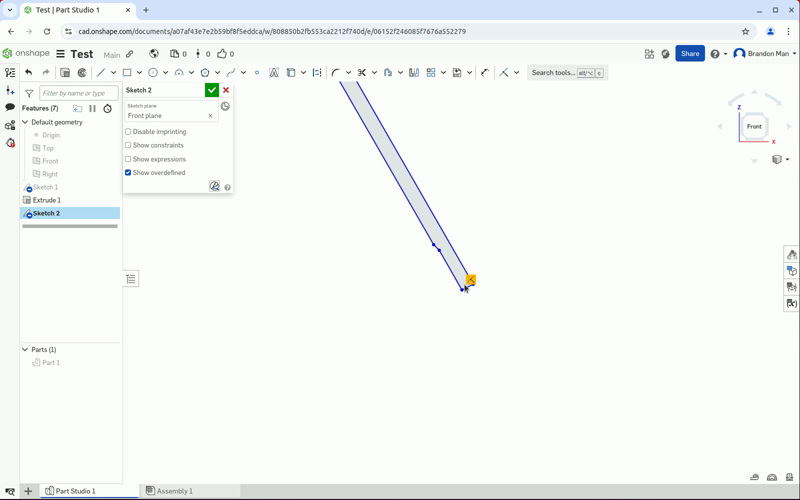
scroll(-6)
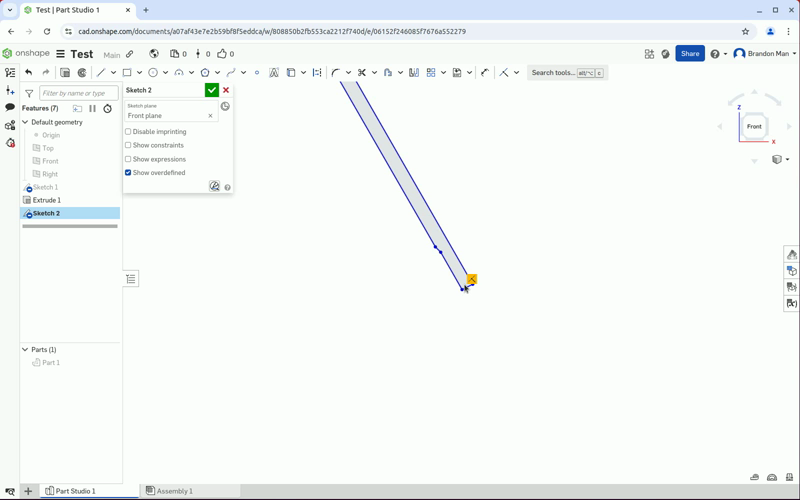
scroll(-6)
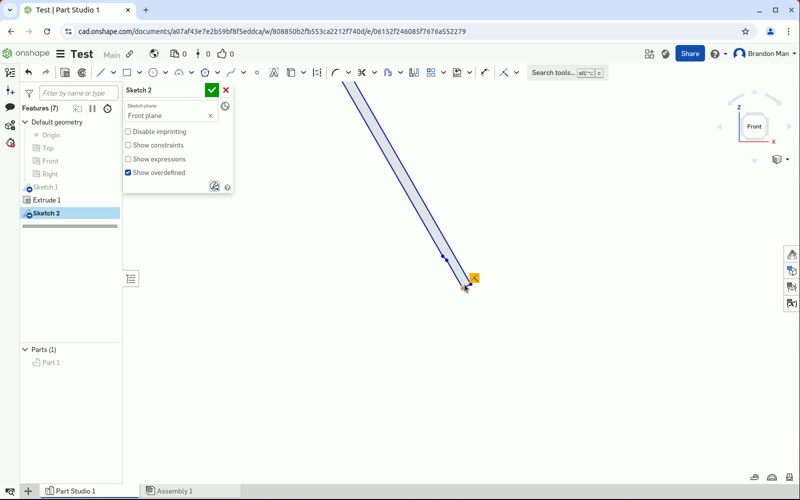
scroll(-6)
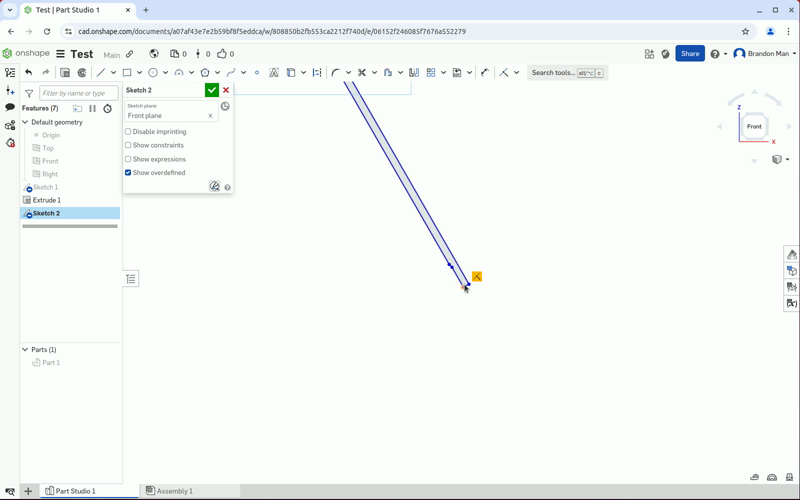
scroll(-6)
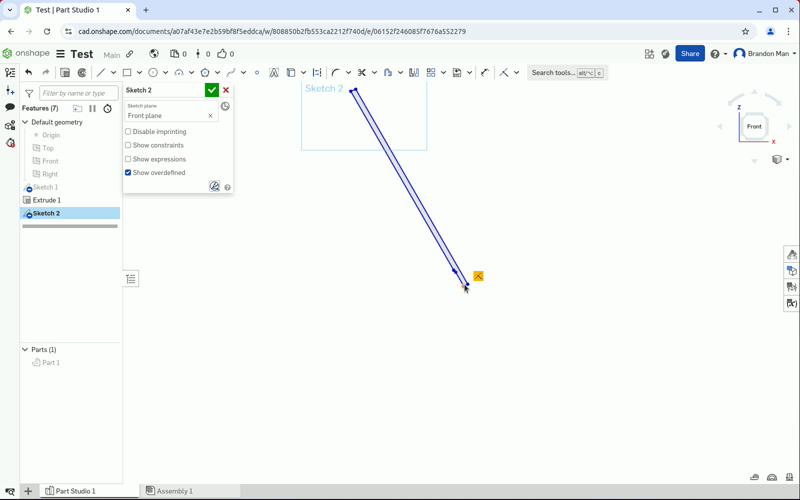
scroll(-6)
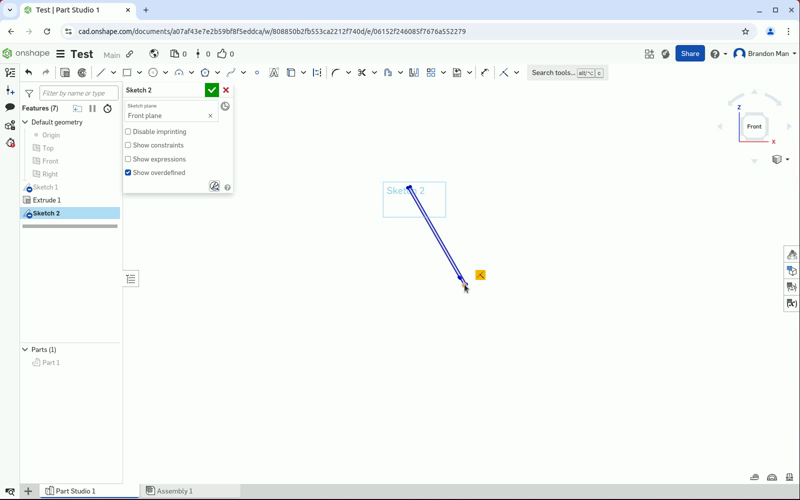
mouse_move(73, 352)
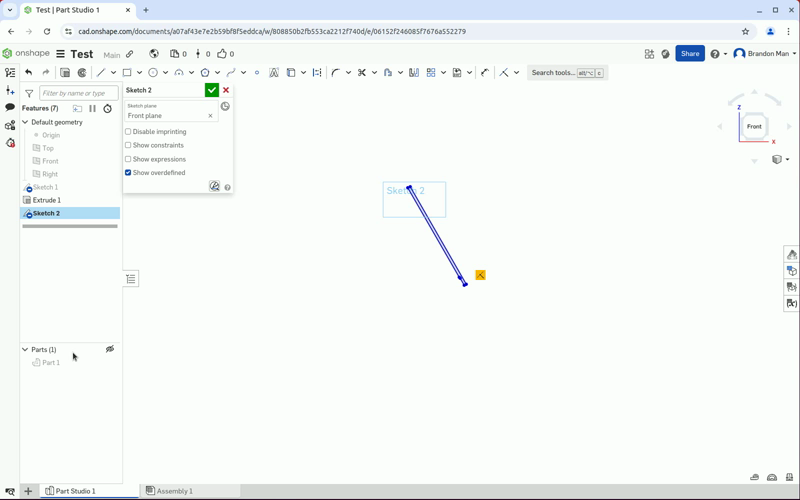
key(shift+y)
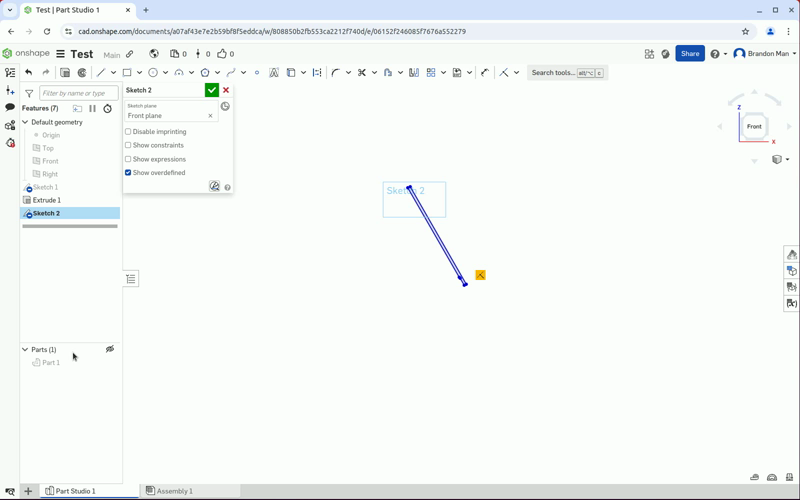
key(shift+e)
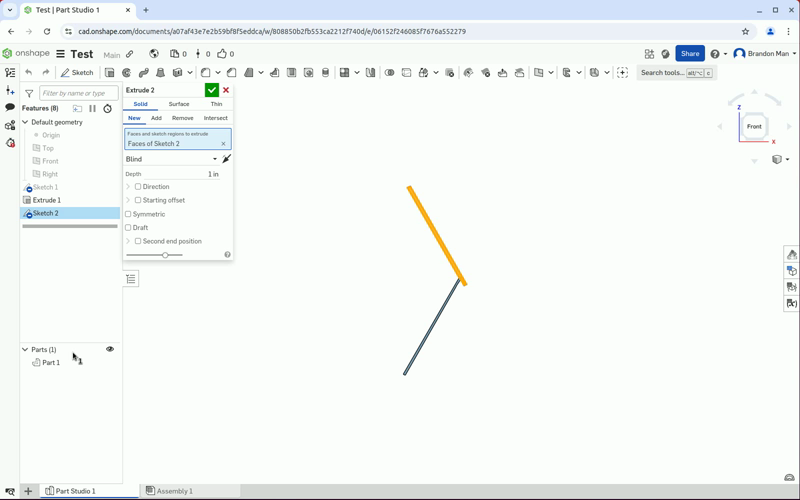
mouse_move(143, 106)
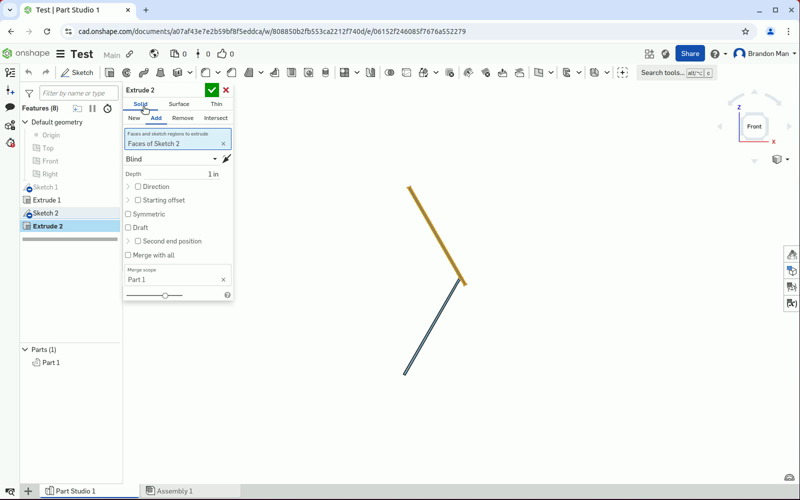
click(143, 106)
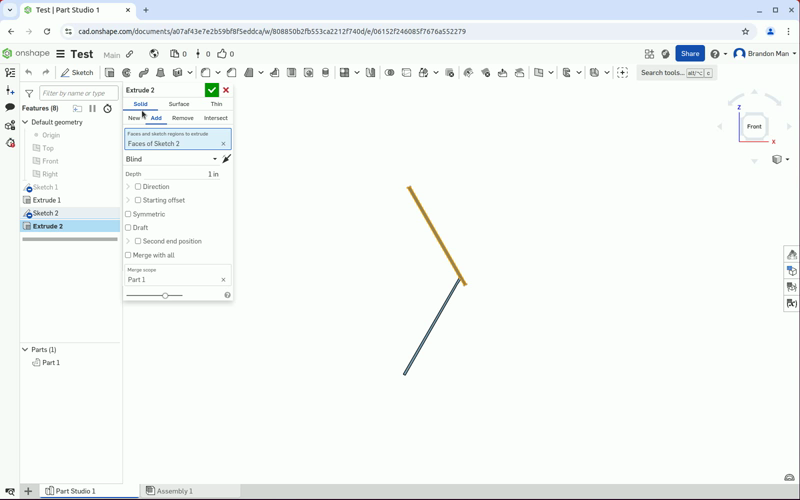
mouse_move(137, 120)
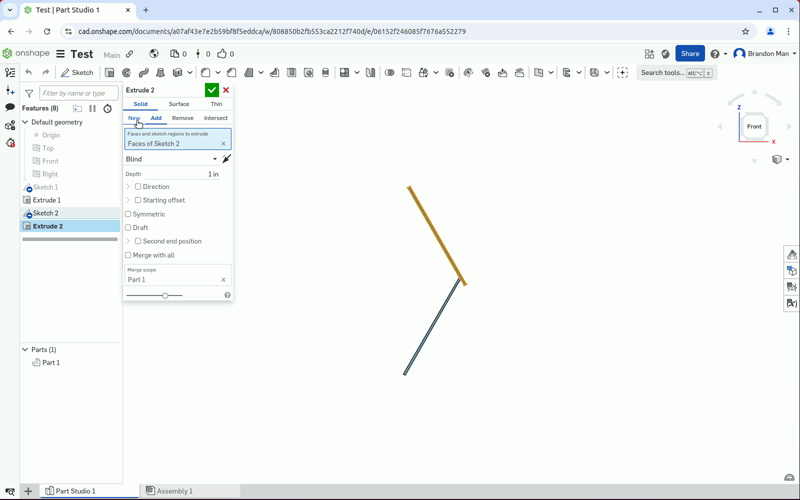
click(137, 120)
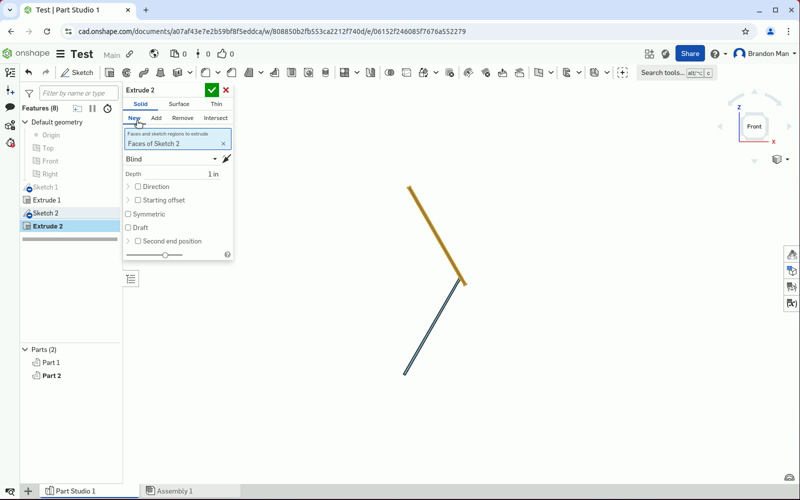
key(tab, 4)
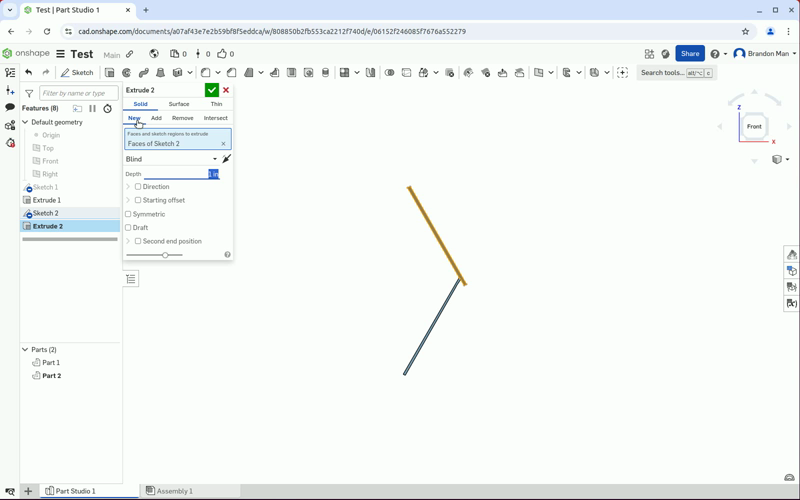
text(23.108)
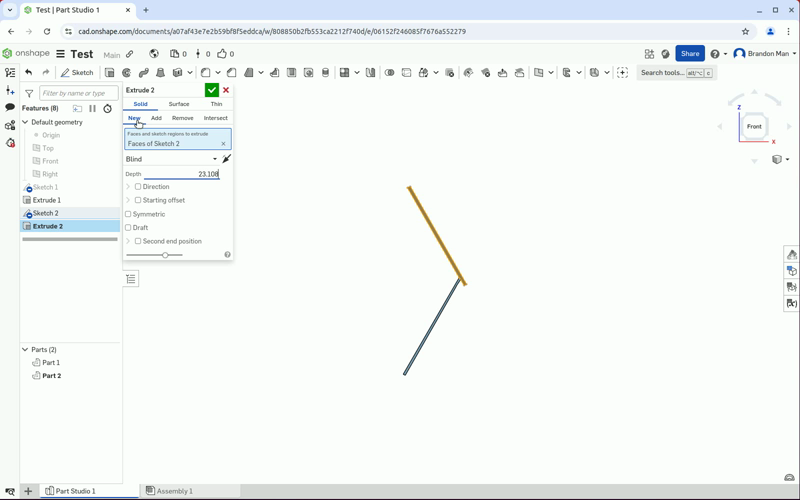
key(enter)
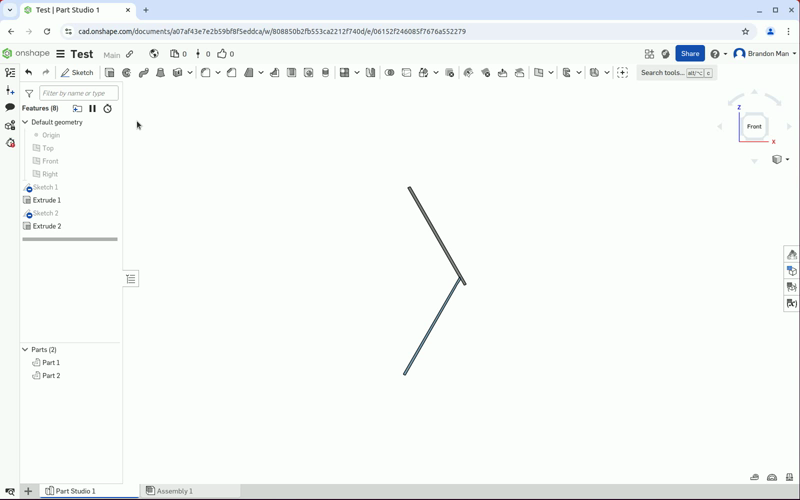
key(shift+h)
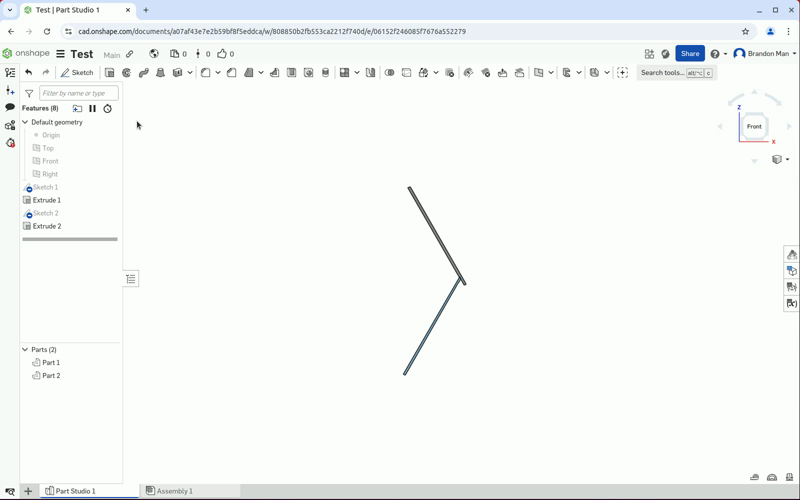
key(shift+h)
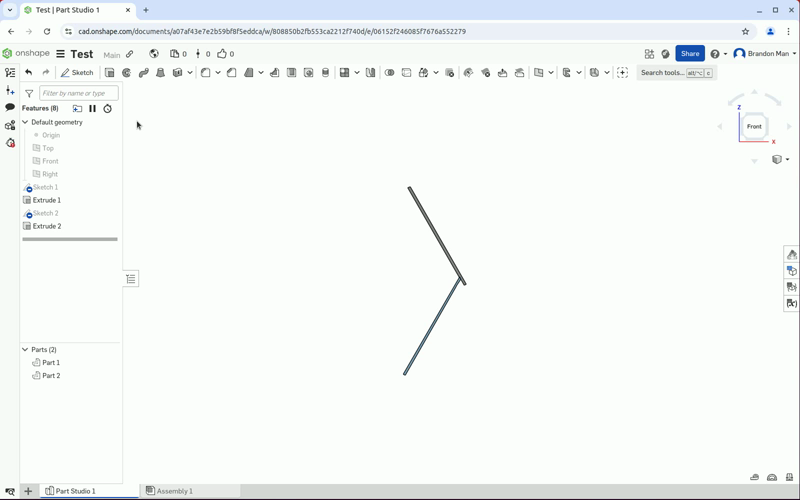
mouse_move(73, 189)
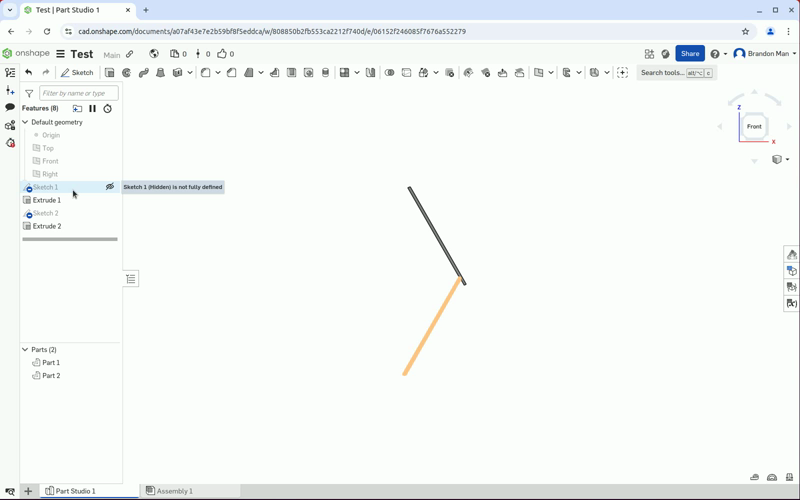
click(73, 189)
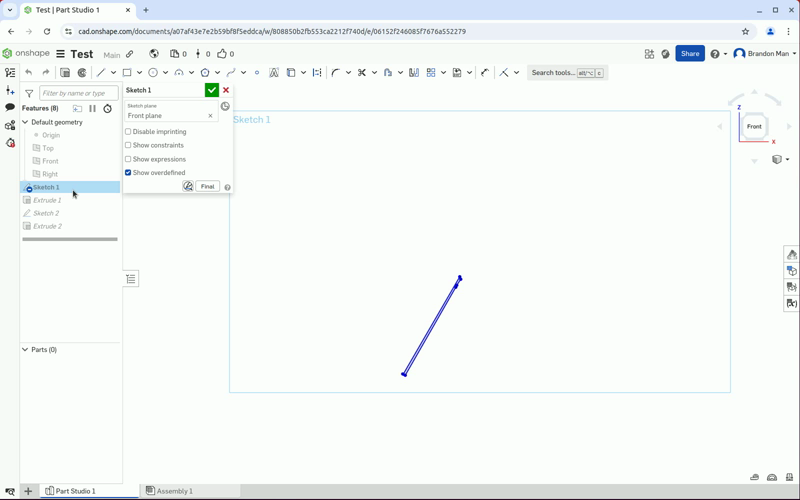
mouse_move(229, 92)
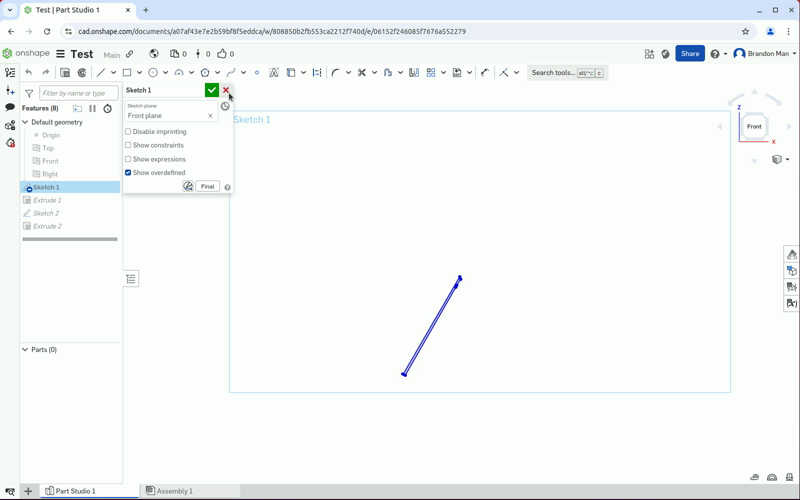
click(229, 92)
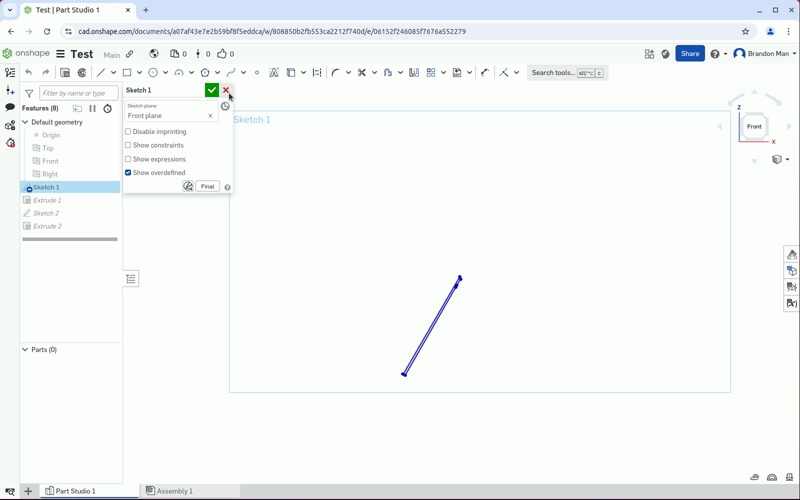
key(shift+s)
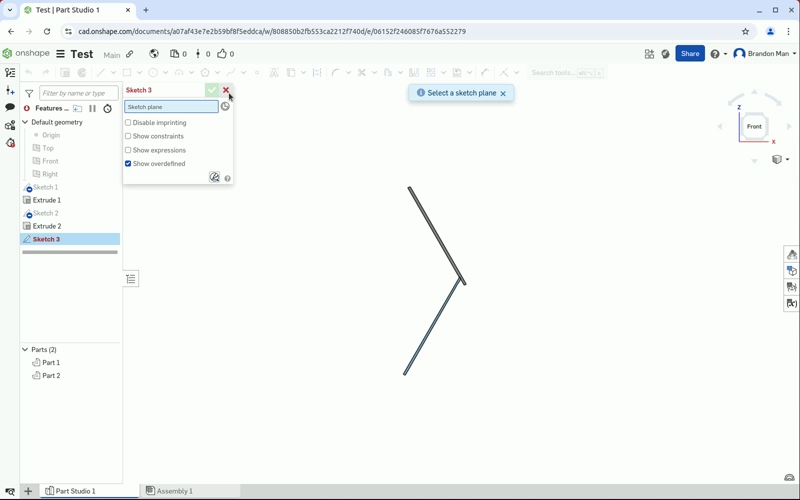
mouse_move(73, 163)
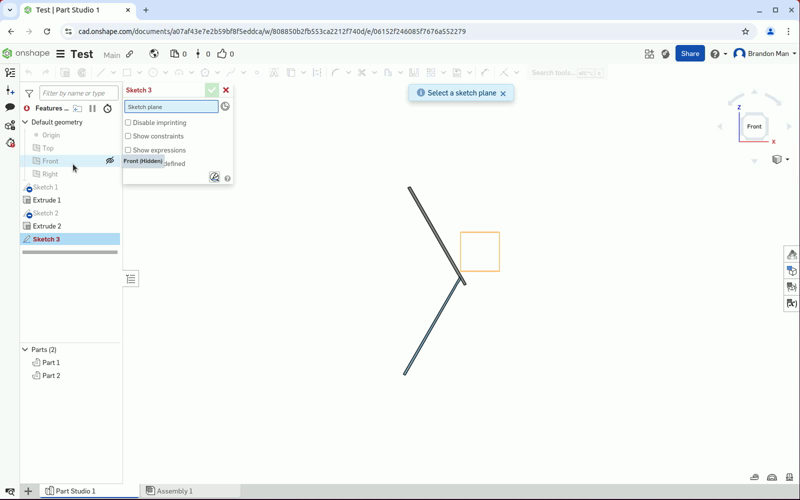
click(73, 163)
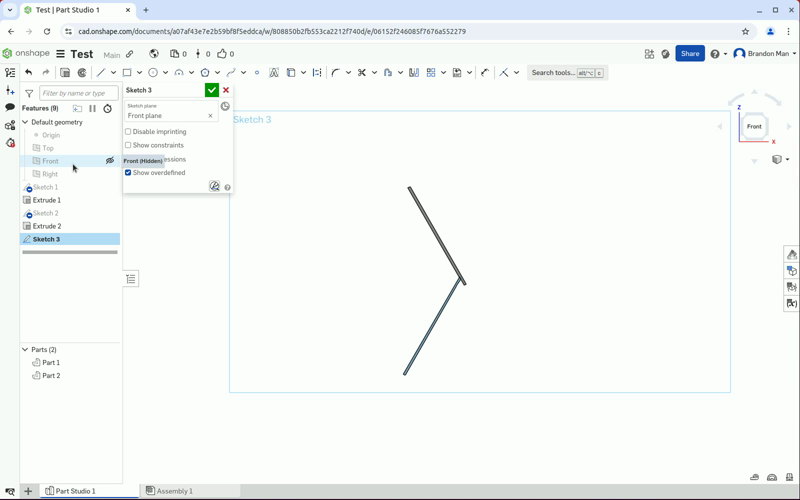
mouse_move(73, 352)
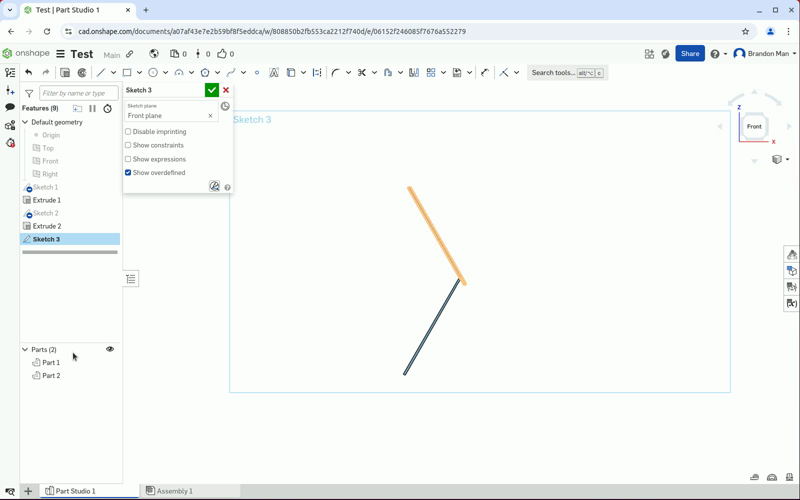
key(y)
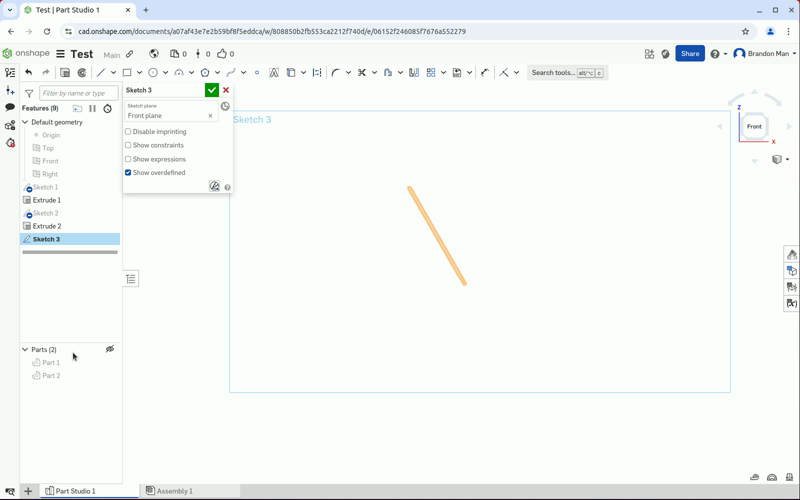
key(l)
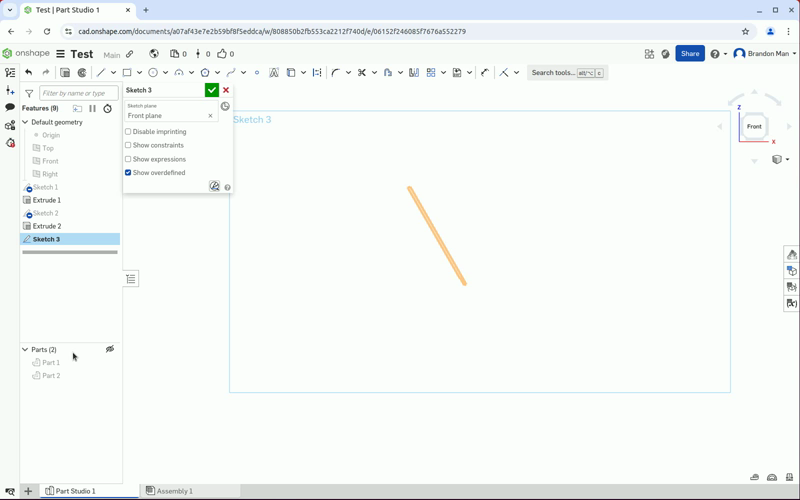
key_down(shift)
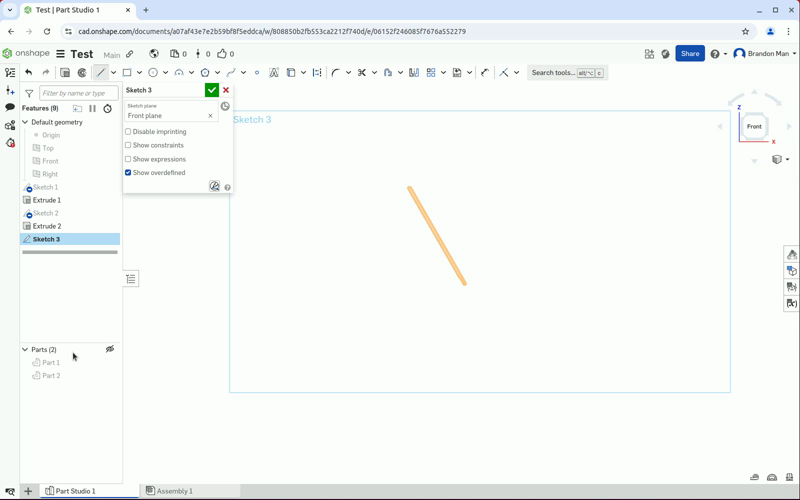
mouse_move(456, 286)
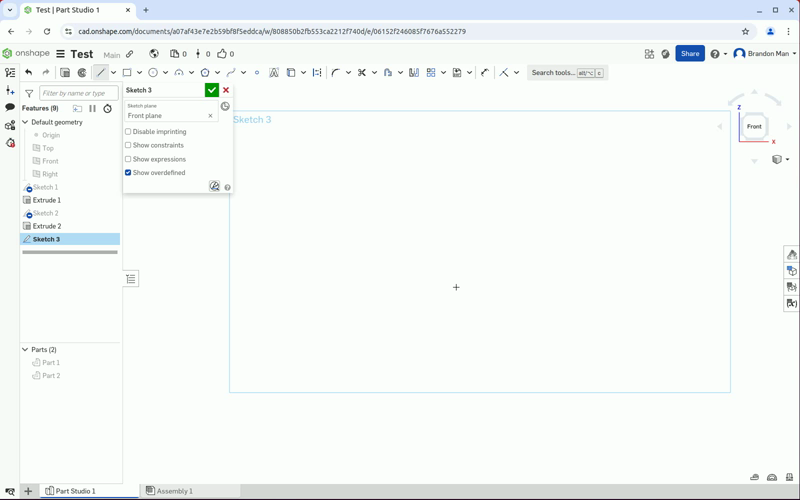
click(456, 286)
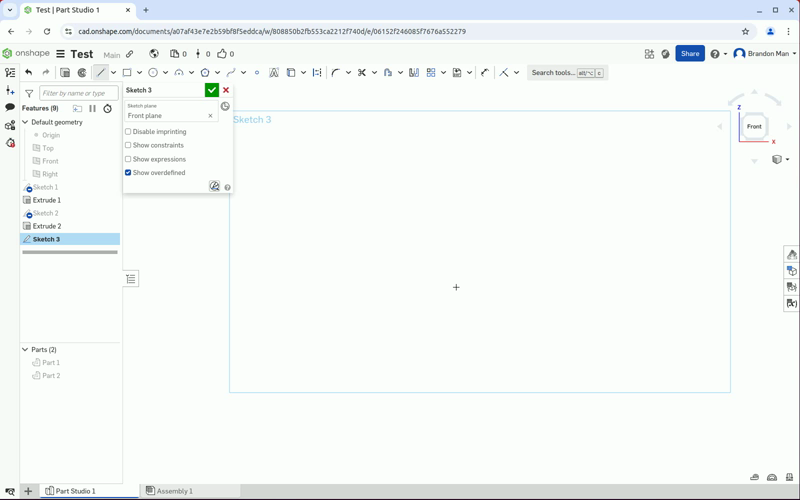
key_up(shift)
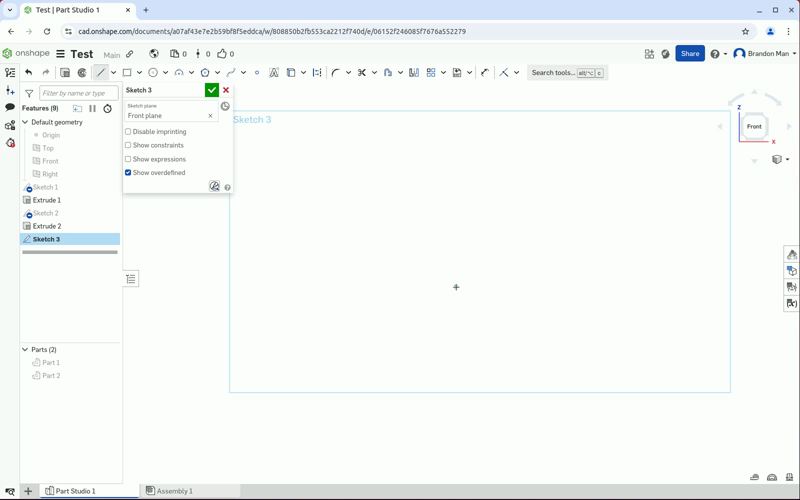
key_down(shift)
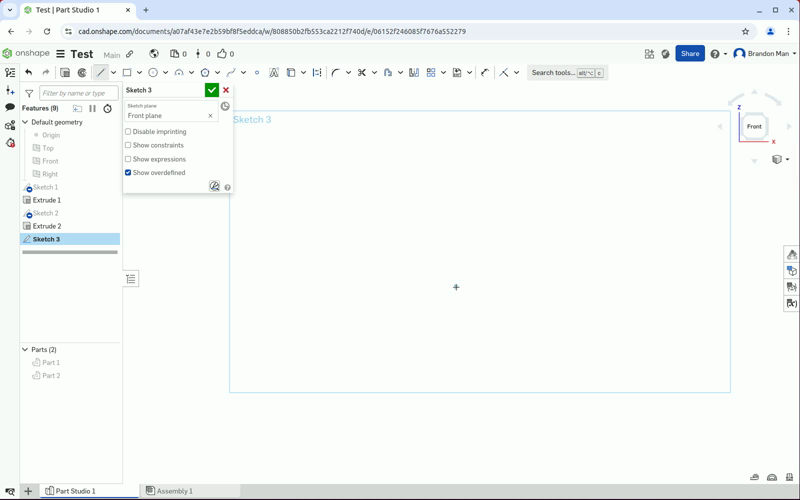
mouse_move(568, 286)
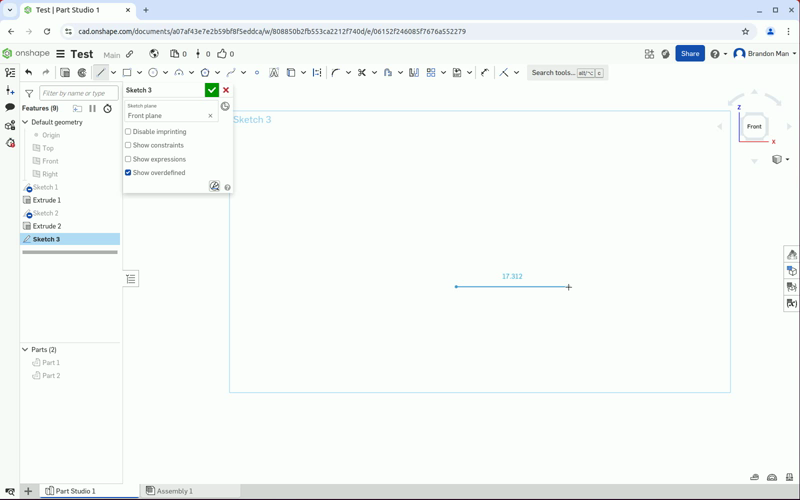
click(568, 286)
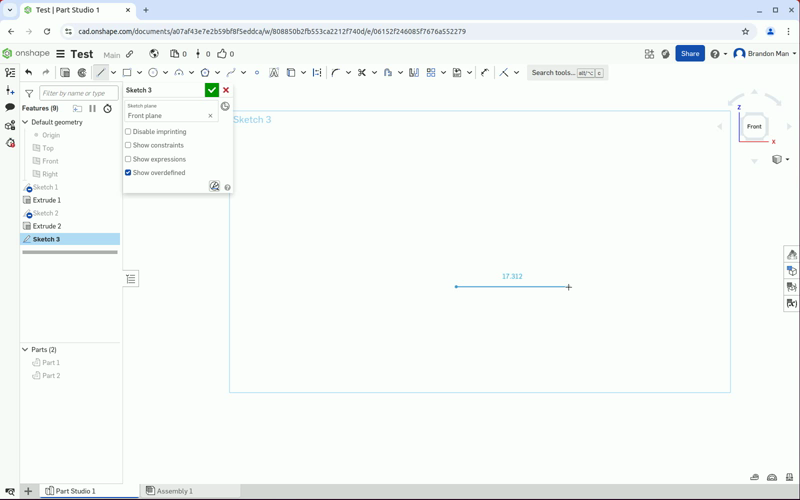
key_up(shift)
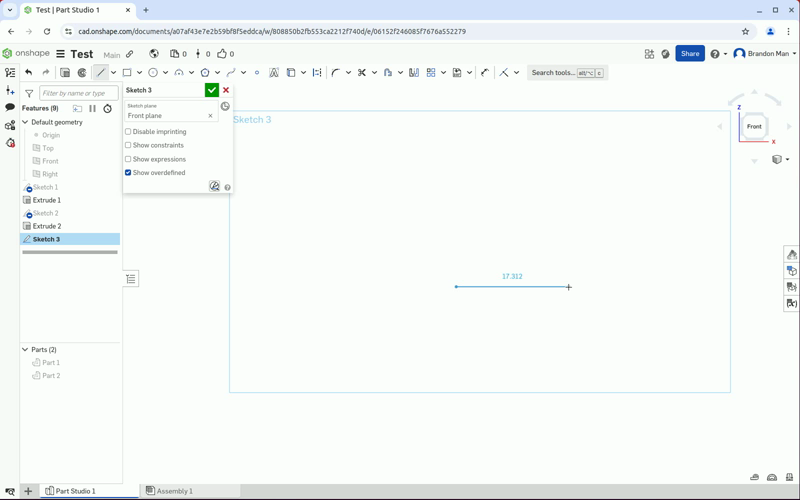
key_down(shift)
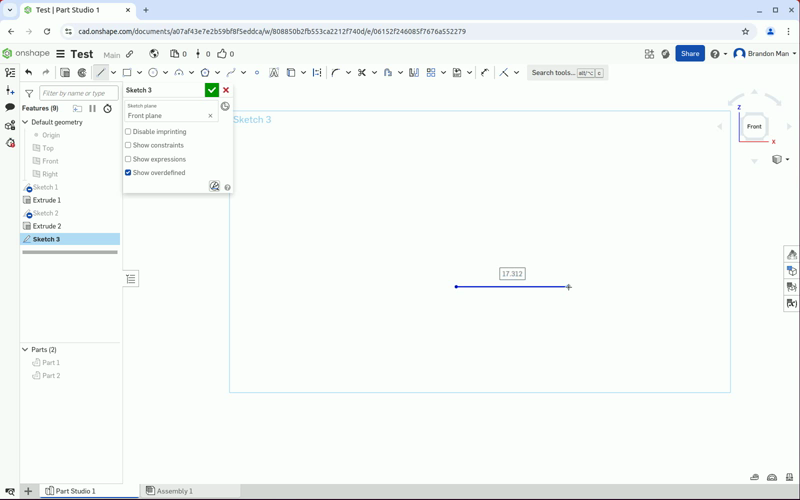
mouse_move(589, 286)
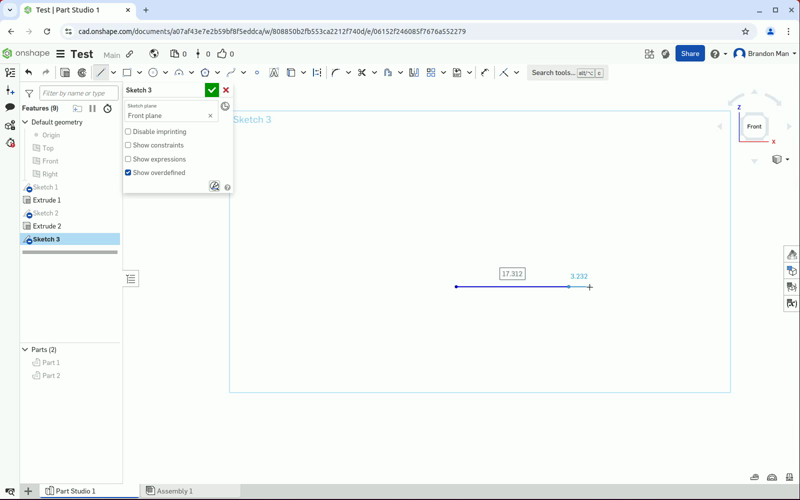
mouse_move(568, 285)
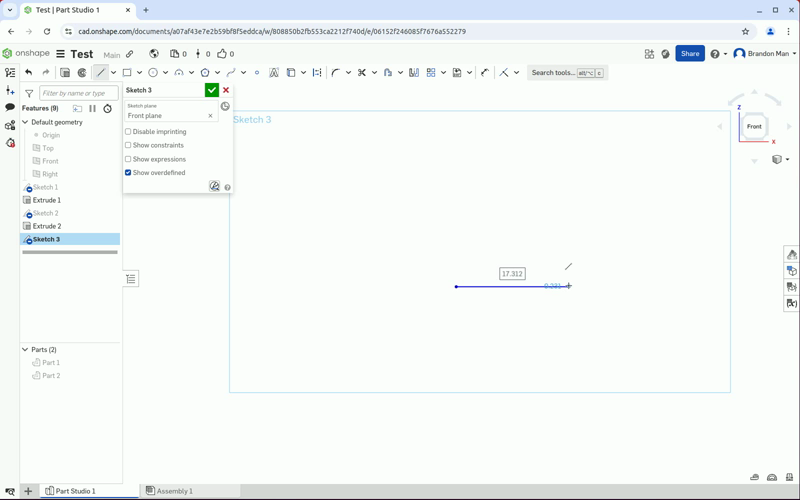
scroll(6)
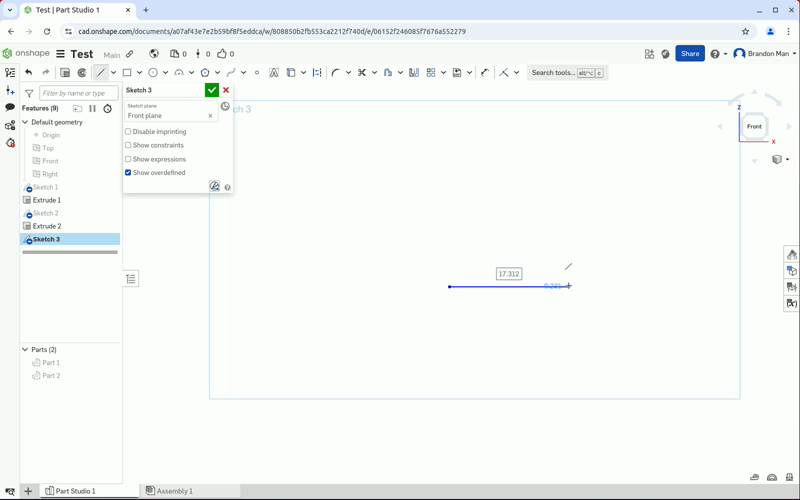
scroll(6)
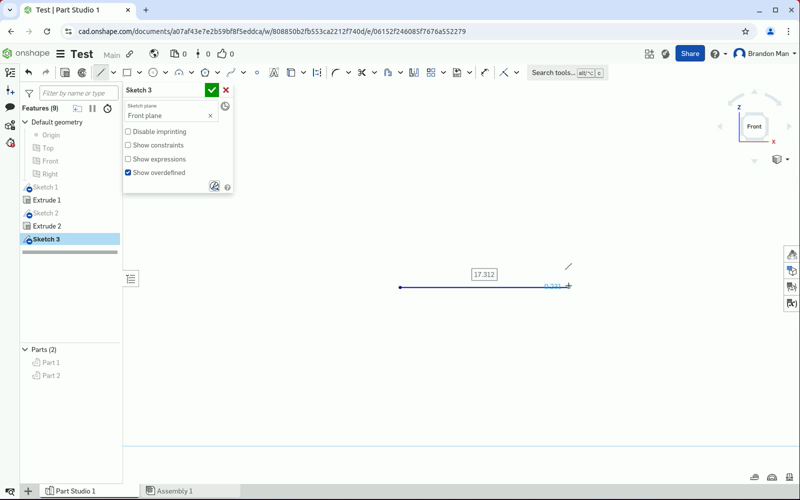
scroll(6)
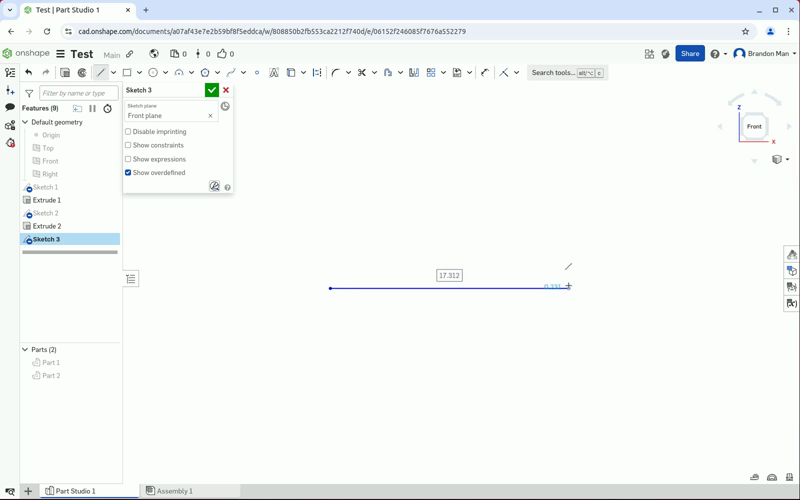
scroll(6)
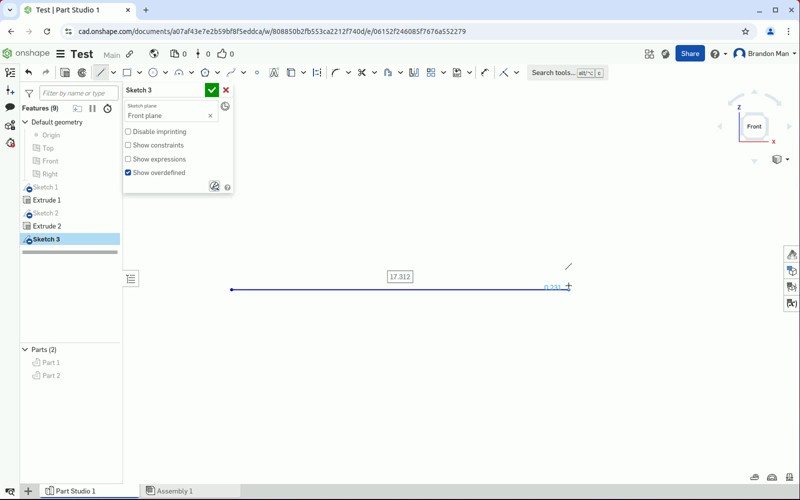
scroll(6)
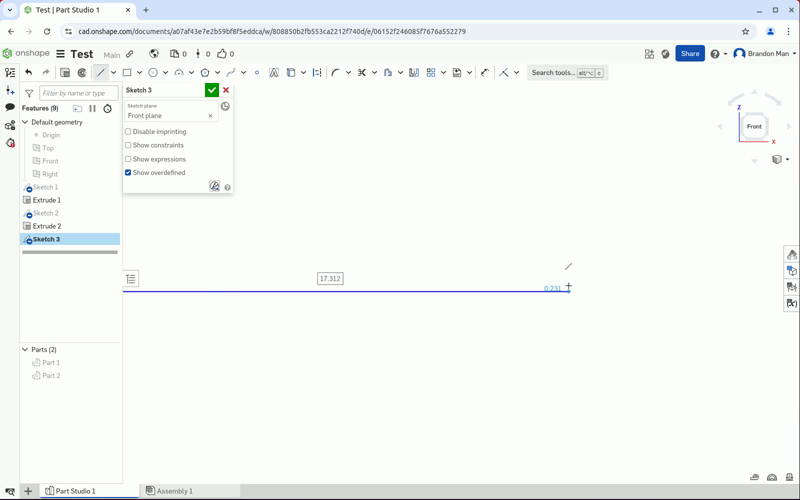
scroll(6)
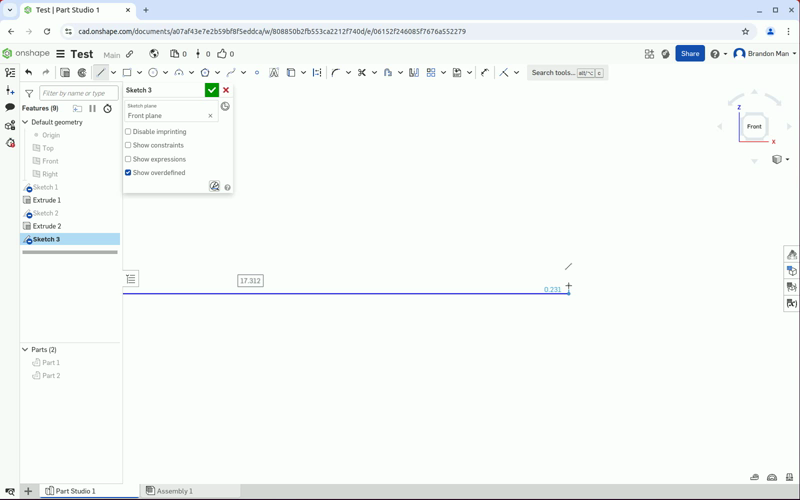
scroll(6)
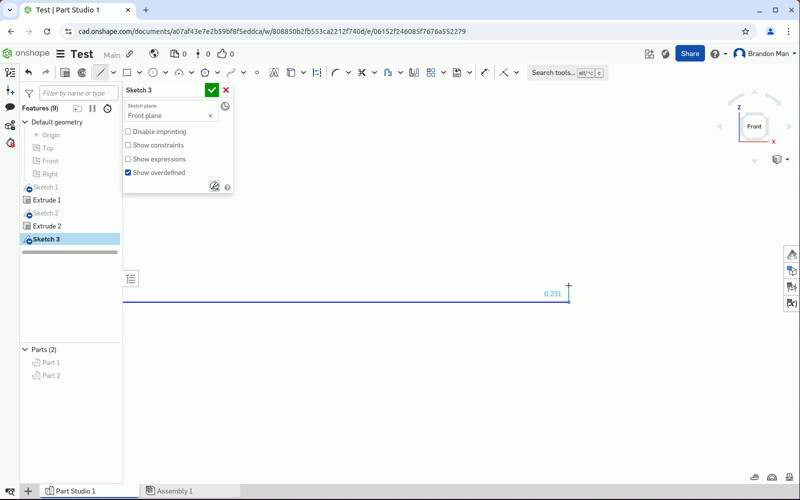
click(568, 285)
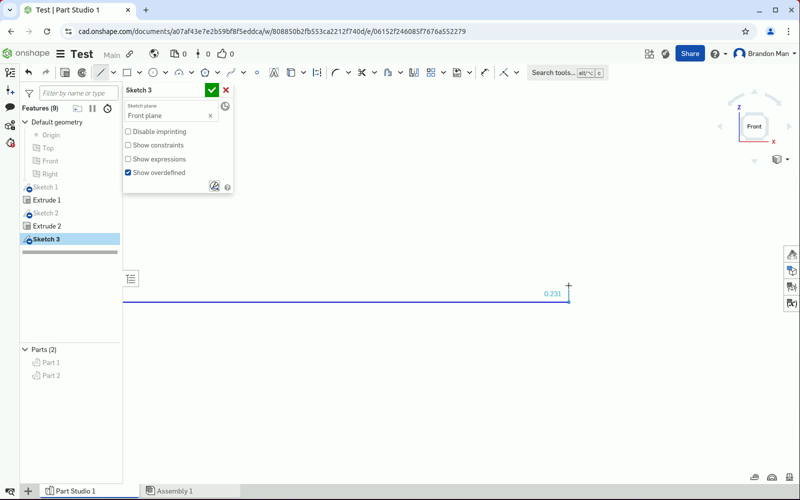
scroll(-6)
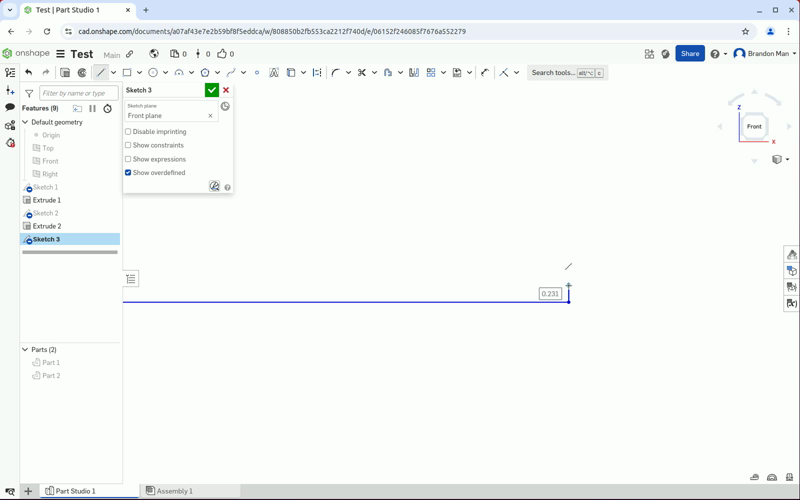
scroll(-6)
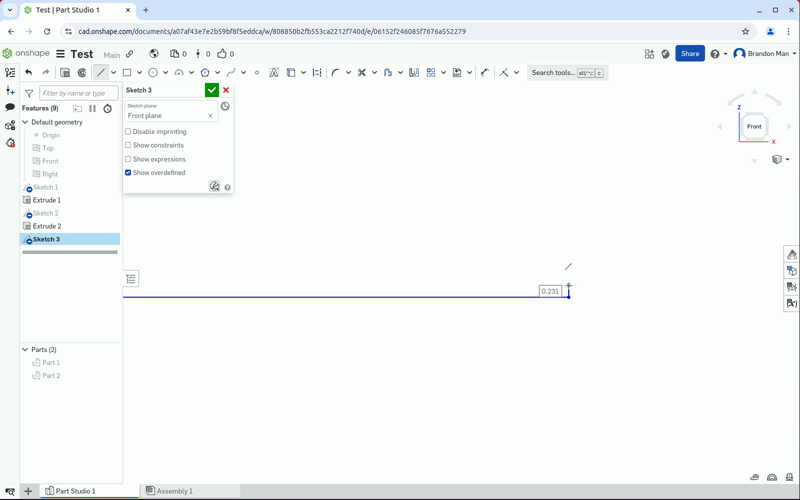
scroll(-6)
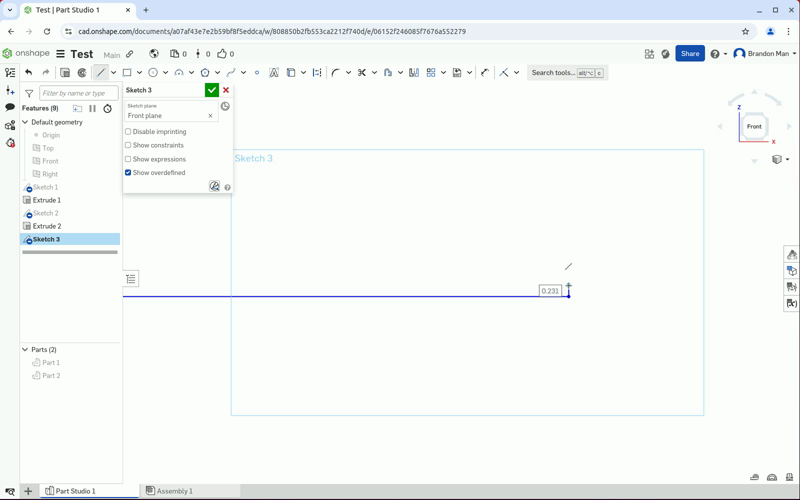
scroll(-6)
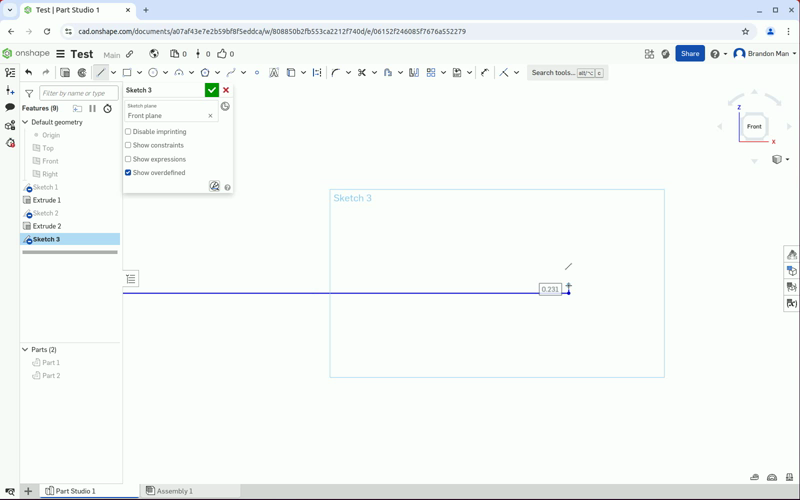
scroll(-6)
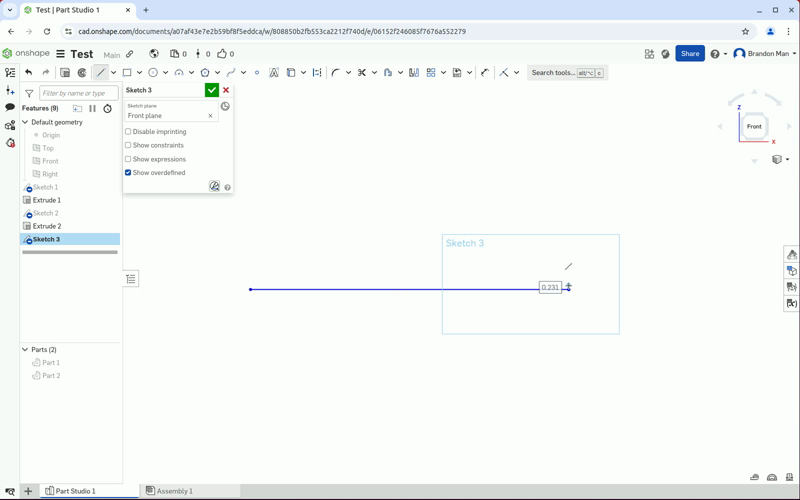
scroll(-6)
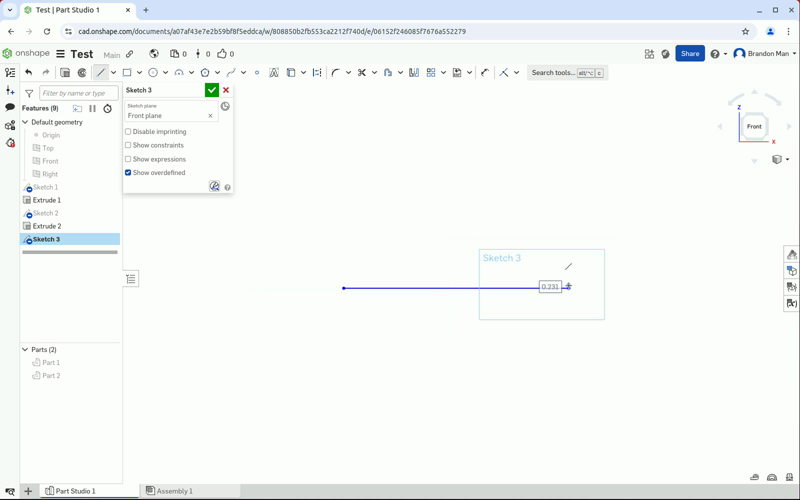
scroll(-6)
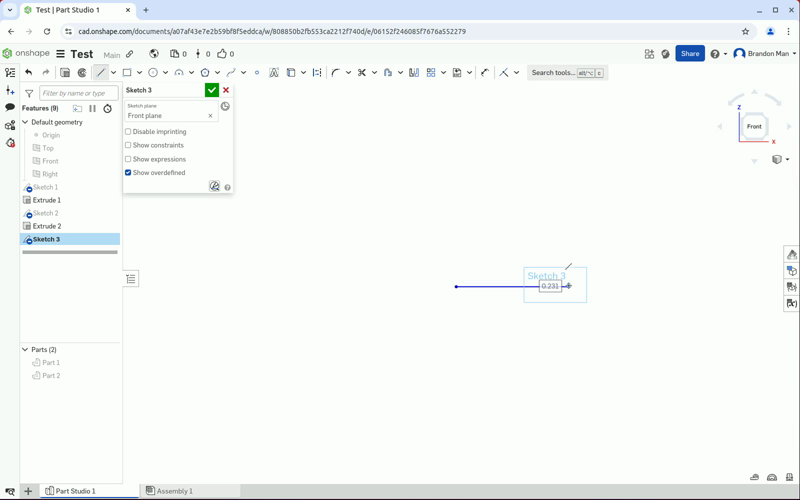
key_up(shift)
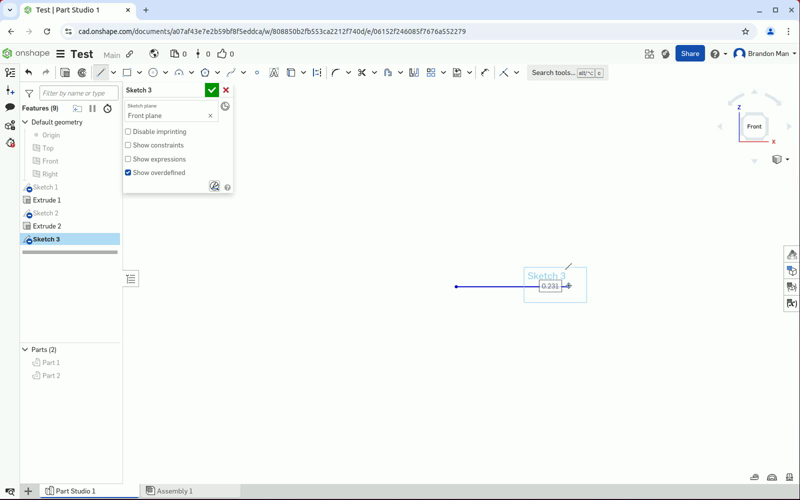
key_down(shift)
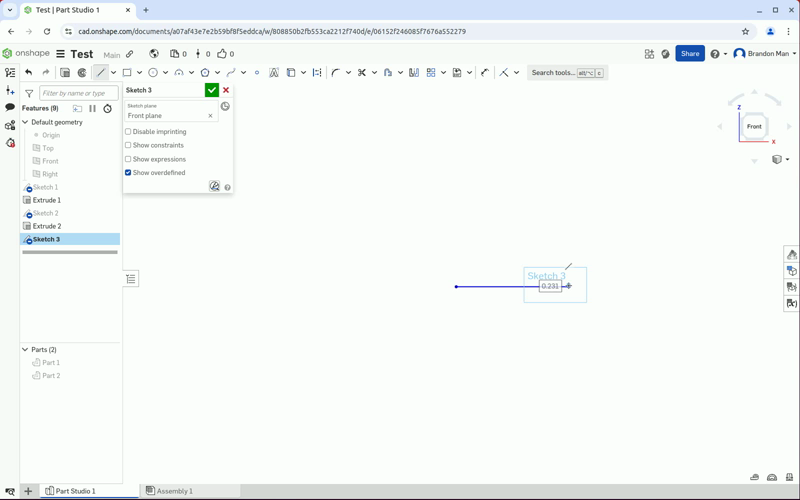
mouse_move(465, 285)
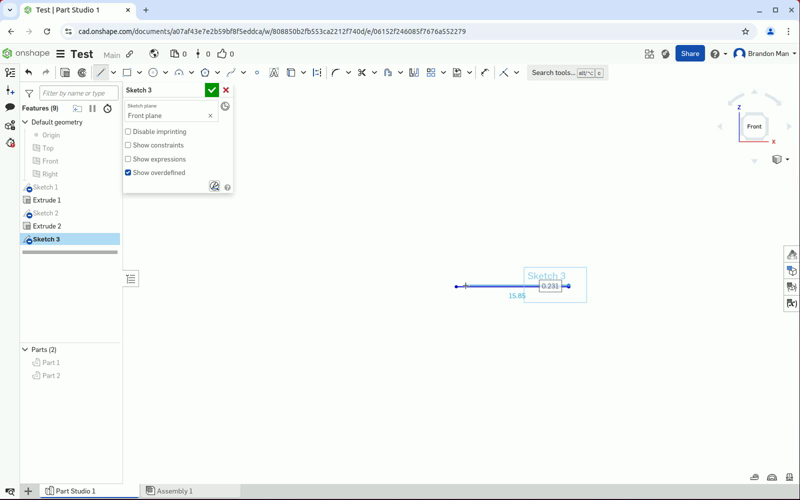
click(465, 285)
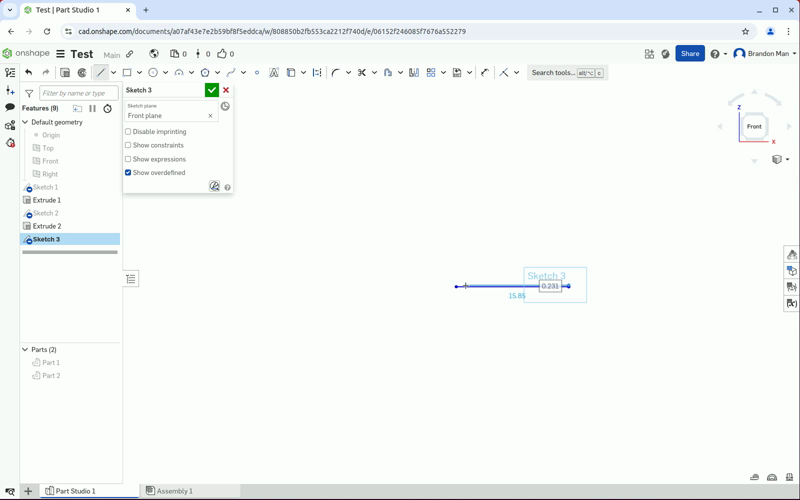
key_up(shift)
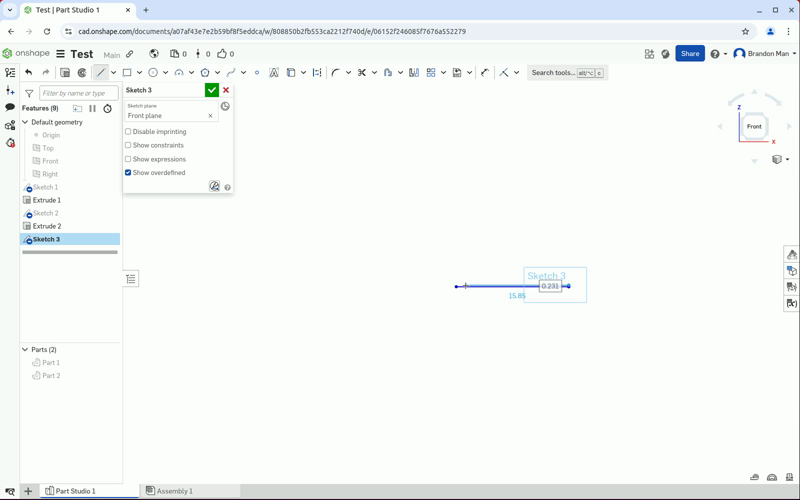
key_down(shift)
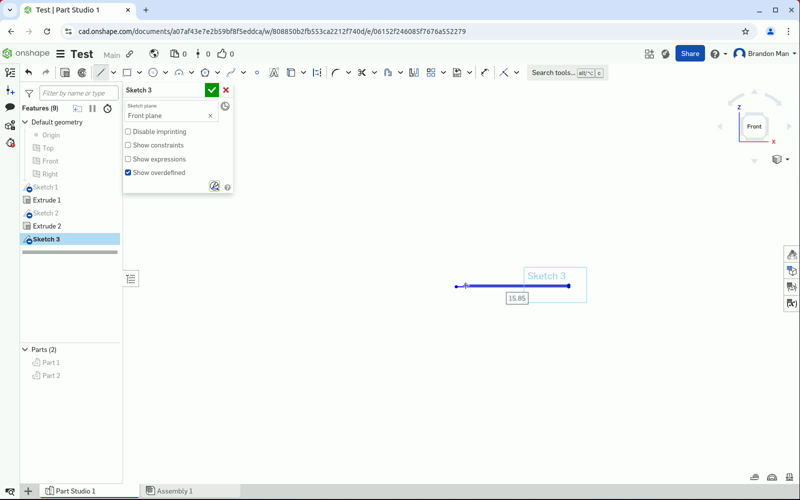
mouse_move(495, 285)
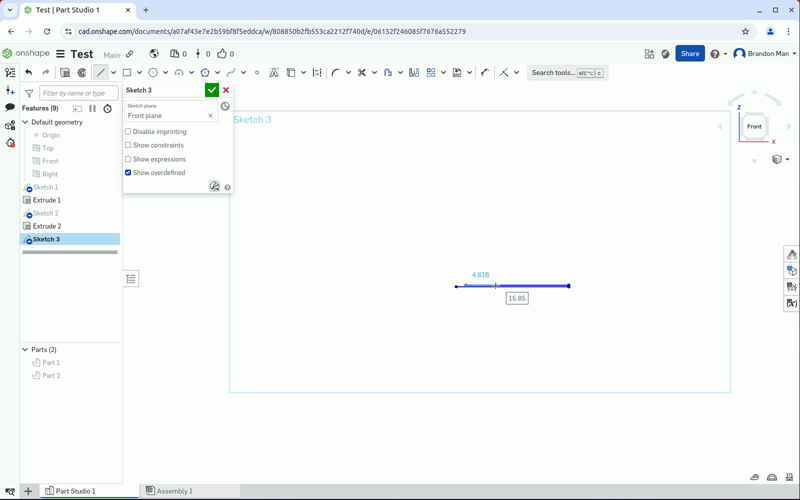
mouse_move(457, 285)
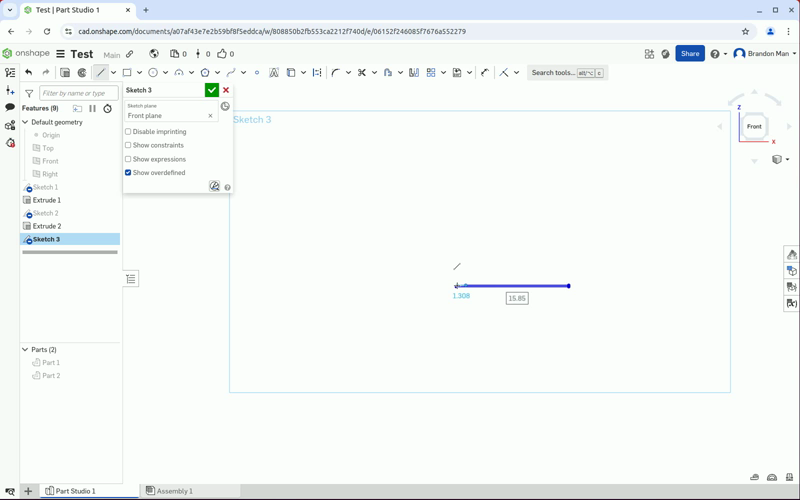
scroll(6)
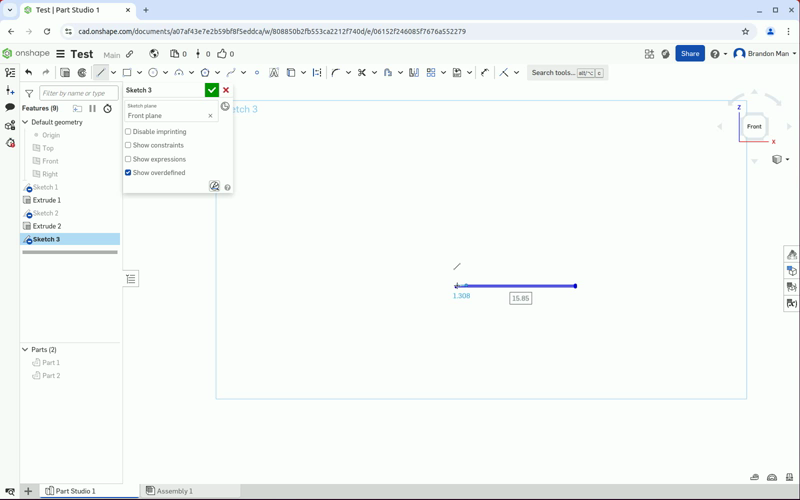
scroll(6)
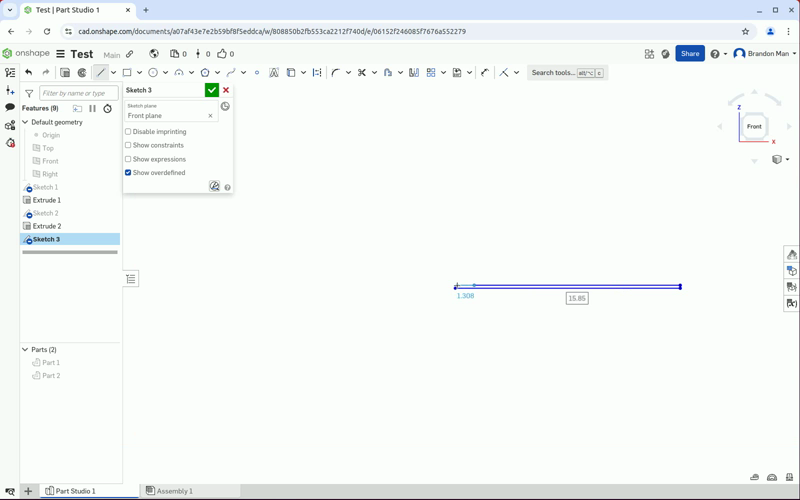
scroll(6)
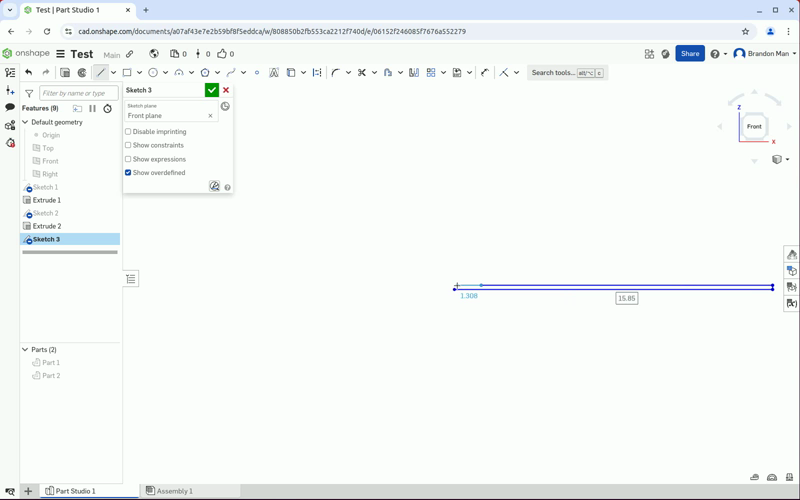
scroll(6)
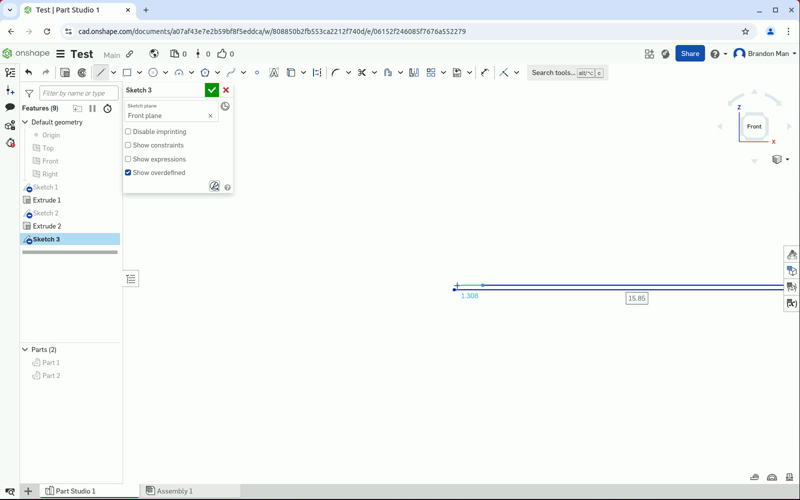
scroll(6)
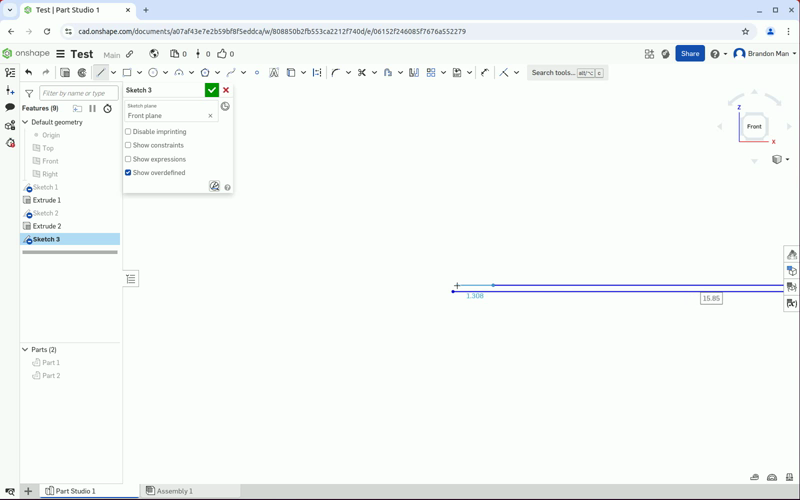
scroll(6)
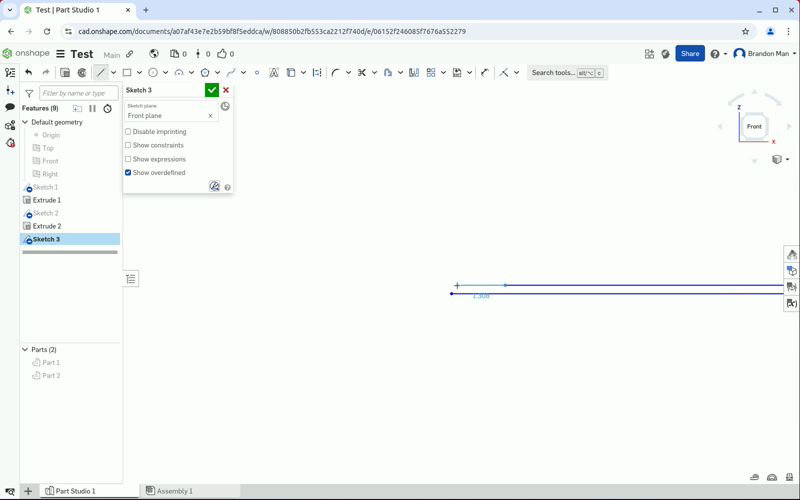
scroll(6)
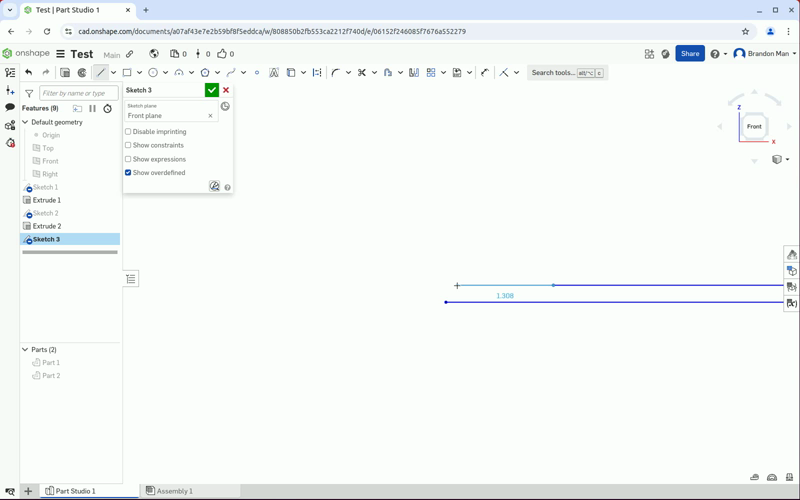
click(457, 285)
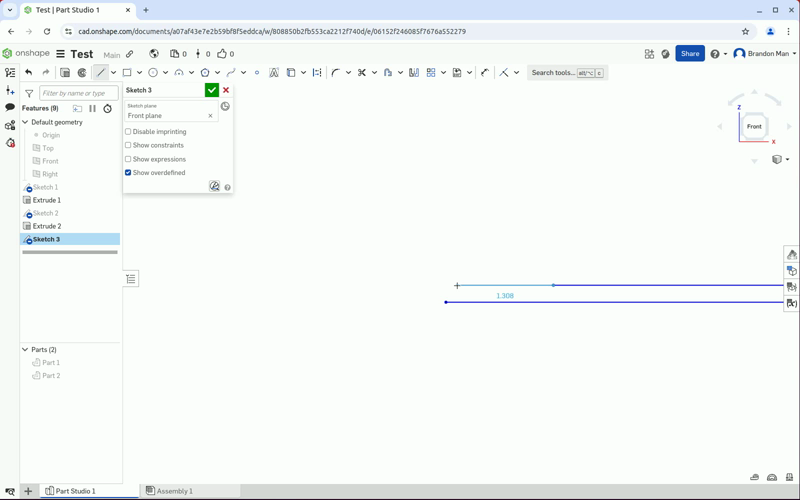
scroll(-6)
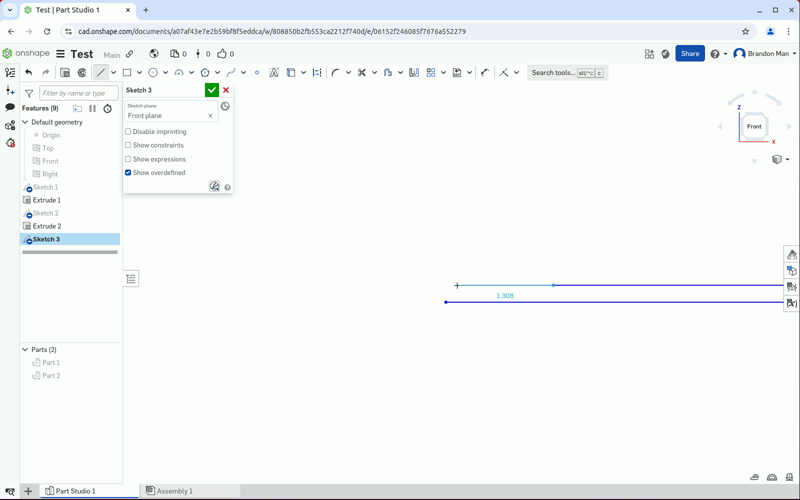
scroll(-6)
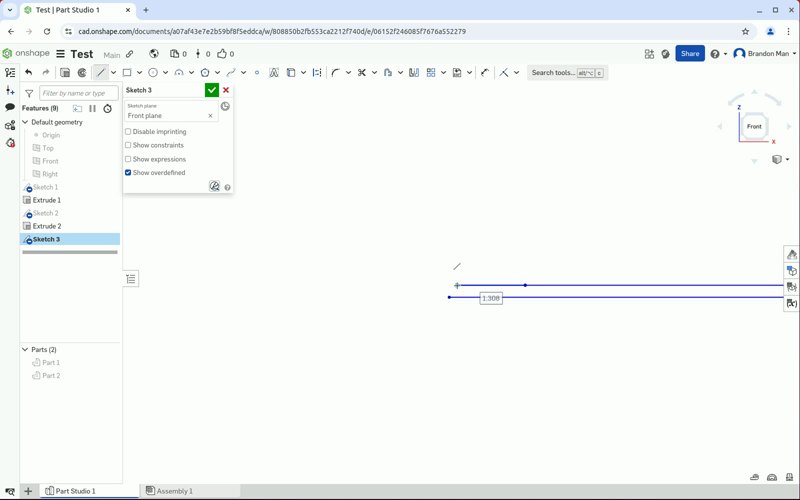
scroll(-6)
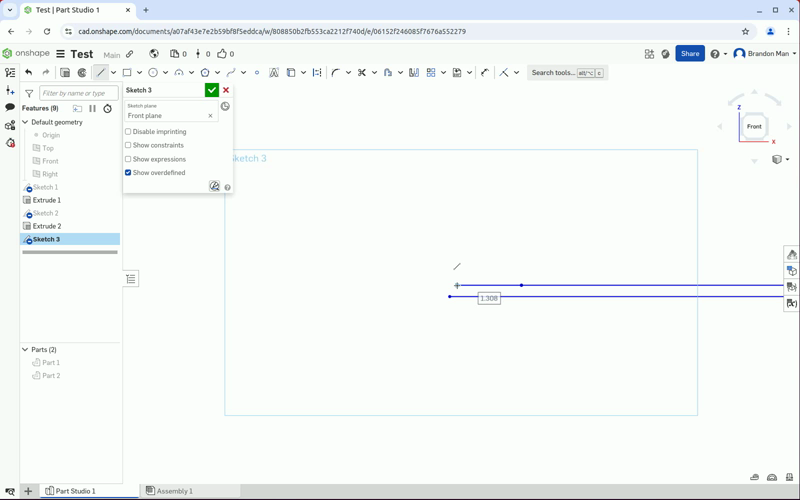
scroll(-6)
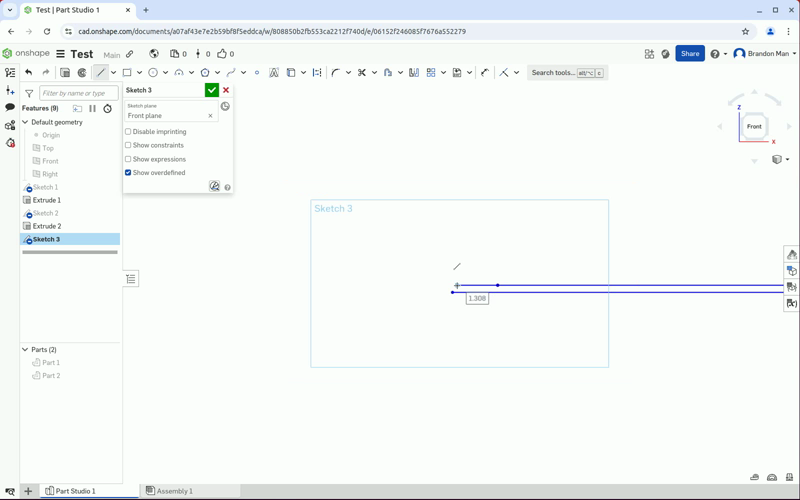
scroll(-6)
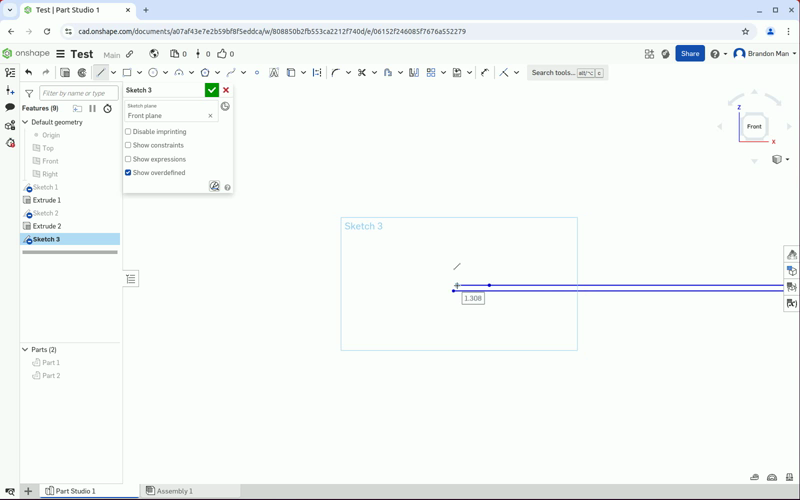
scroll(-6)
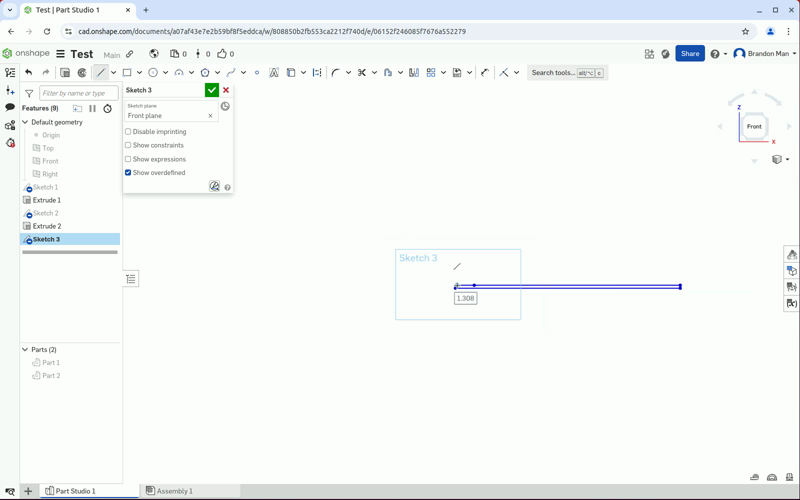
scroll(-6)
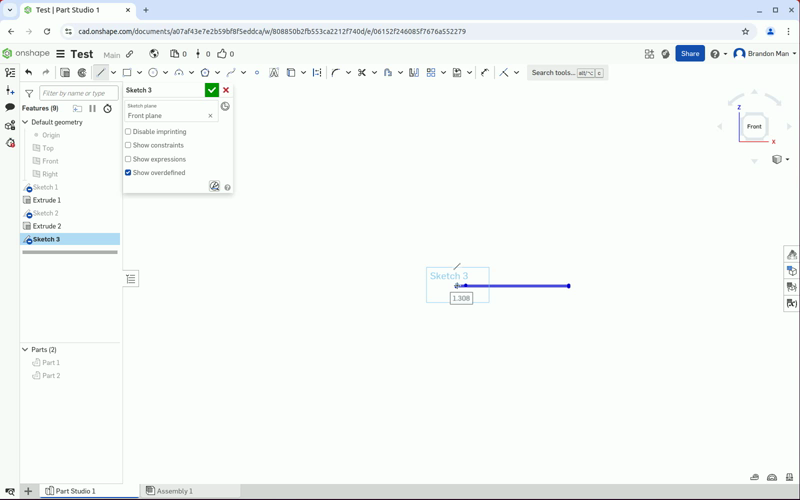
key_up(shift)
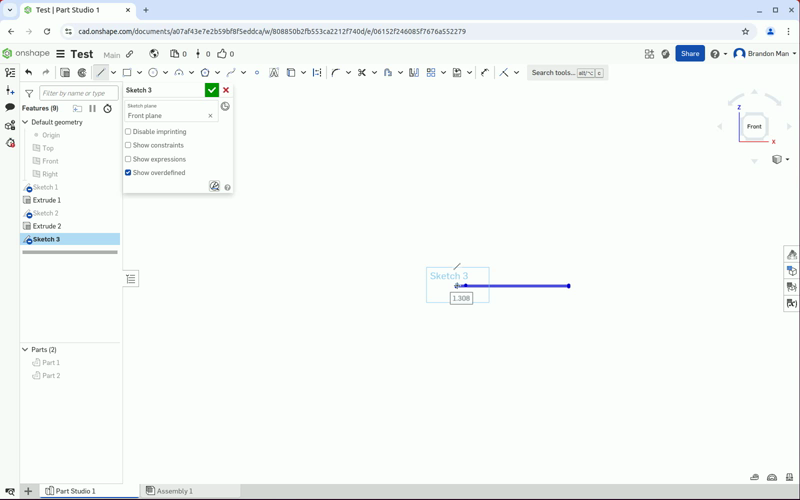
mouse_move(487, 285)
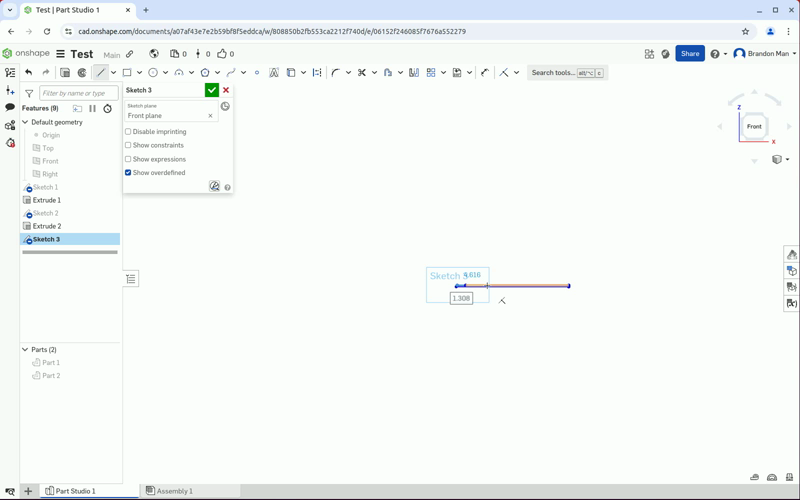
key_down(shift)
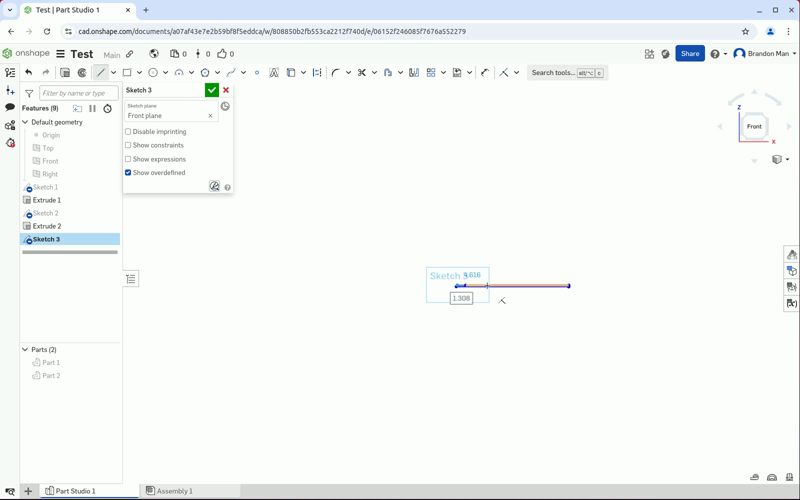
mouse_move(456, 286)
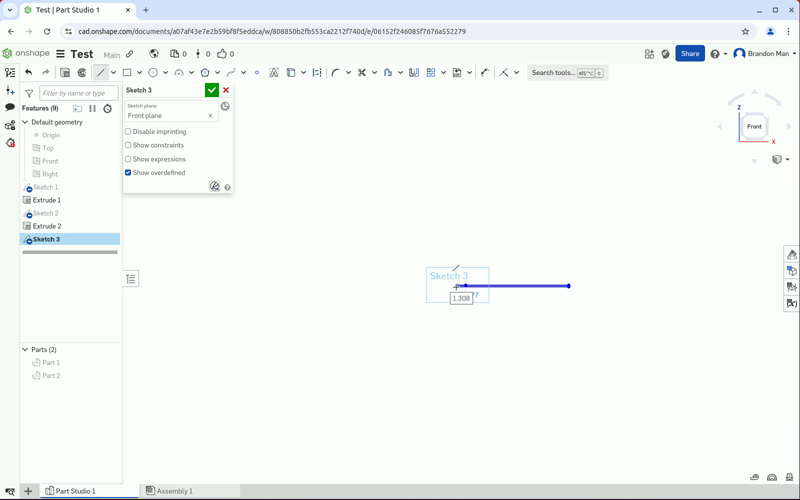
scroll(6)
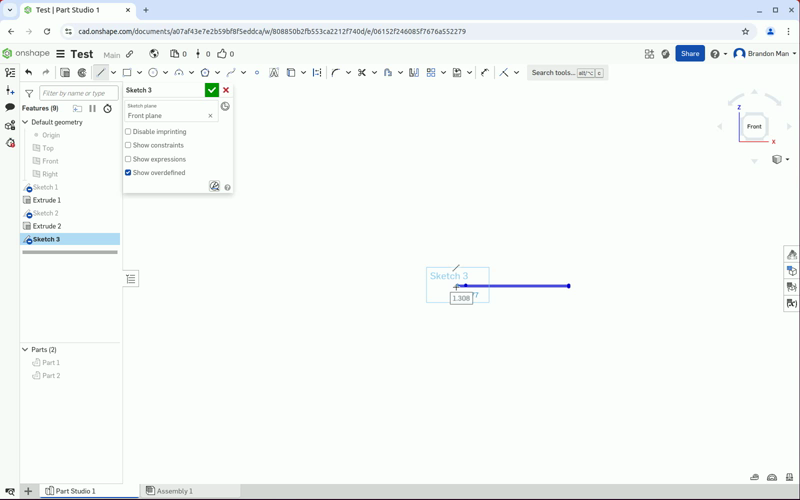
scroll(6)
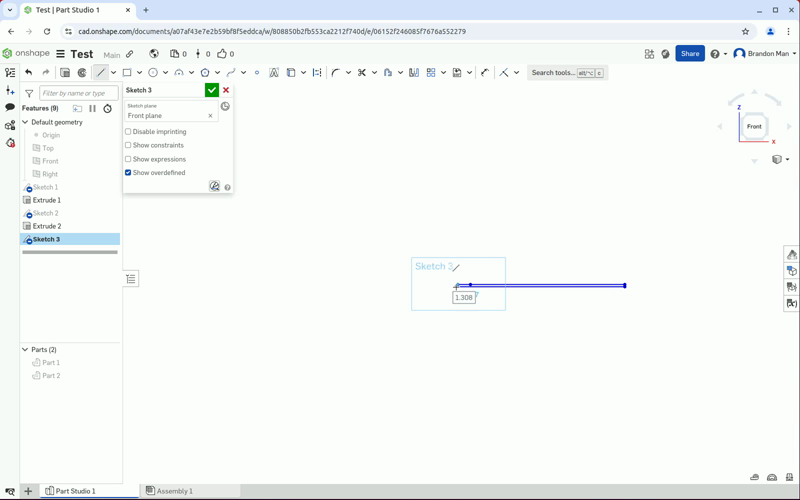
scroll(6)
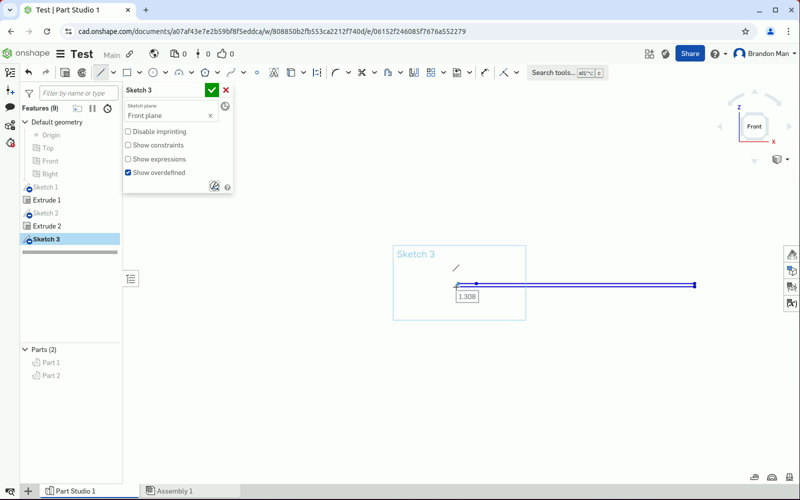
scroll(6)
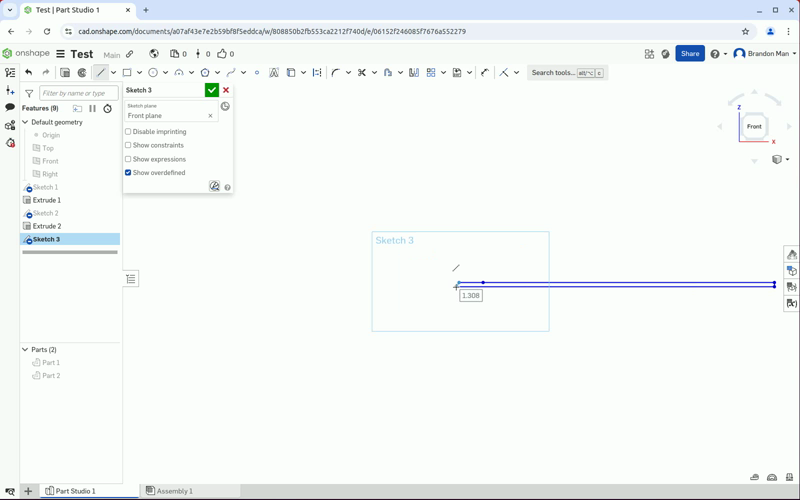
scroll(6)
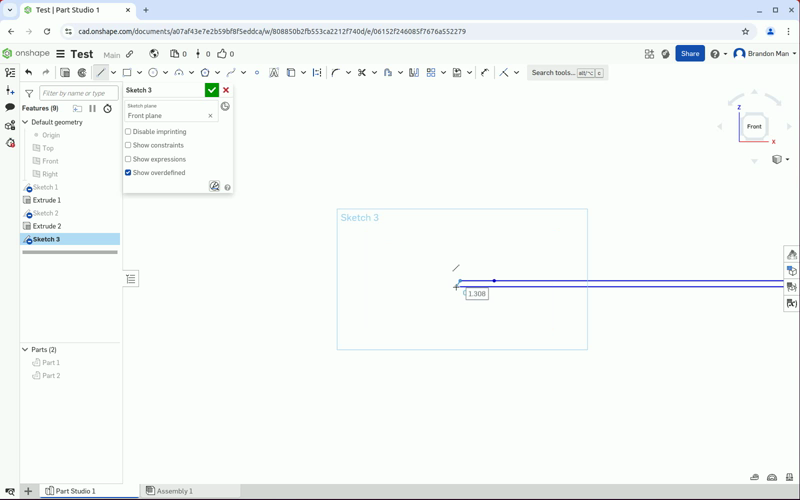
scroll(6)
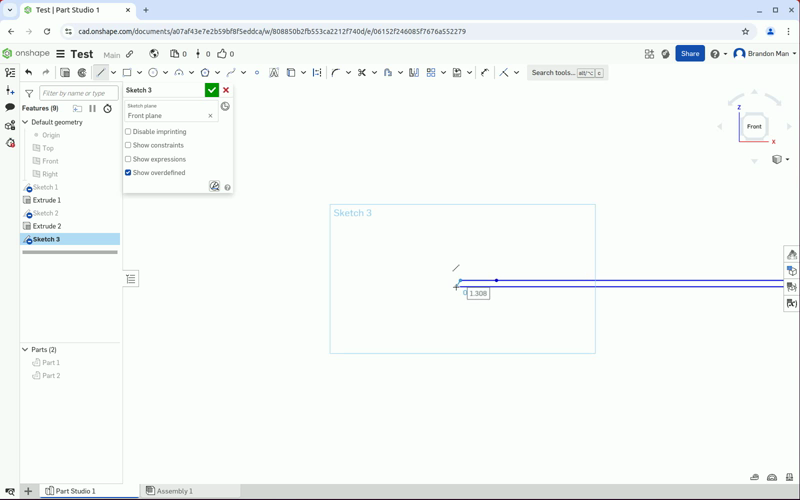
scroll(6)
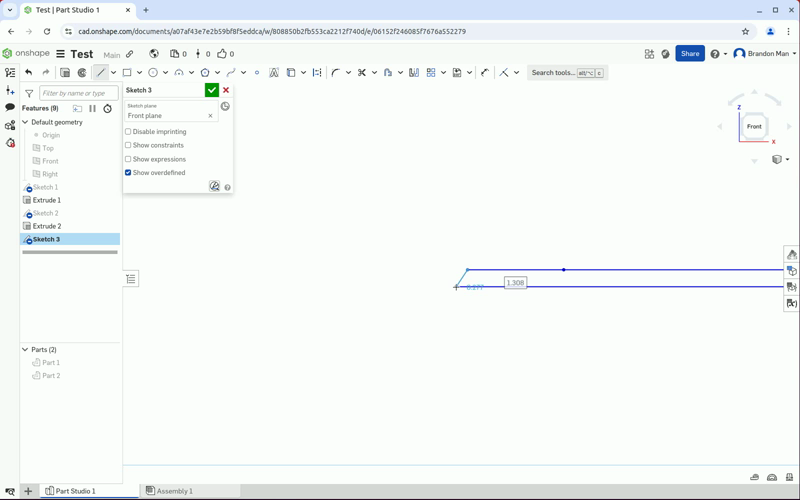
key_up(shift)
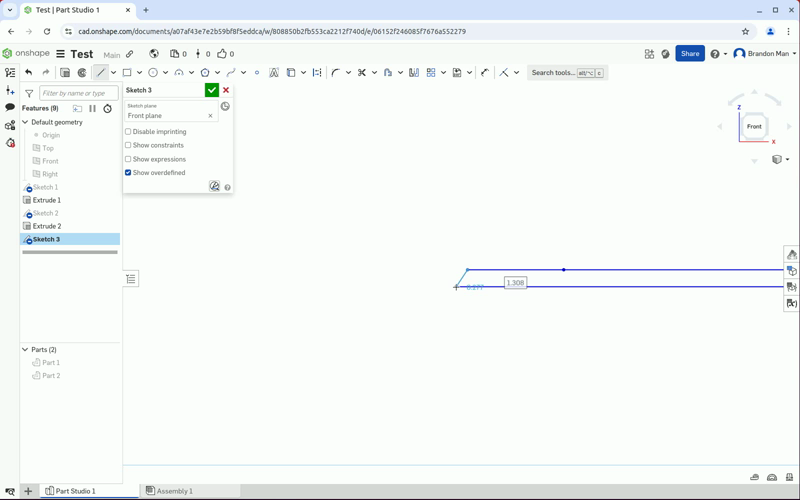
click(456, 286)
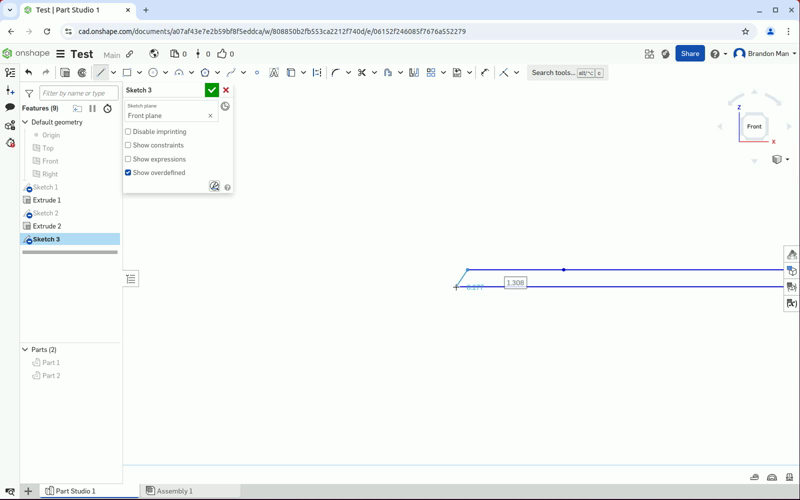
scroll(-6)
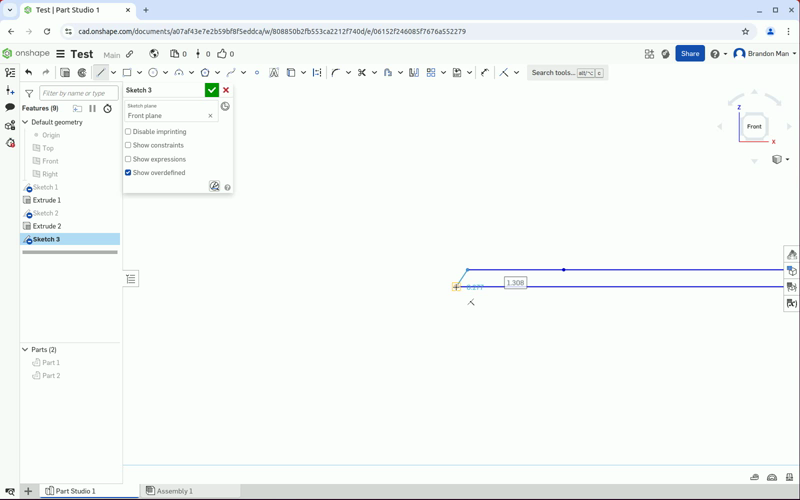
scroll(-6)
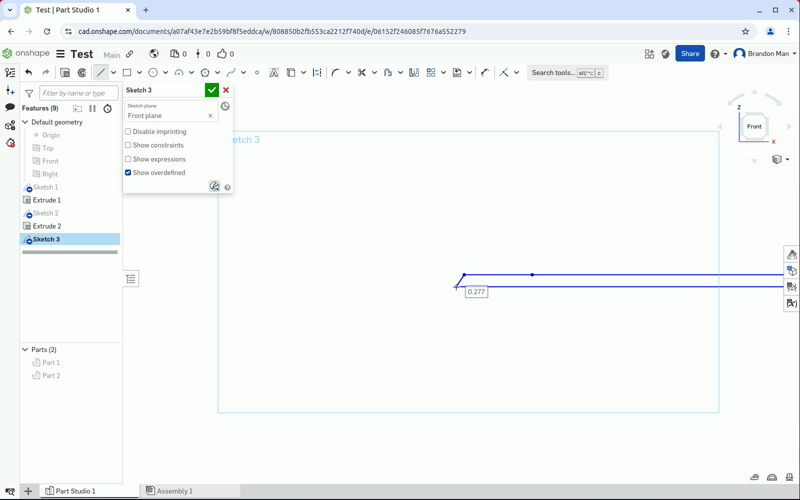
scroll(-6)
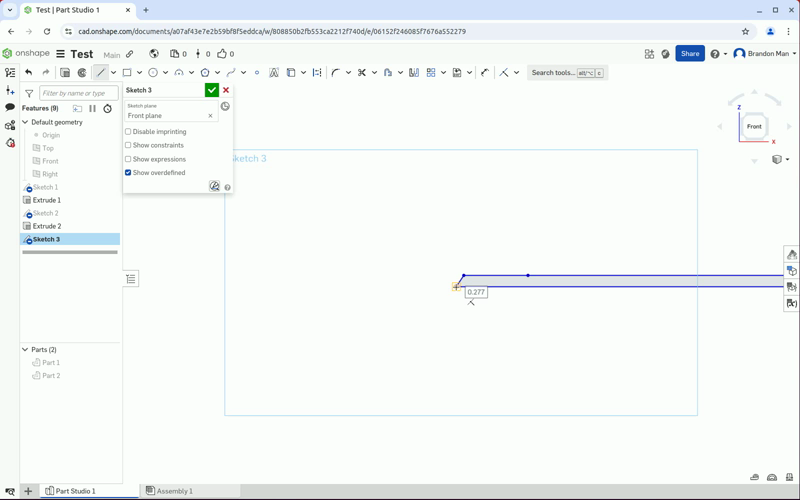
scroll(-6)
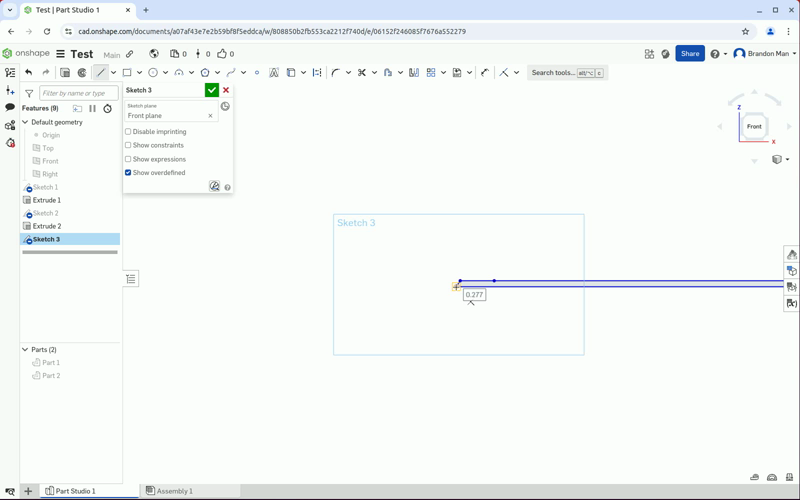
scroll(-6)
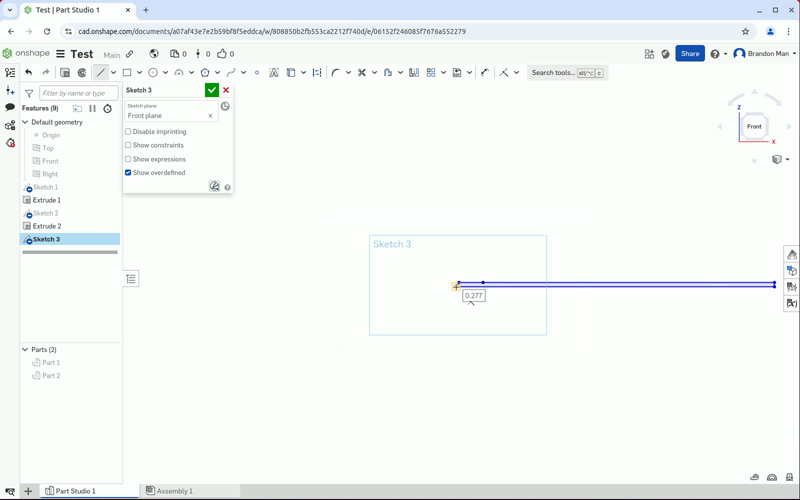
scroll(-6)
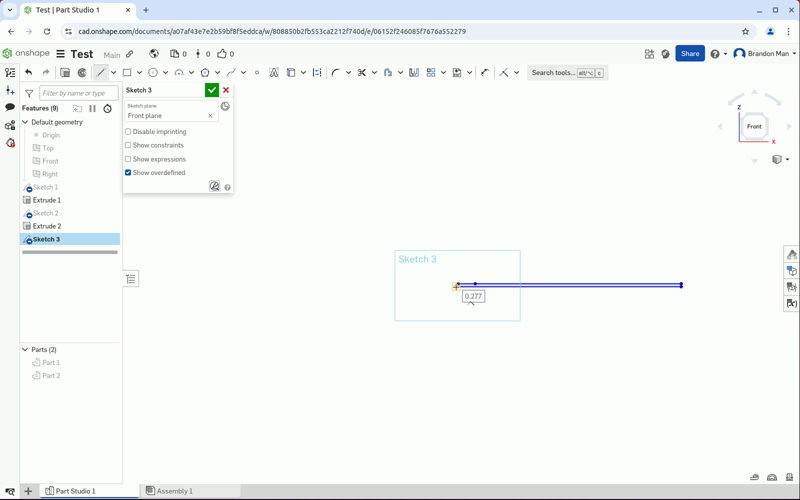
scroll(-6)
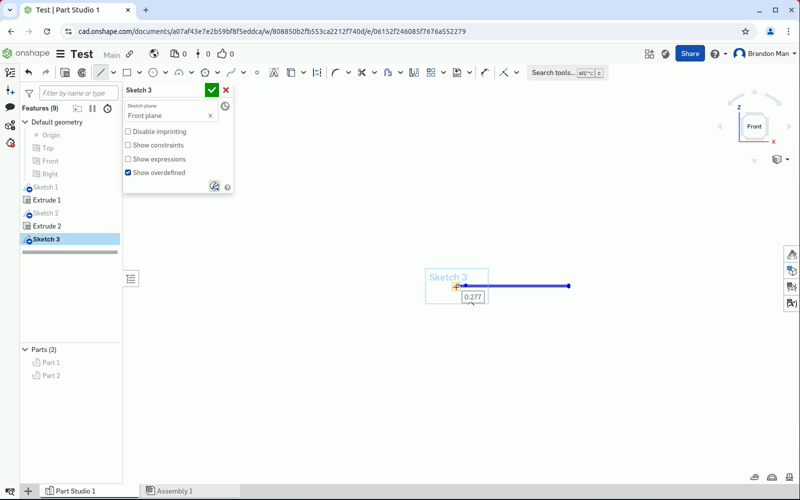
key(esc)
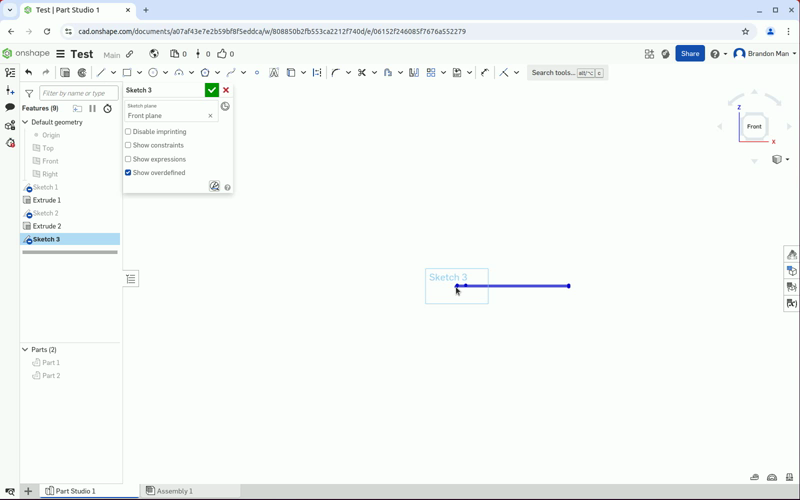
mouse_move(563, 286)
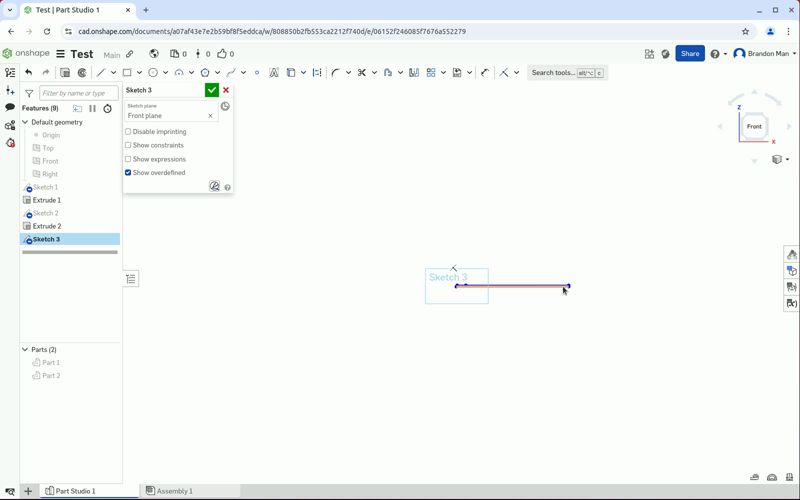
scroll(6)
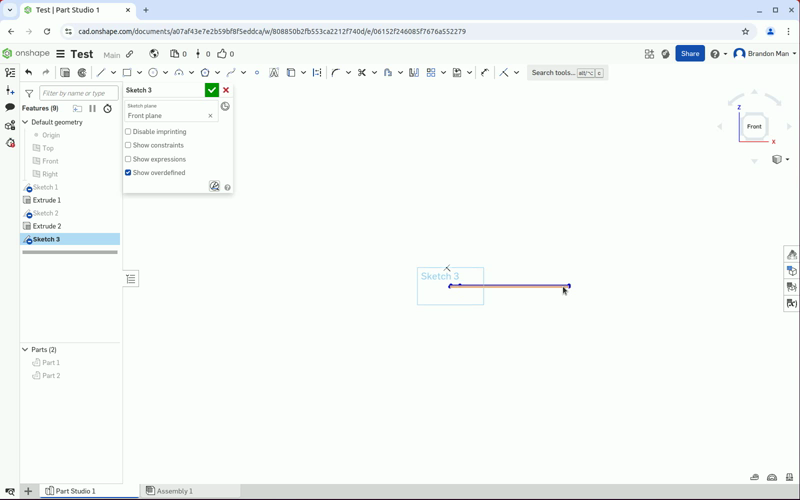
scroll(6)
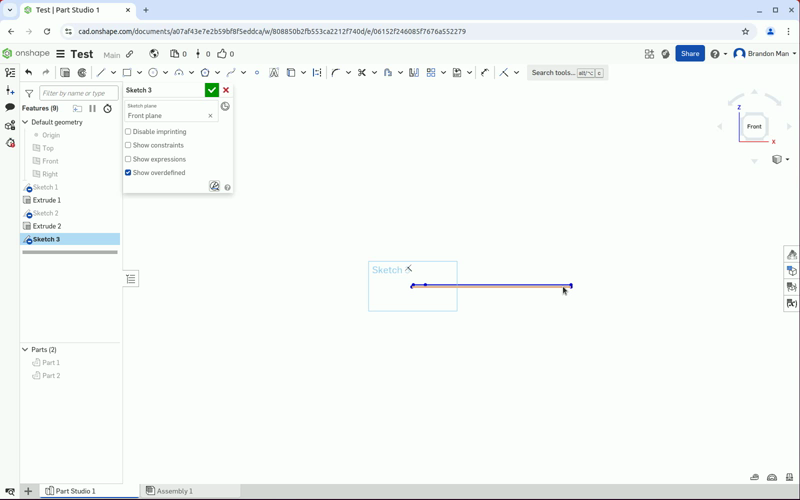
scroll(6)
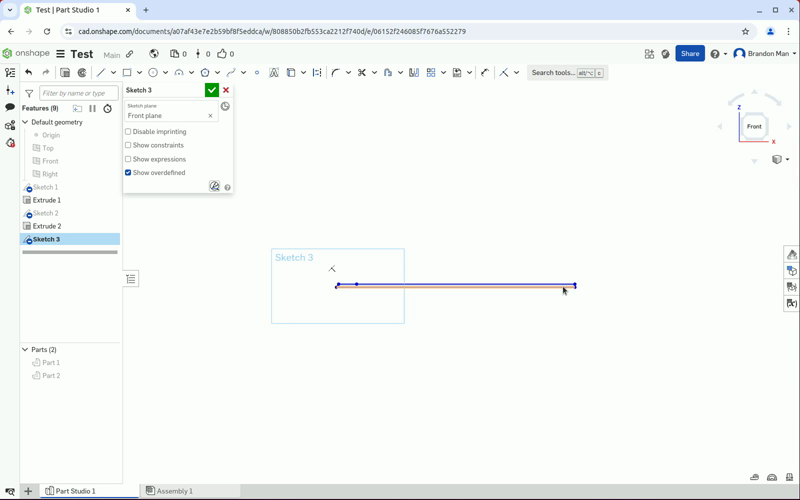
scroll(6)
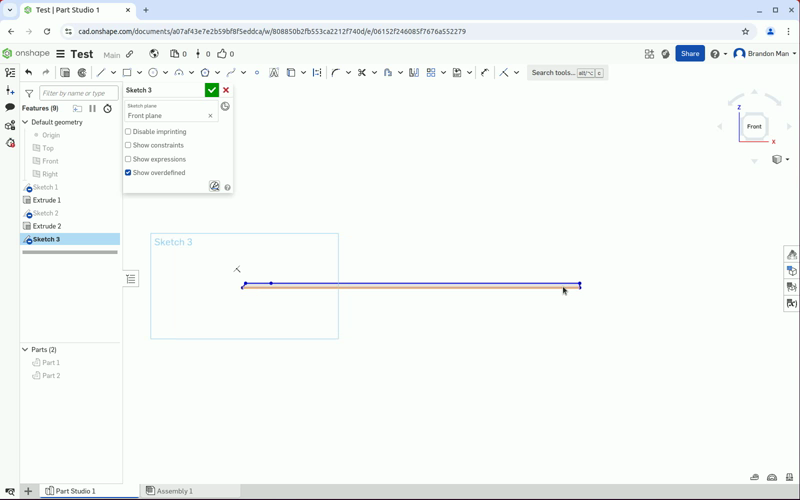
scroll(6)
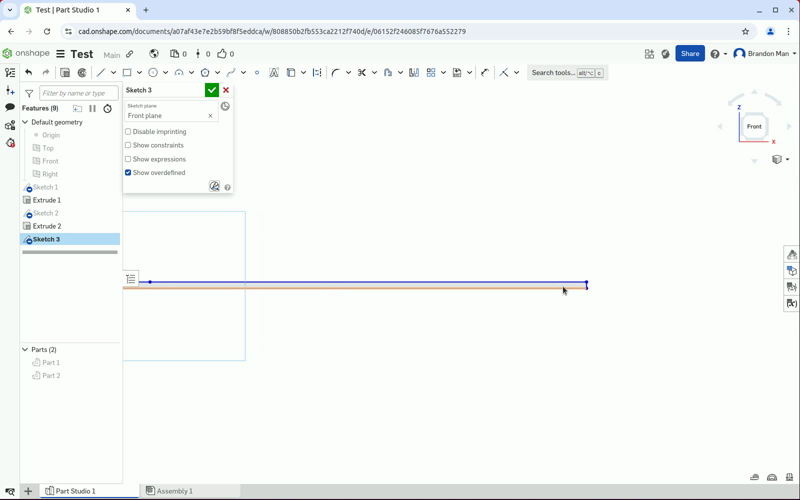
scroll(6)
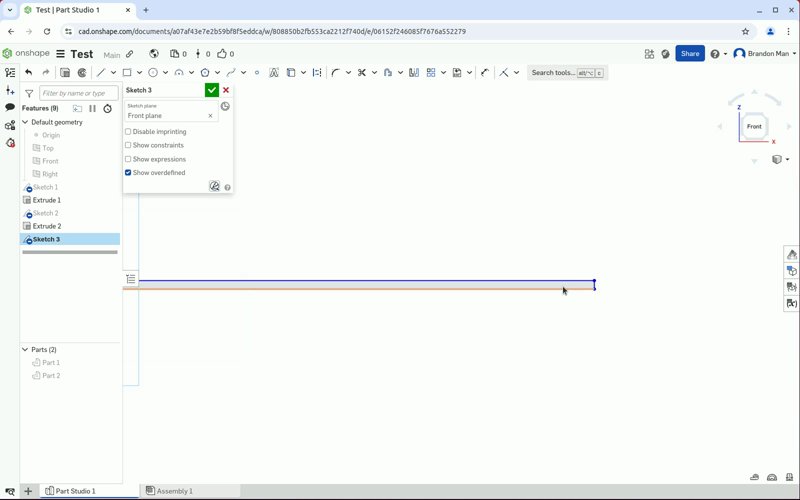
scroll(6)
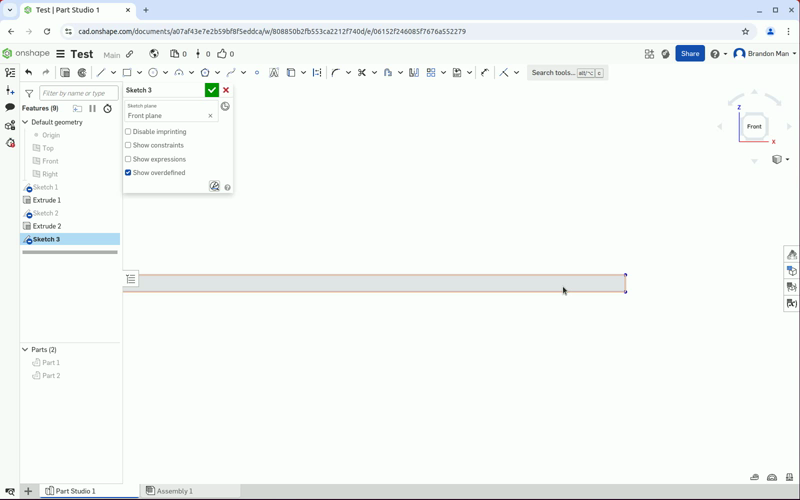
click(563, 286)
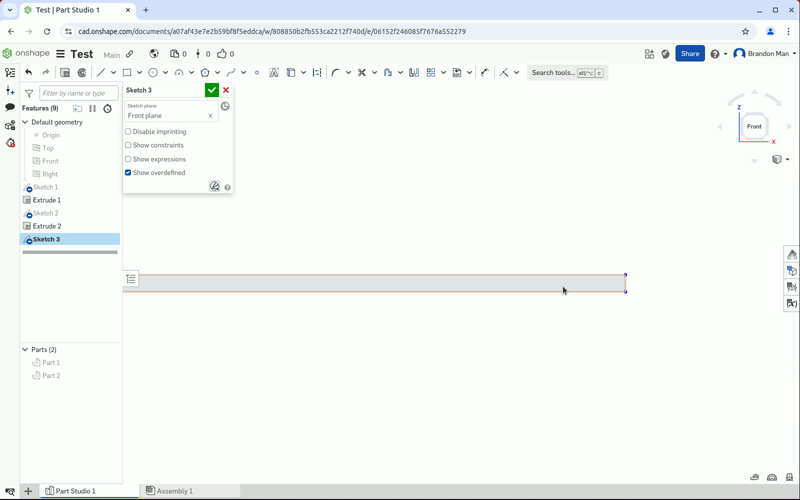
scroll(-6)
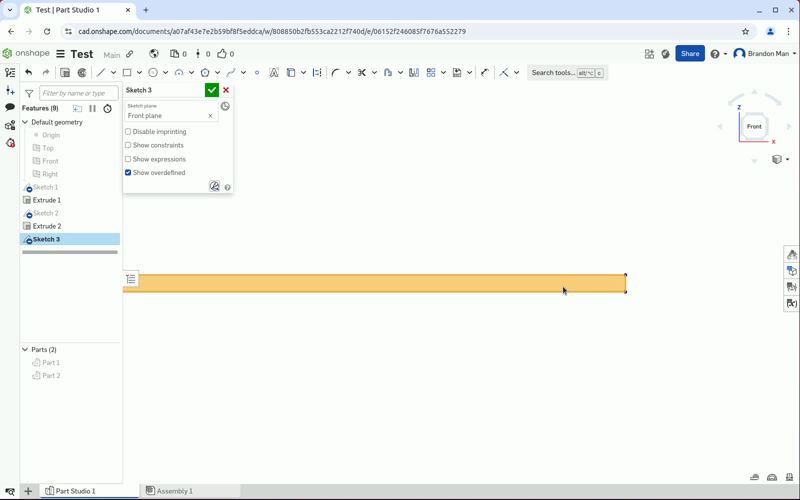
scroll(-6)
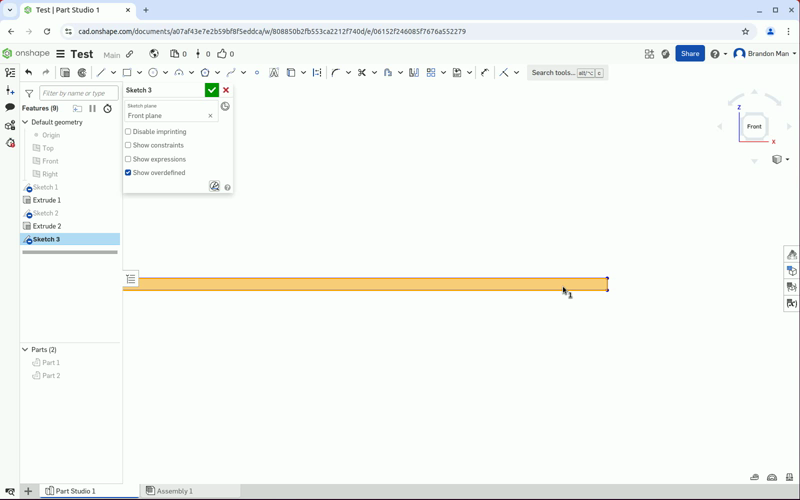
scroll(-6)
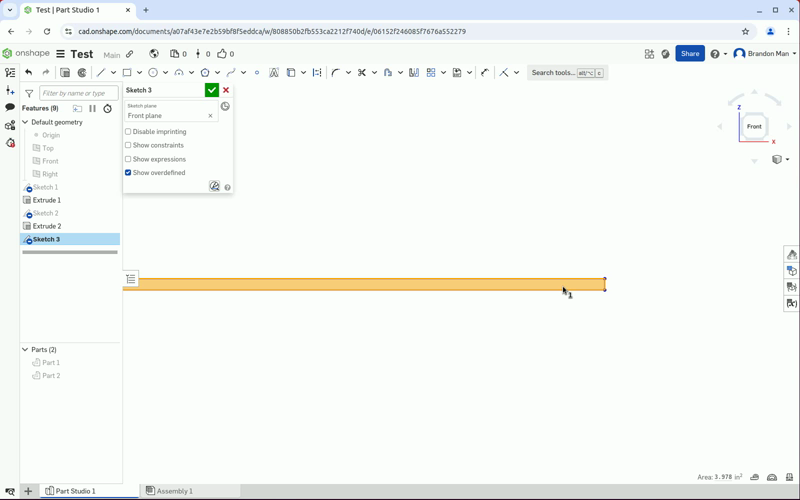
scroll(-6)
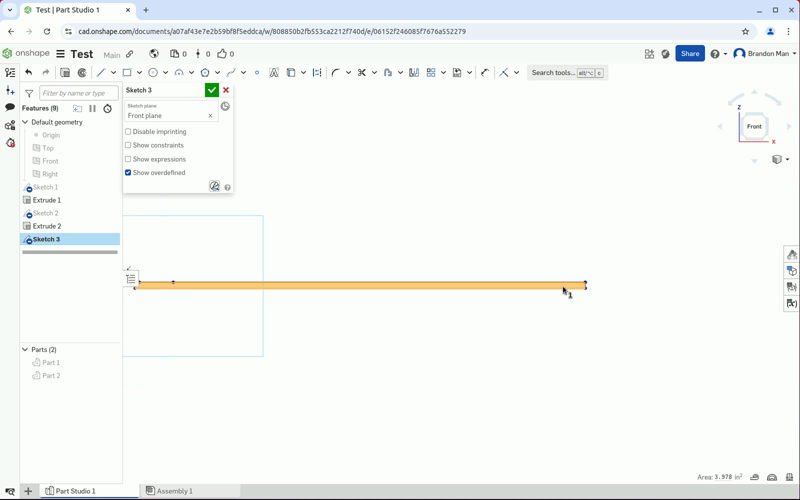
scroll(-6)
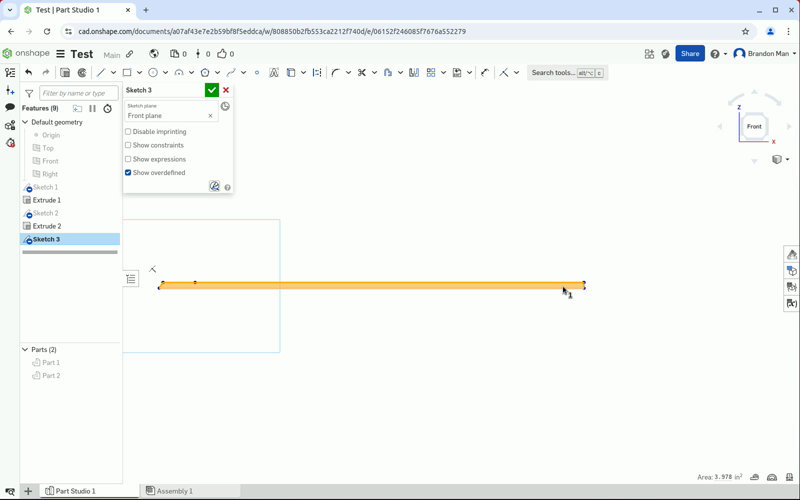
scroll(-6)
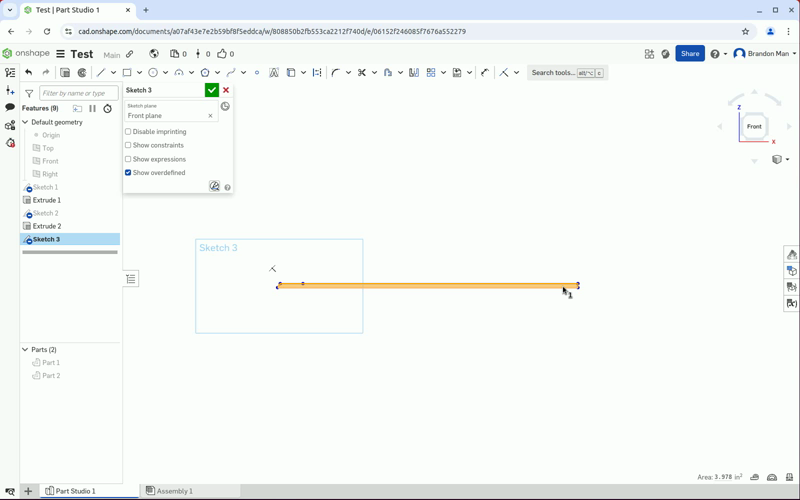
scroll(-6)
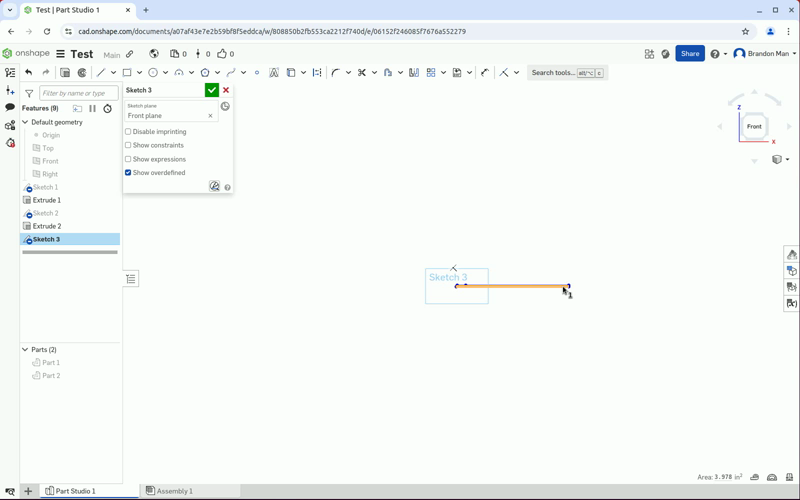
mouse_move(73, 352)
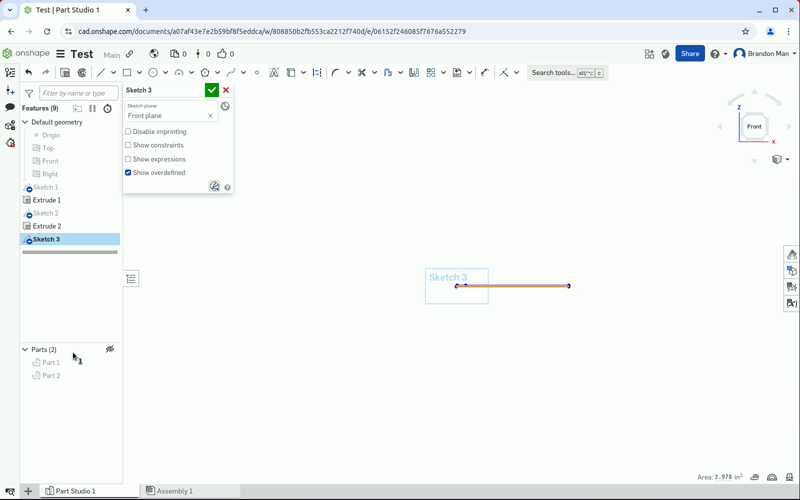
key(shift+y)
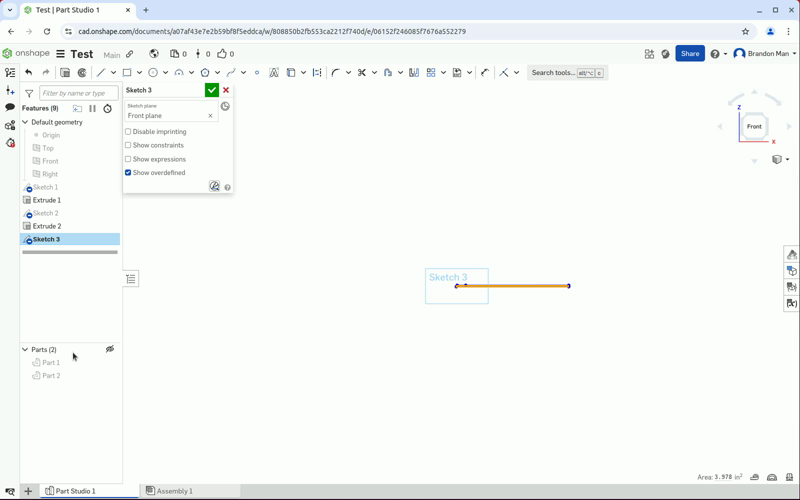
key(shift+e)
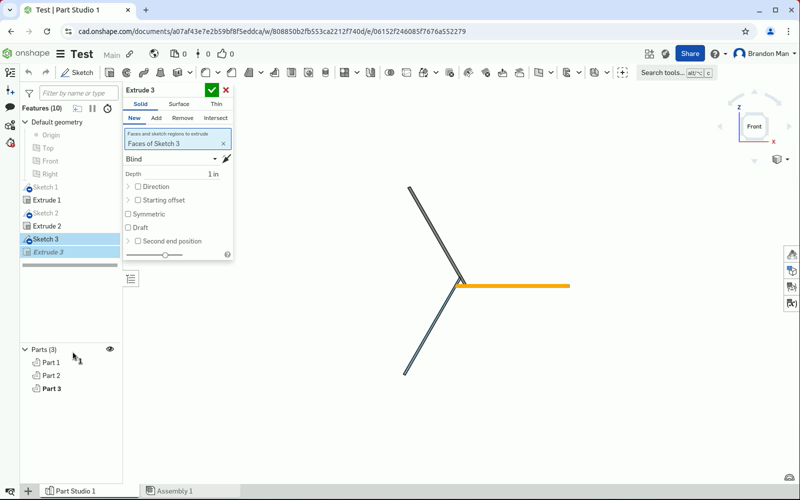
mouse_move(143, 106)
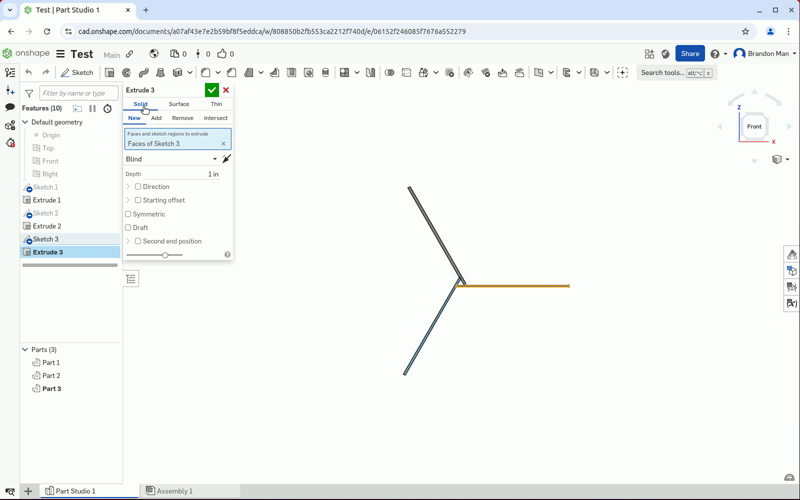
click(143, 106)
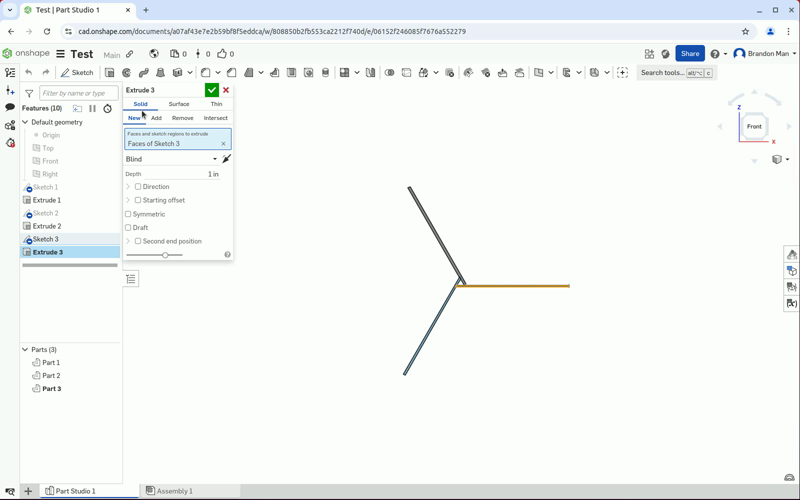
mouse_move(137, 120)
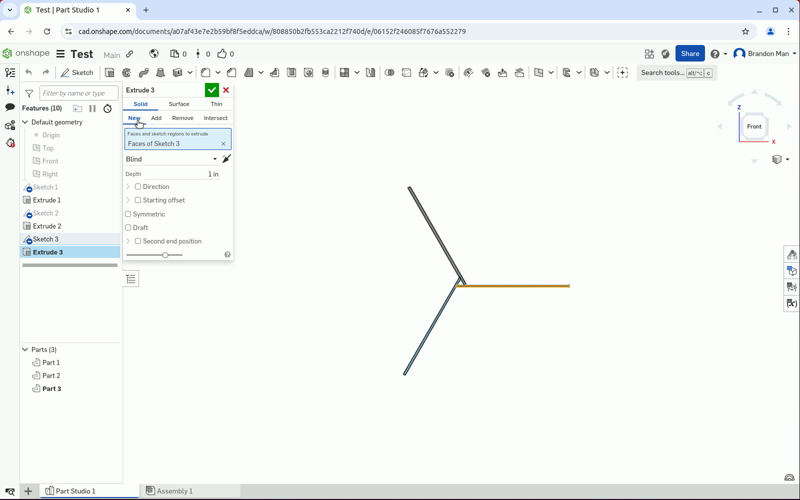
click(137, 120)
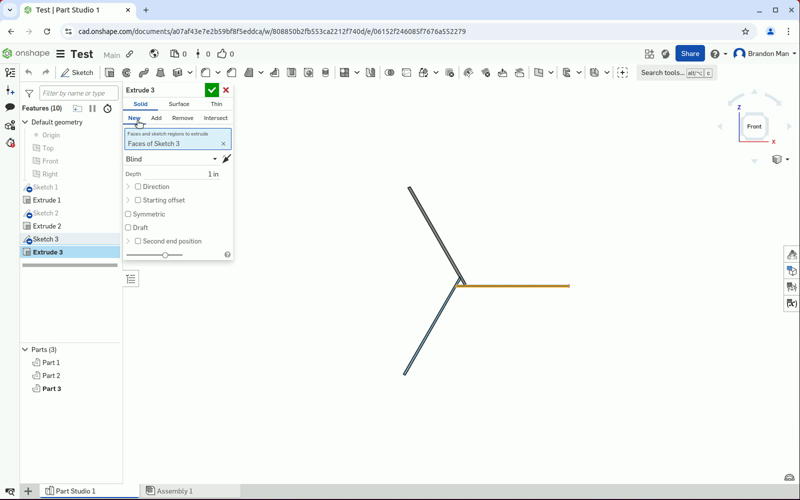
key(tab, 4)
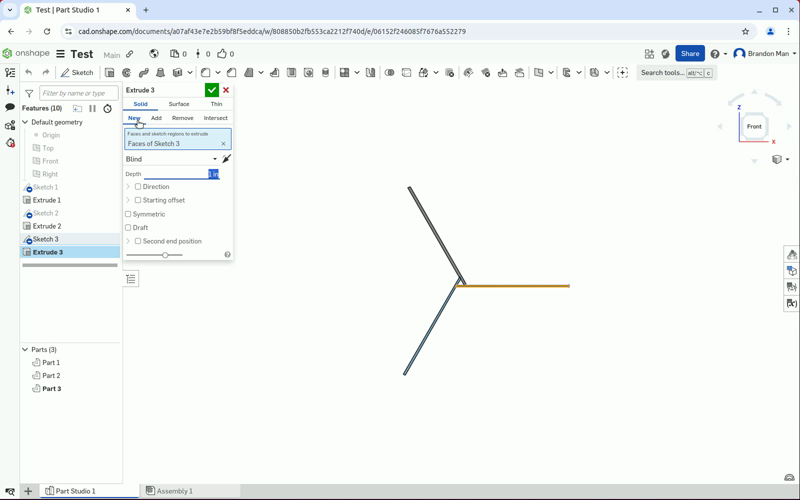
text(23.108)
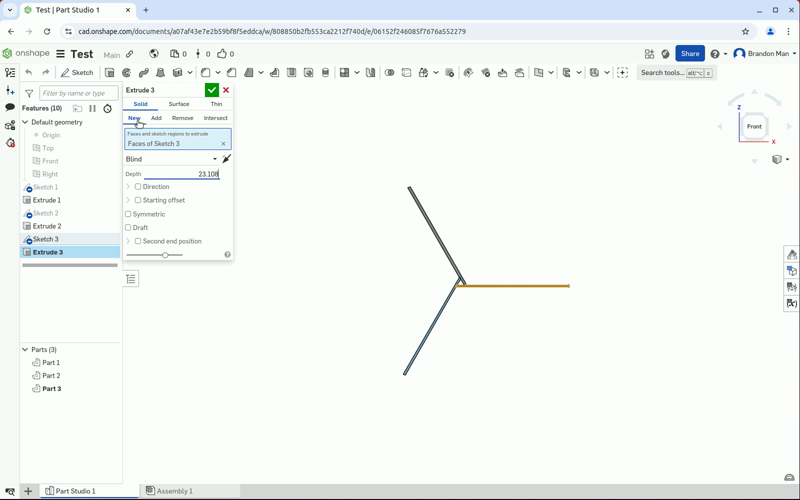
key(enter)
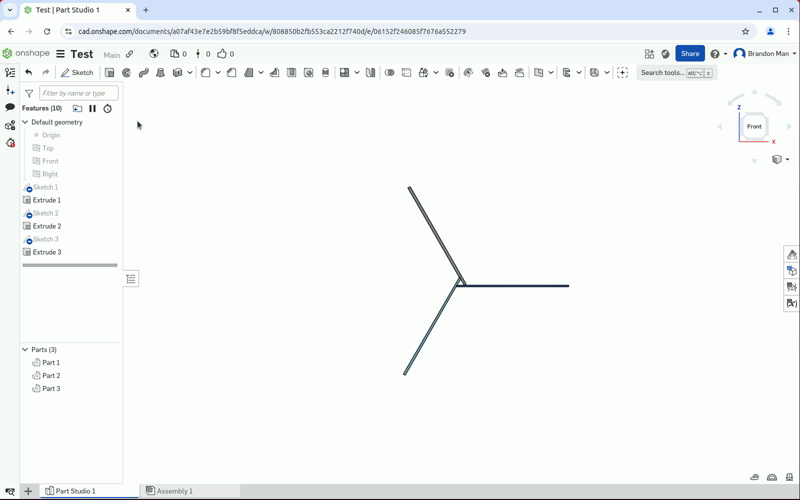
key(shift+h)
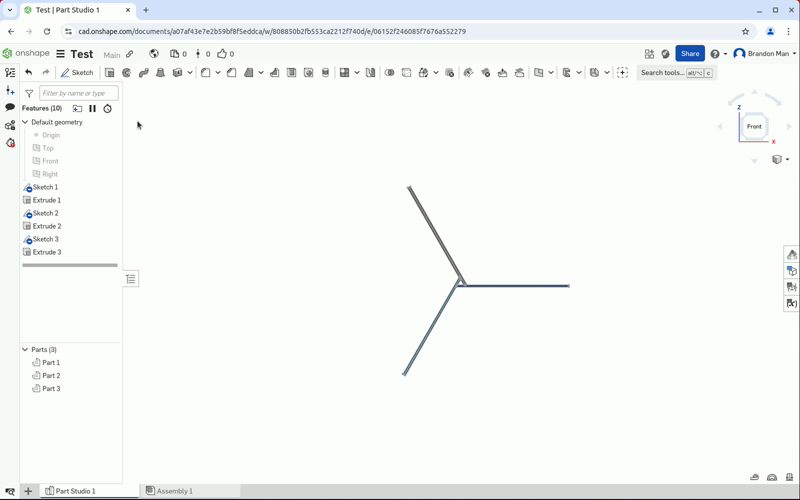
key(shift+h)
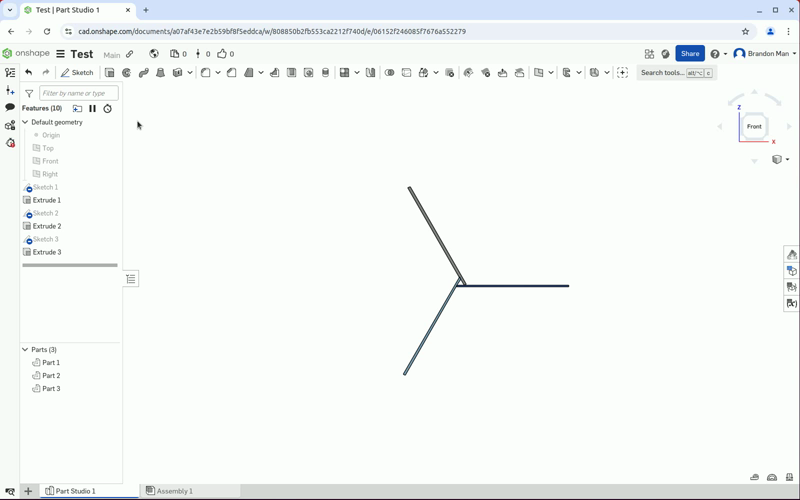
mouse_move(73, 189)
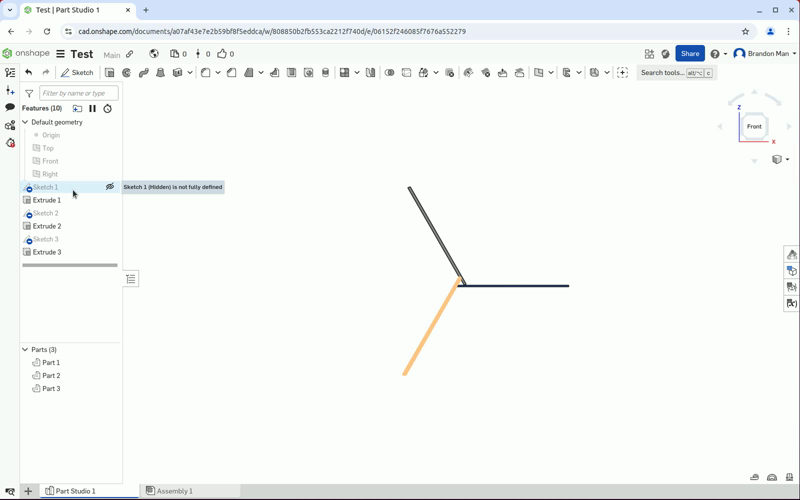
click(73, 189)
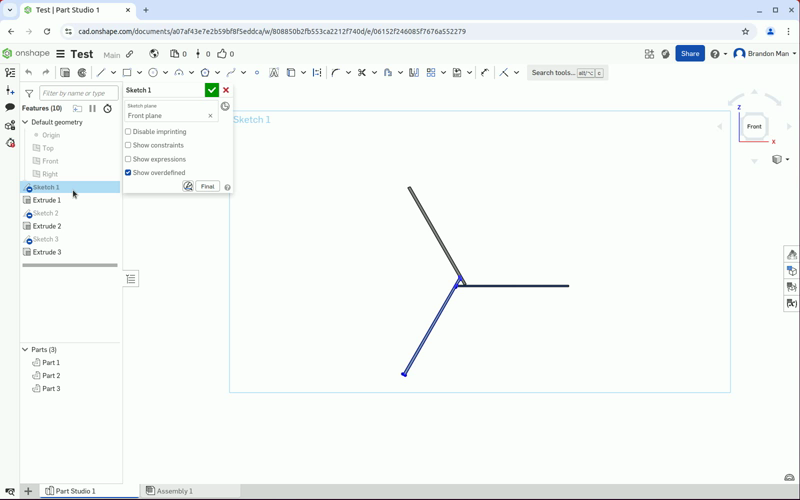
mouse_move(229, 92)
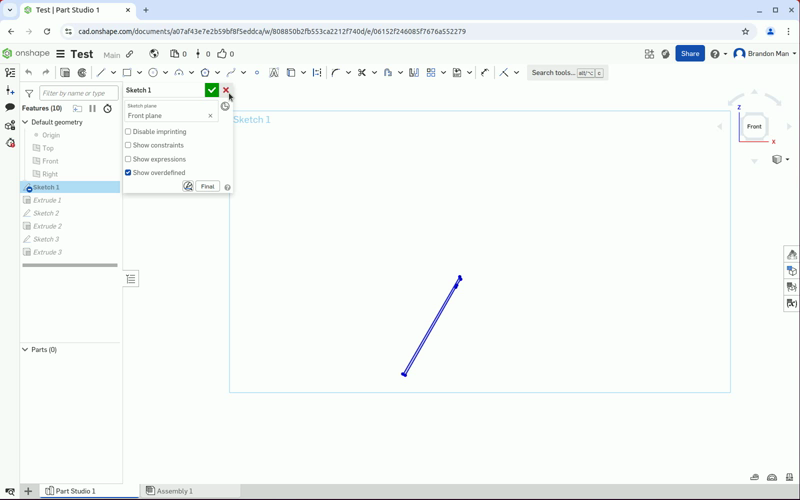
click(229, 92)
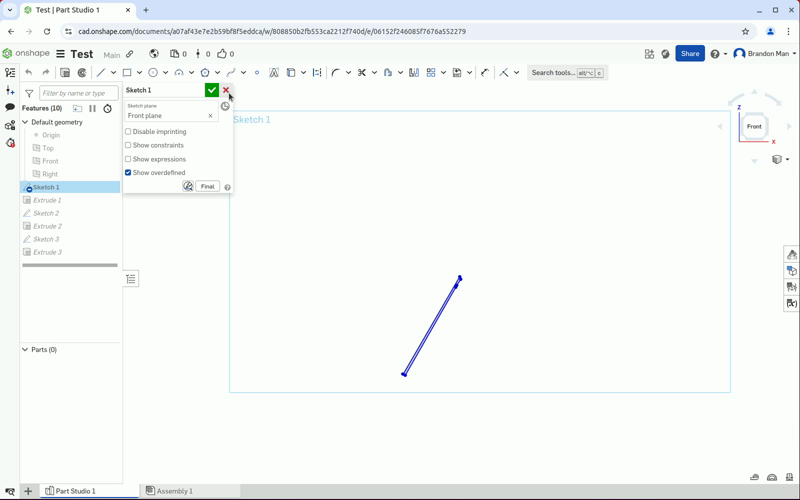
key(shift+s)
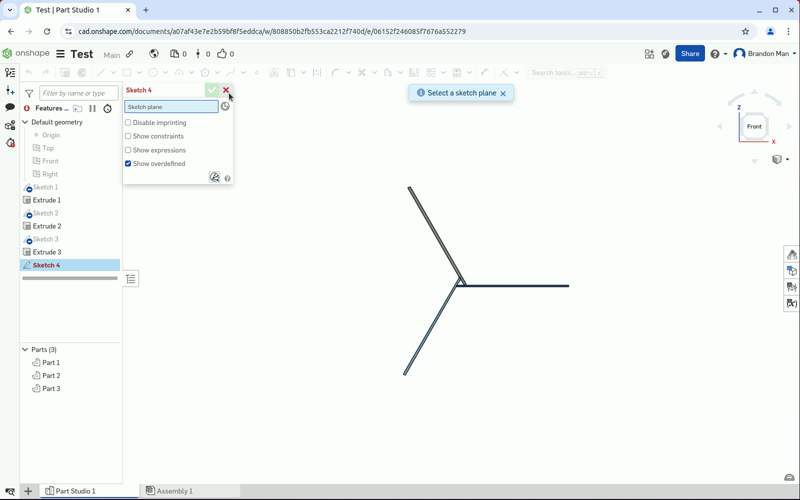
mouse_move(73, 163)
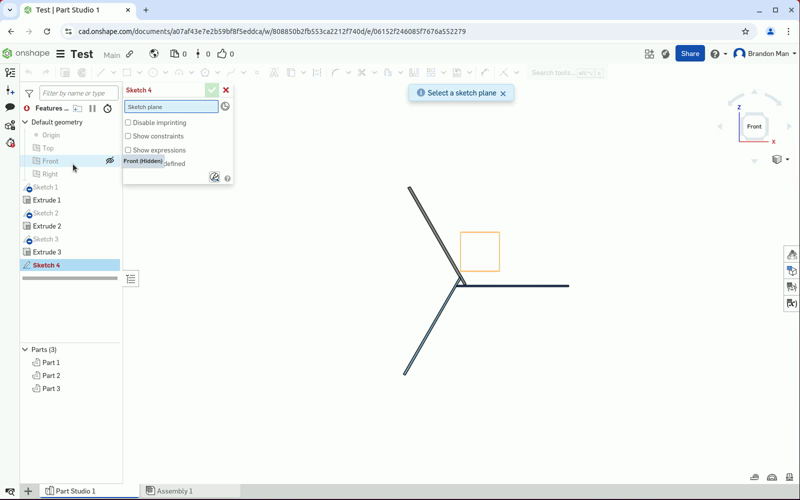
click(73, 163)
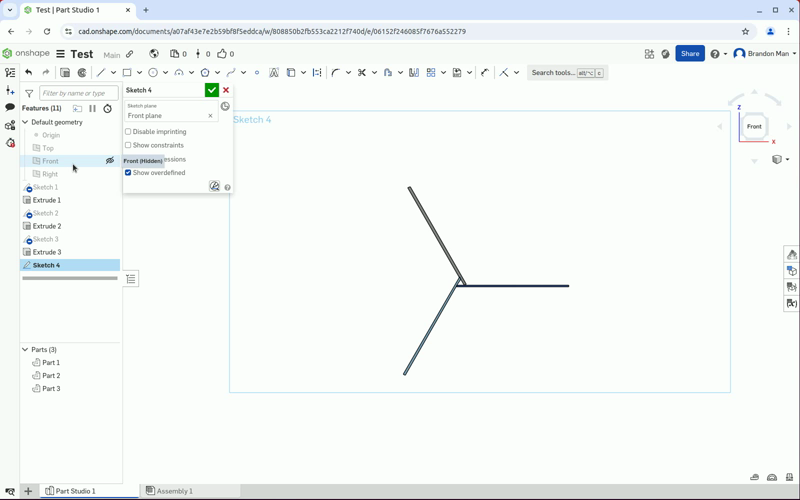
mouse_move(73, 352)
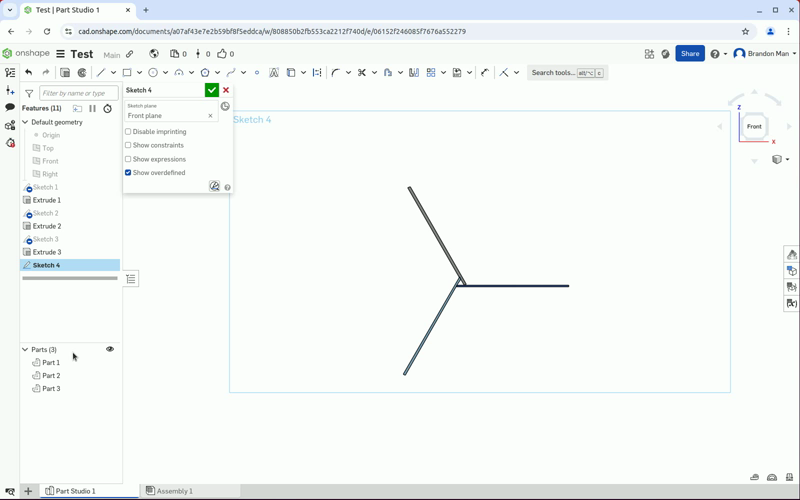
key(y)
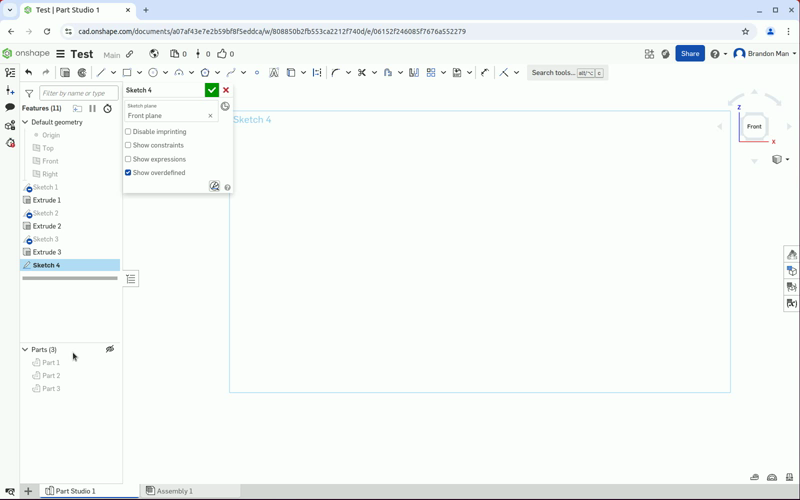
key(l)
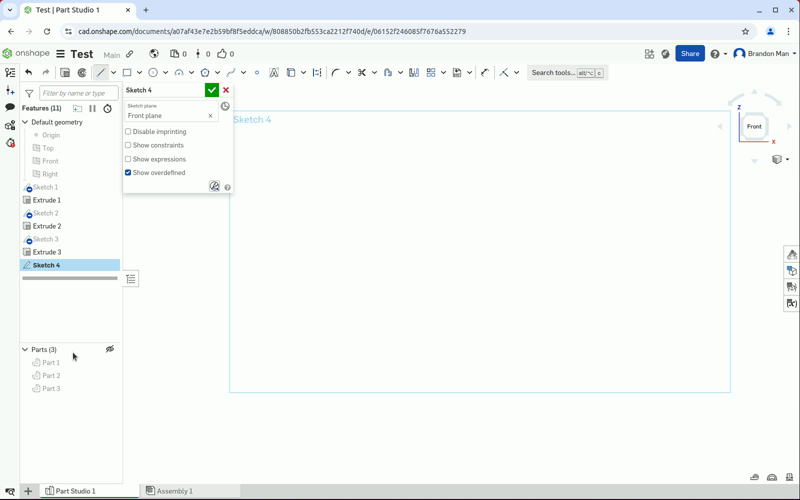
key_down(shift)
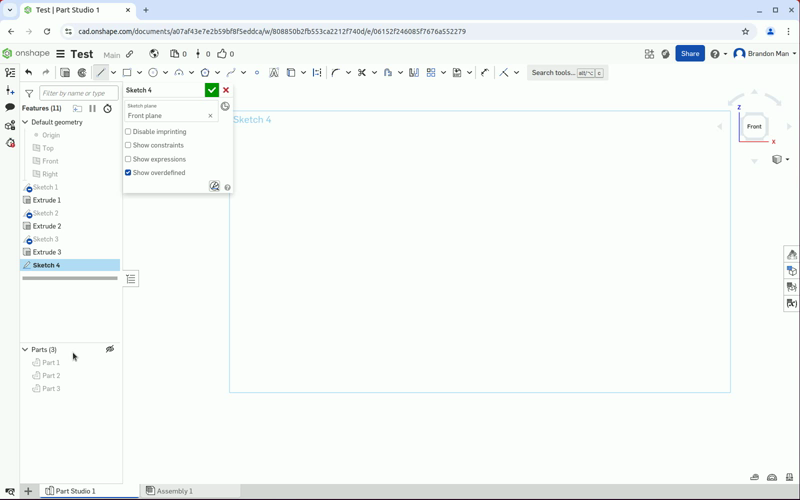
mouse_move(457, 285)
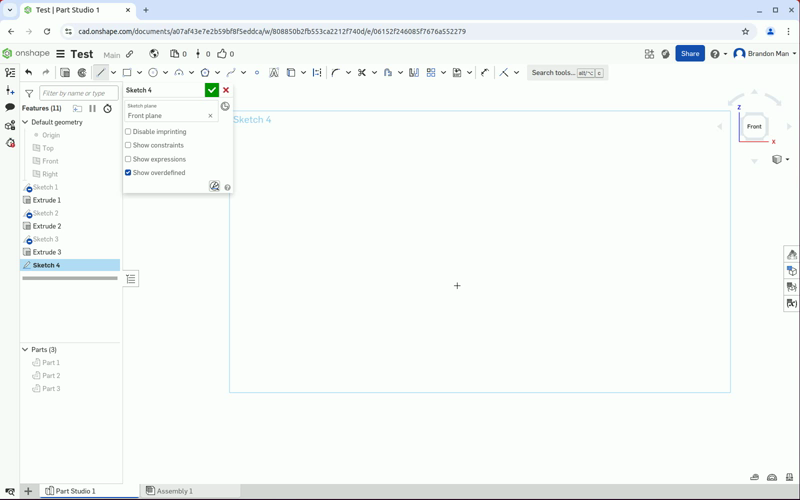
click(457, 285)
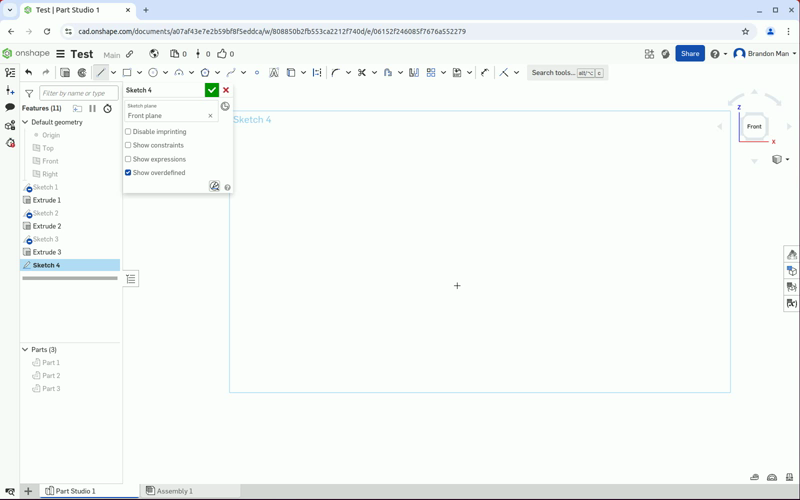
key_up(shift)
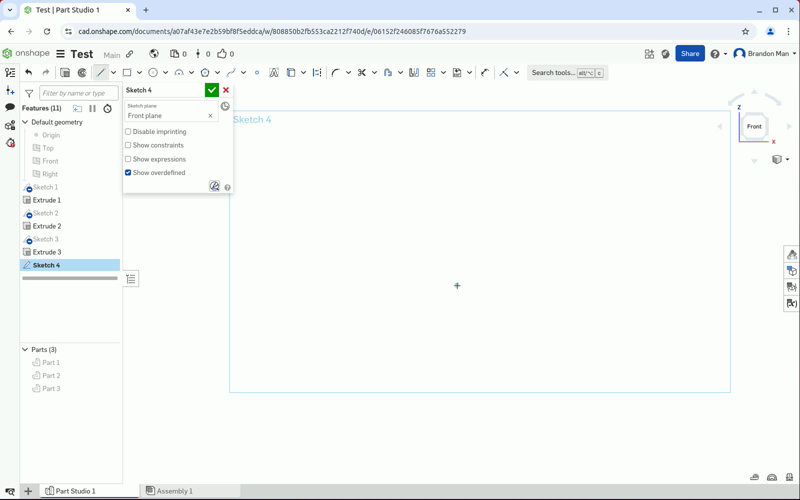
key_down(shift)
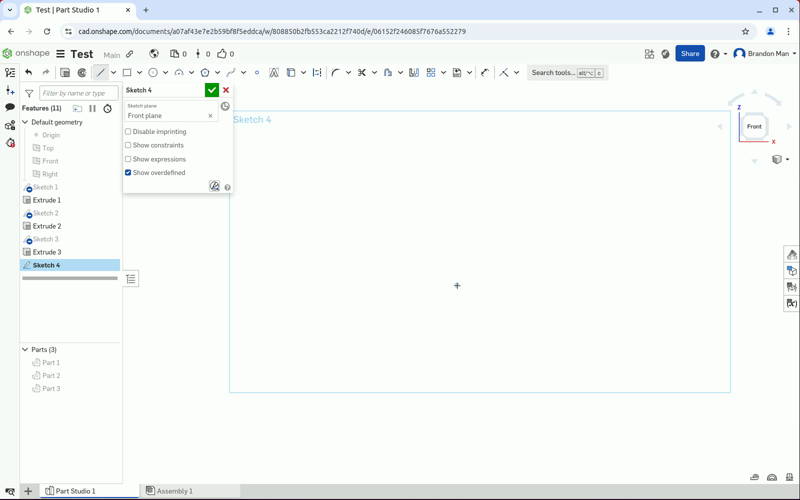
mouse_move(487, 285)
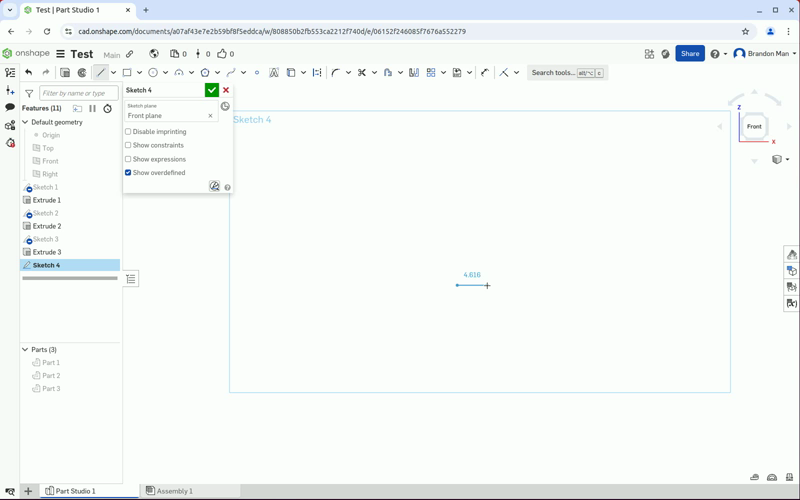
mouse_move(466, 285)
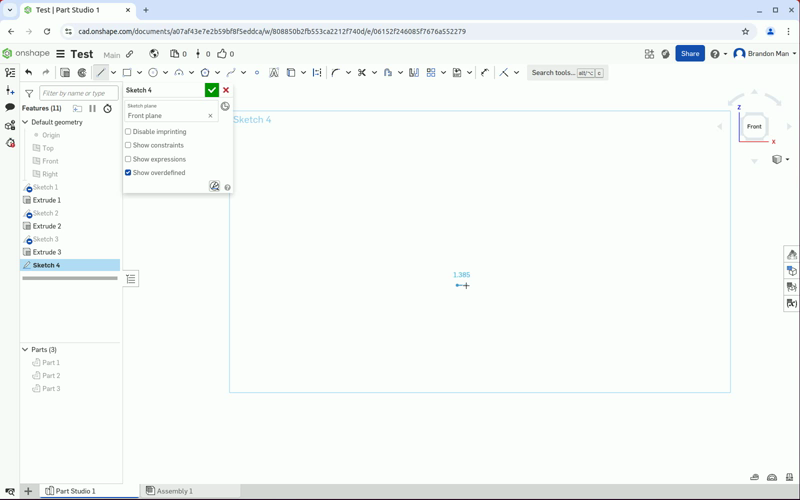
click(466, 285)
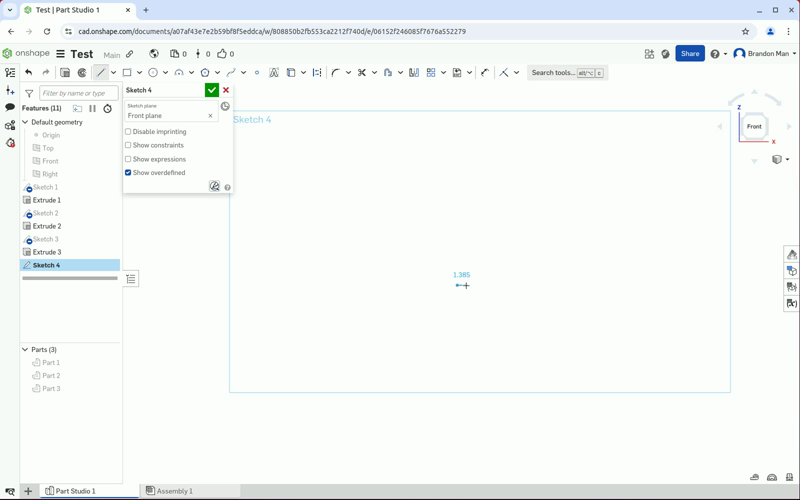
key_up(shift)
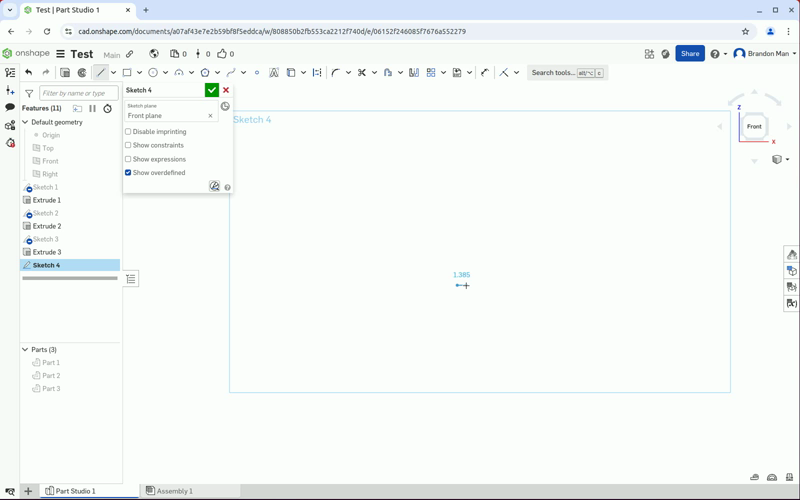
key_down(shift)
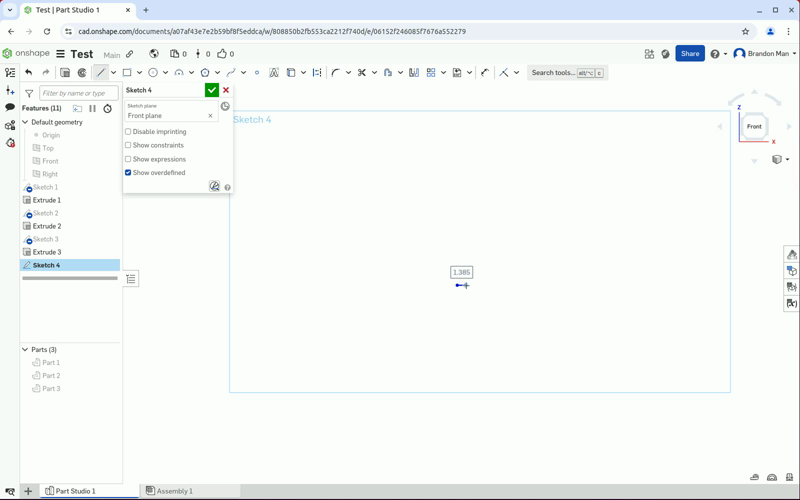
mouse_move(496, 285)
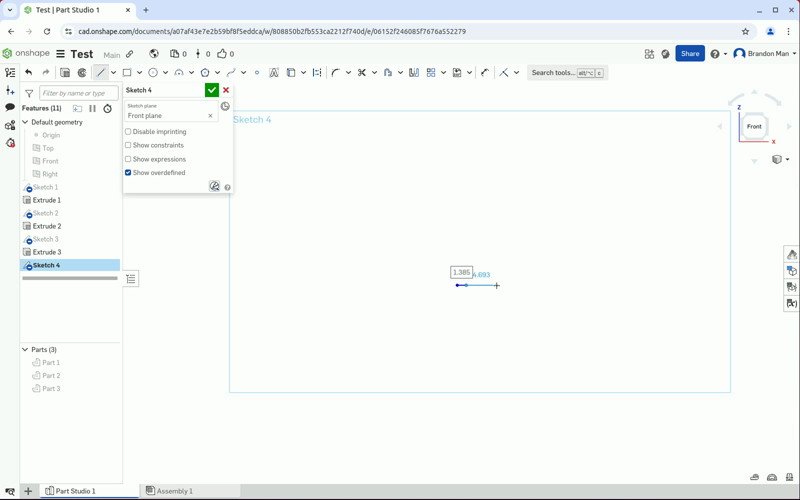
mouse_move(461, 277)
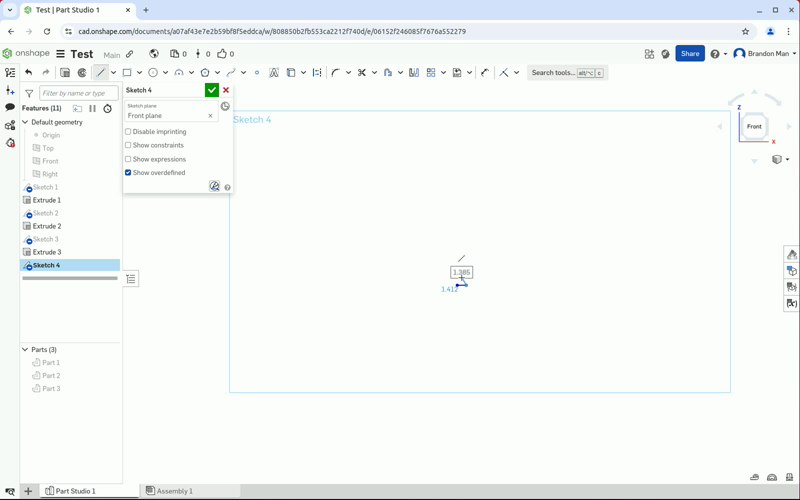
click(461, 277)
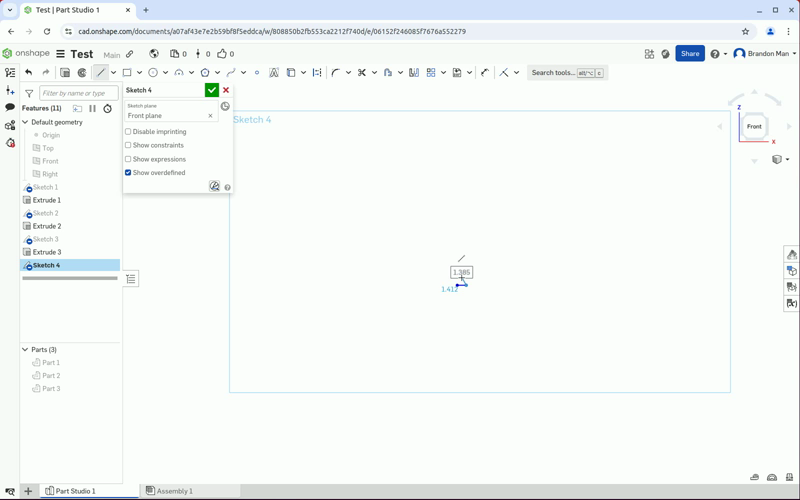
key_up(shift)
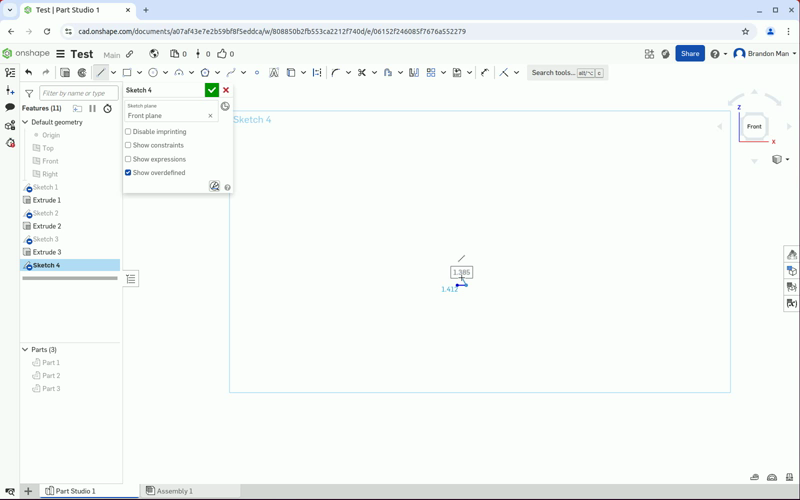
mouse_move(492, 277)
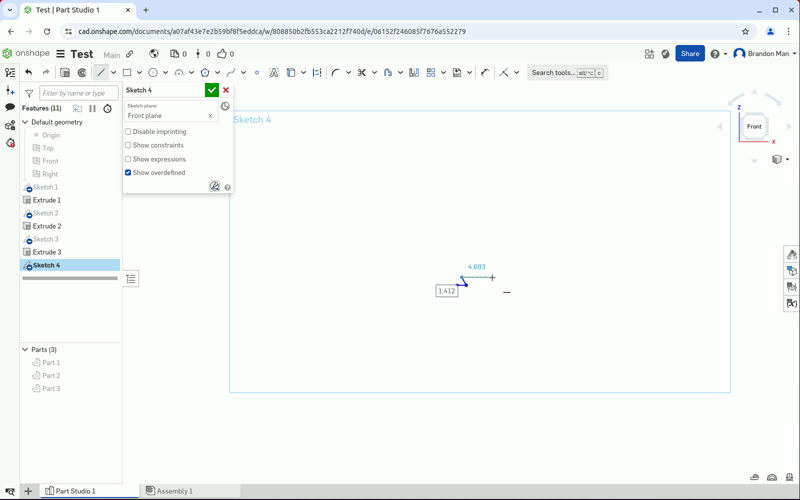
key_down(shift)
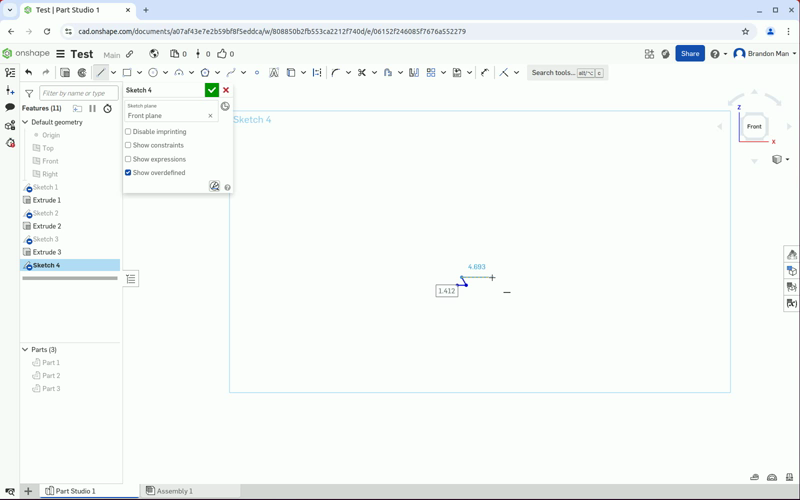
mouse_move(457, 285)
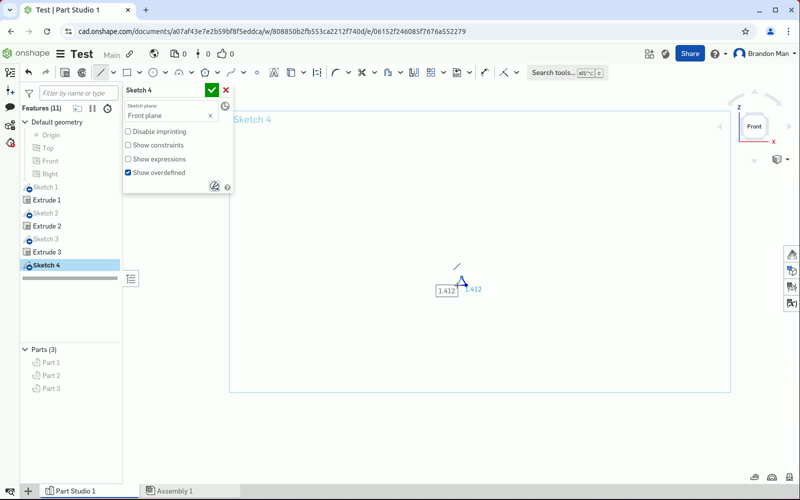
key_up(shift)
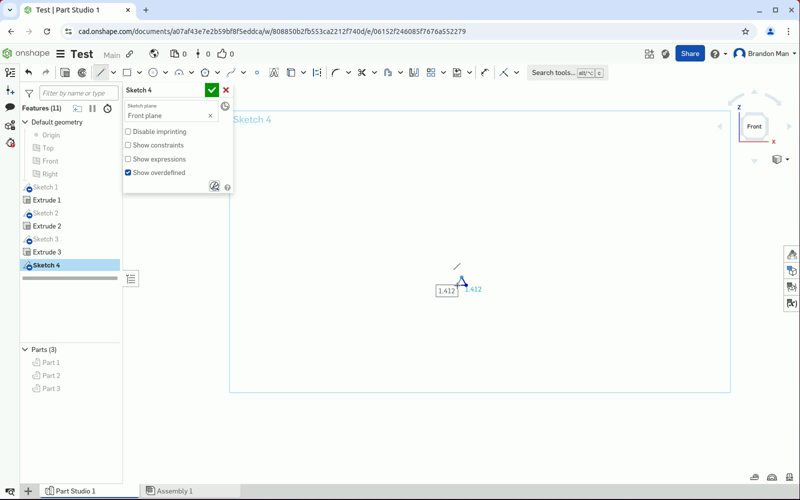
click(457, 285)
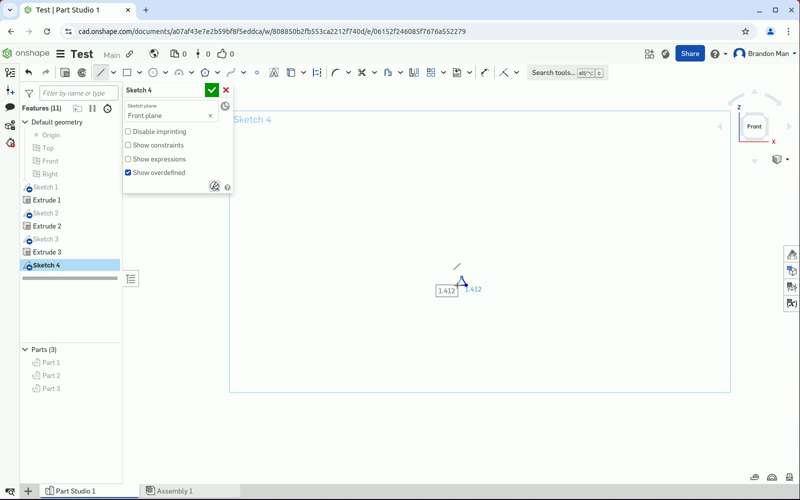
key(esc)
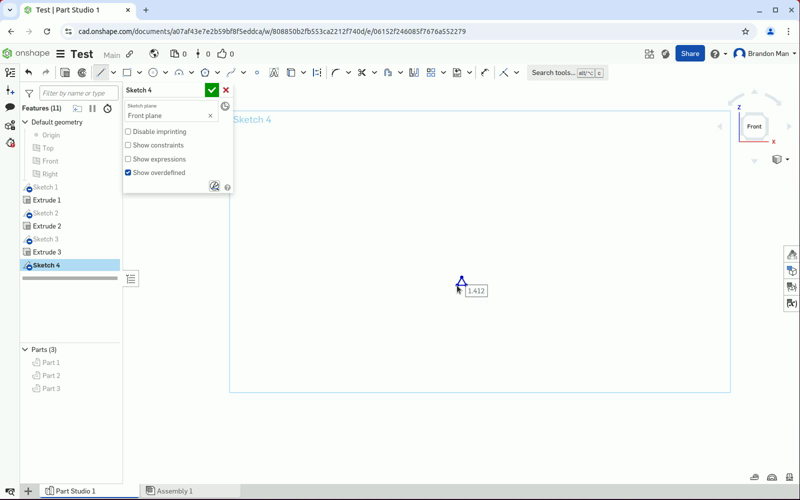
mouse_move(462, 279)
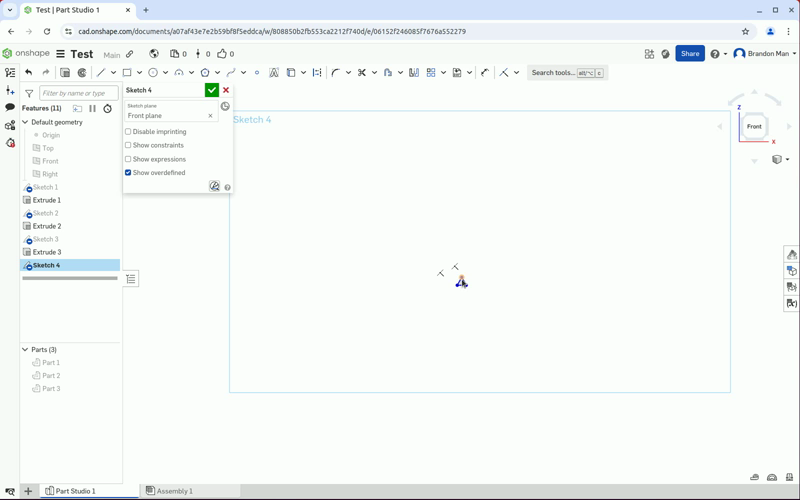
scroll(6)
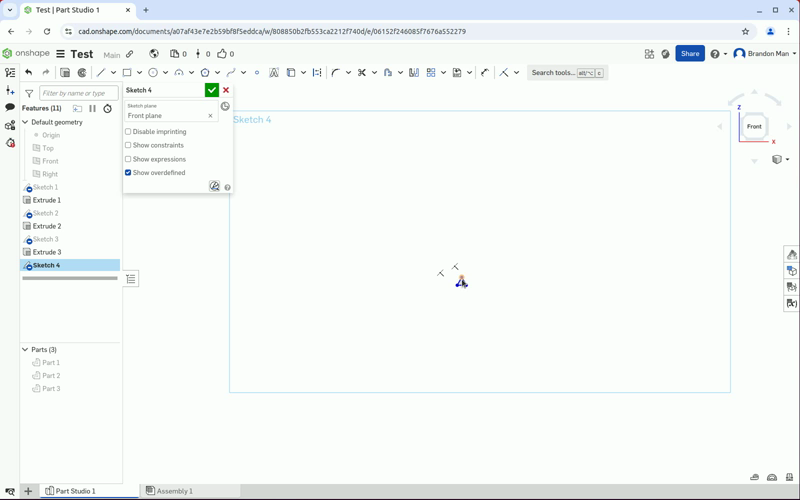
scroll(6)
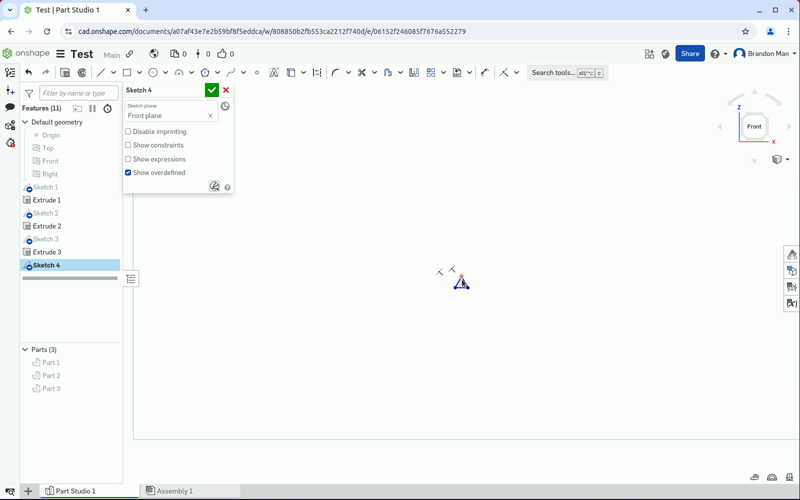
scroll(6)
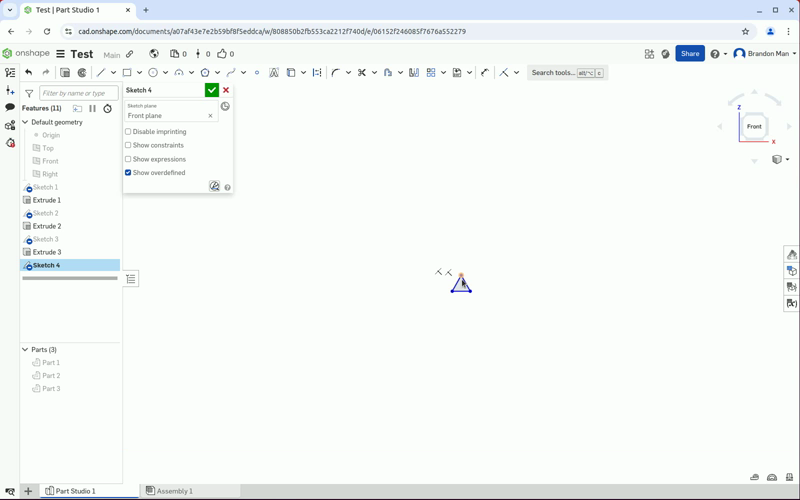
scroll(6)
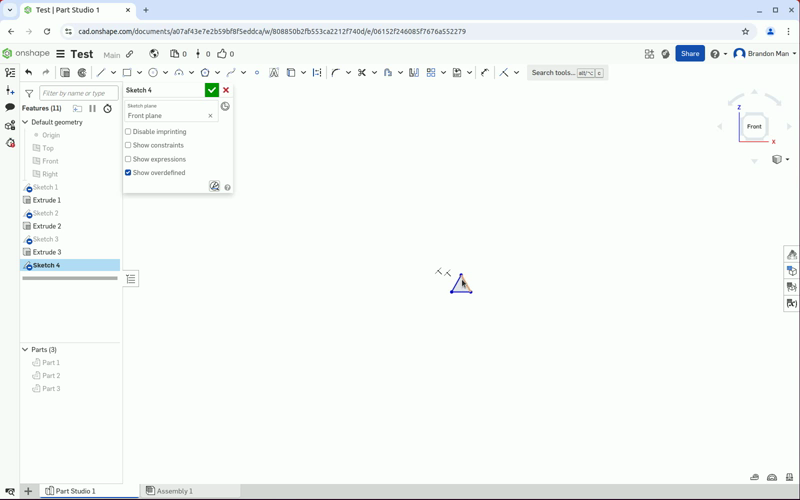
scroll(6)
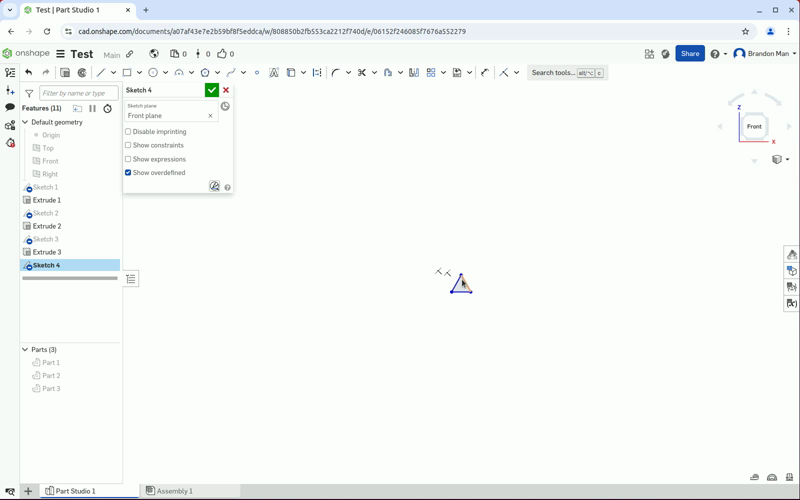
scroll(6)
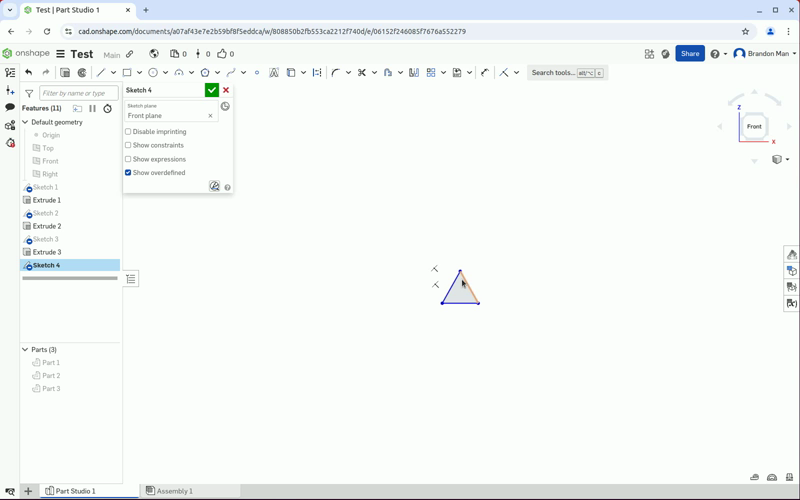
scroll(6)
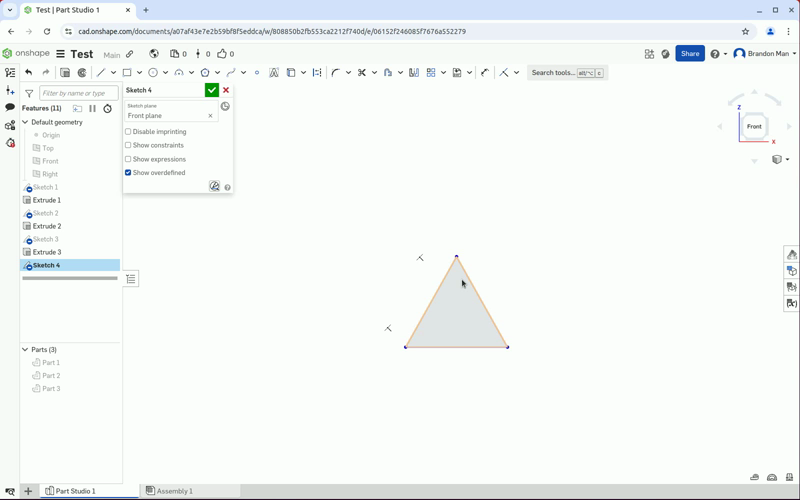
click(462, 279)
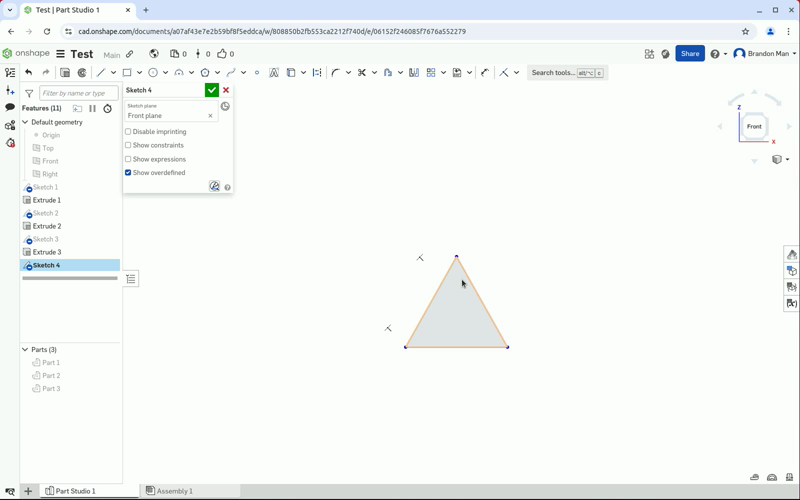
scroll(-6)
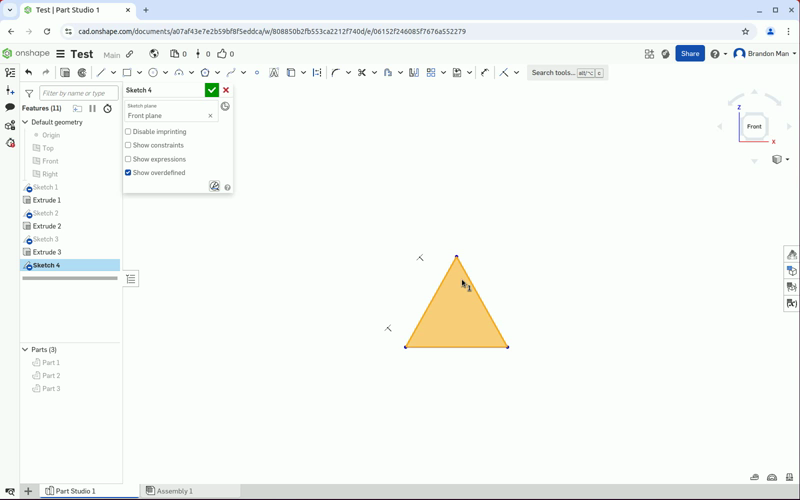
scroll(-6)
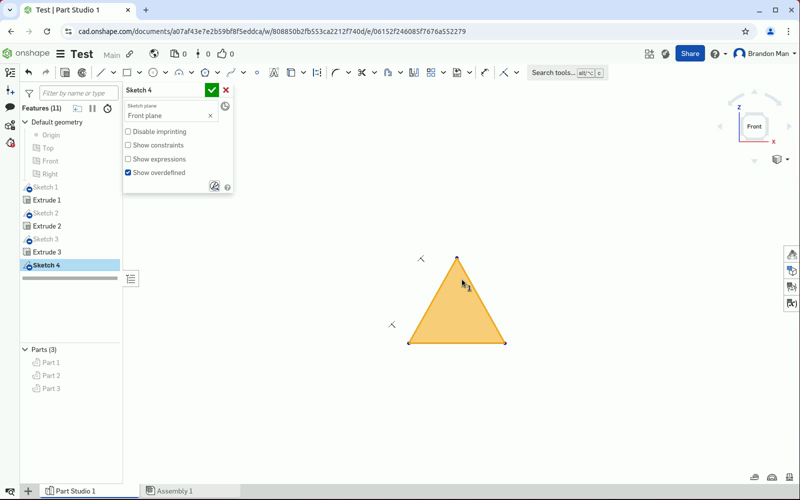
scroll(-6)
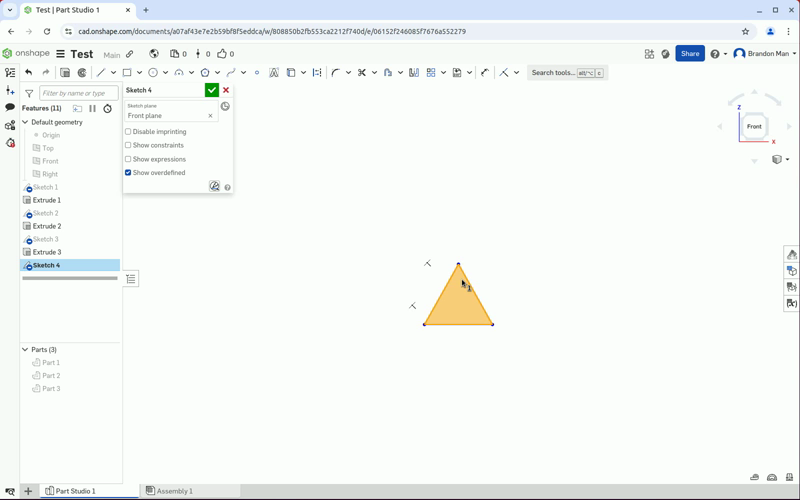
scroll(-6)
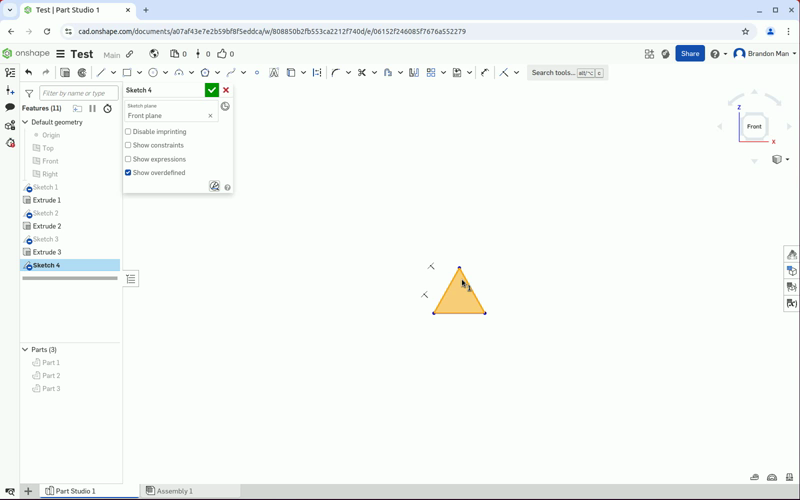
scroll(-6)
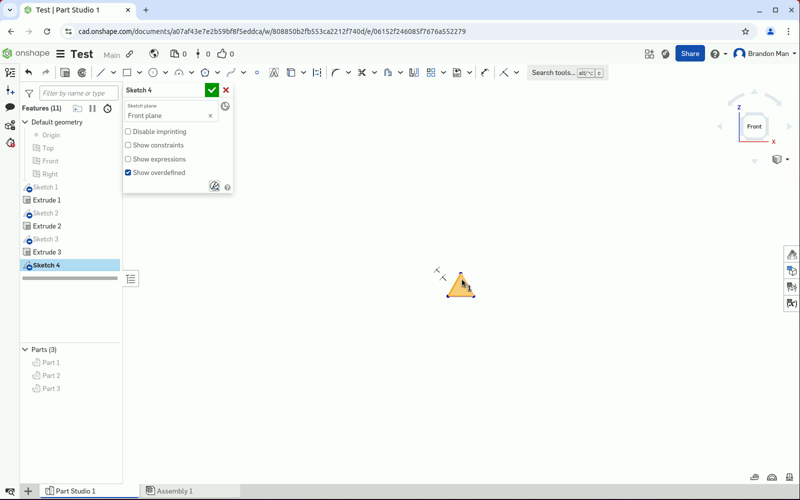
scroll(-6)
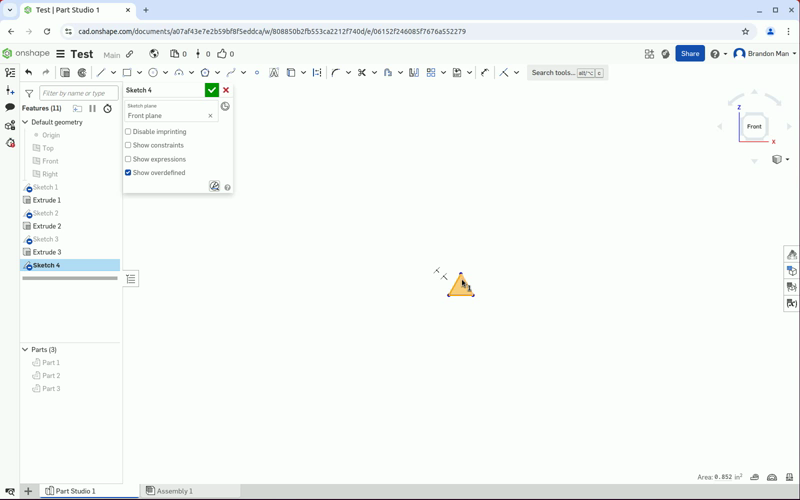
scroll(-6)
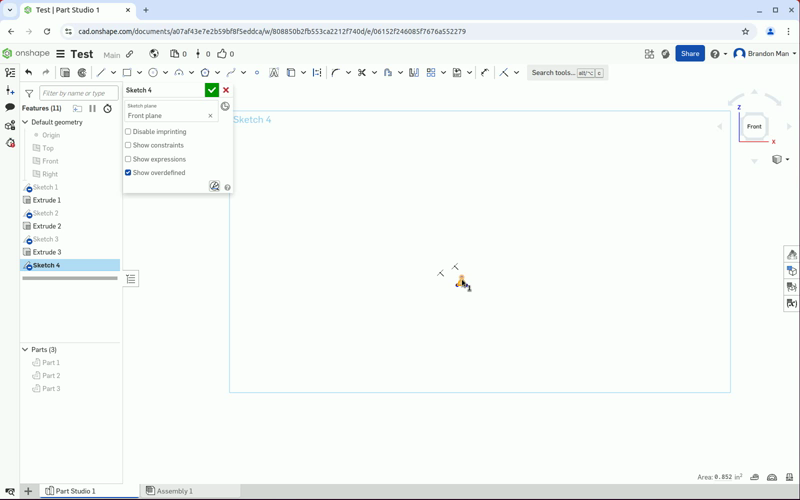
mouse_move(73, 352)
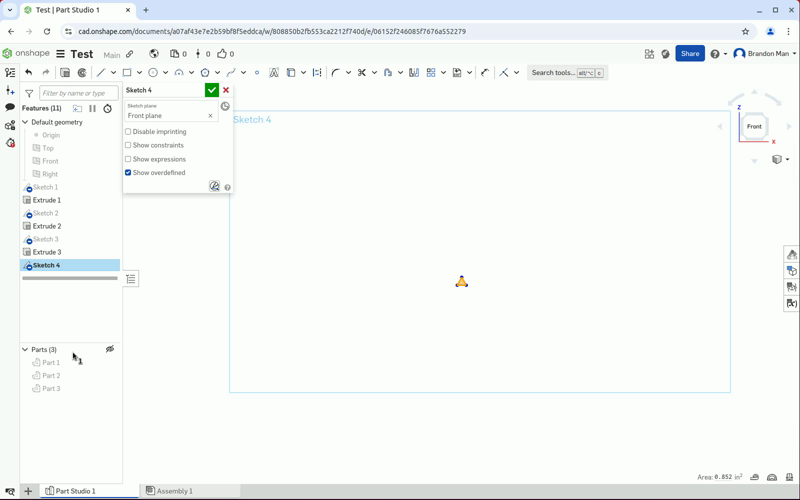
key(shift+y)
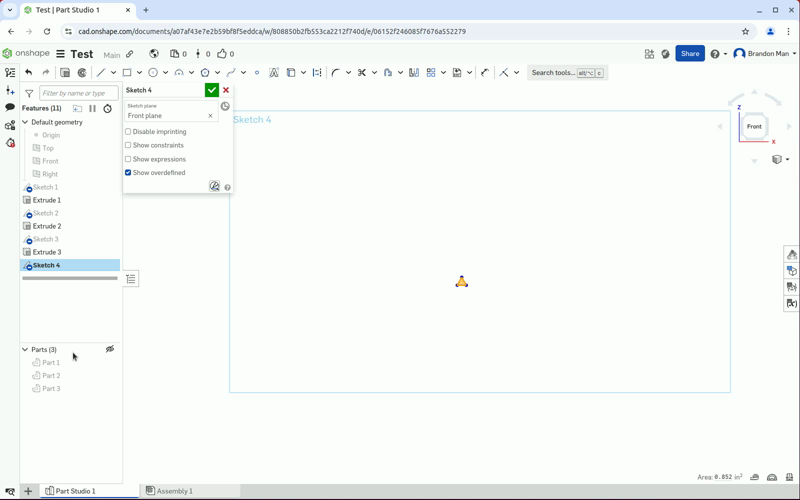
key(shift+e)
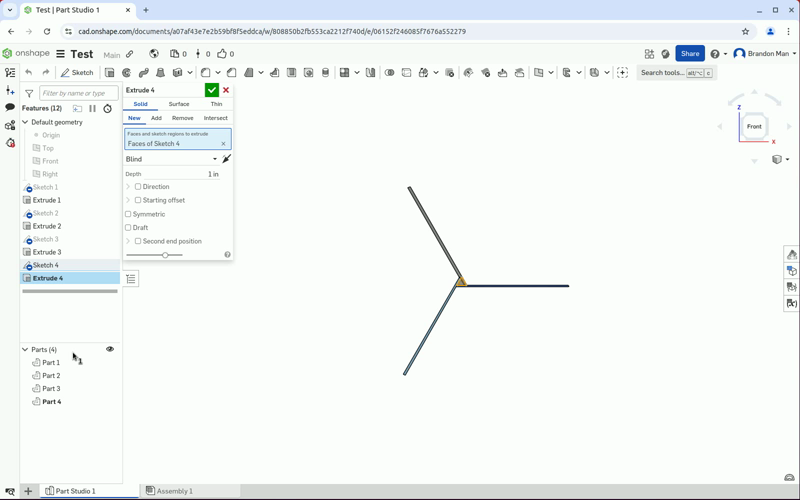
mouse_move(143, 106)
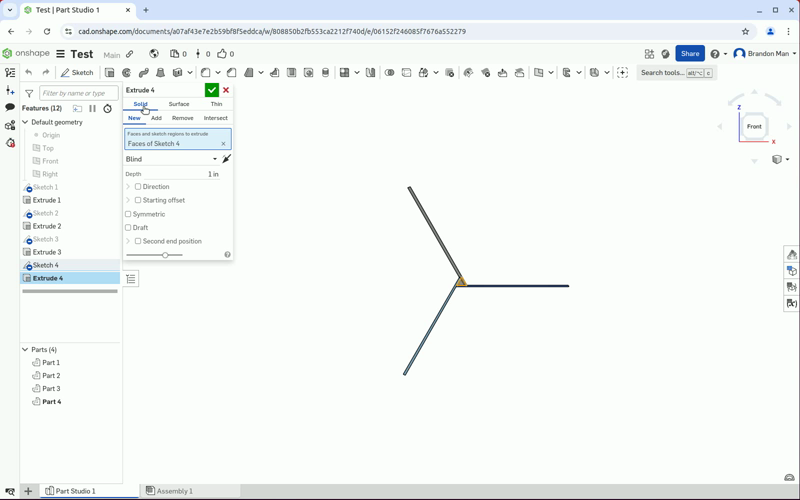
click(143, 106)
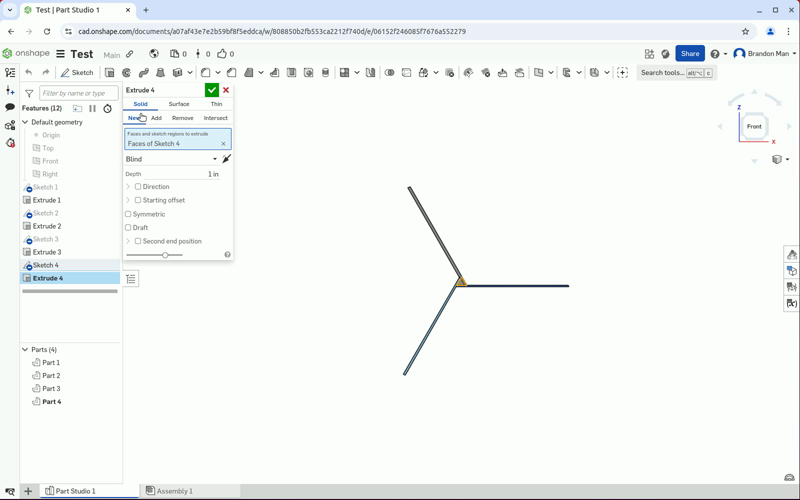
mouse_move(137, 120)
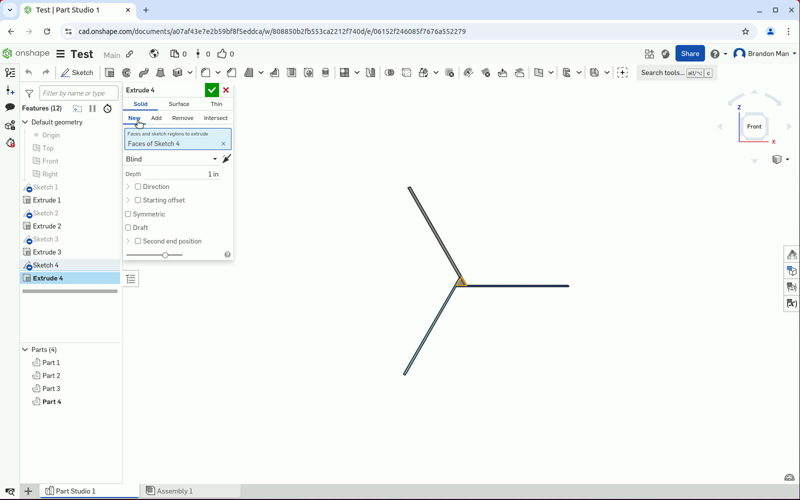
click(137, 120)
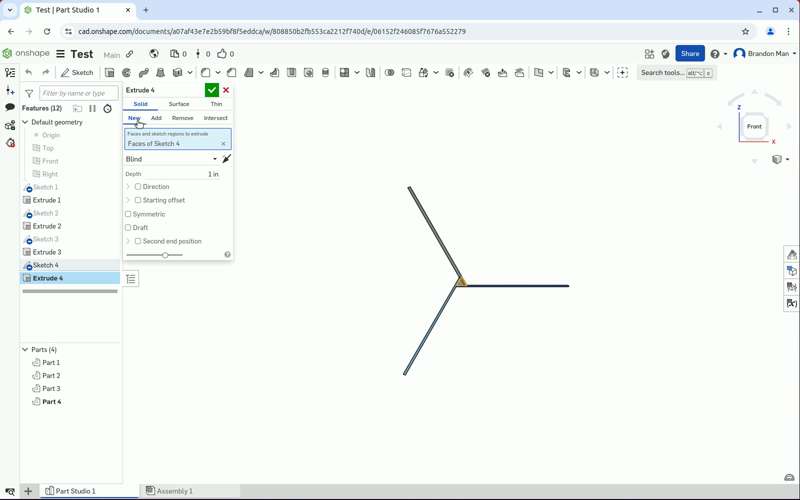
key(tab, 4)
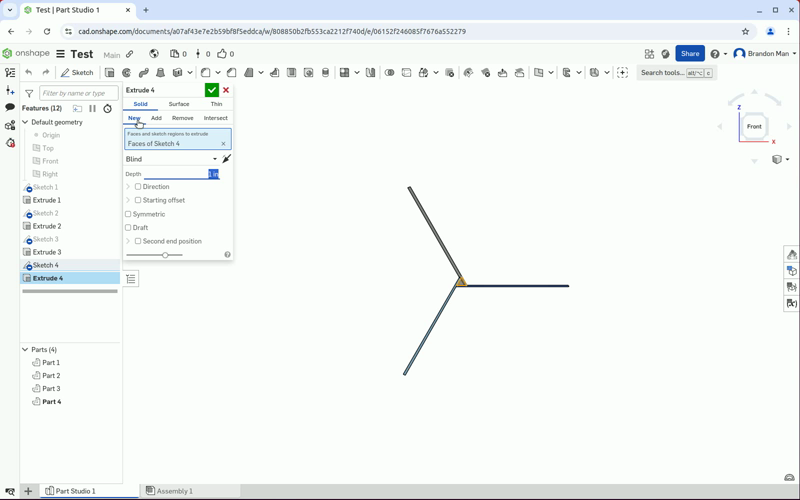
text(23.108)
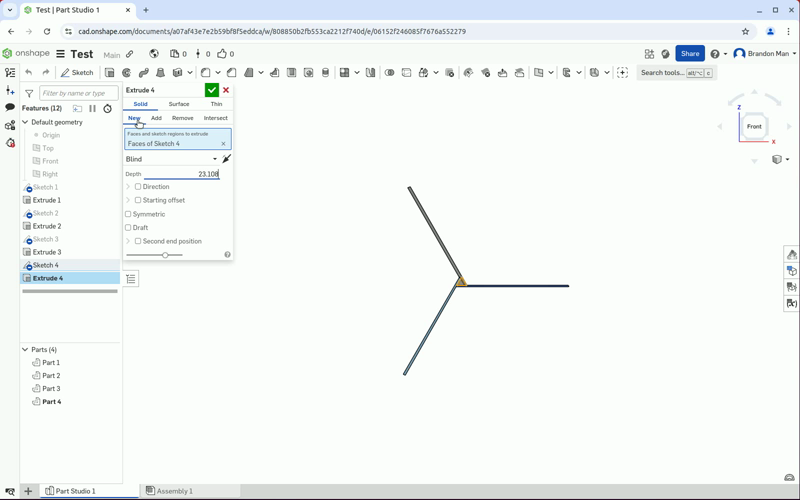
key(enter)
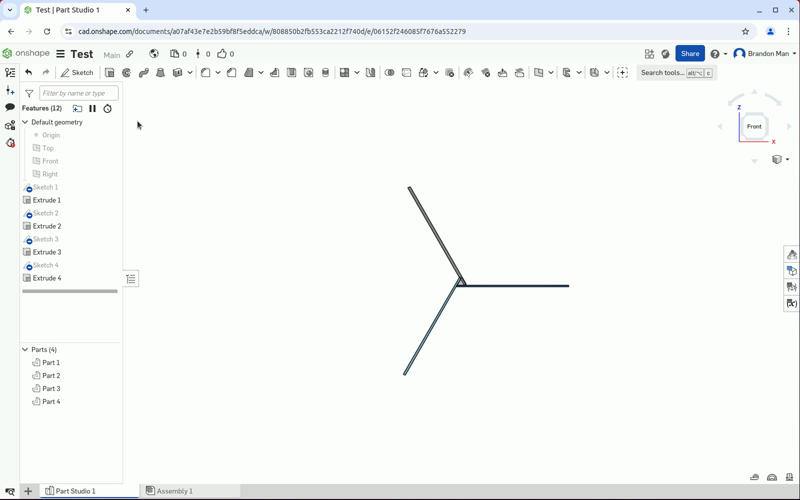
key(shift+h)
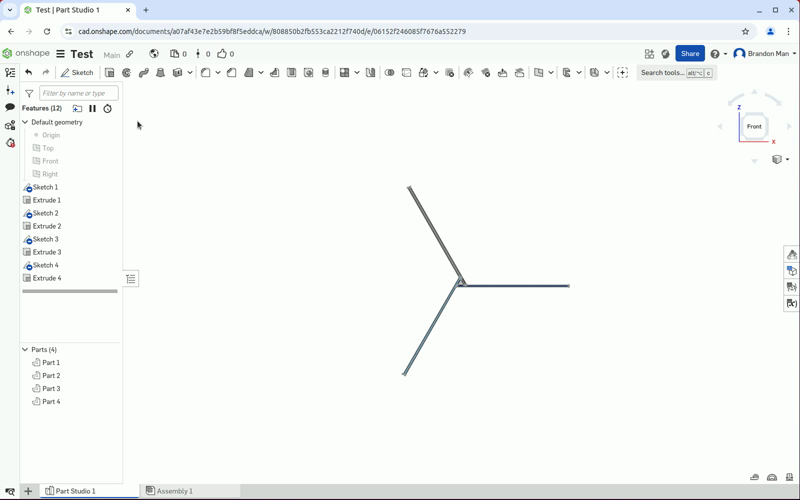
key(shift+h)
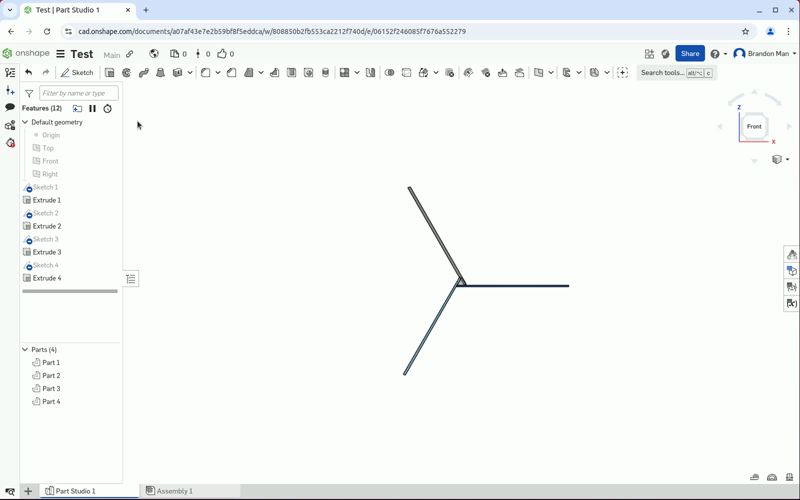
mouse_move(73, 189)
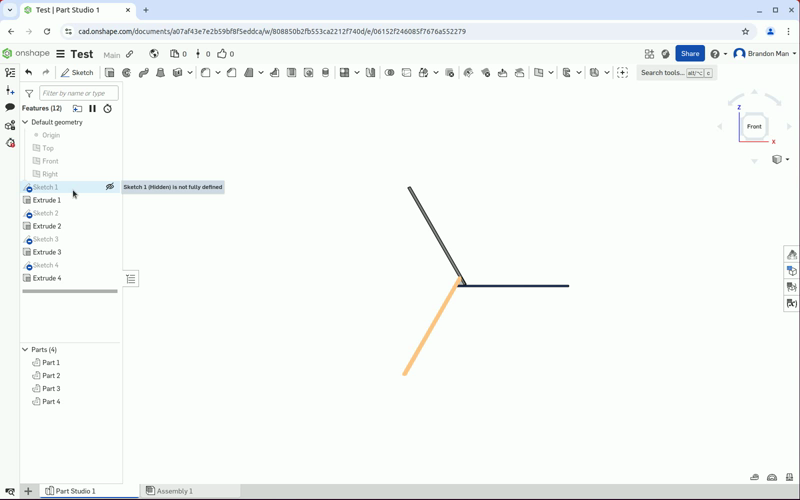
click(73, 189)
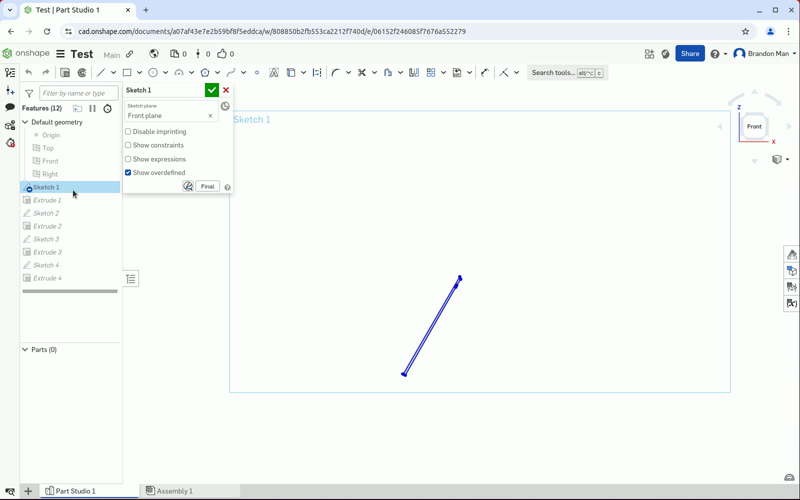
mouse_move(229, 92)
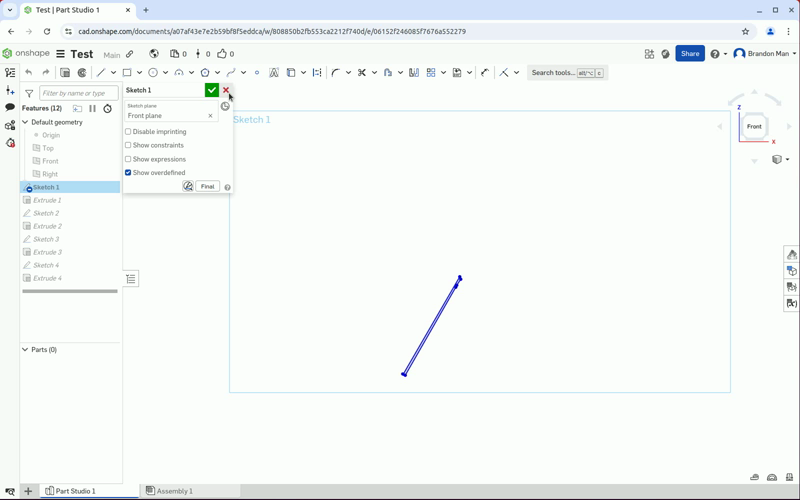
click(229, 92)
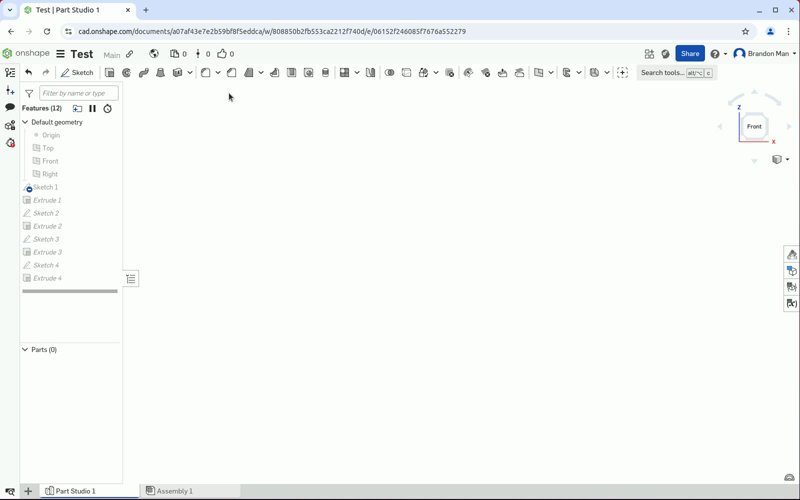
mouse_move(541, 75)
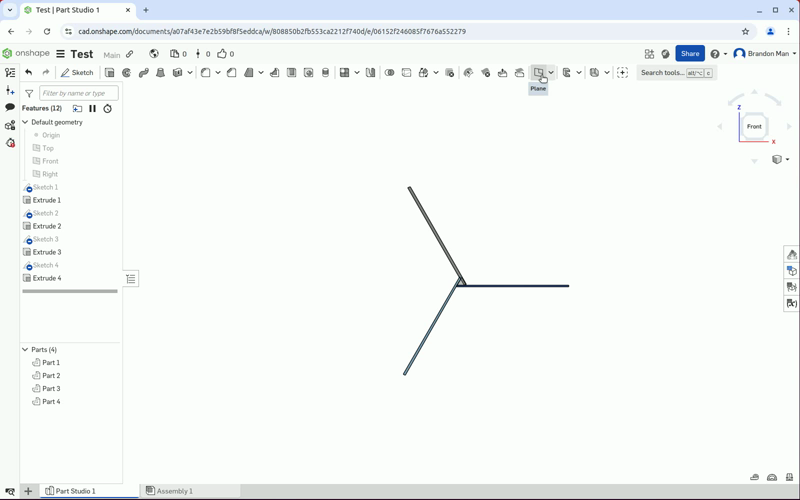
click(541, 75)
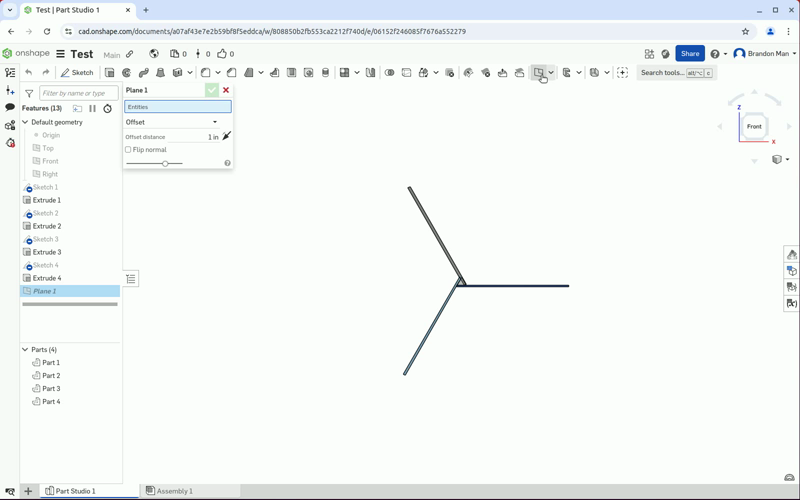
mouse_move(73, 163)
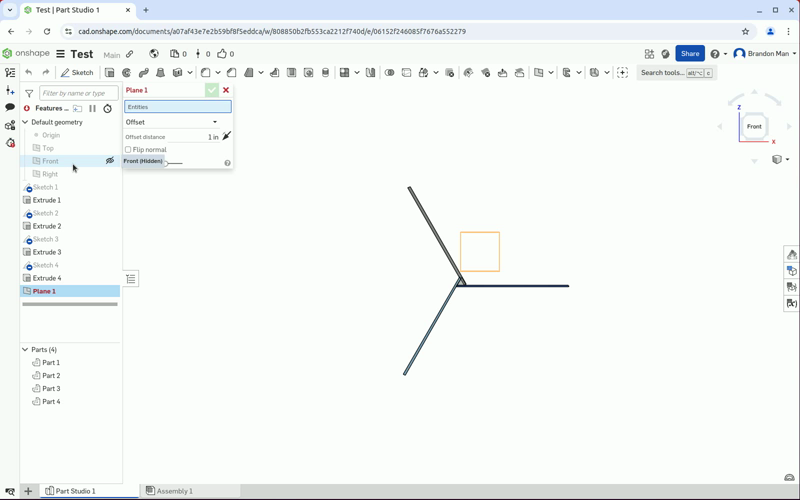
click(73, 163)
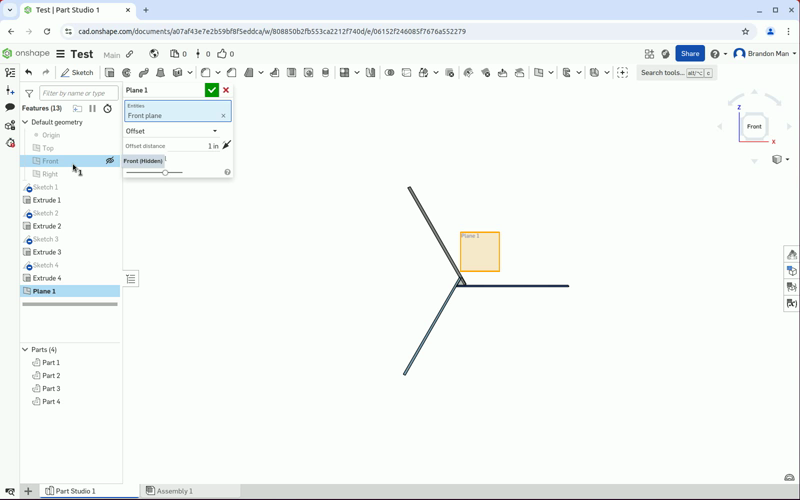
key(tab, 2)
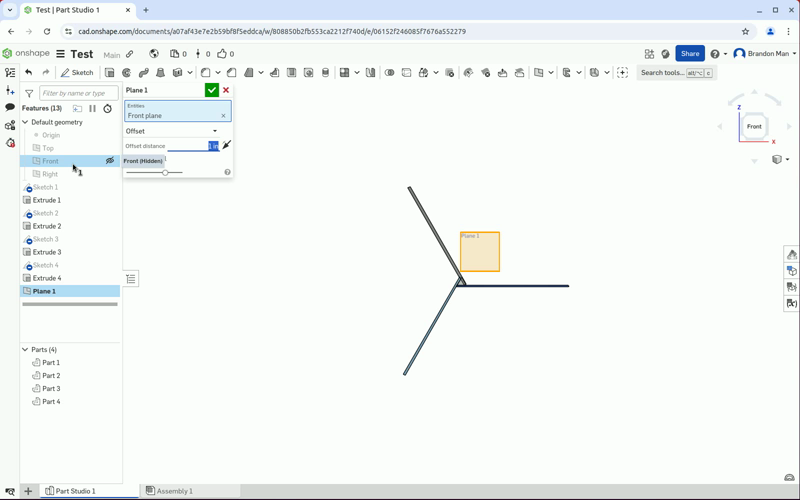
text(23.108)
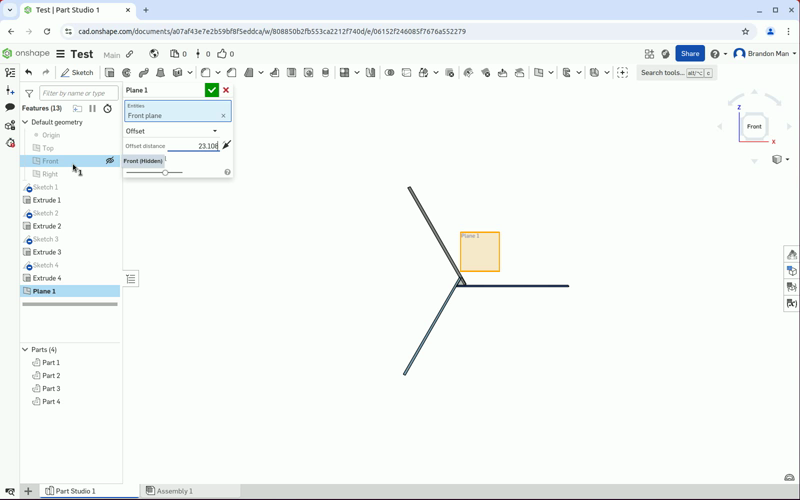
key(enter, 2)
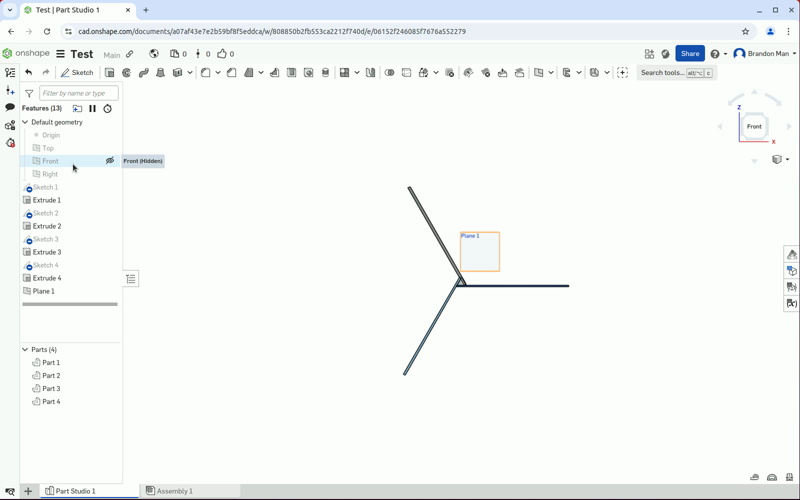
key(shift+s)
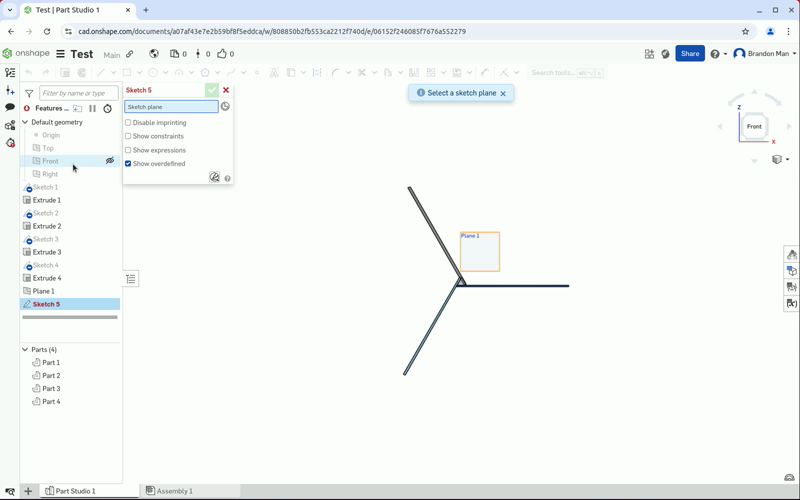
mouse_move(73, 293)
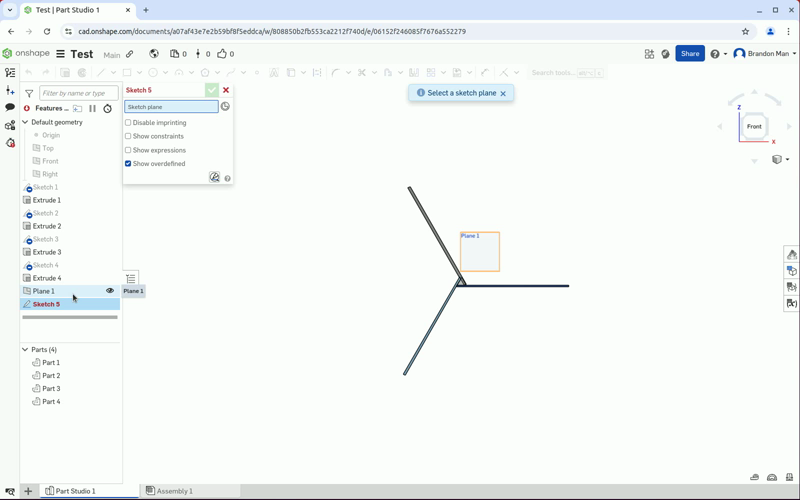
click(73, 293)
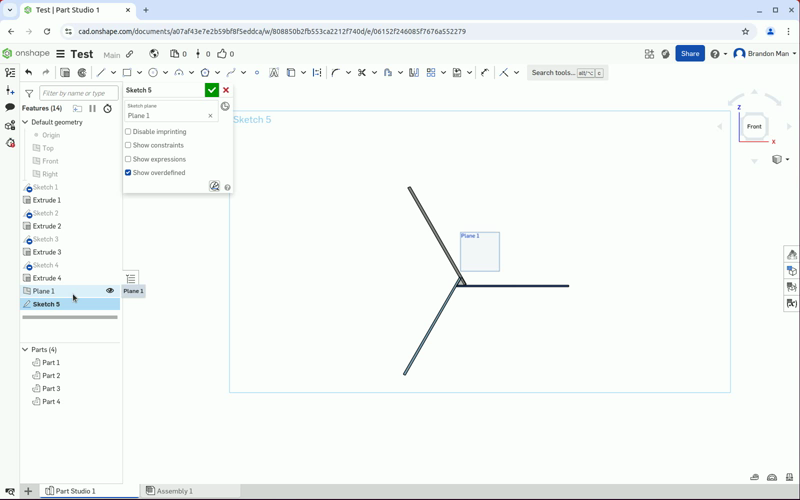
mouse_move(73, 352)
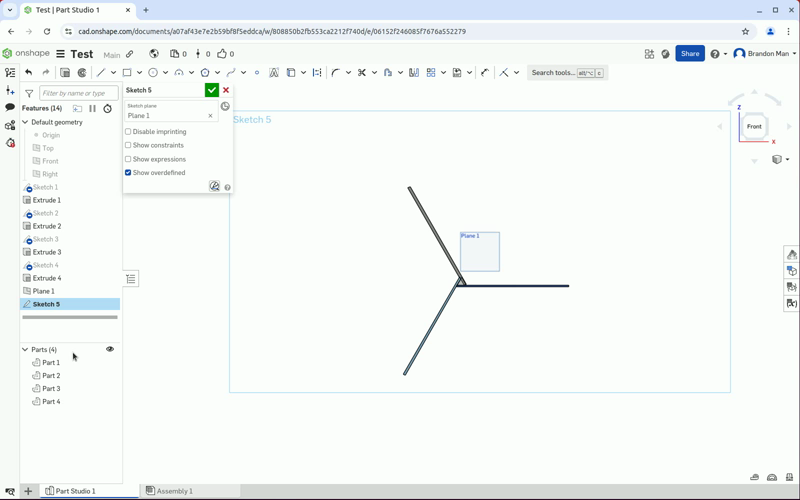
key(y)
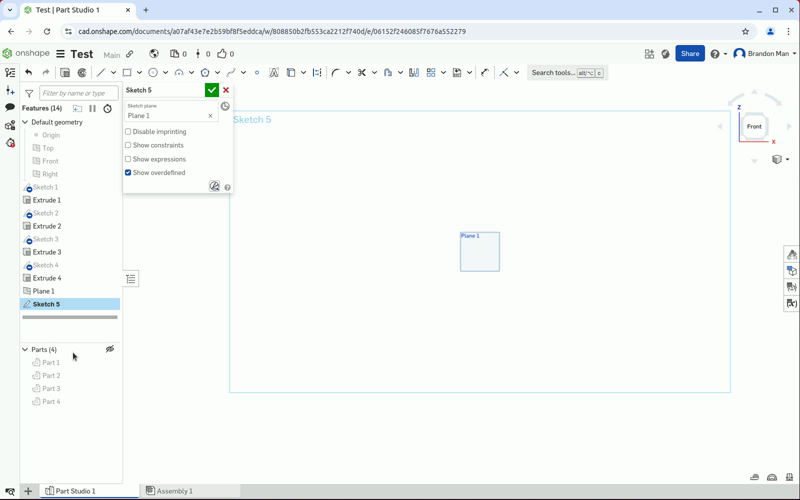
key(c)
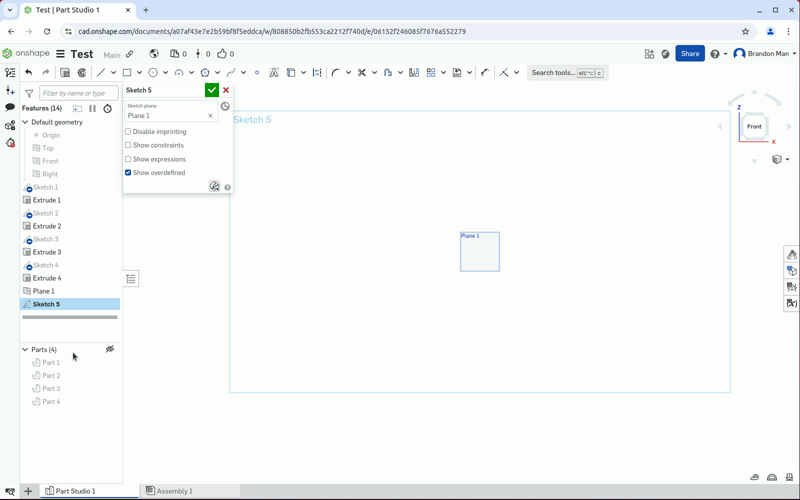
key_down(shift)
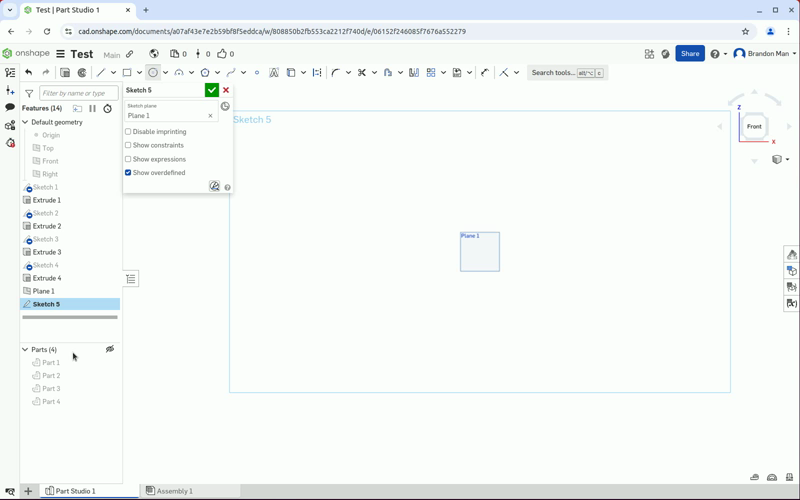
mouse_move(460, 282)
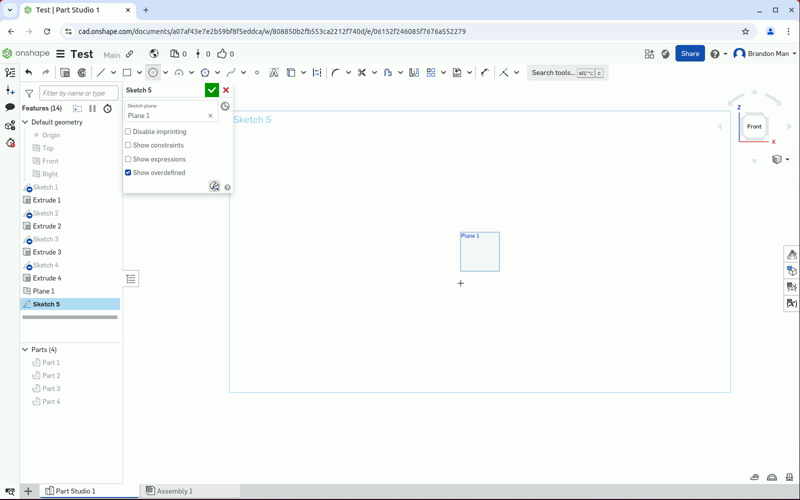
click(460, 282)
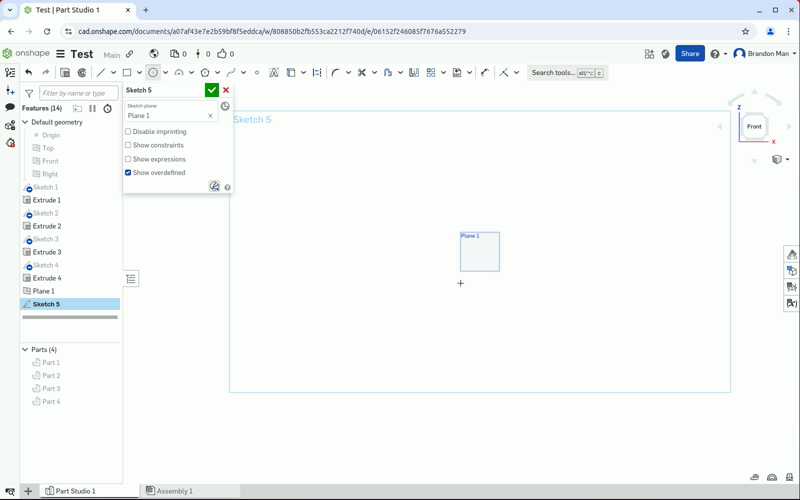
key_up(shift)
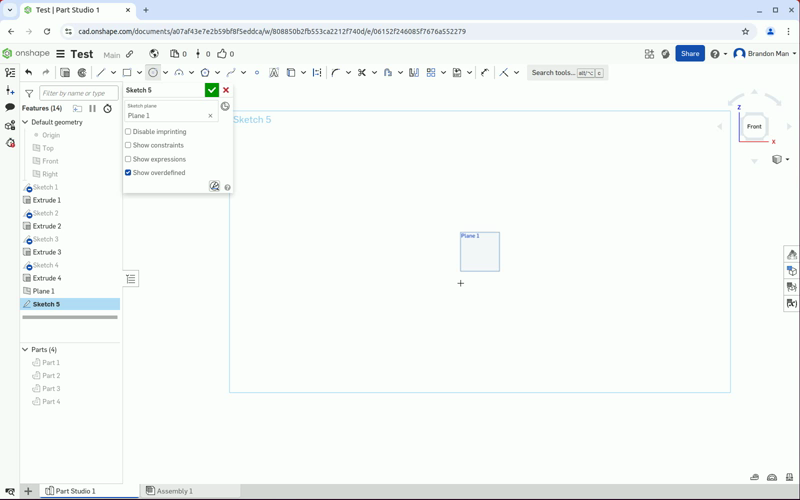
mouse_move(463, 282)
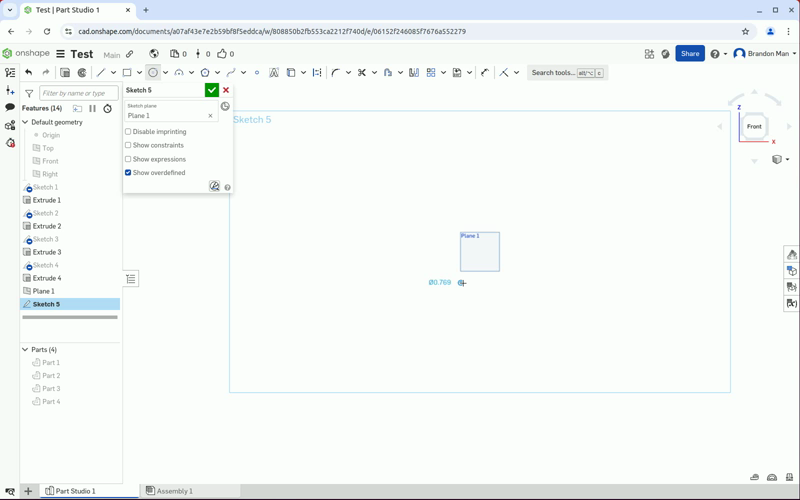
scroll(6)
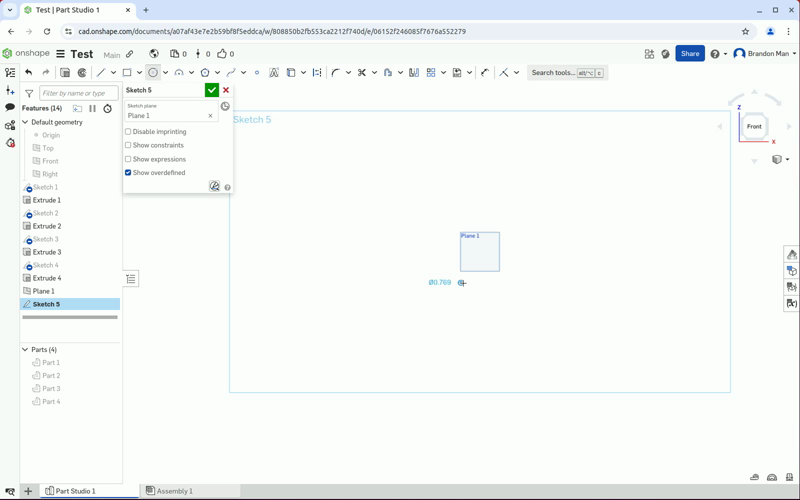
scroll(6)
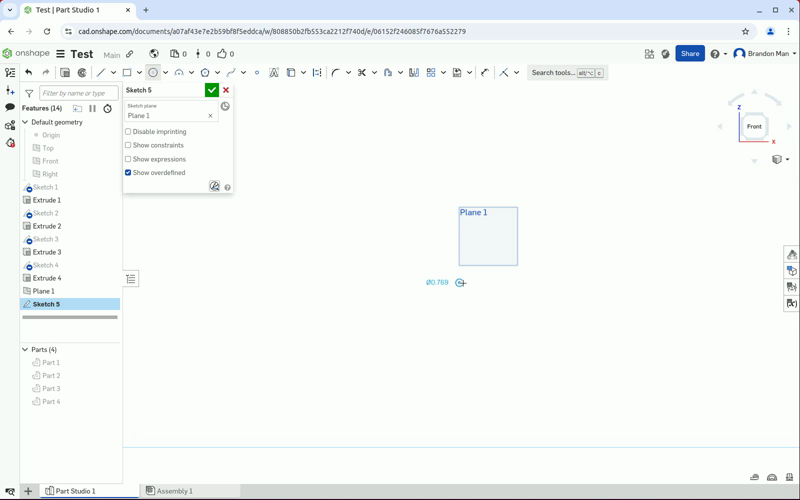
scroll(6)
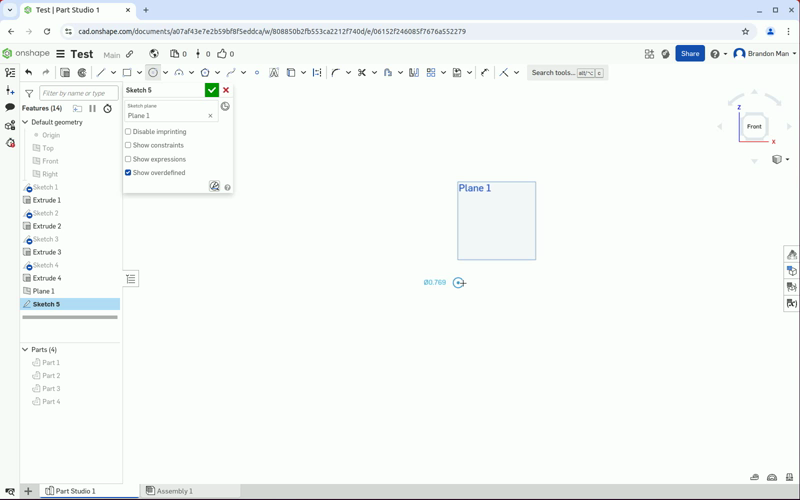
scroll(6)
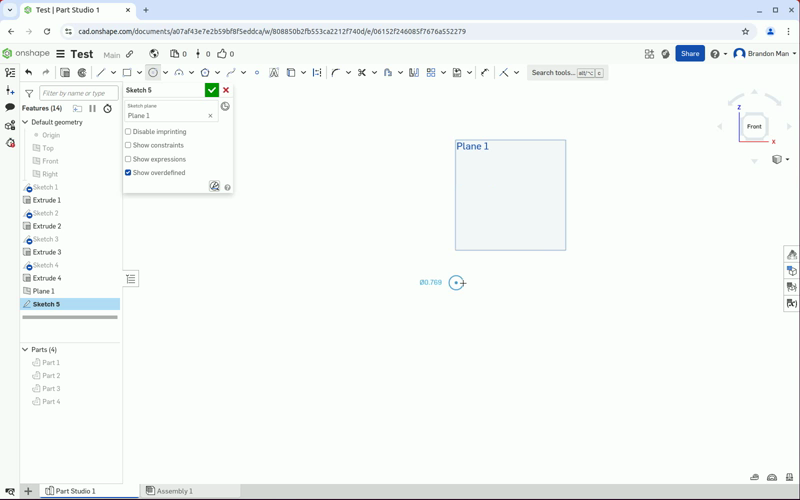
scroll(6)
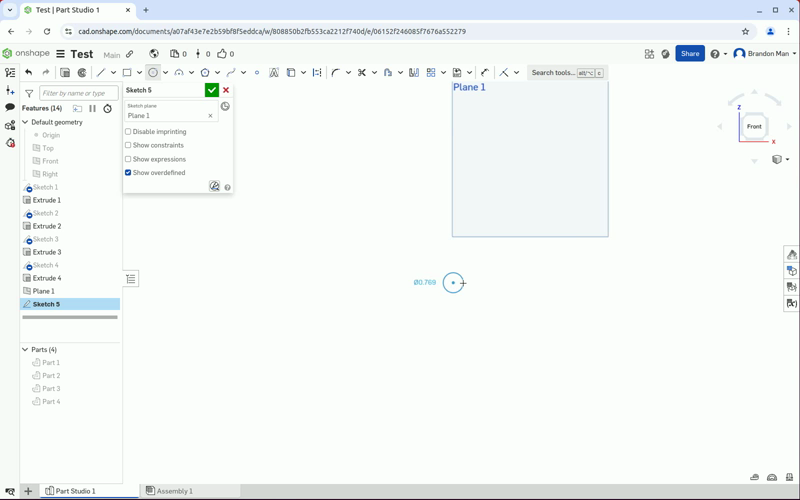
scroll(6)
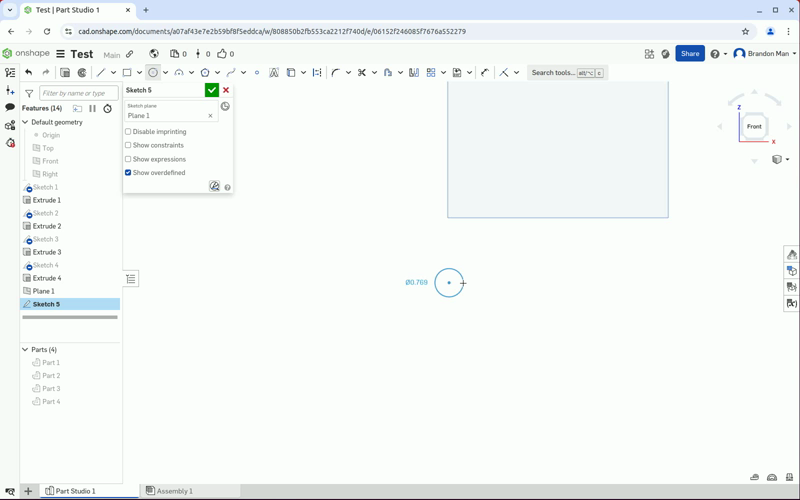
scroll(6)
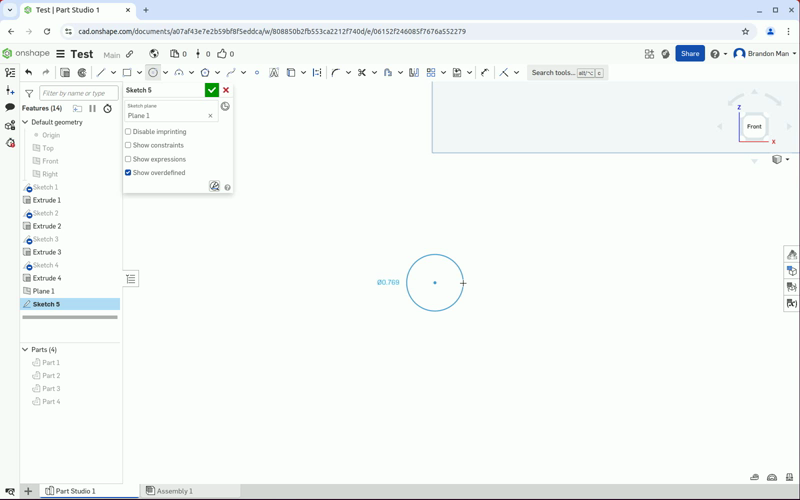
click(463, 282)
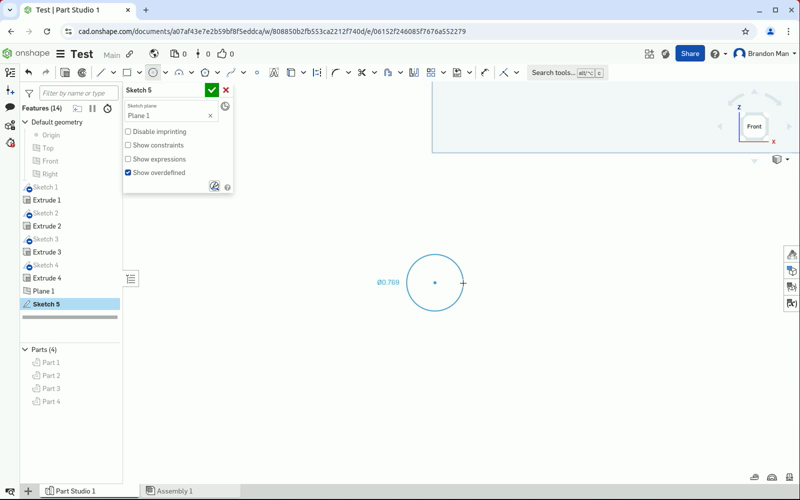
scroll(-6)
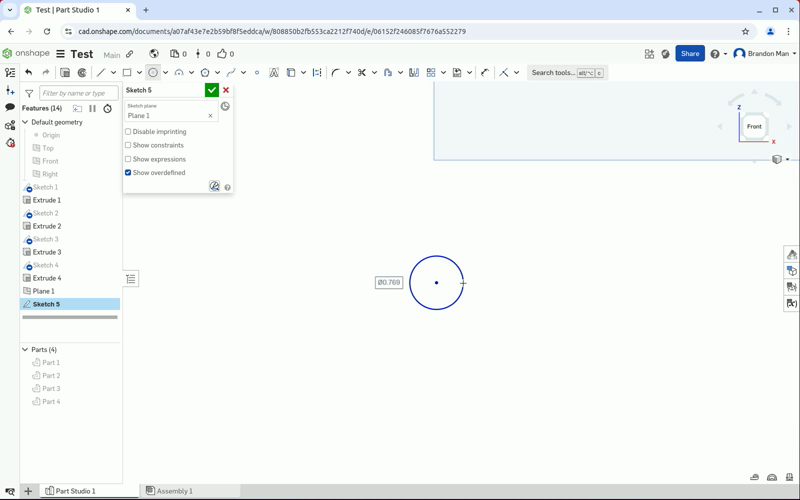
scroll(-6)
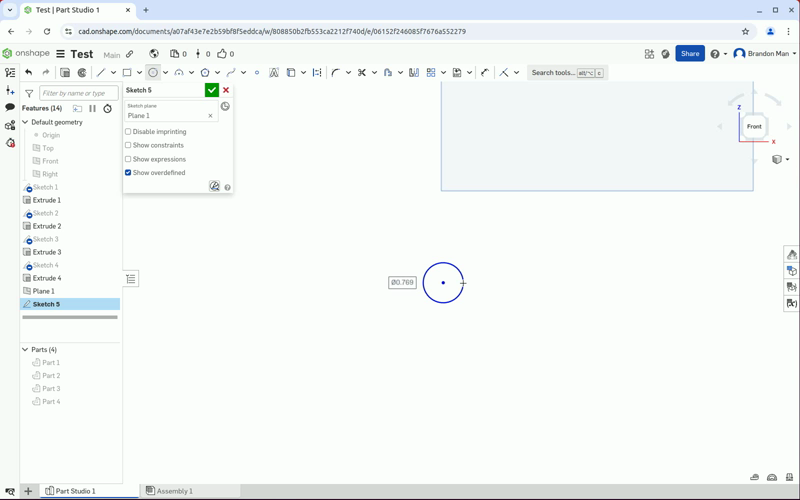
scroll(-6)
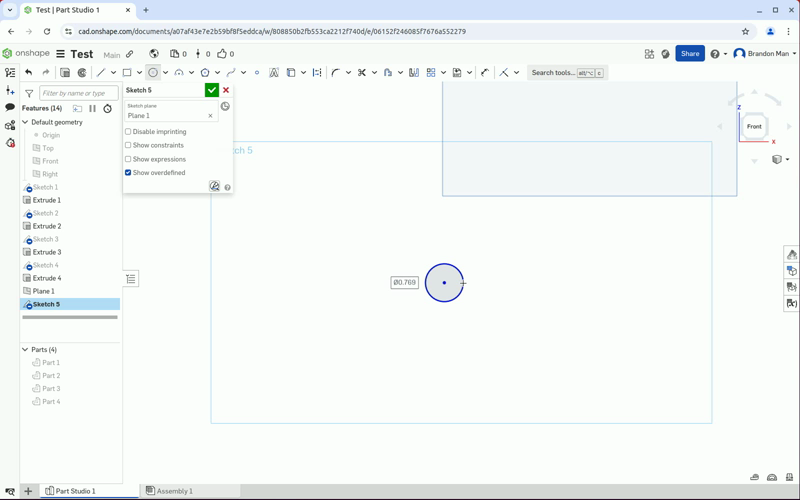
scroll(-6)
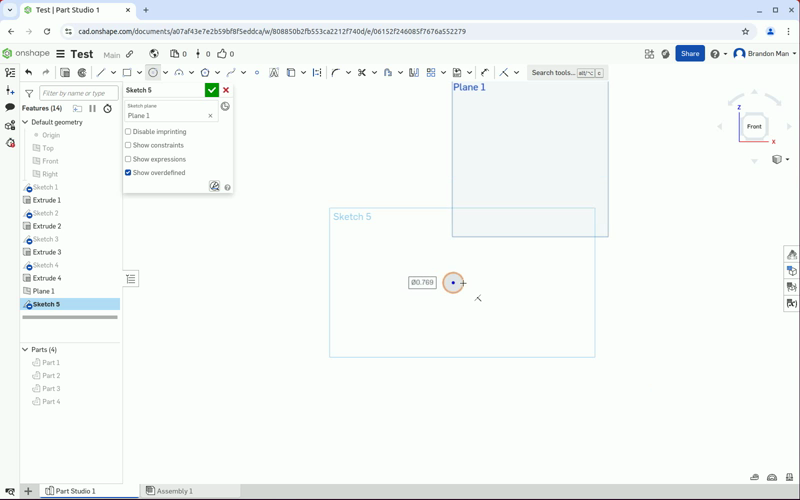
scroll(-6)
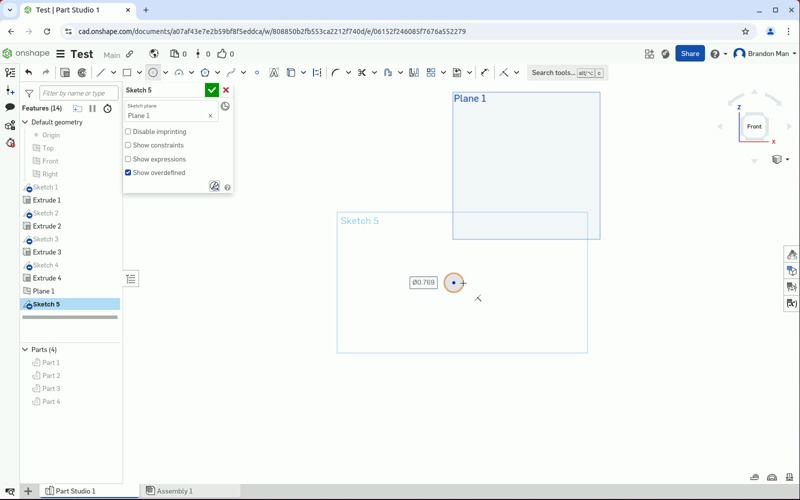
scroll(-6)
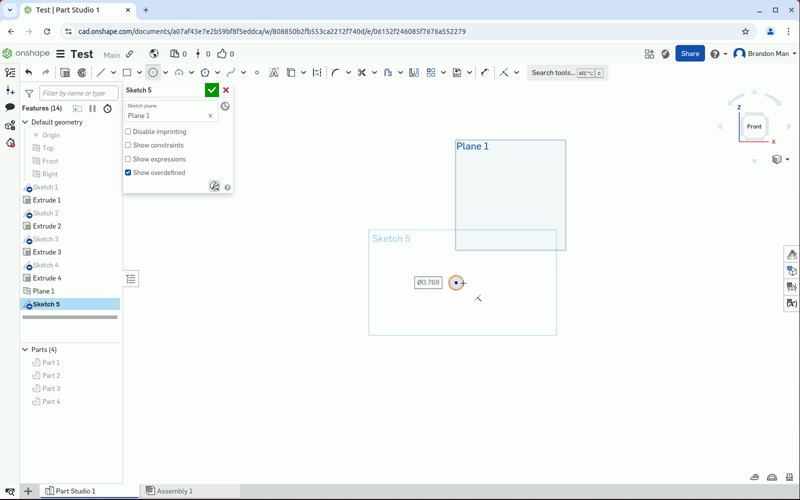
scroll(-6)
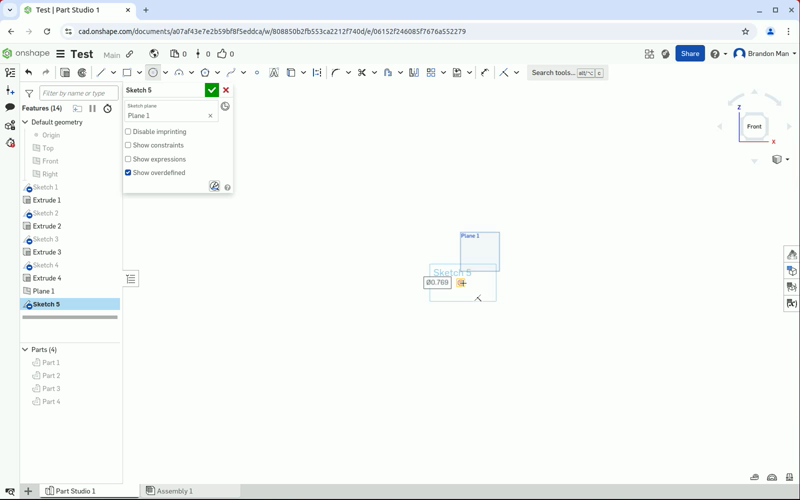
key(esc)
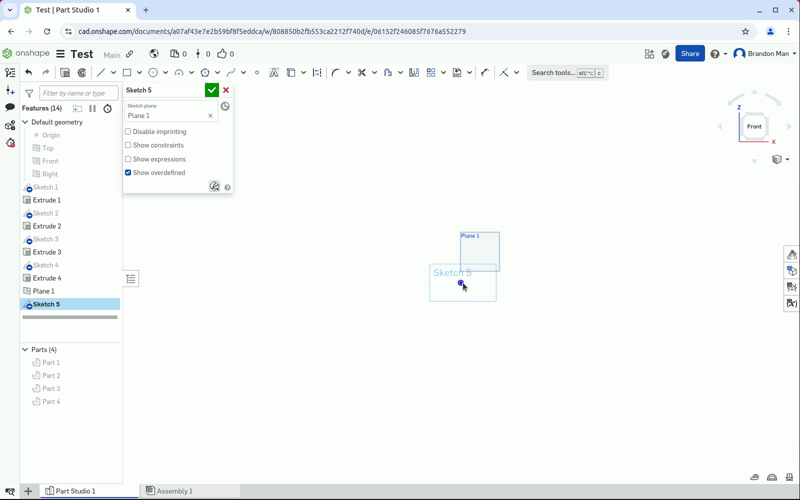
mouse_move(462, 281)
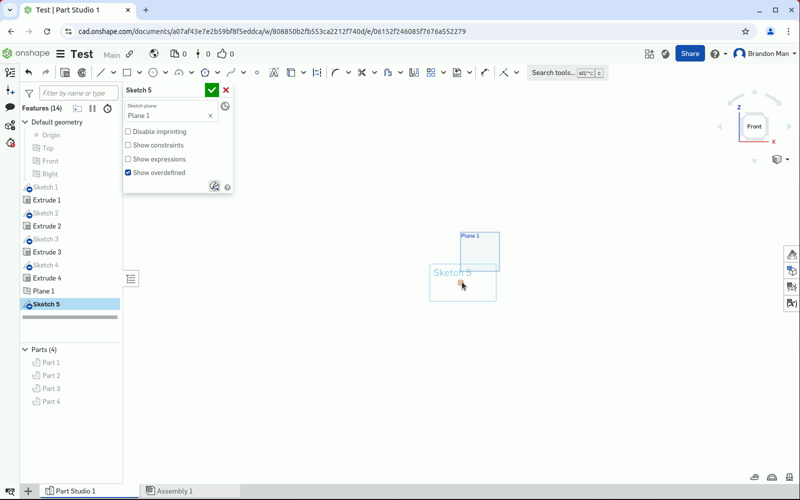
scroll(6)
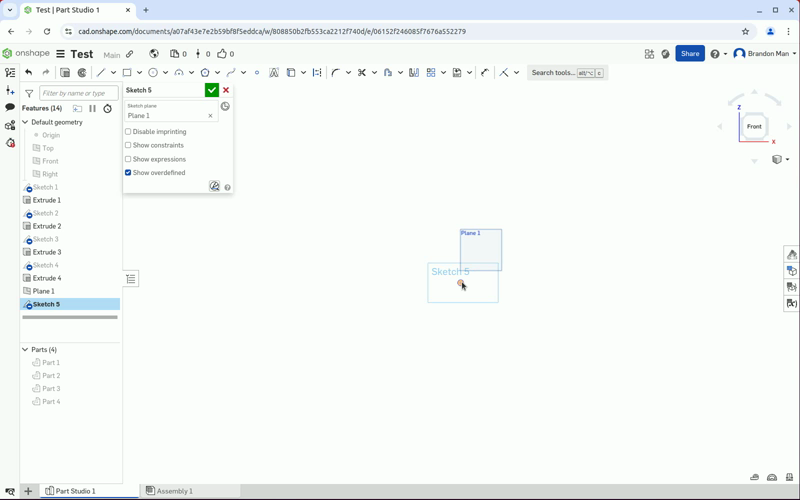
scroll(6)
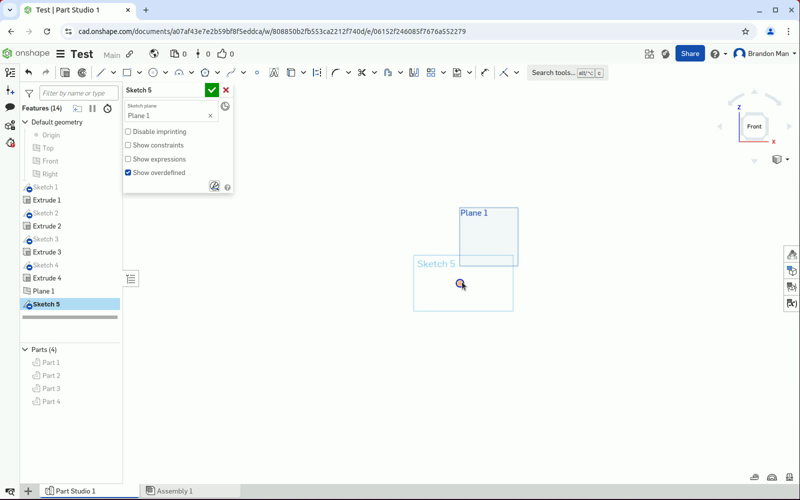
scroll(6)
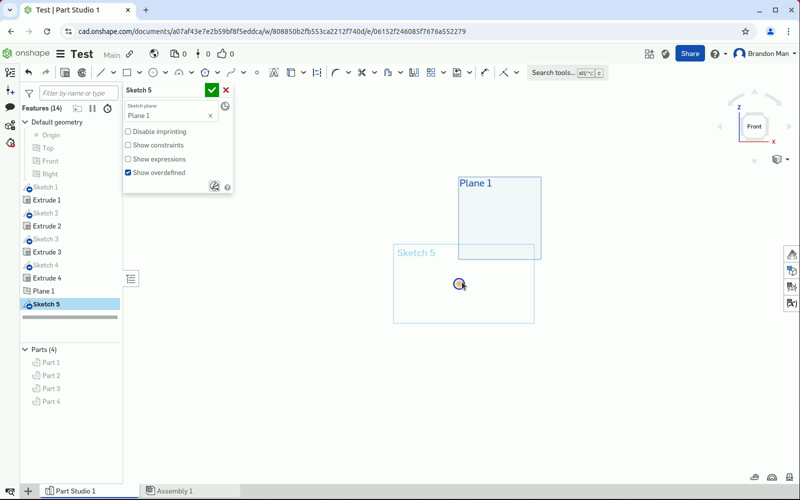
scroll(6)
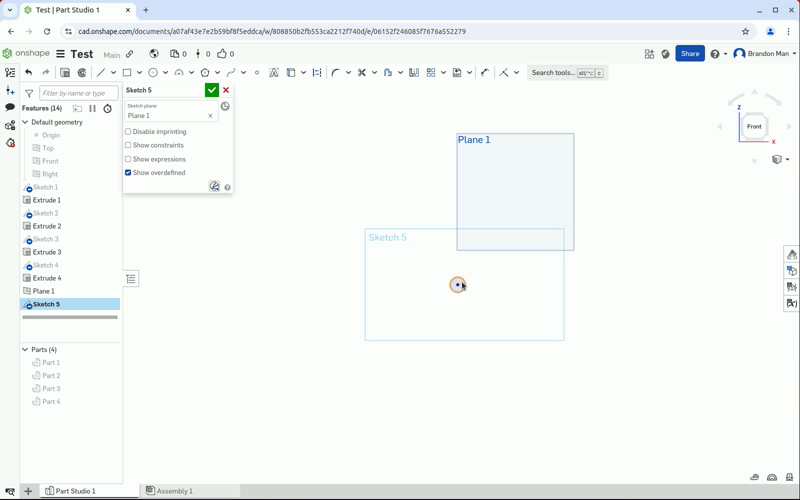
scroll(6)
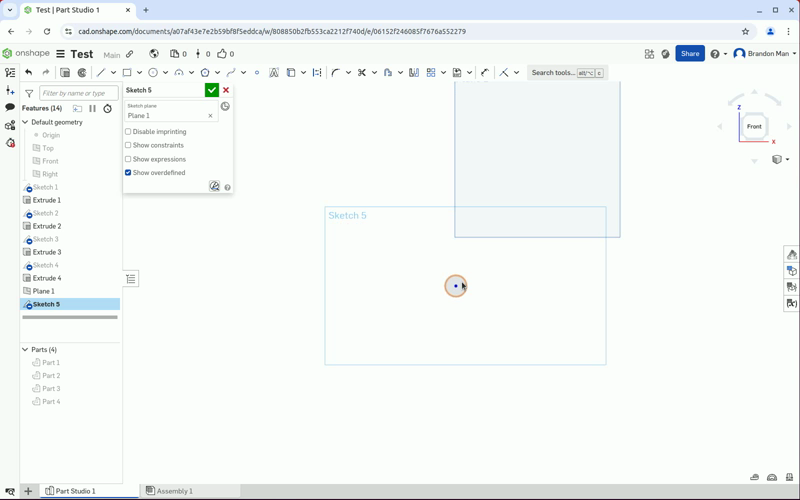
scroll(6)
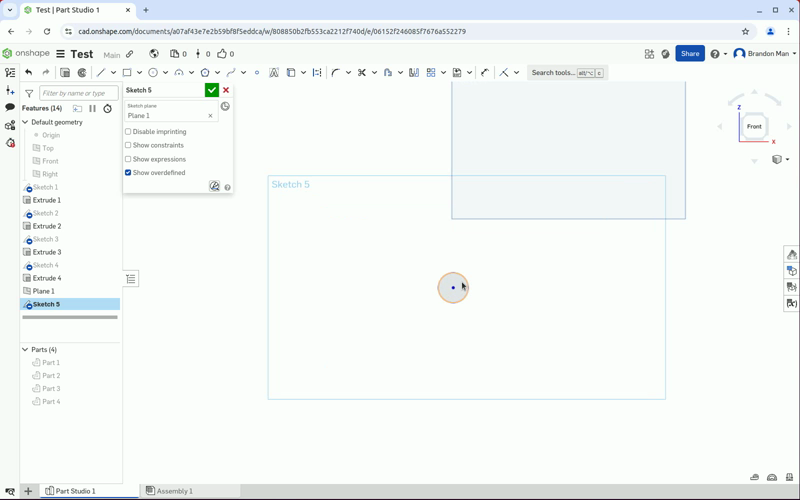
scroll(6)
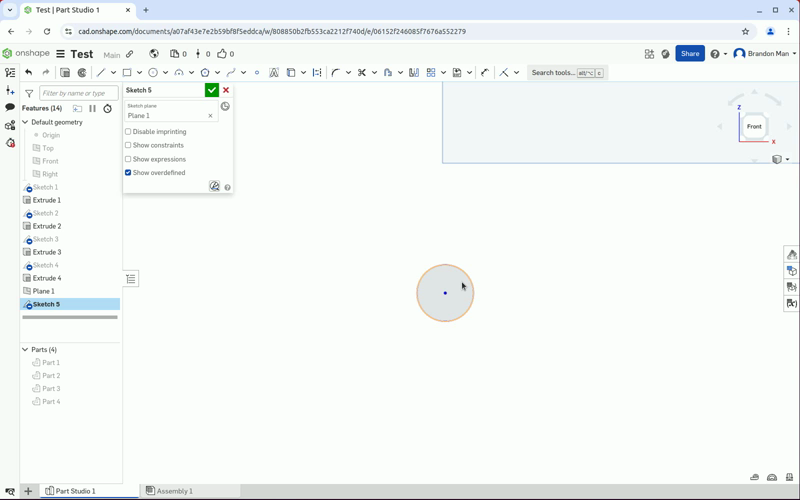
click(462, 281)
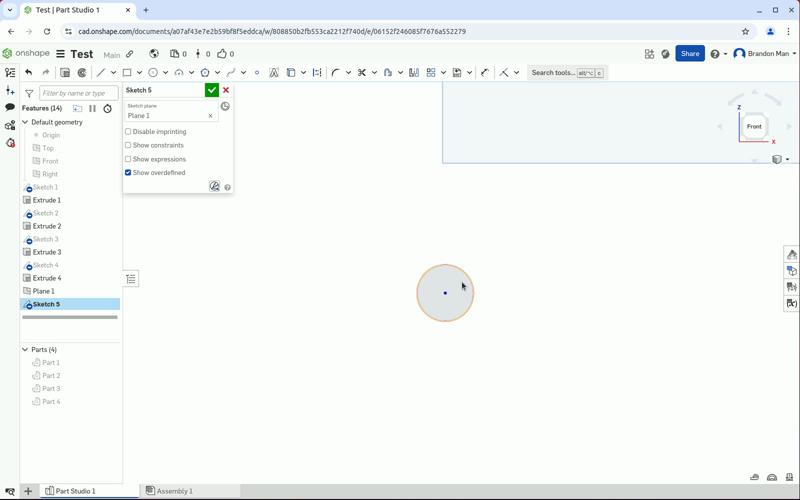
scroll(-6)
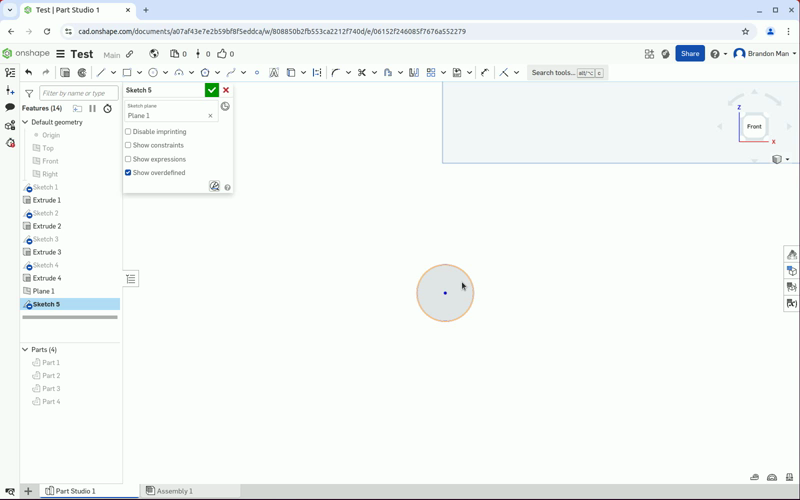
scroll(-6)
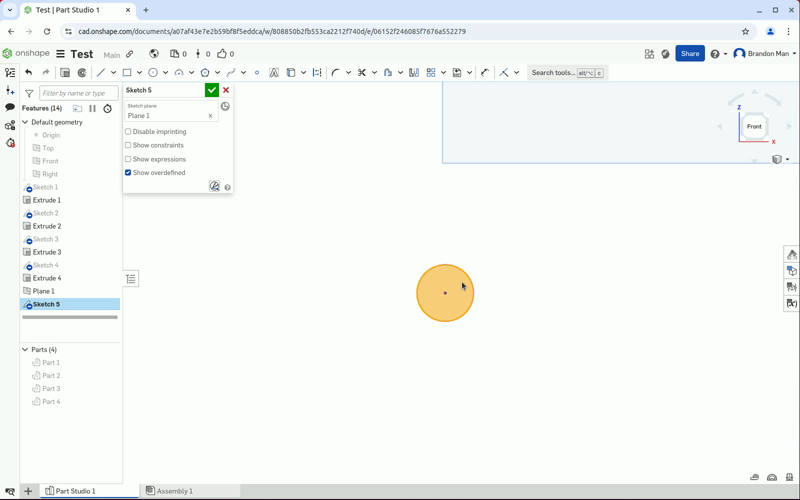
scroll(-6)
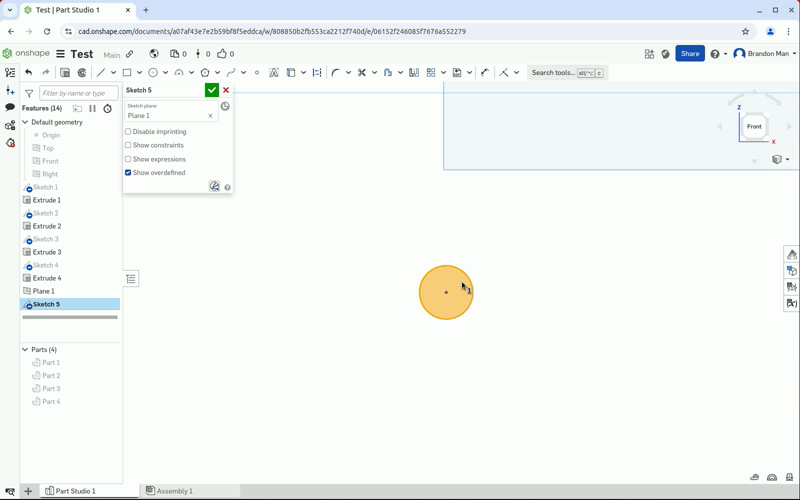
scroll(-6)
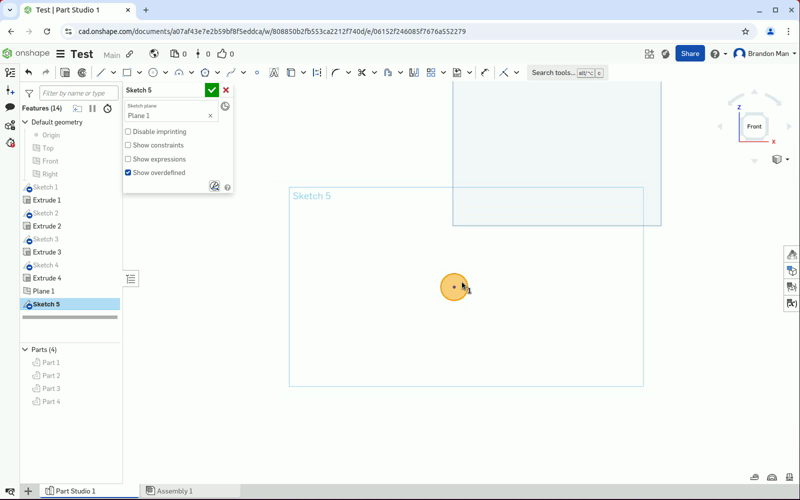
scroll(-6)
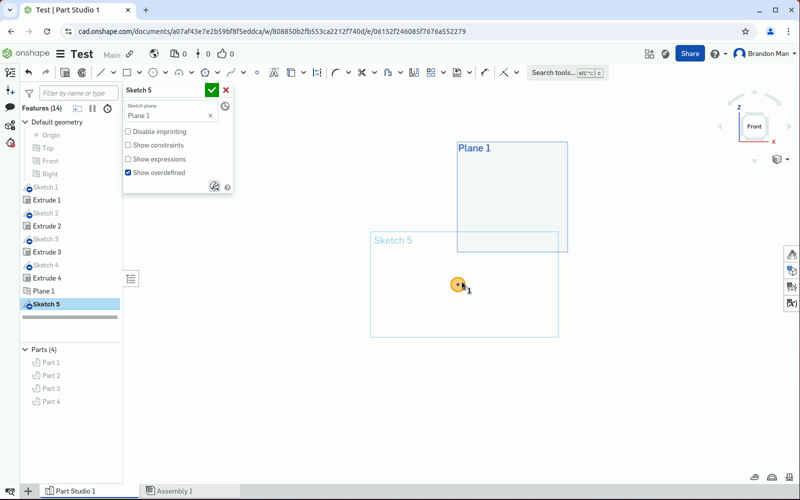
scroll(-6)
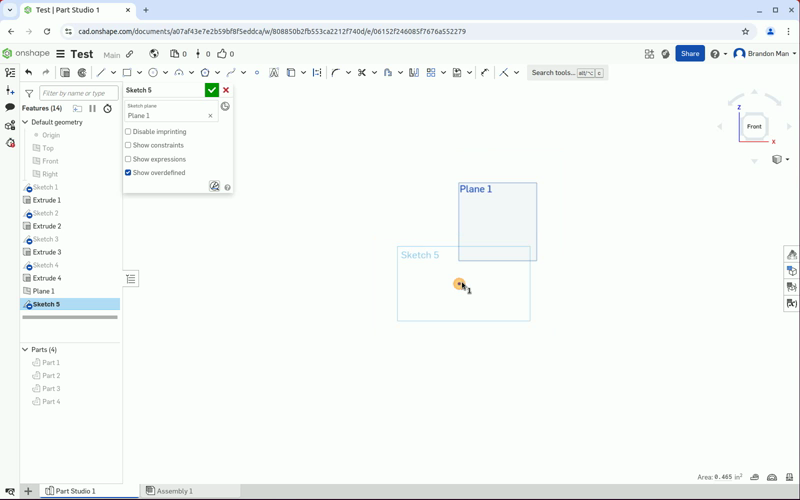
scroll(-6)
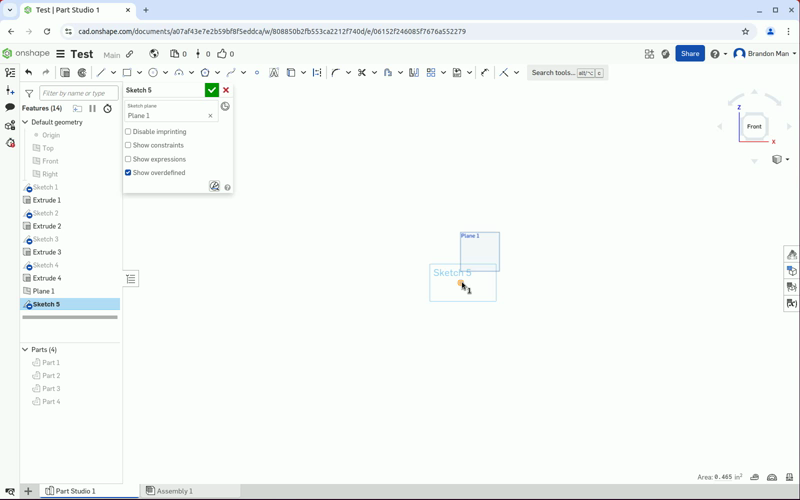
mouse_move(73, 352)
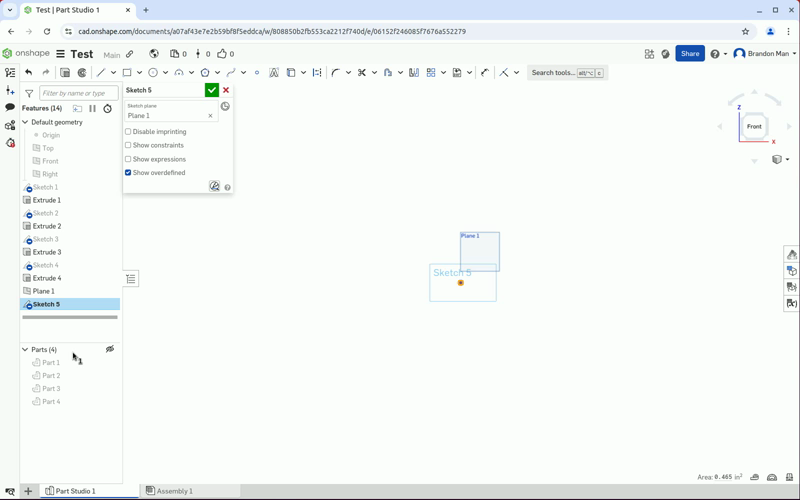
key(shift+y)
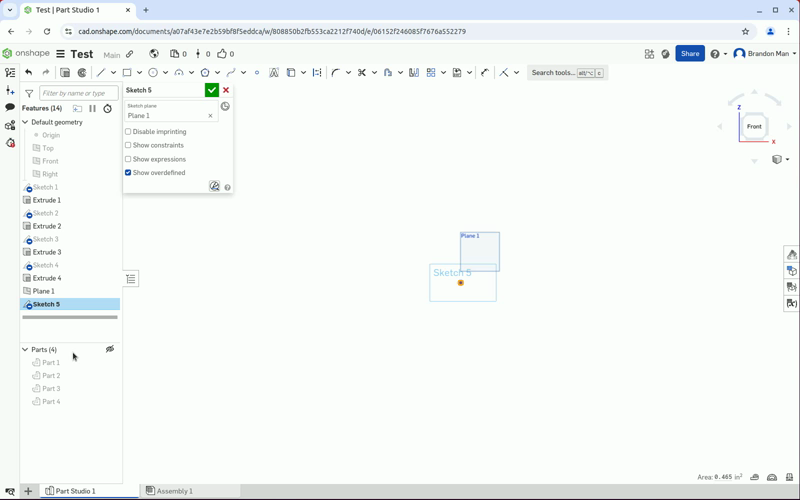
key(shift+e)
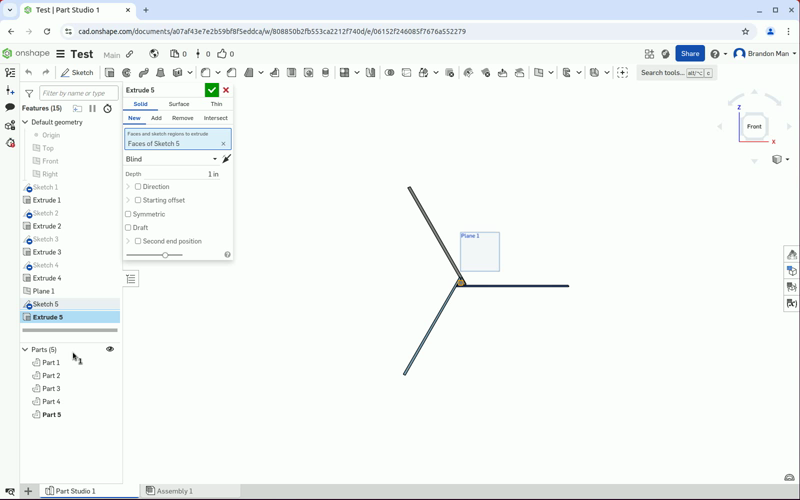
mouse_move(143, 106)
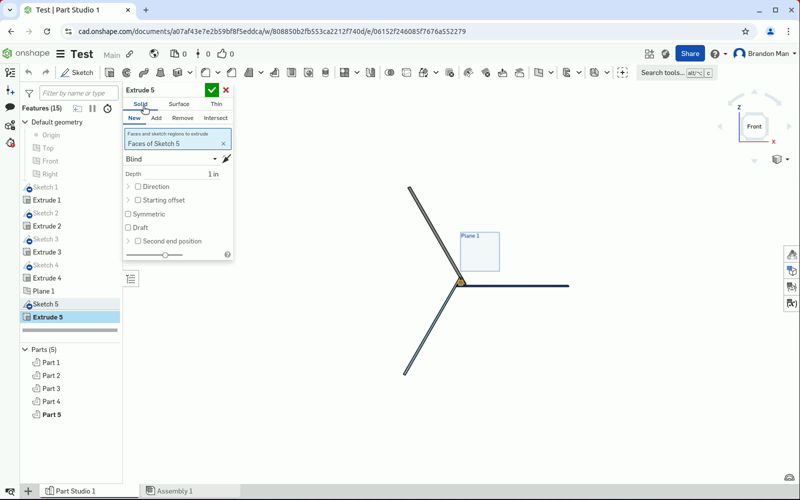
click(143, 106)
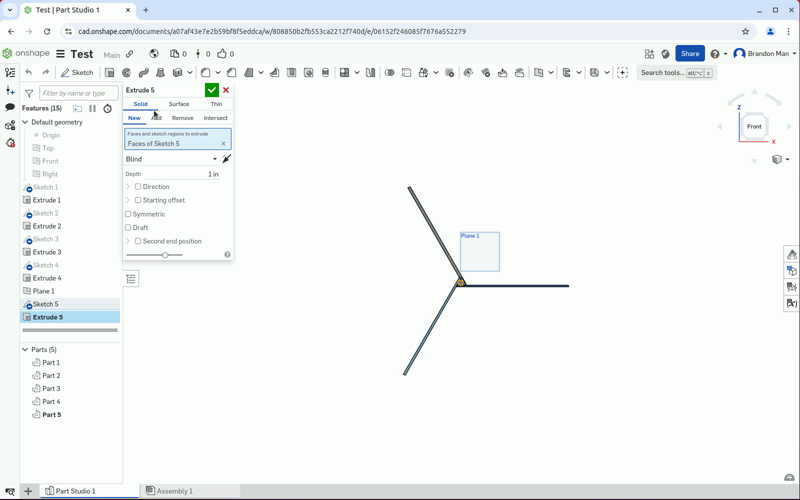
mouse_move(186, 120)
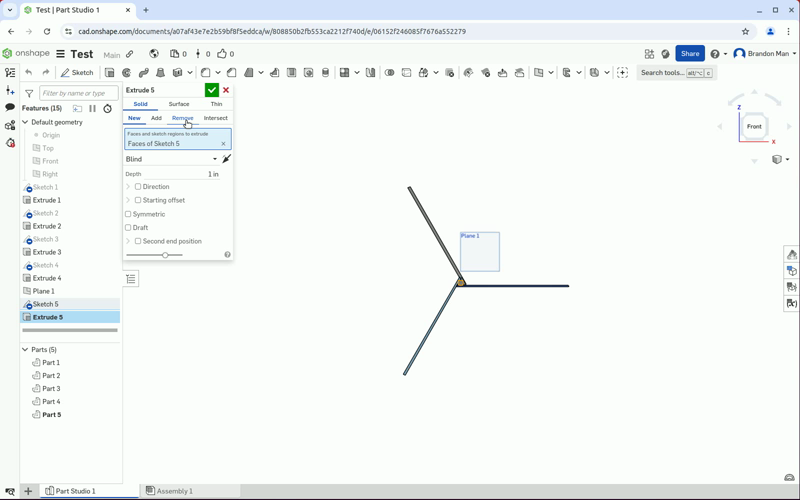
click(186, 120)
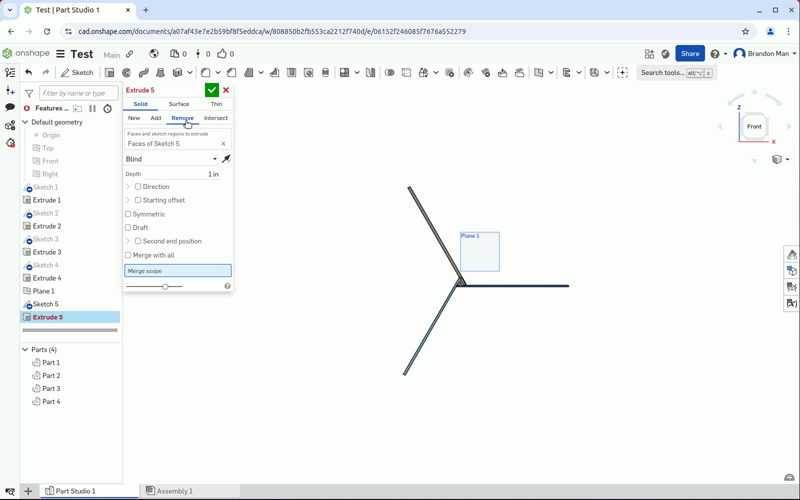
key(tab, 4)
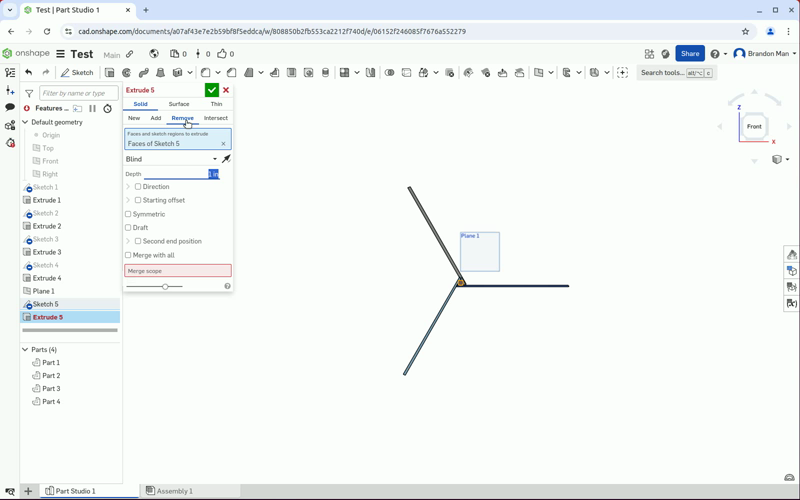
text(23.108)
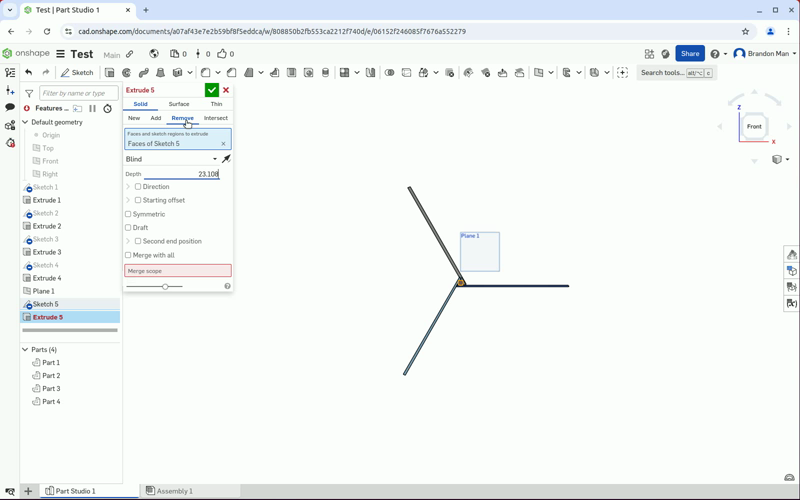
key(tab, 6)
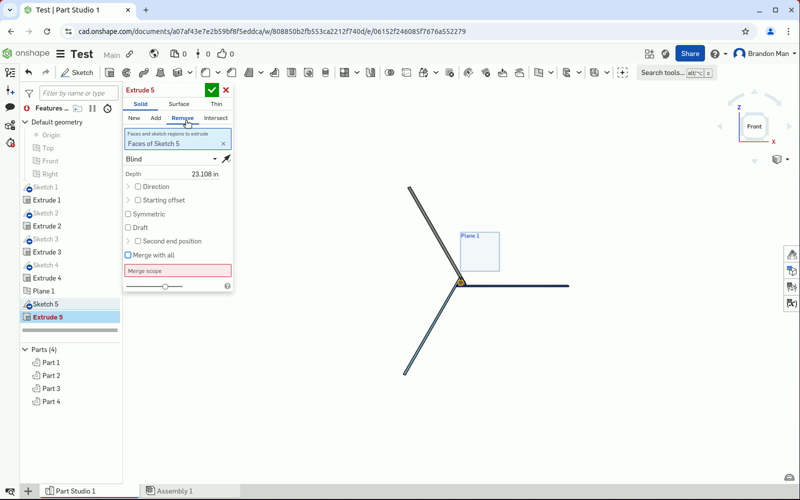
key(space)
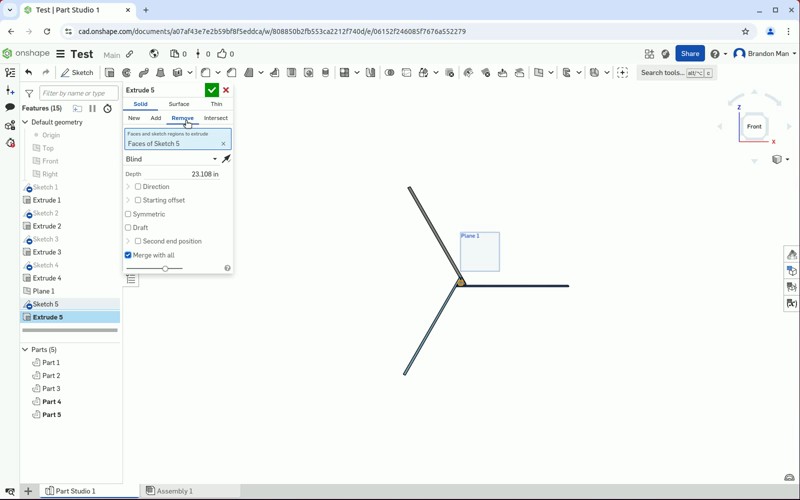
key(enter)
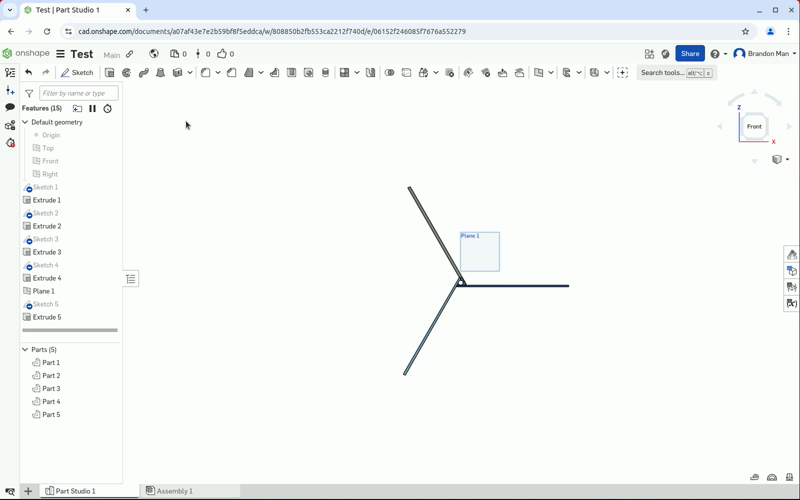
key(shift+h)
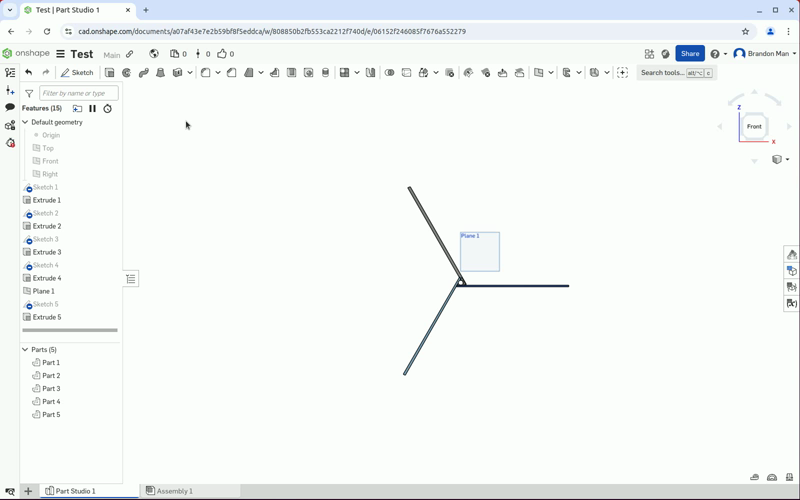
key(shift+h)
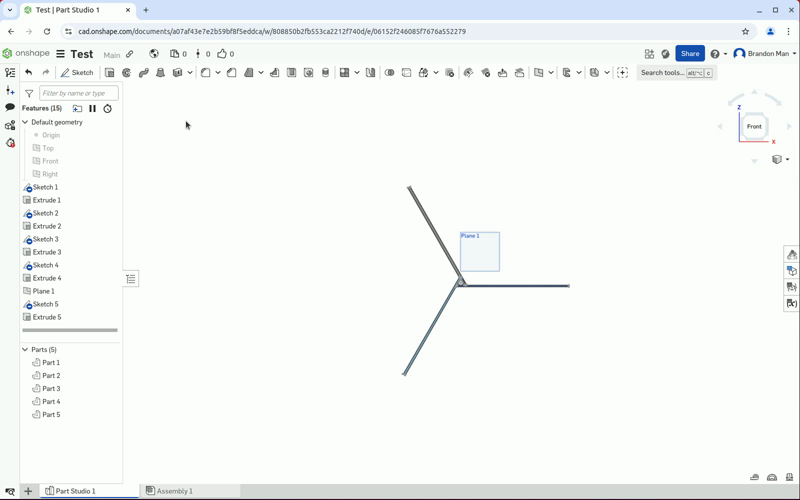
key(shift+7)
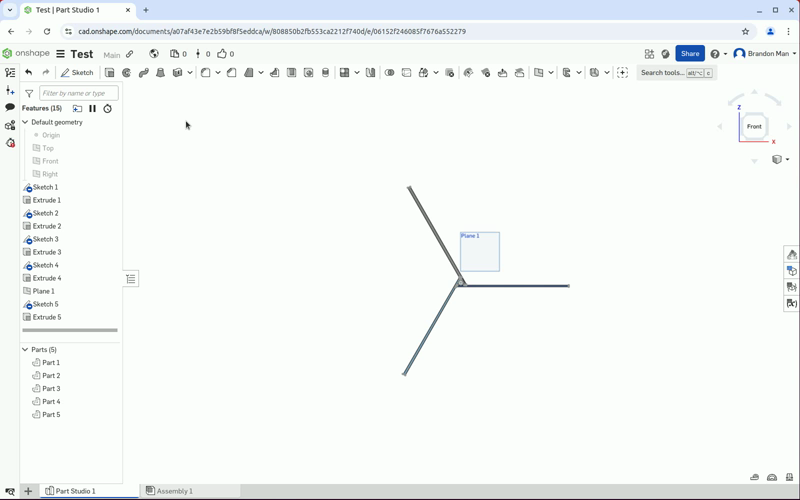
key(left, 2)
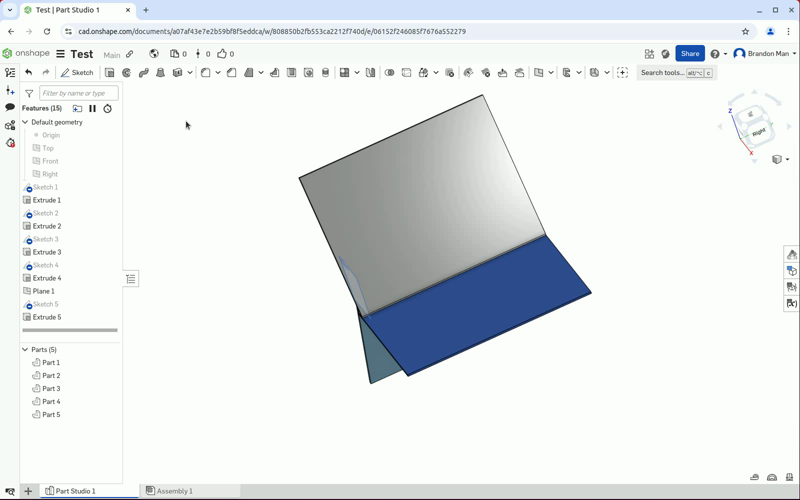
key(down, 2)
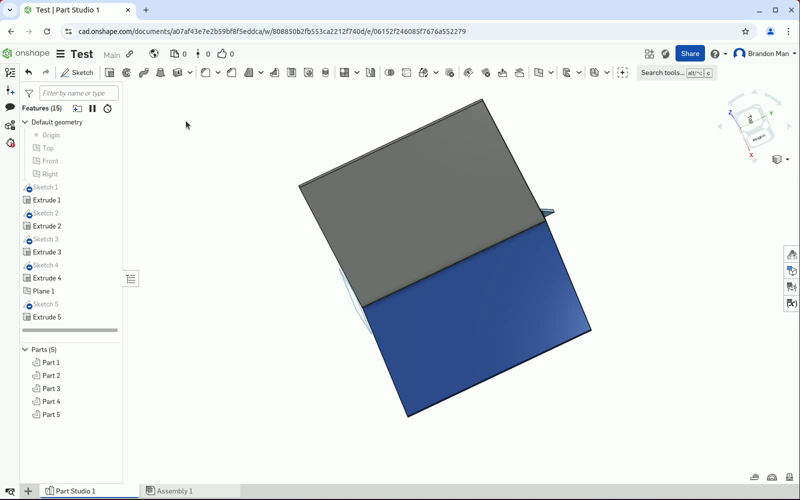
key(up, 2)
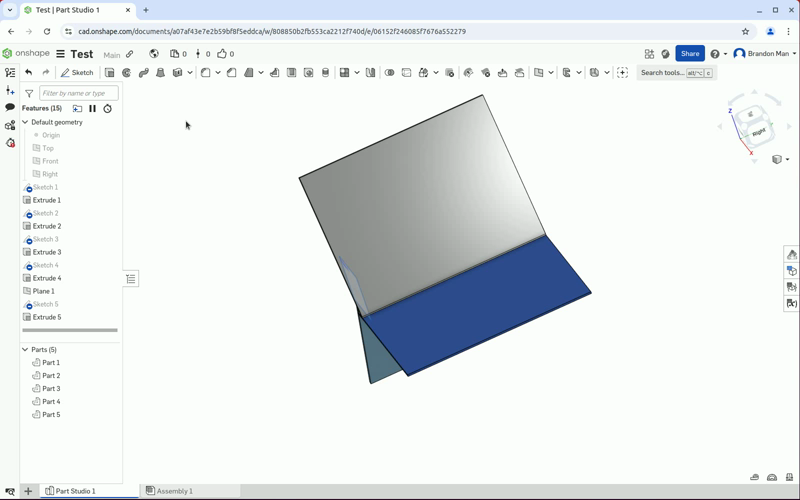
key(right, 2)
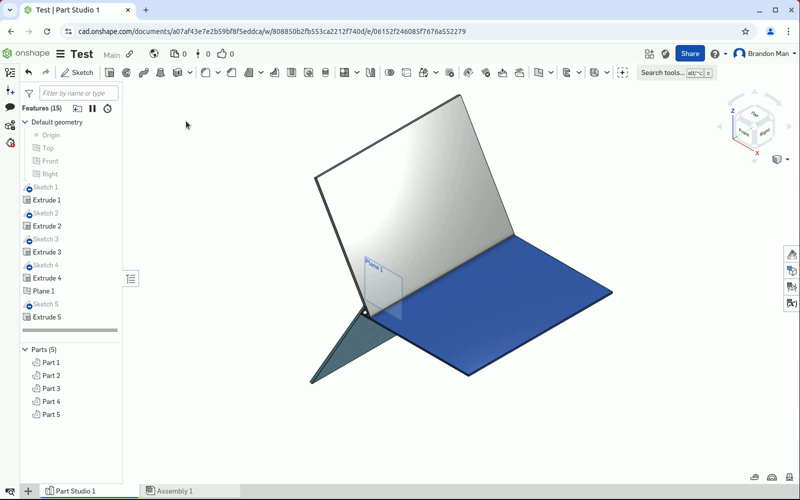
mouse_move(73, 189)
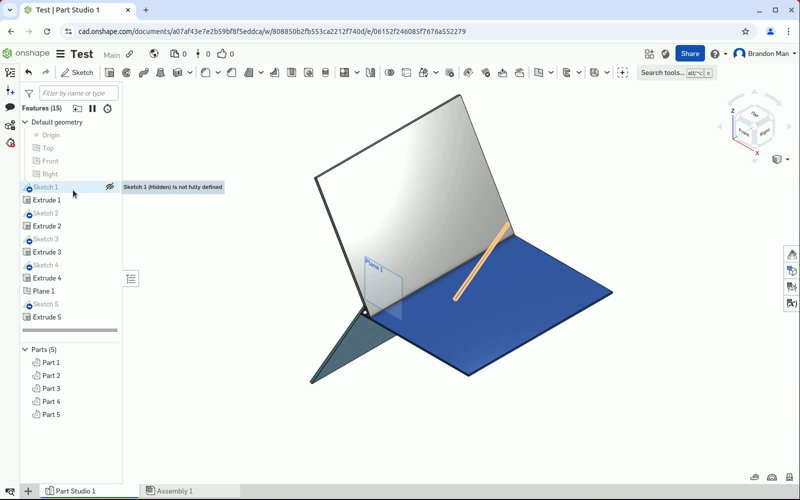
click(73, 189)